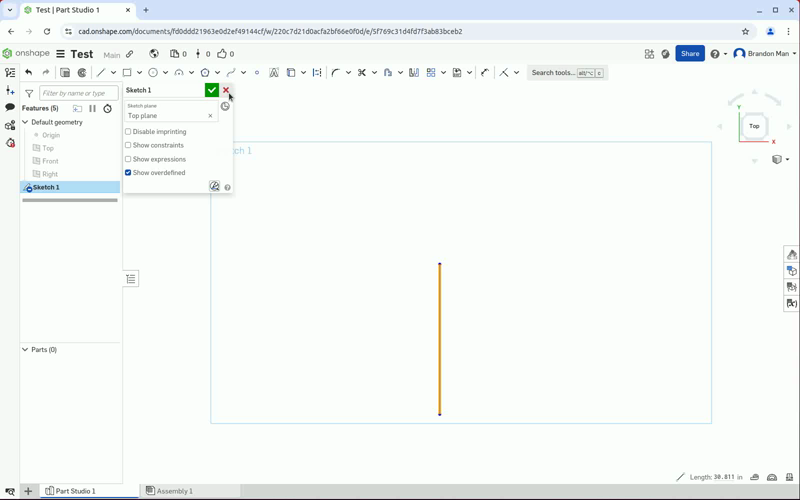
key(shift+h)
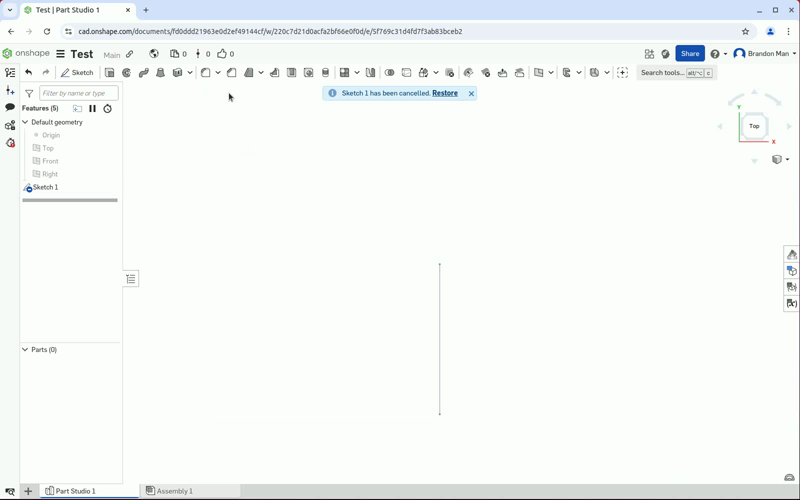
key(shift+s)
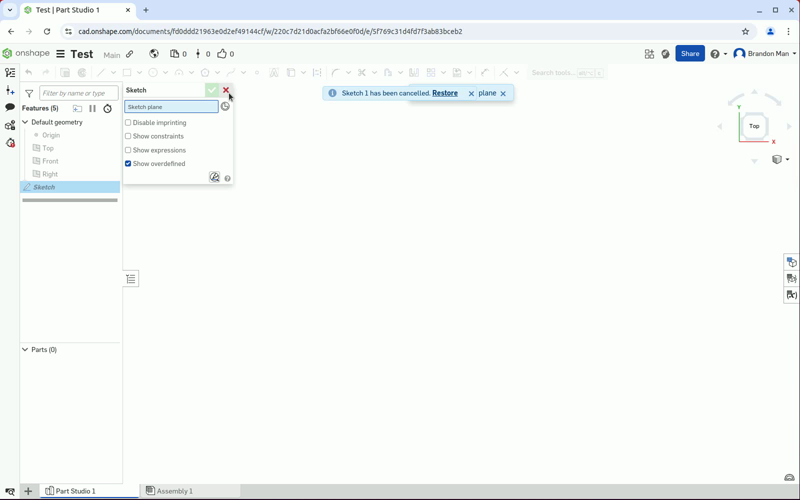
mouse_move(73, 150)
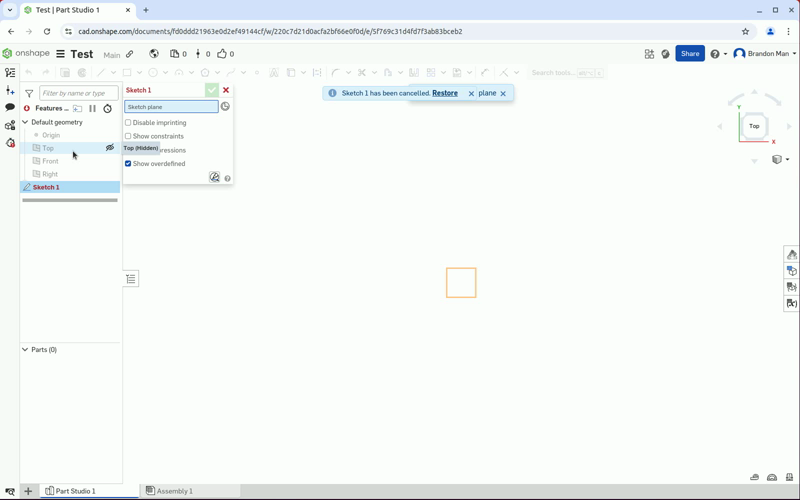
click(73, 150)
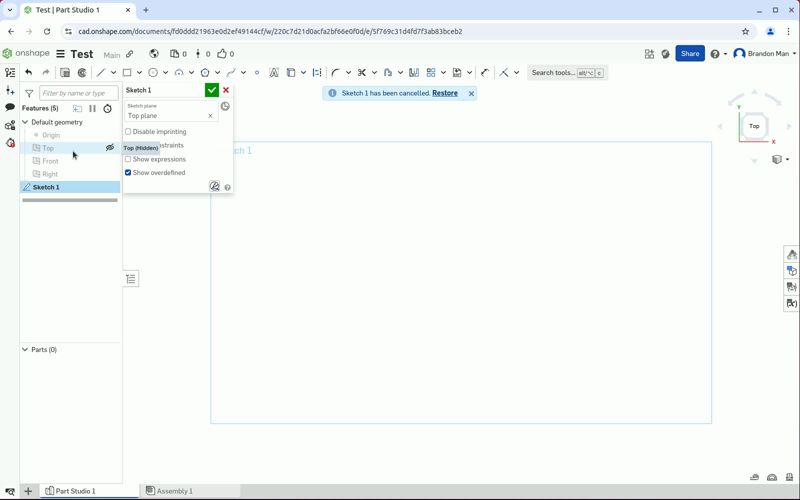
mouse_move(73, 352)
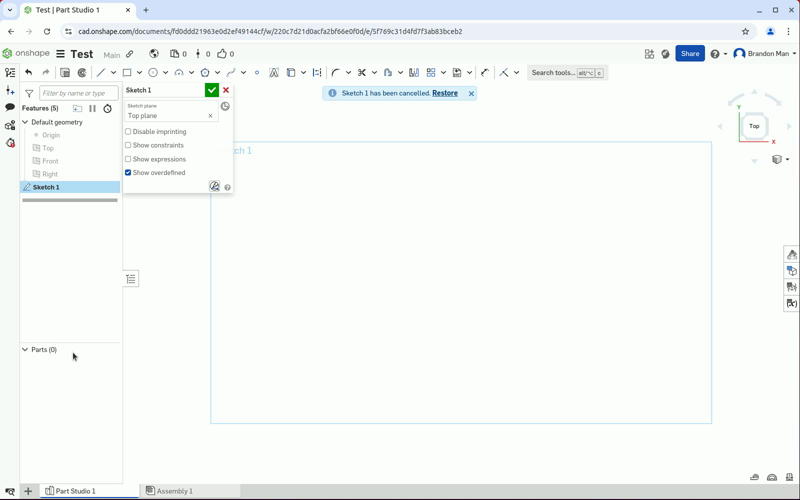
key(y)
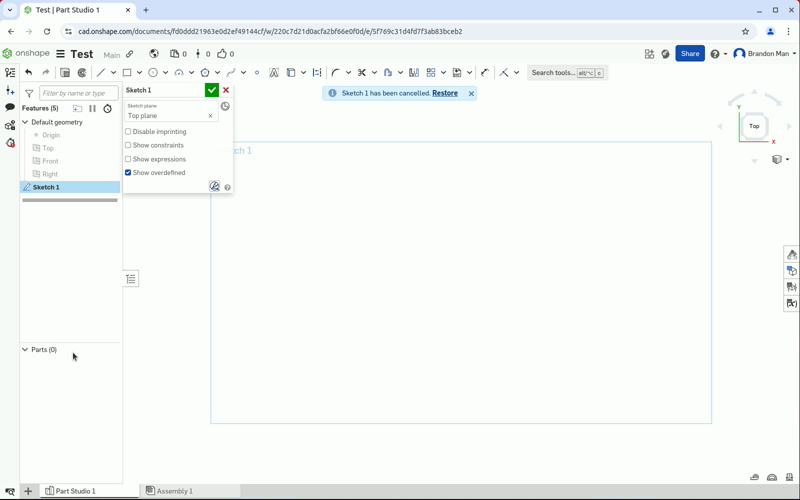
key(l)
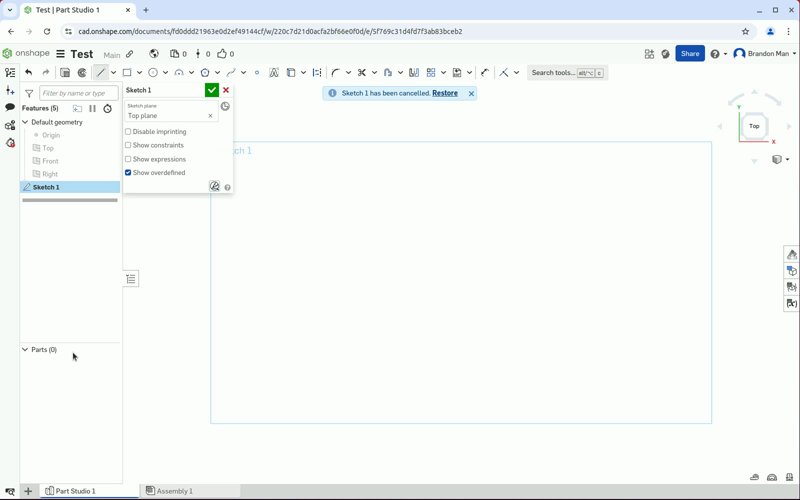
key_down(shift)
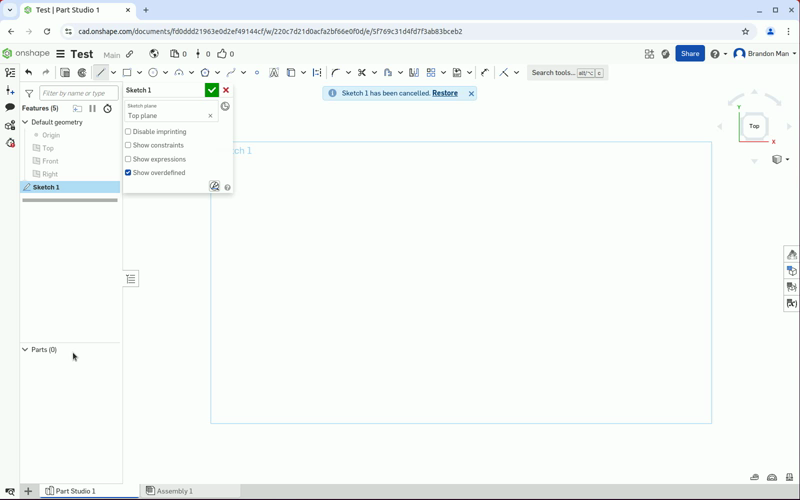
mouse_move(390, 395)
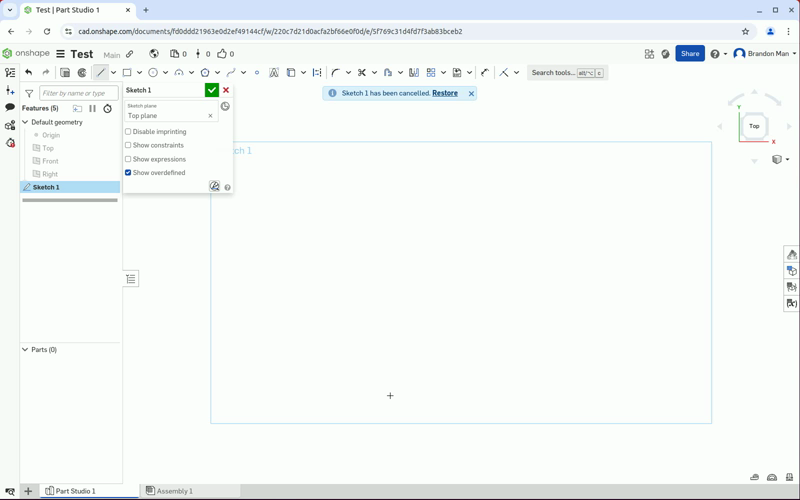
click(390, 395)
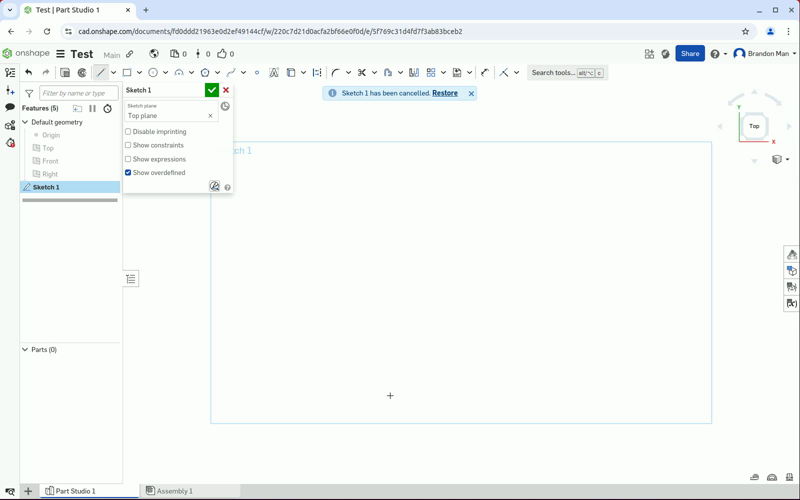
key_up(shift)
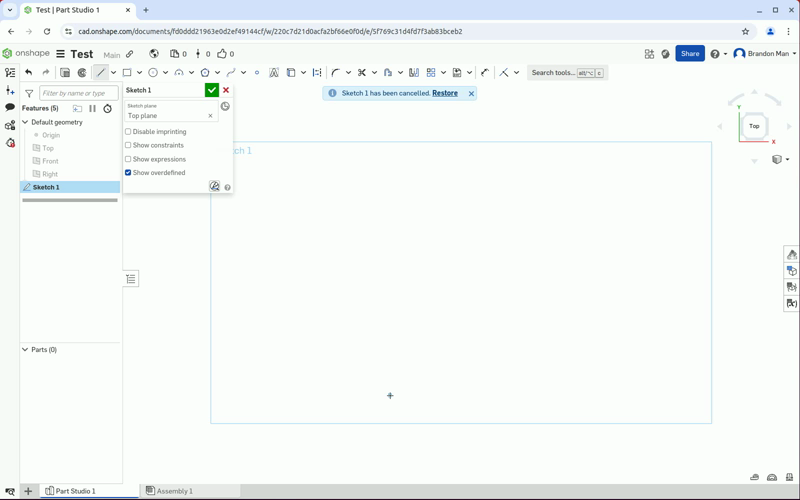
key_down(shift)
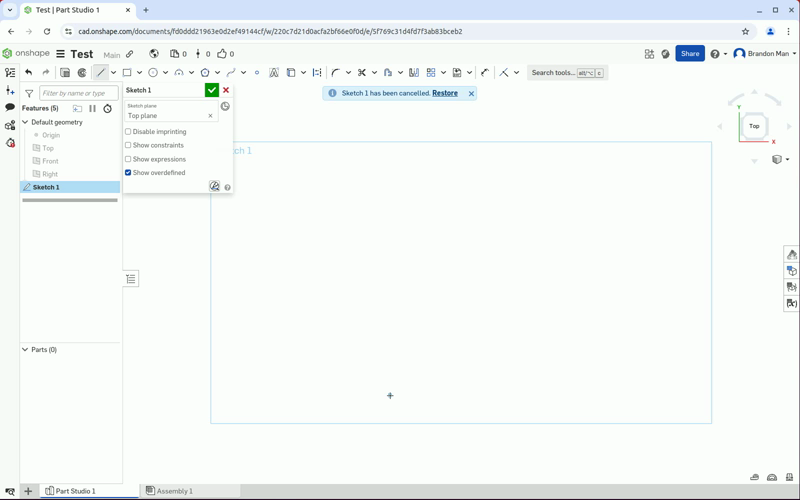
mouse_move(529, 395)
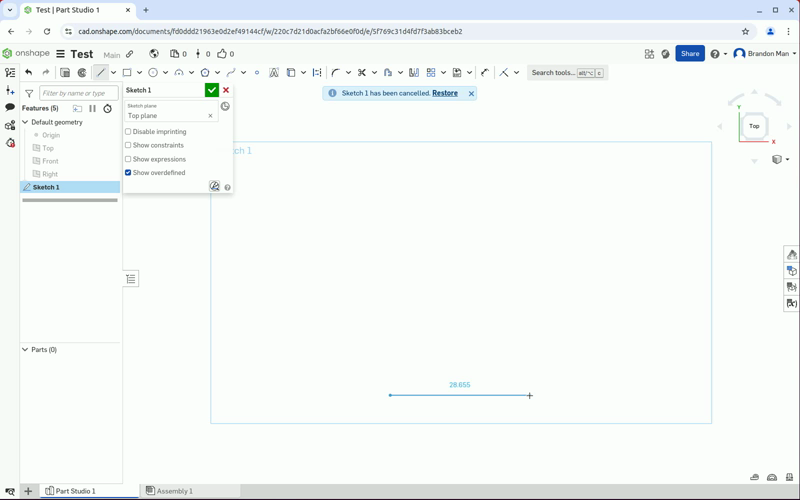
click(529, 395)
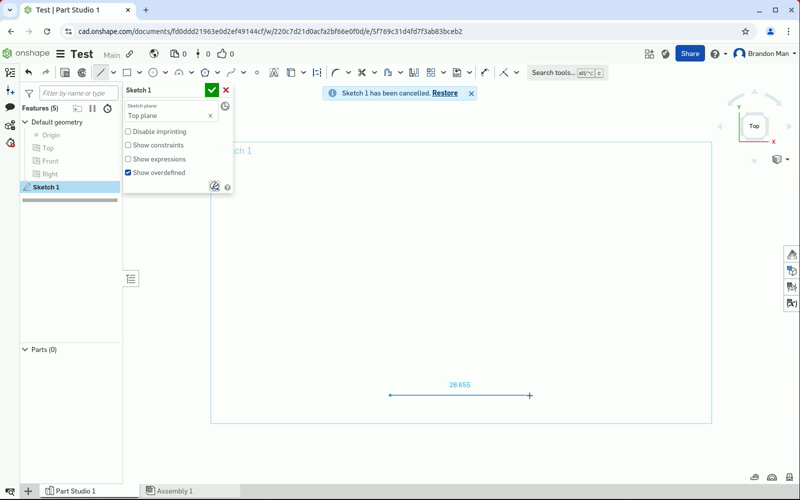
key_up(shift)
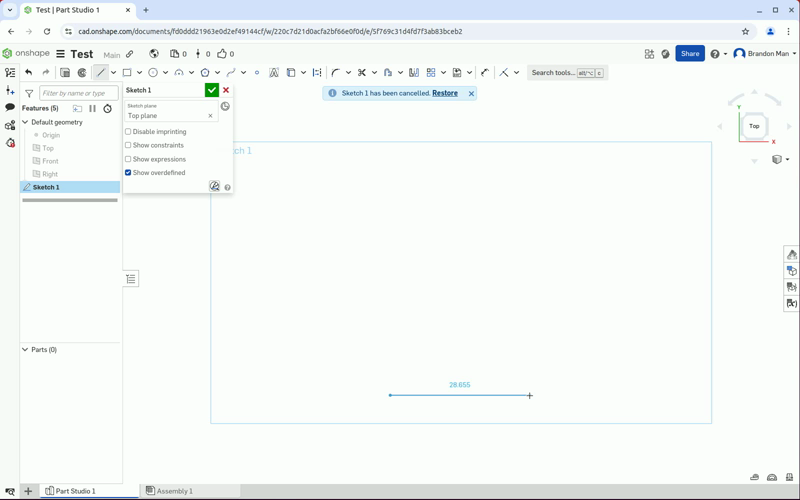
key_down(shift)
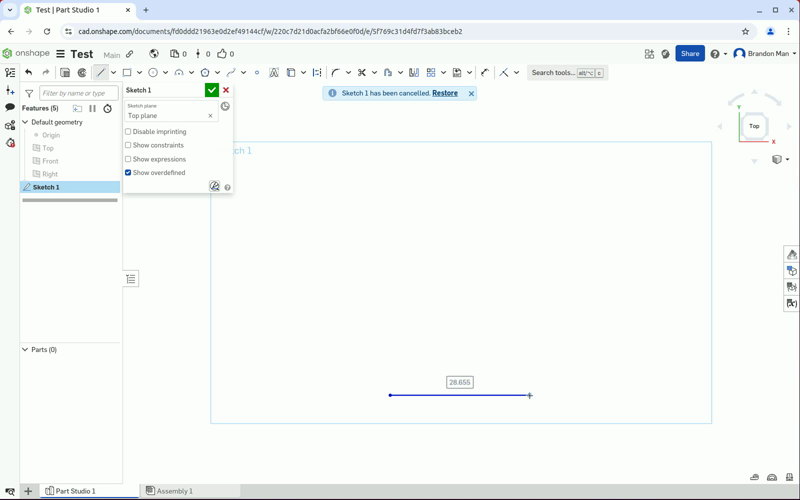
mouse_move(529, 171)
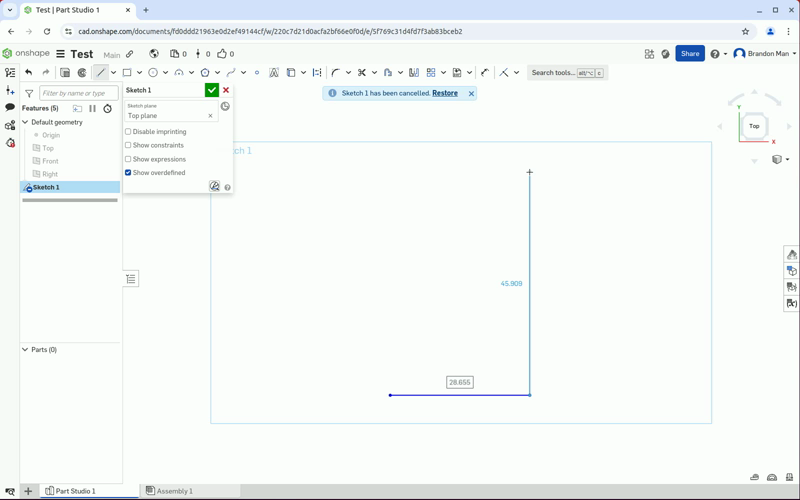
click(529, 171)
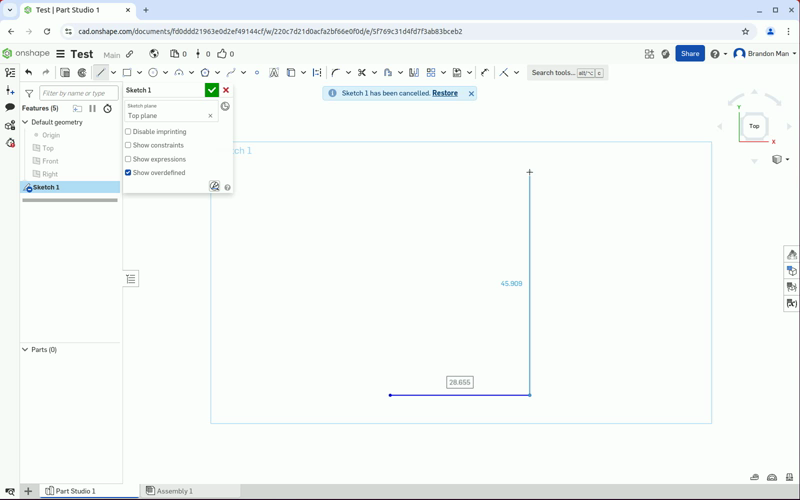
key_up(shift)
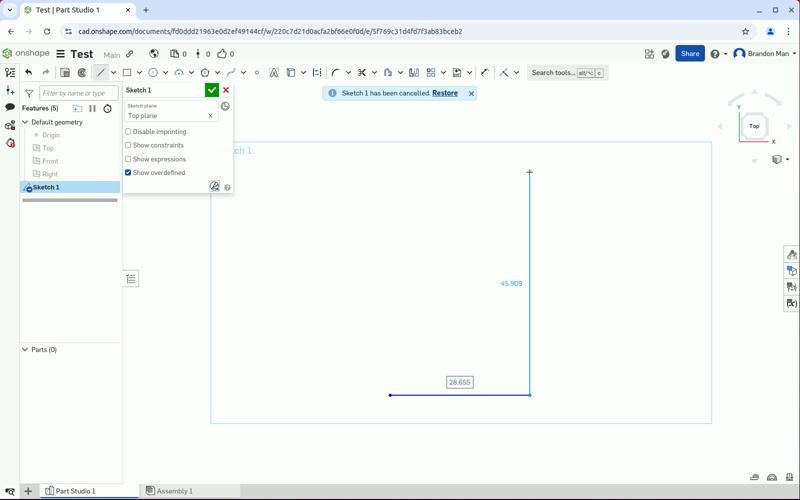
key_down(shift)
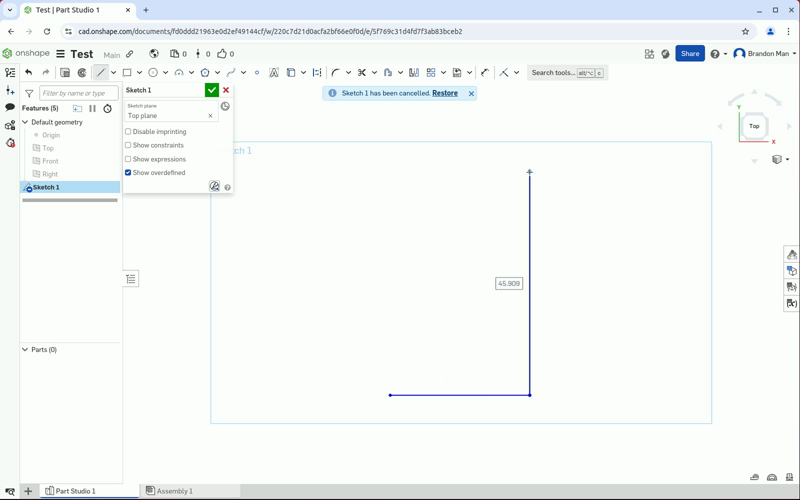
mouse_move(390, 171)
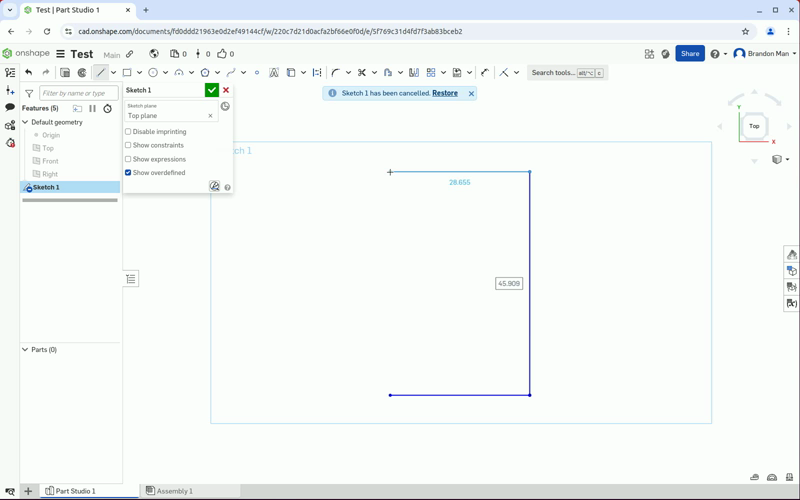
click(390, 171)
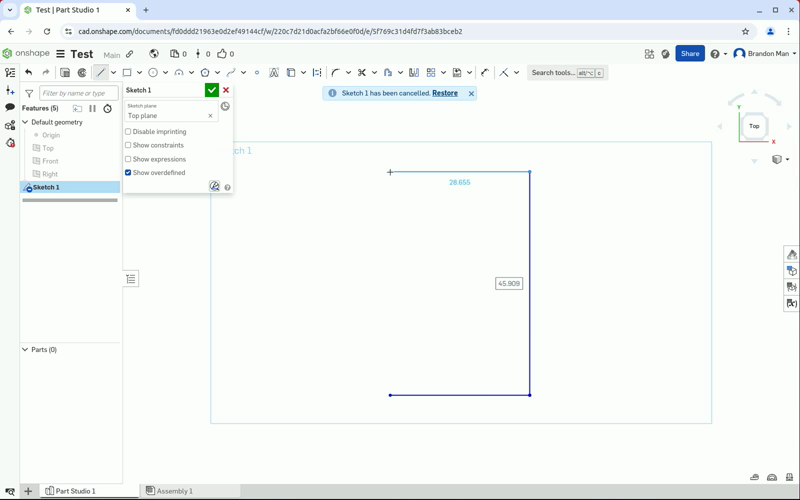
key_up(shift)
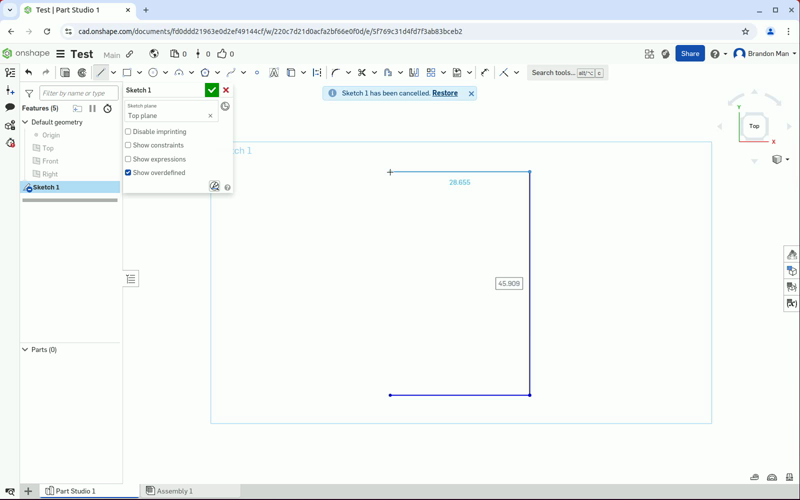
key_down(shift)
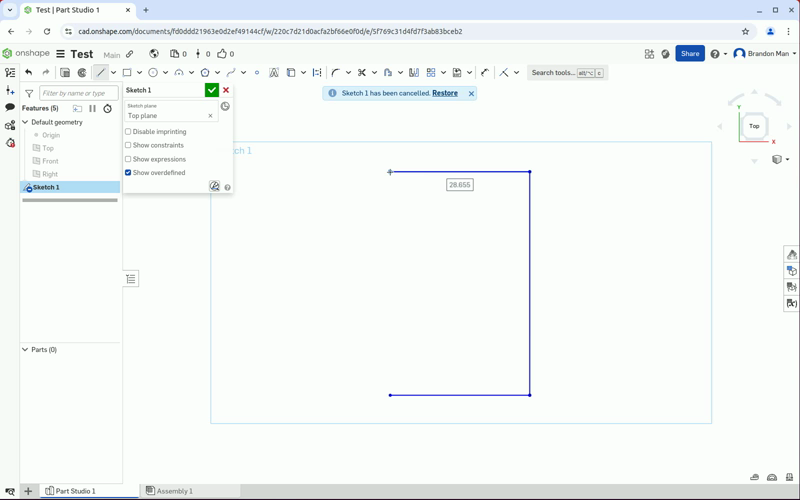
mouse_move(390, 395)
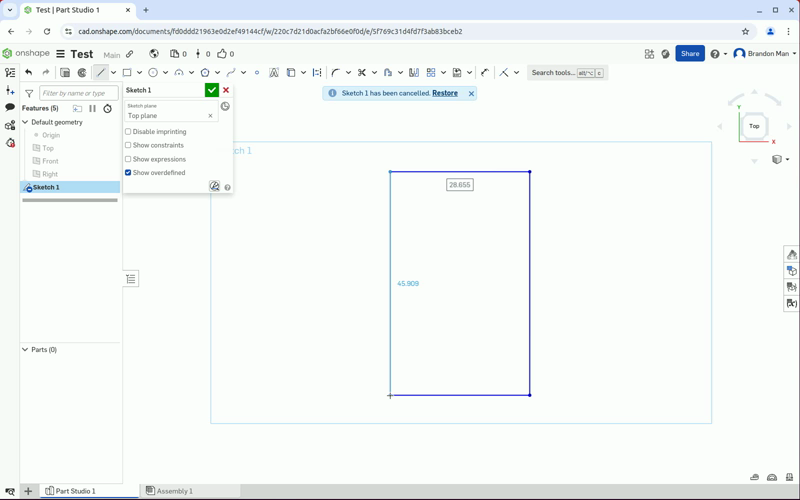
key_up(shift)
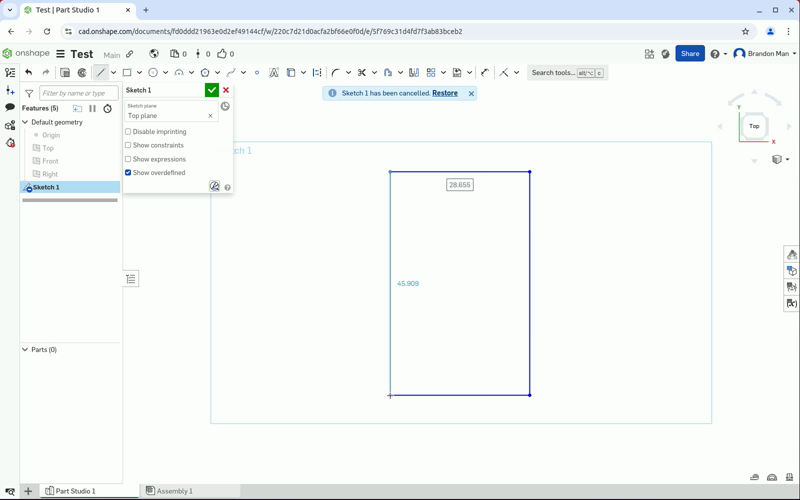
click(390, 395)
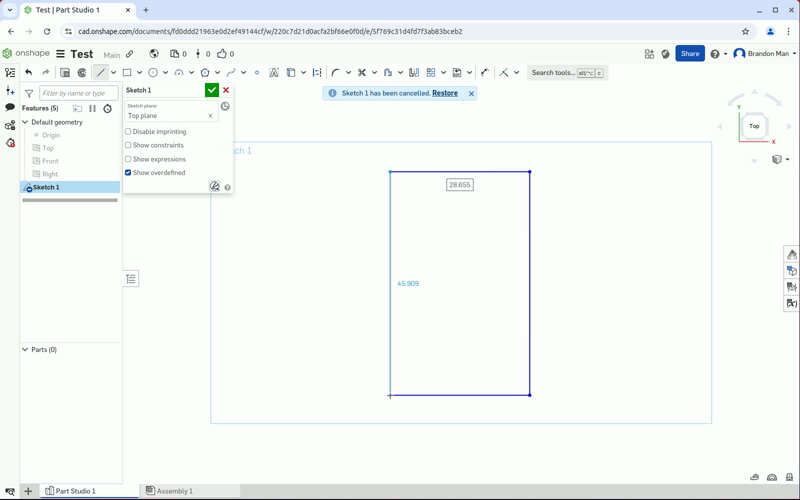
key(esc)
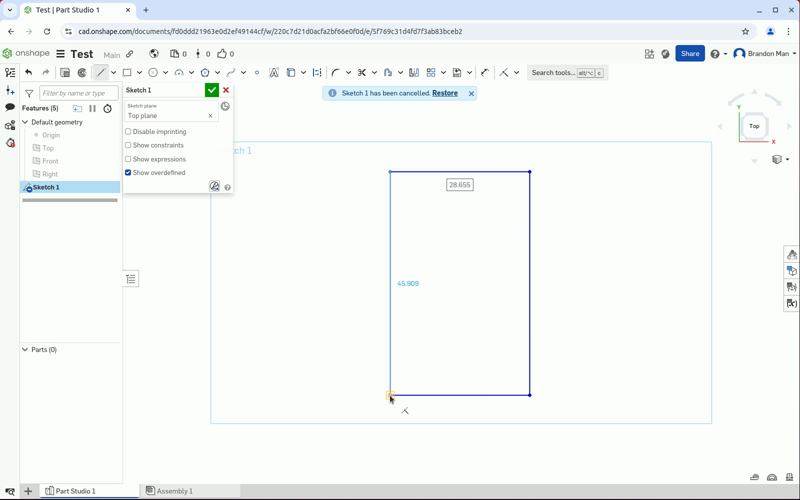
mouse_move(491, 228)
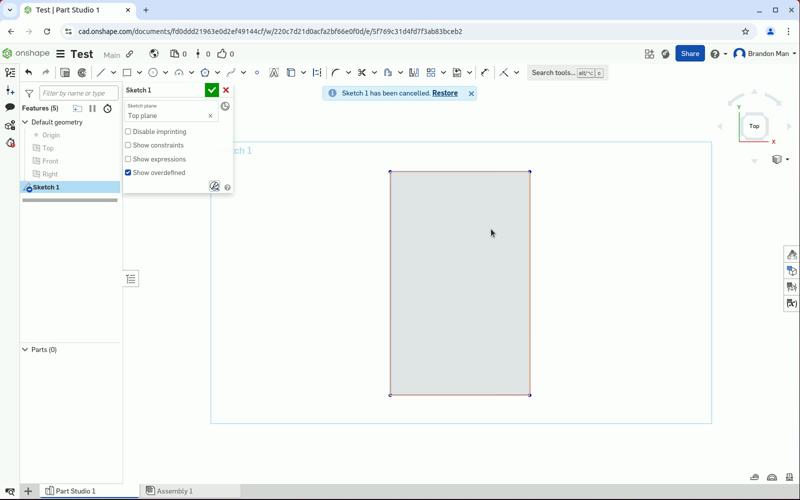
click(491, 228)
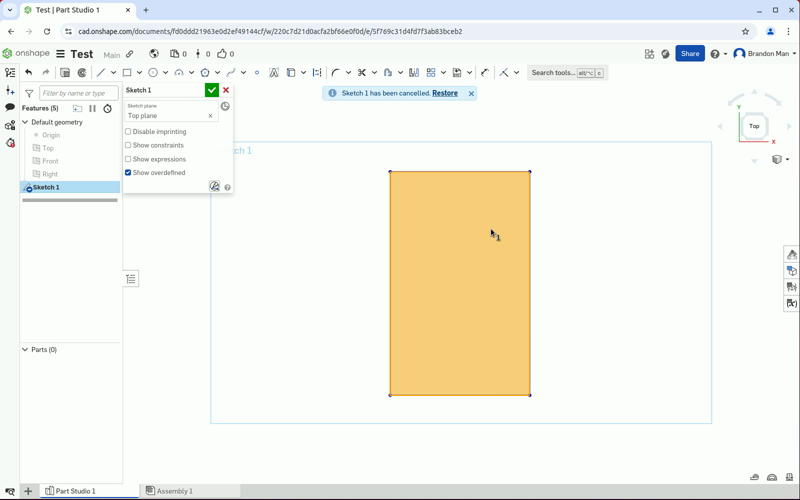
mouse_move(73, 352)
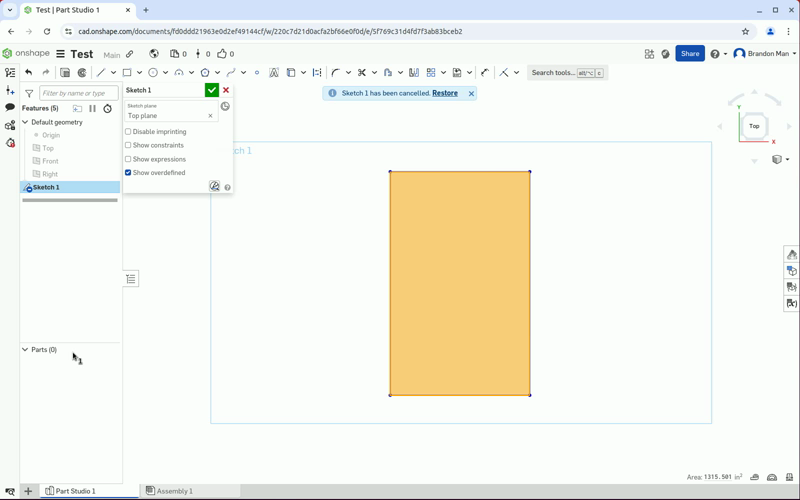
key(shift+y)
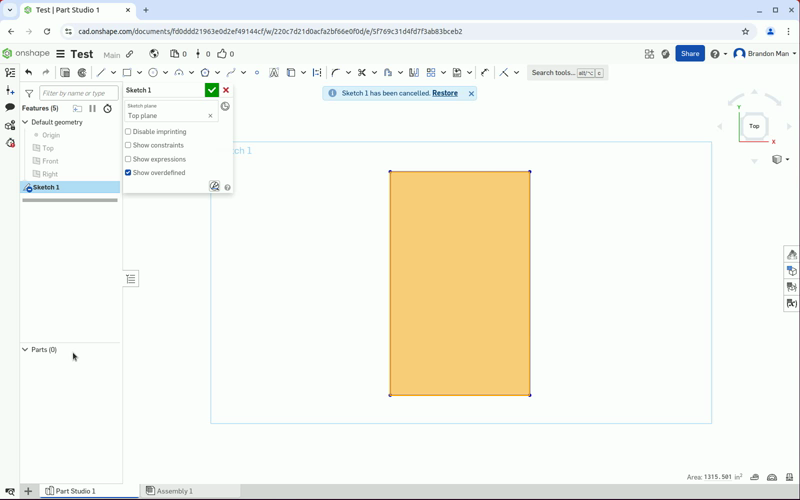
key(shift+e)
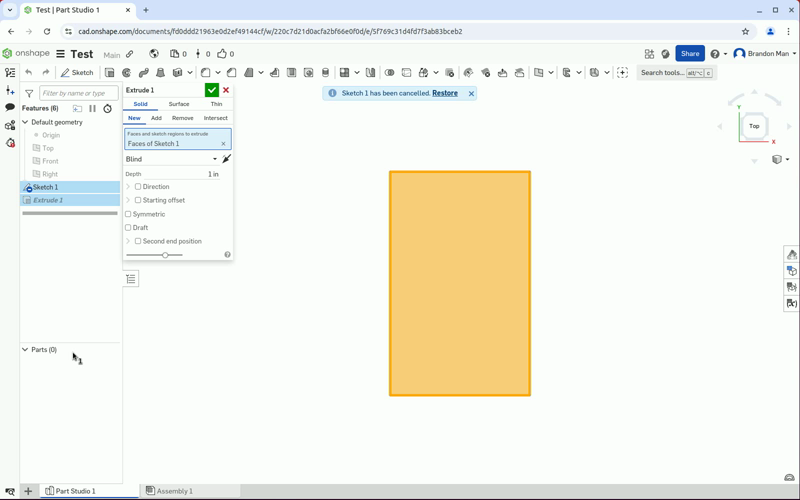
mouse_move(143, 106)
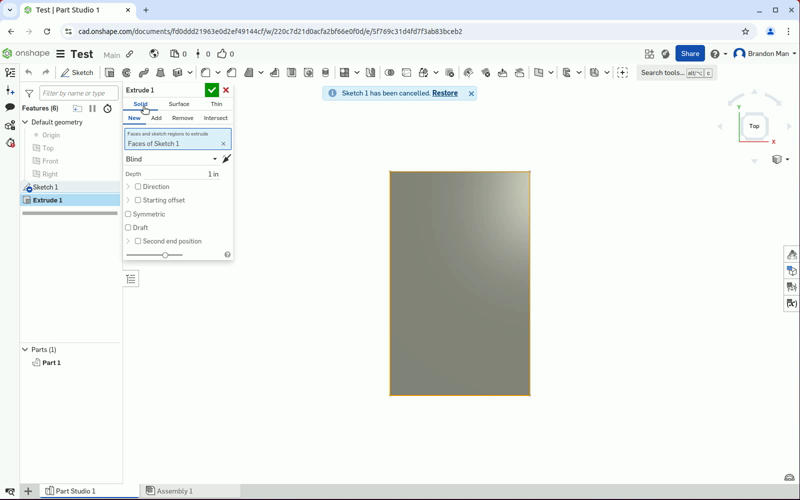
click(143, 106)
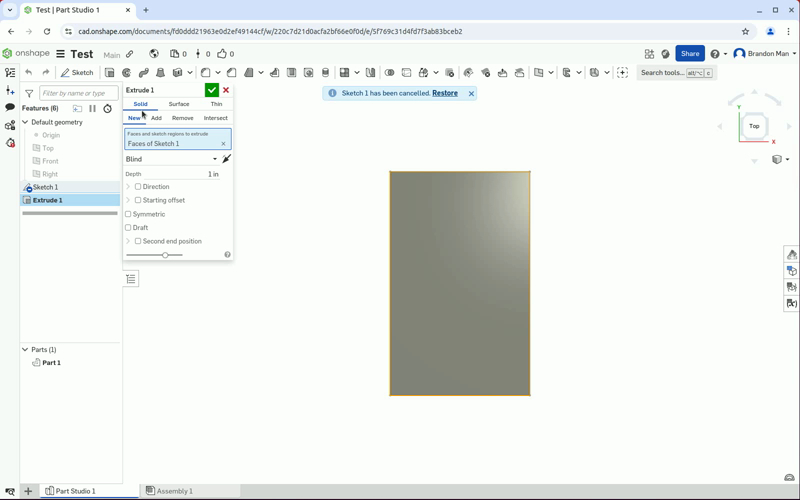
mouse_move(137, 120)
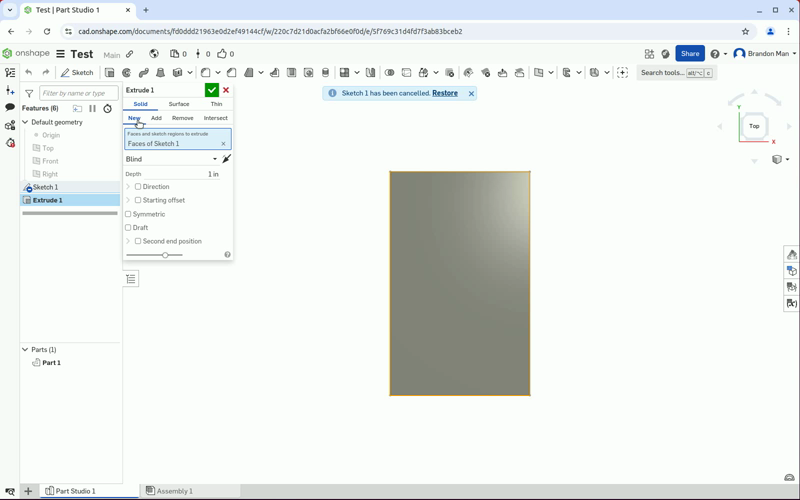
click(137, 120)
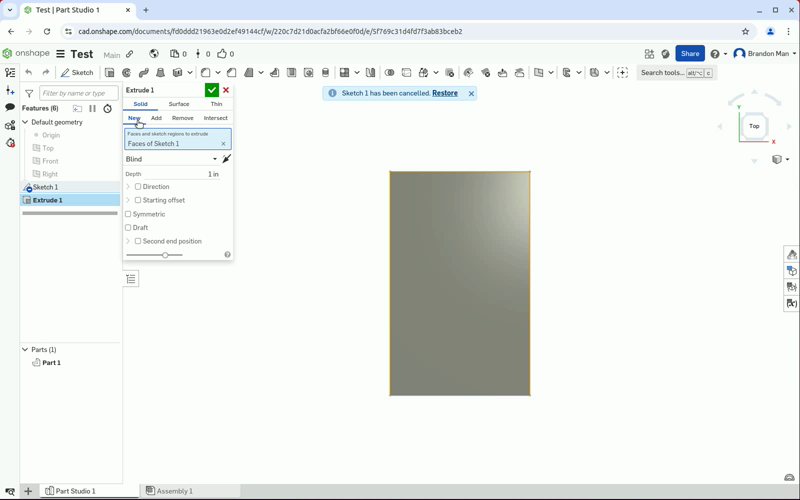
key(tab, 4)
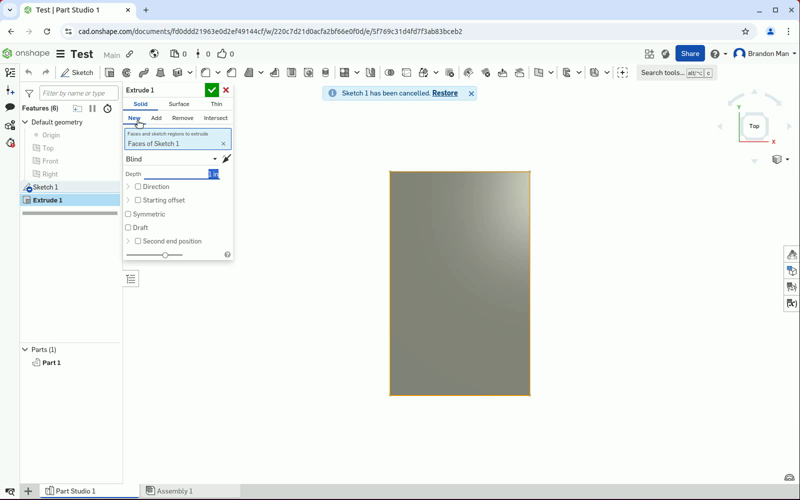
text(5.777)
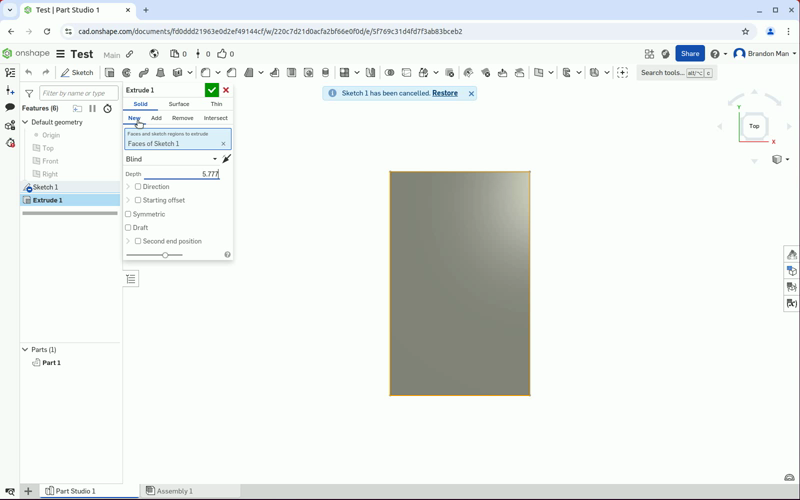
key(enter)
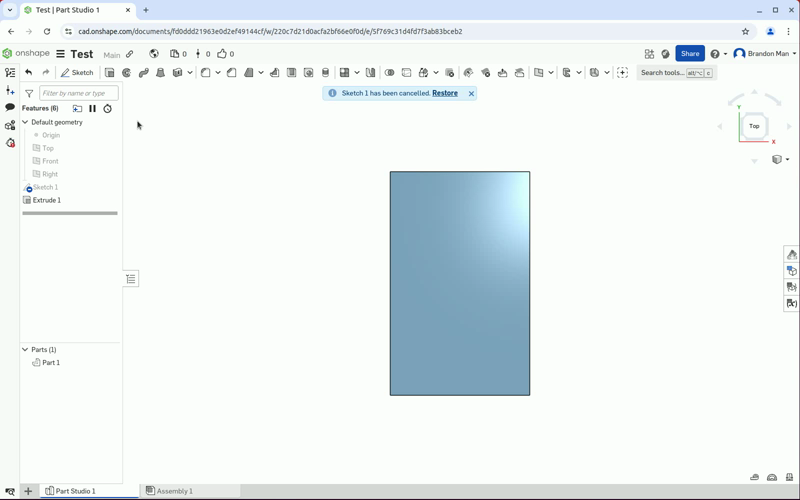
key(shift+h)
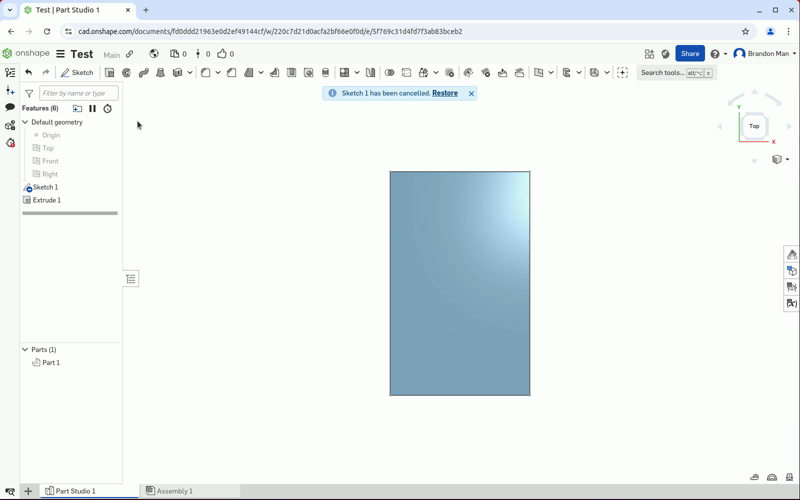
key(shift+h)
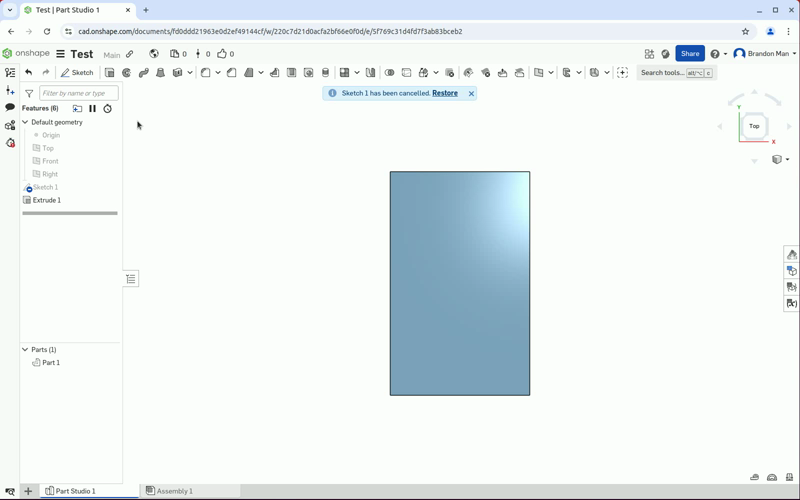
mouse_move(73, 189)
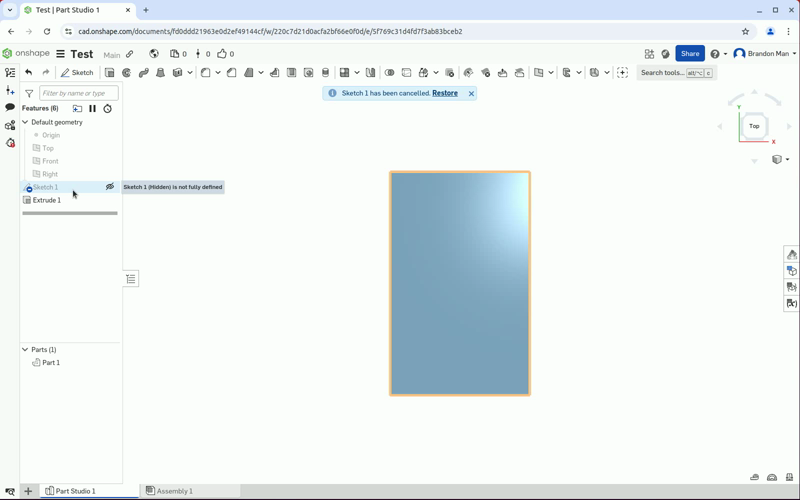
click(73, 189)
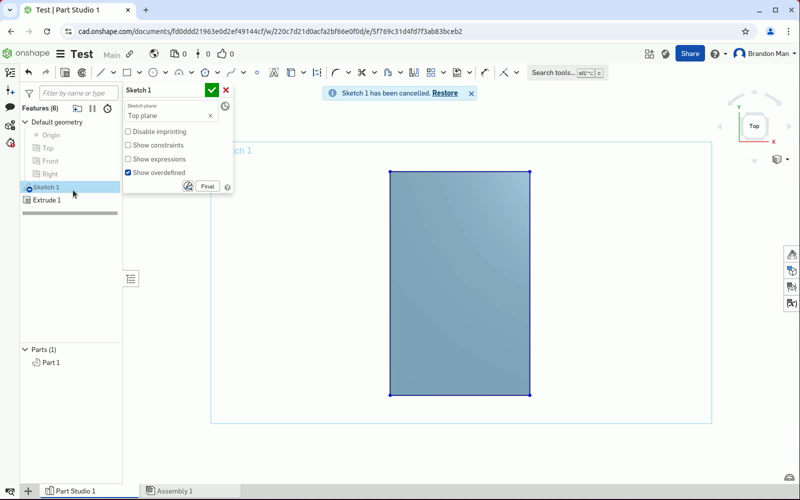
mouse_move(229, 92)
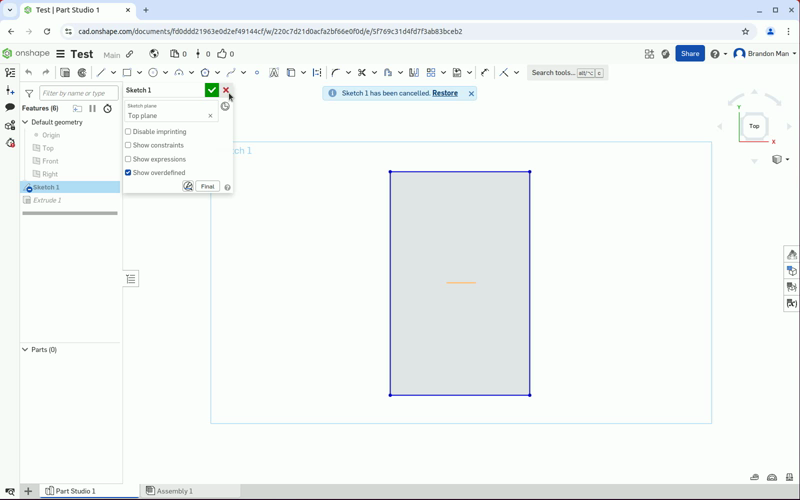
click(229, 92)
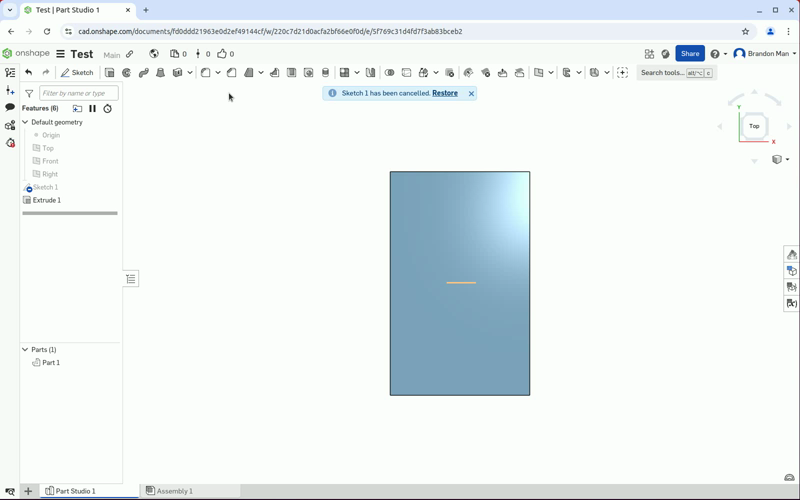
mouse_move(541, 75)
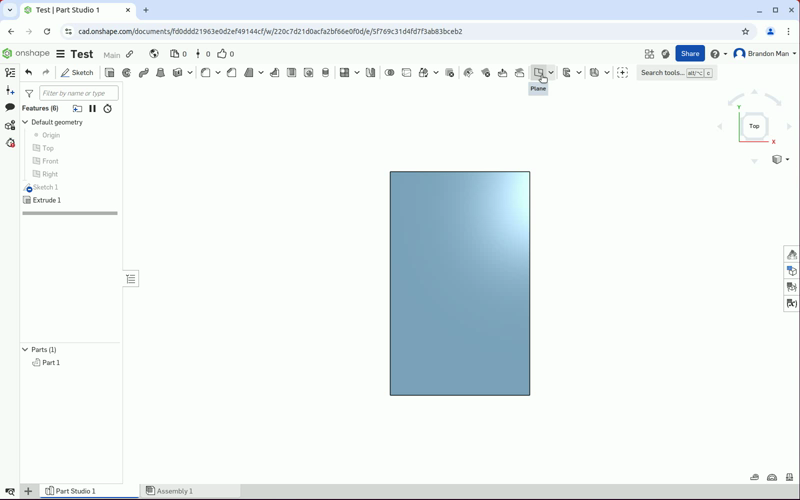
click(541, 75)
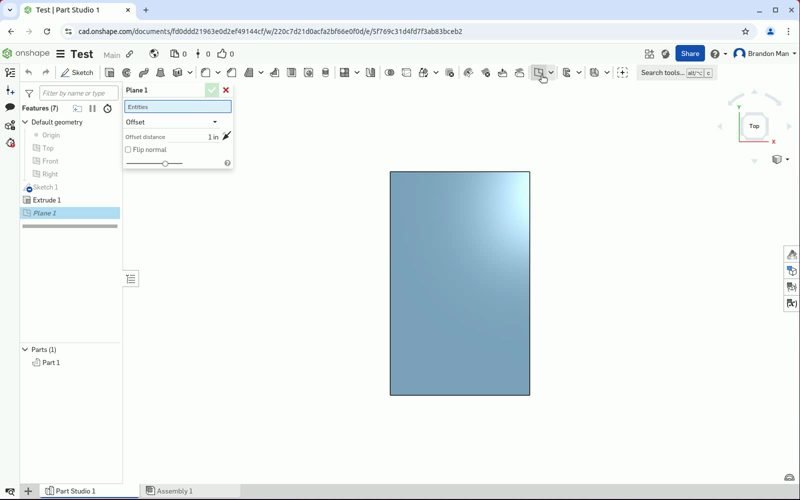
mouse_move(73, 150)
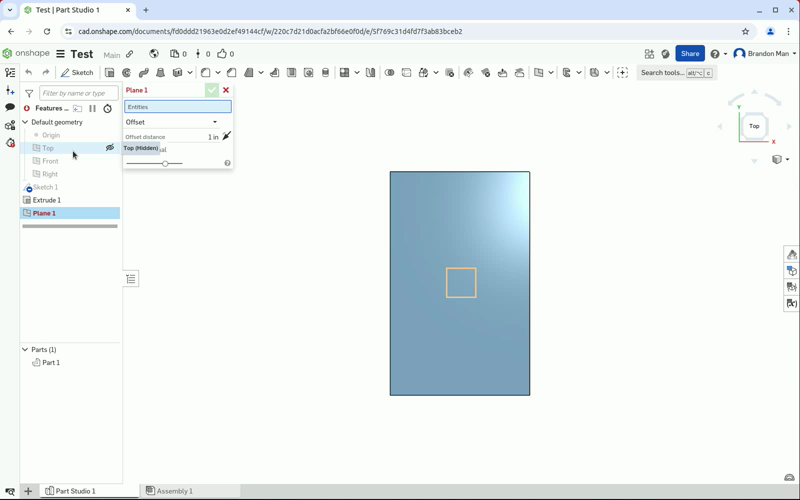
click(73, 150)
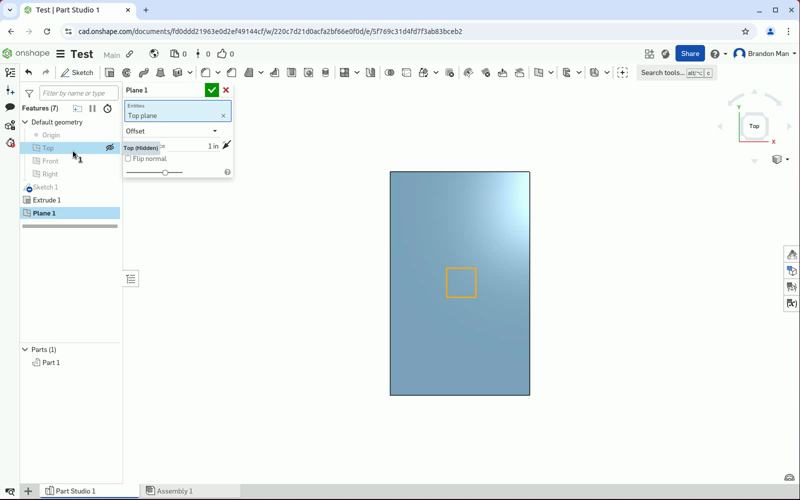
key(tab, 2)
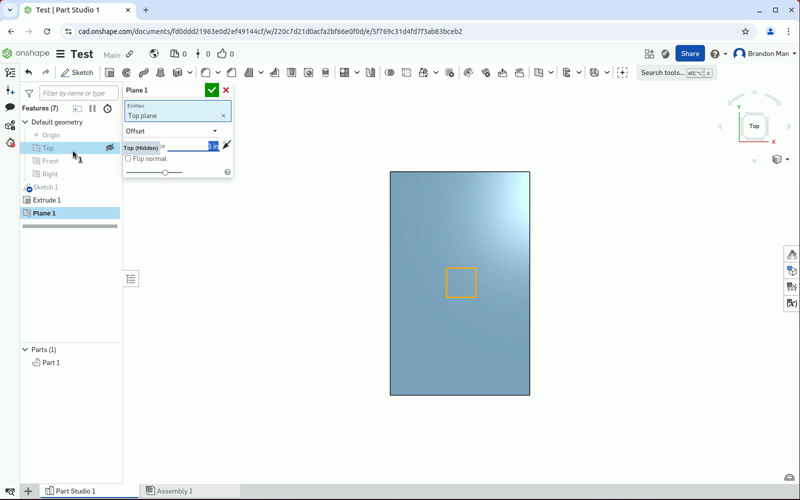
text(5.792)
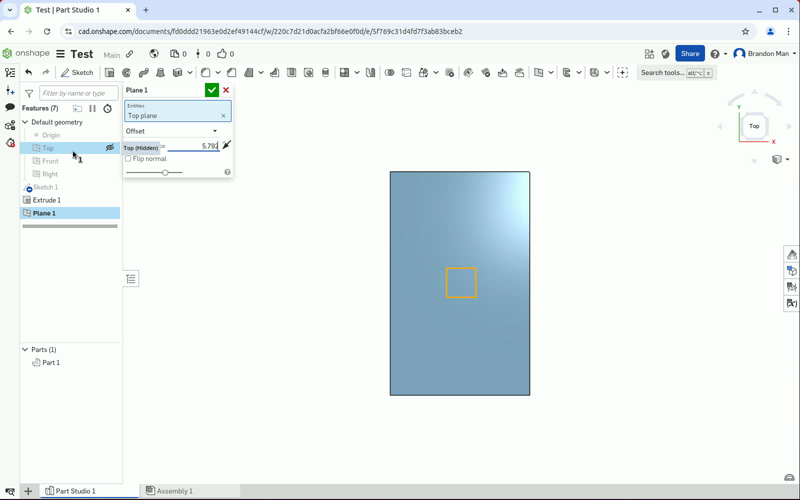
key(enter, 2)
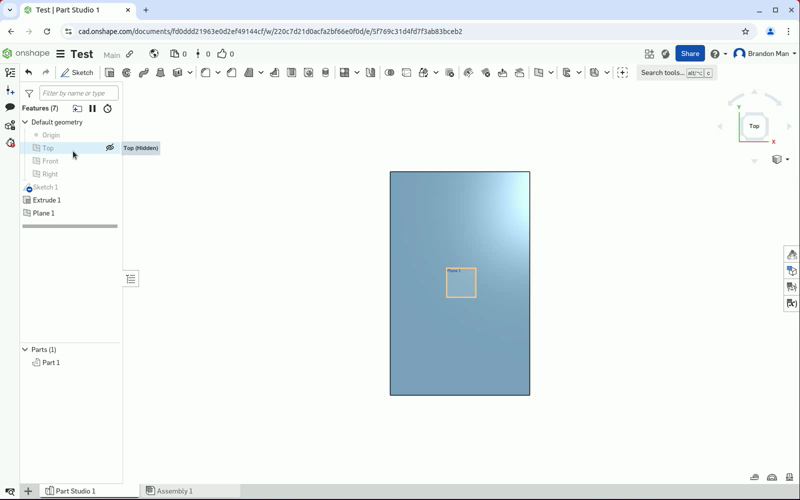
key(shift+s)
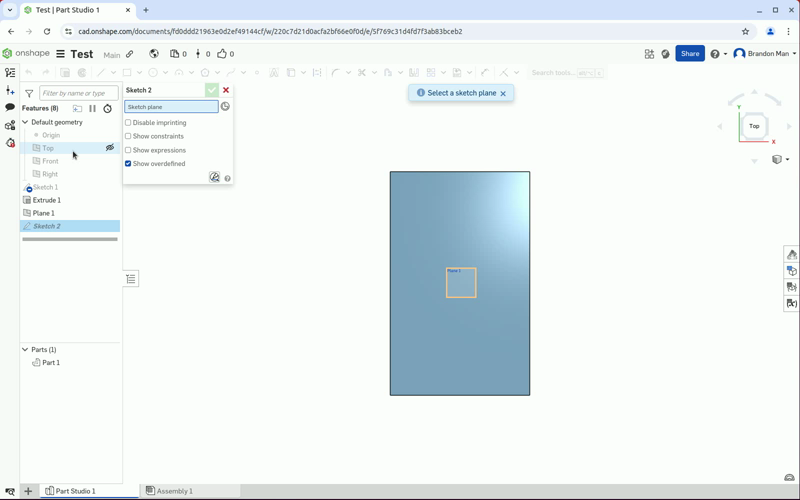
mouse_move(73, 215)
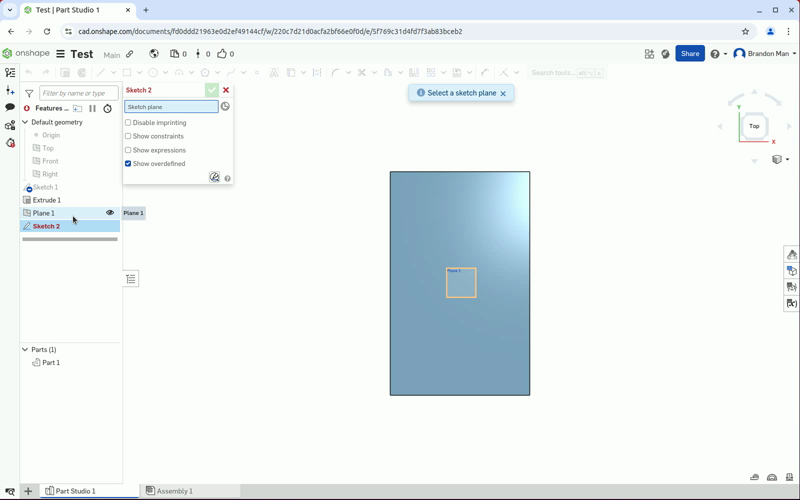
click(73, 215)
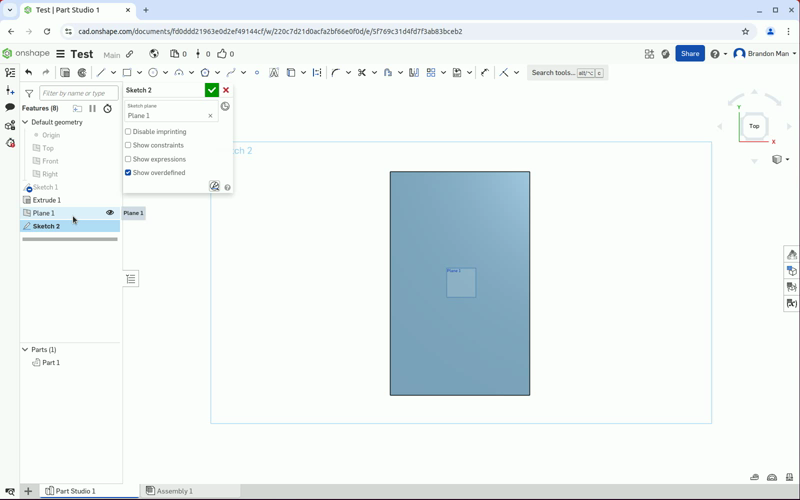
mouse_move(73, 352)
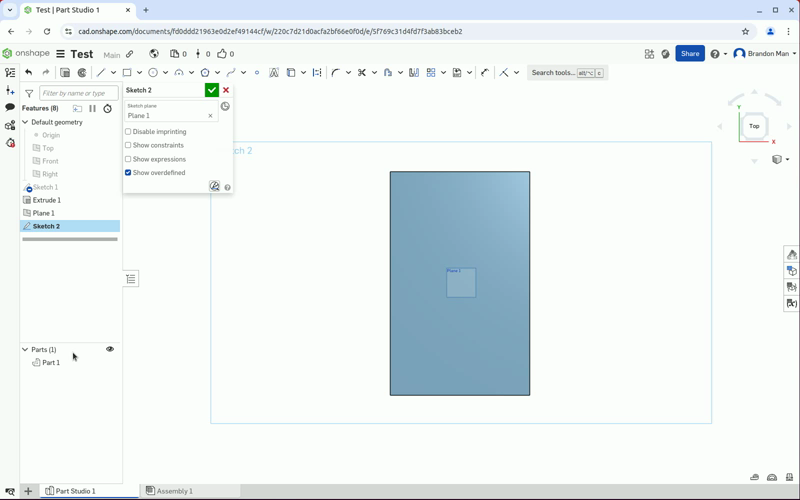
key(y)
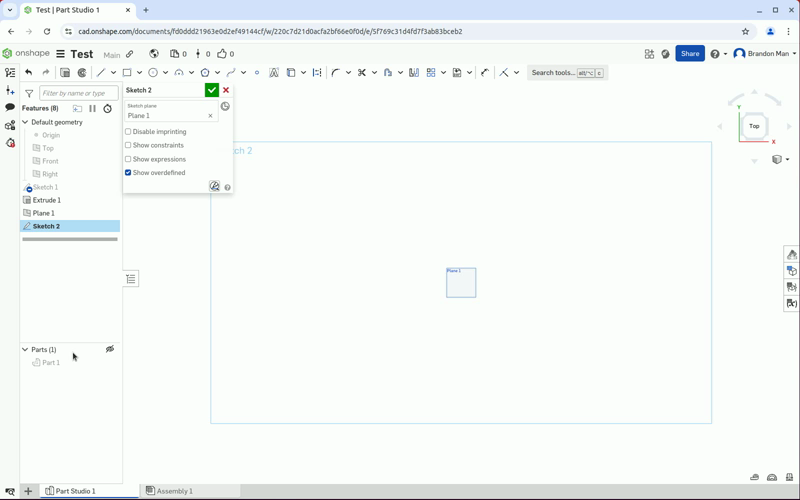
key(l)
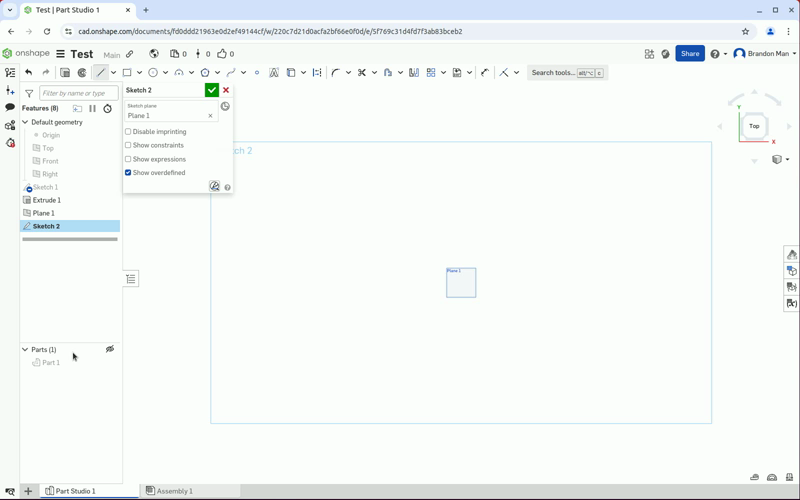
key_down(shift)
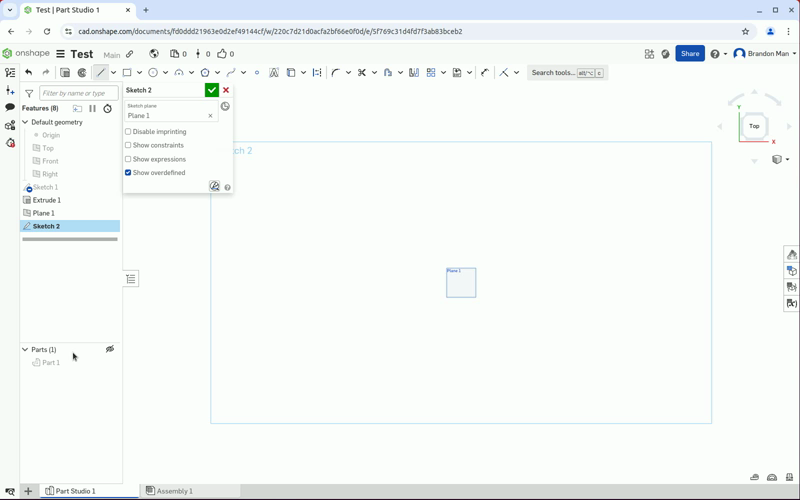
mouse_move(404, 297)
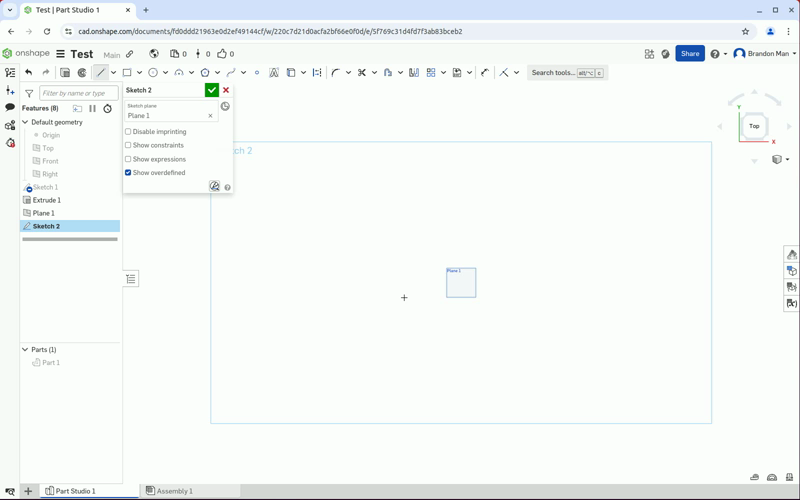
click(404, 297)
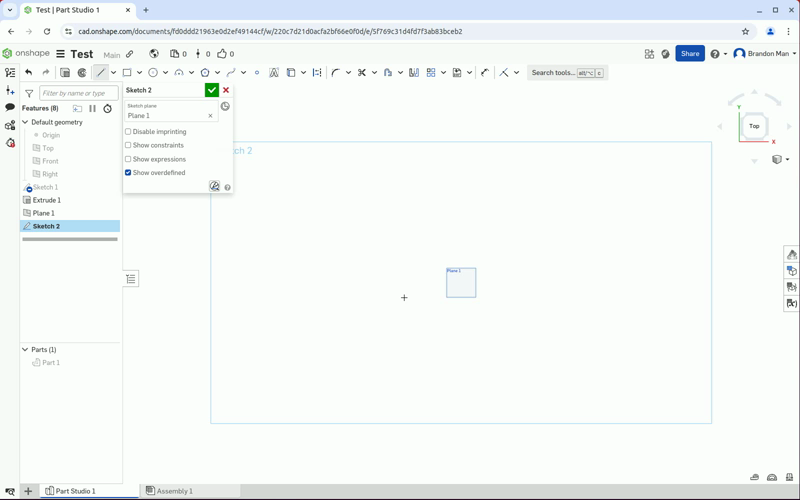
key_up(shift)
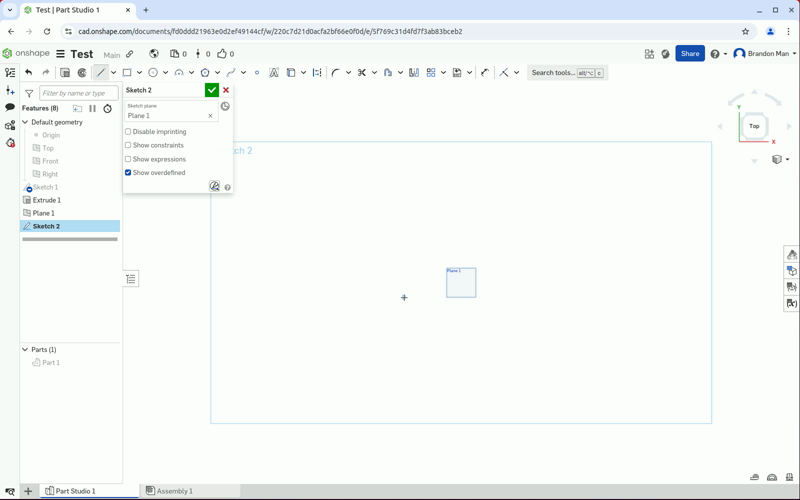
key_down(shift)
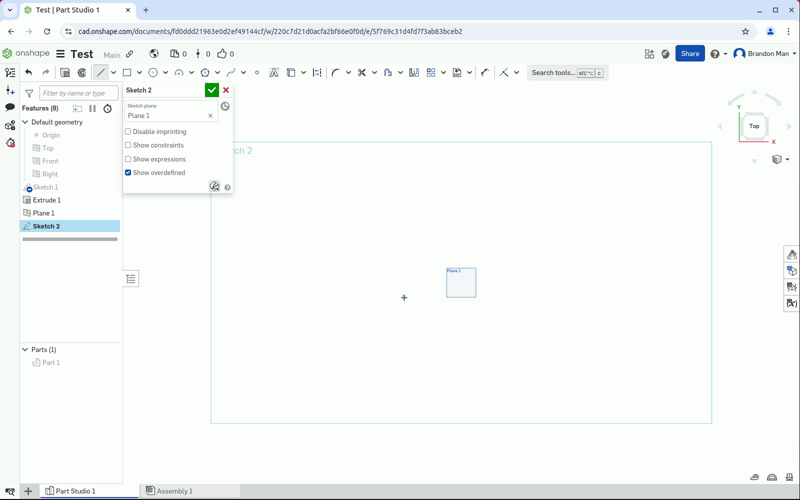
mouse_move(516, 297)
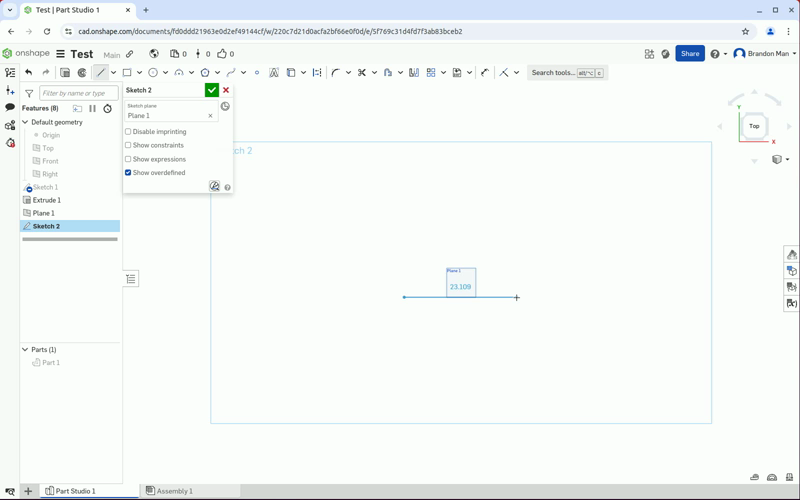
click(516, 297)
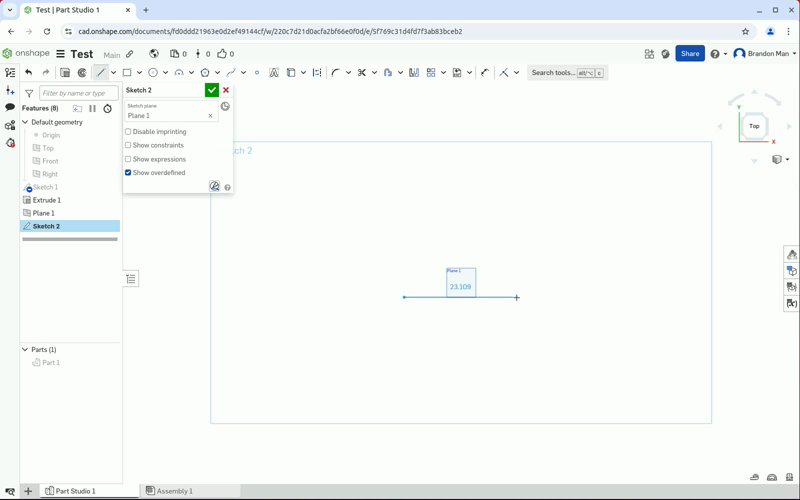
key_up(shift)
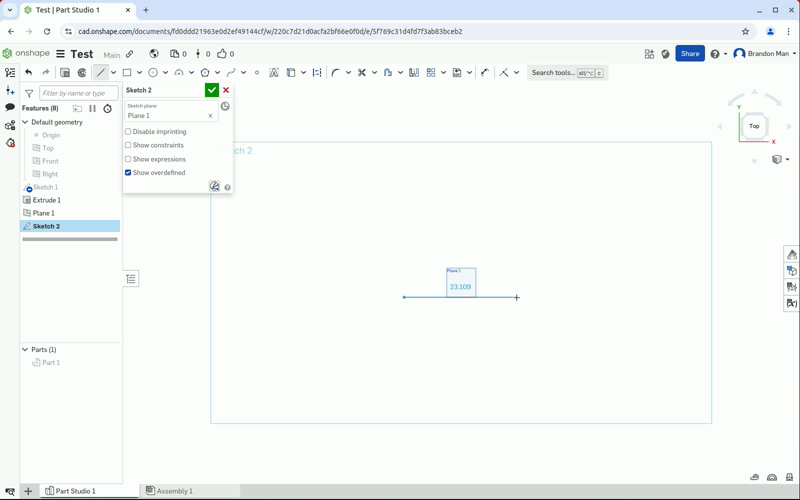
key_down(shift)
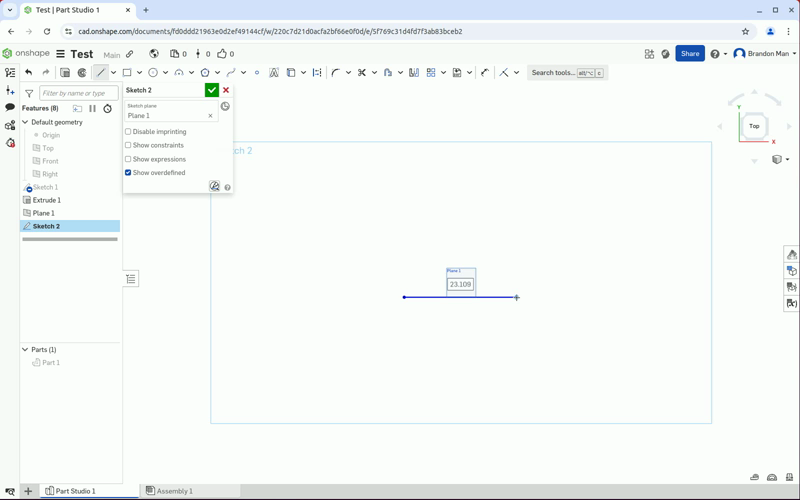
mouse_move(546, 297)
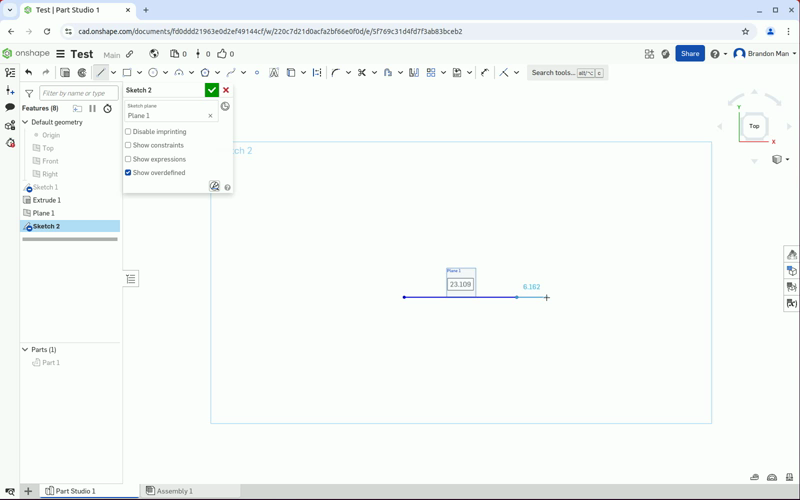
mouse_move(516, 268)
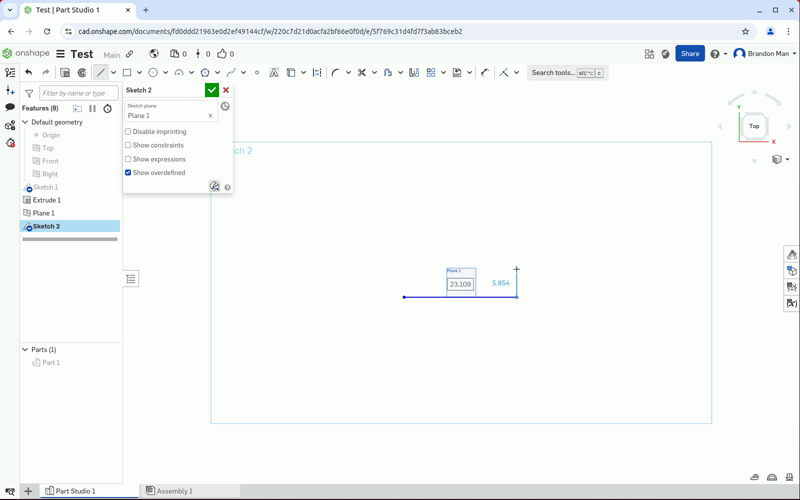
click(516, 268)
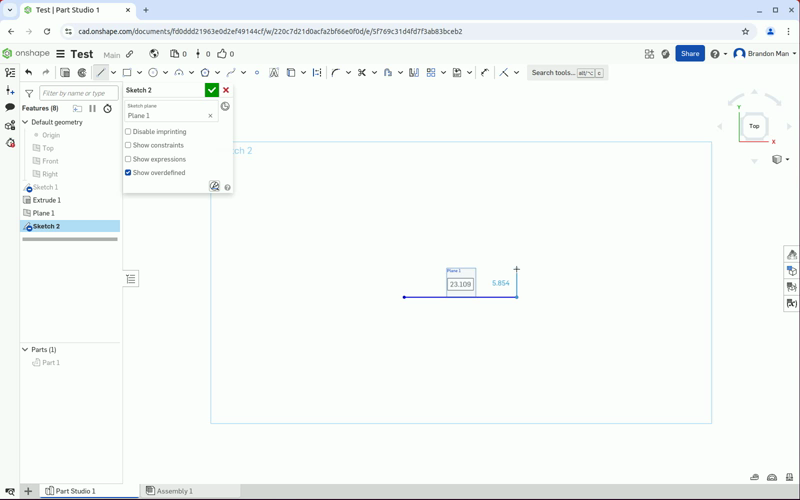
key_up(shift)
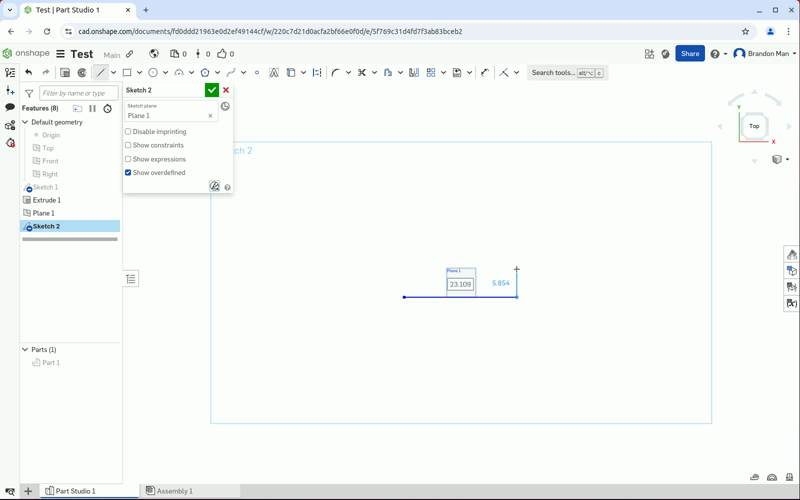
key_down(shift)
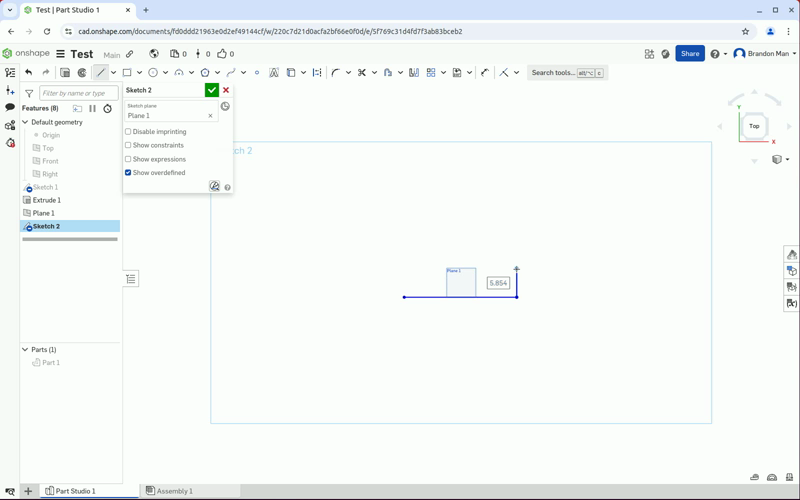
mouse_move(404, 268)
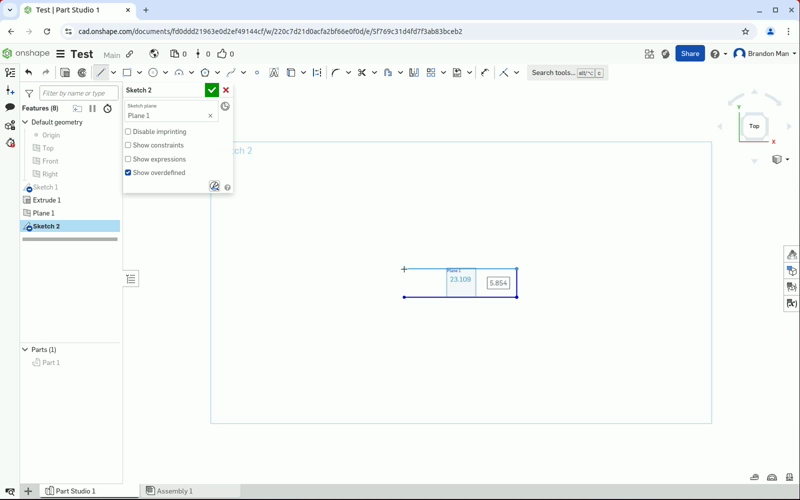
click(404, 268)
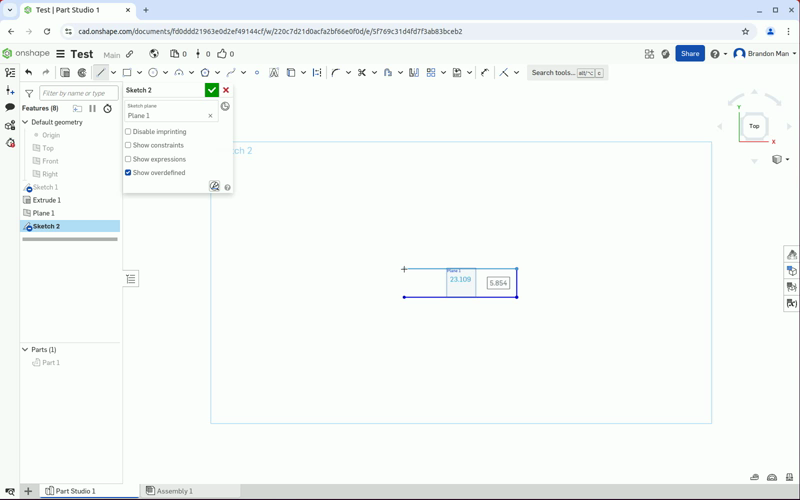
key_up(shift)
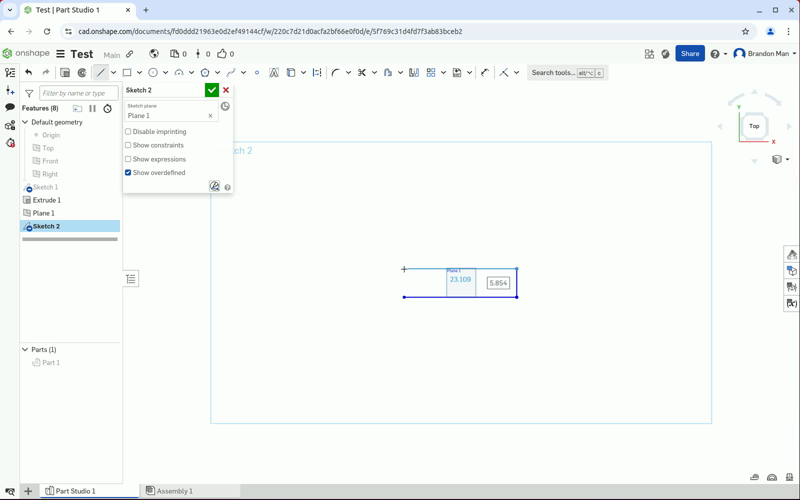
mouse_move(434, 268)
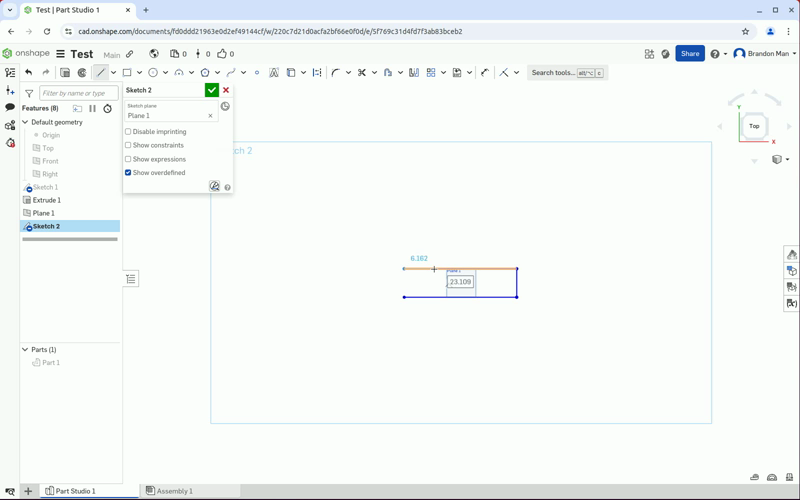
key_down(shift)
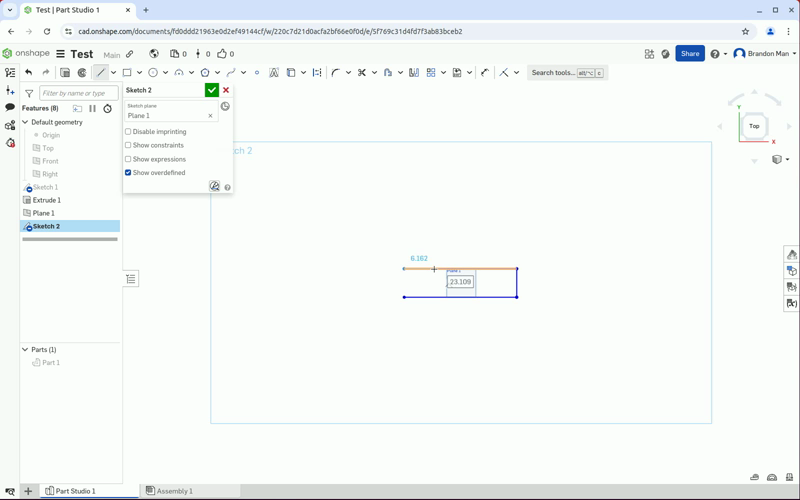
mouse_move(404, 297)
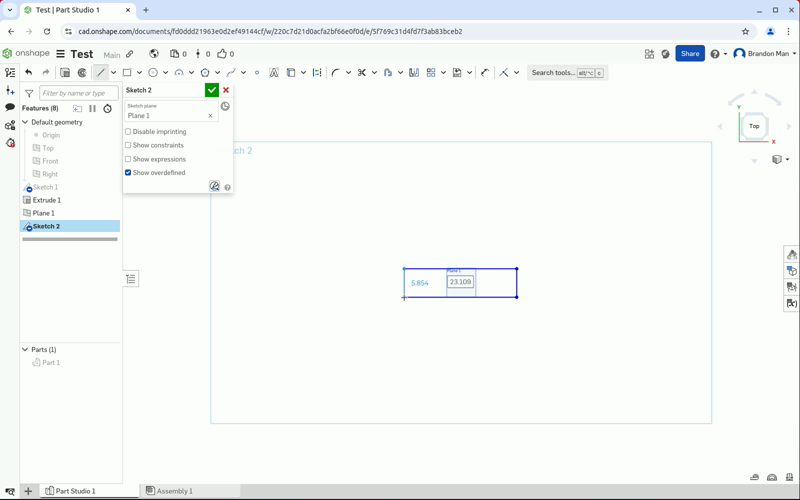
key_up(shift)
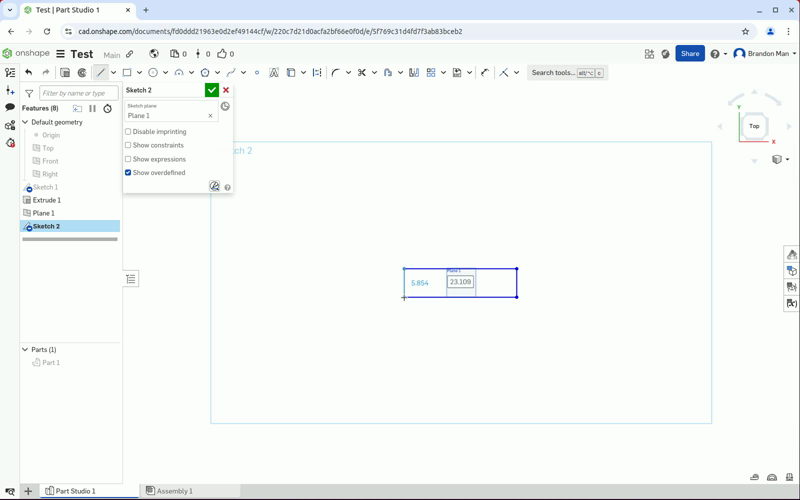
click(404, 297)
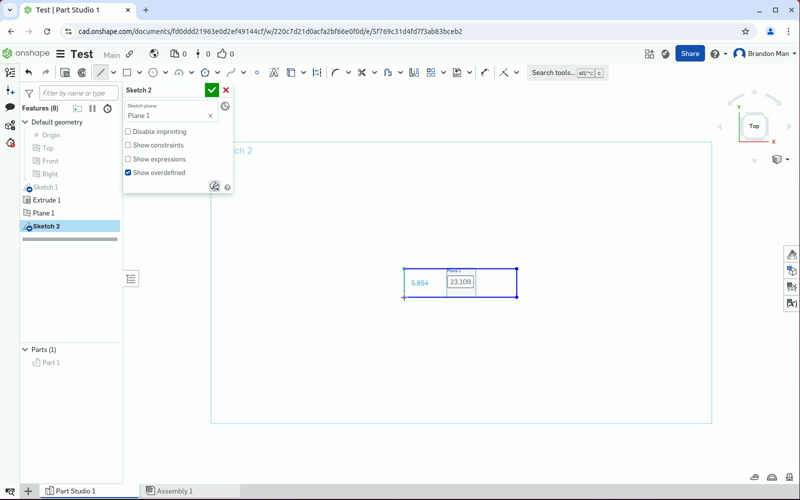
key(esc)
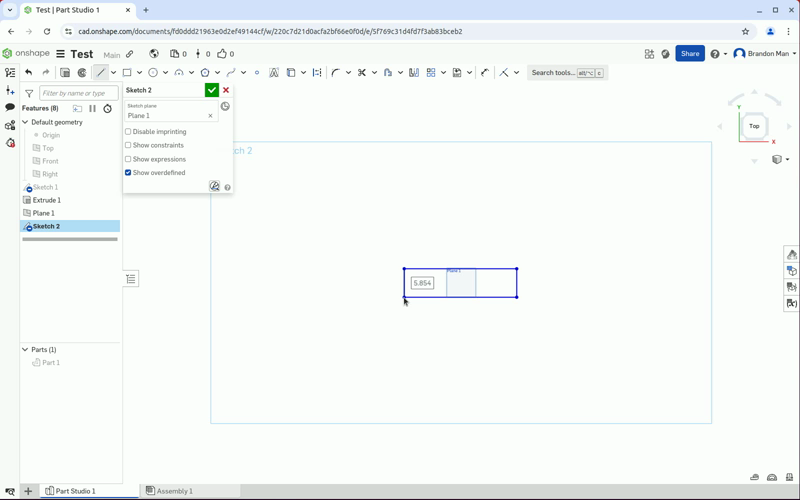
mouse_move(487, 281)
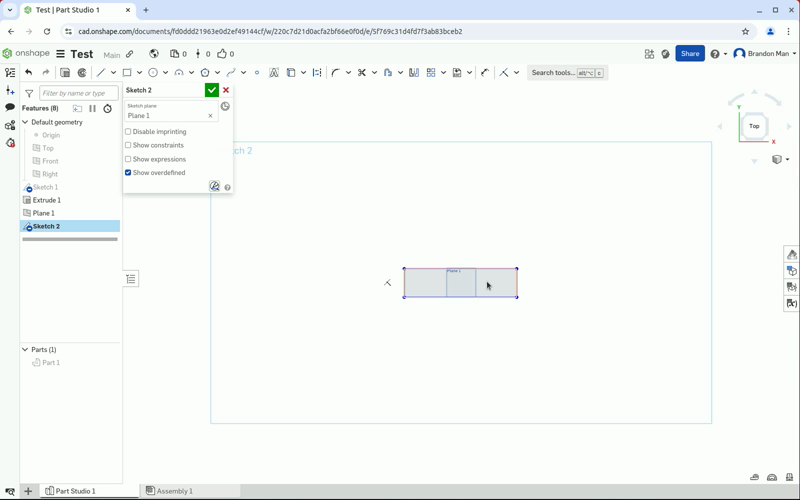
click(487, 281)
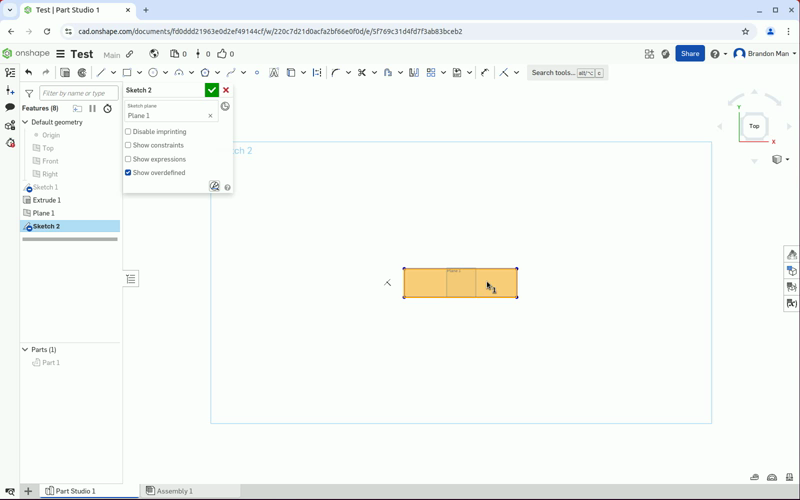
mouse_move(73, 352)
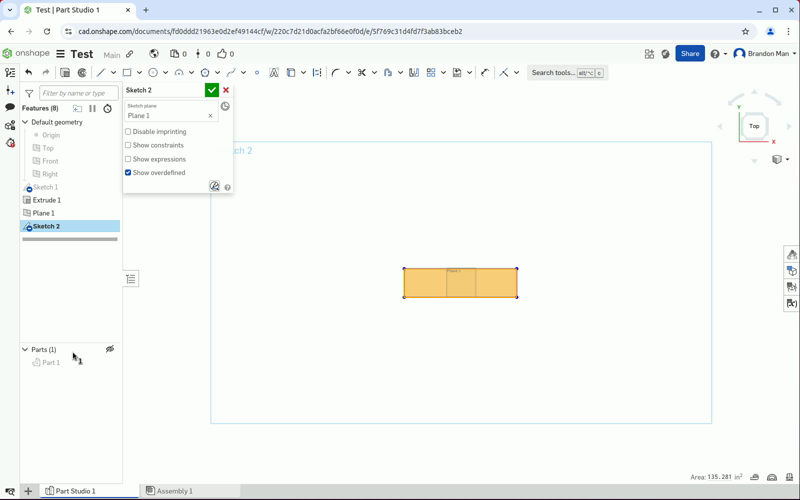
key(shift+y)
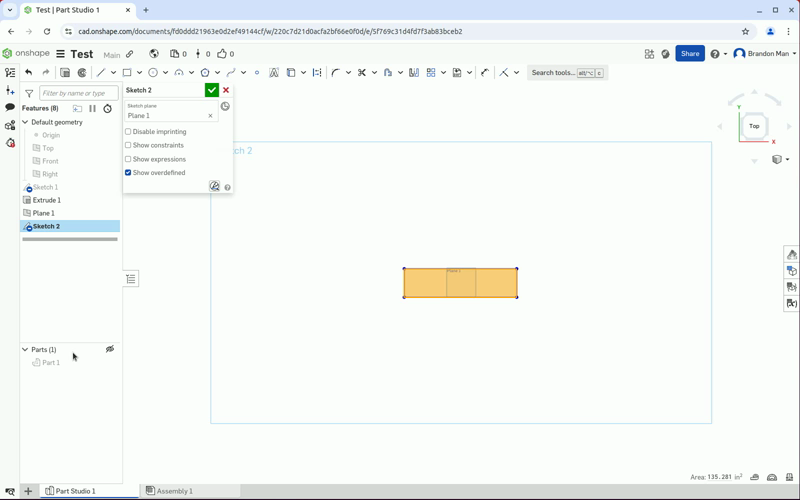
key(shift+e)
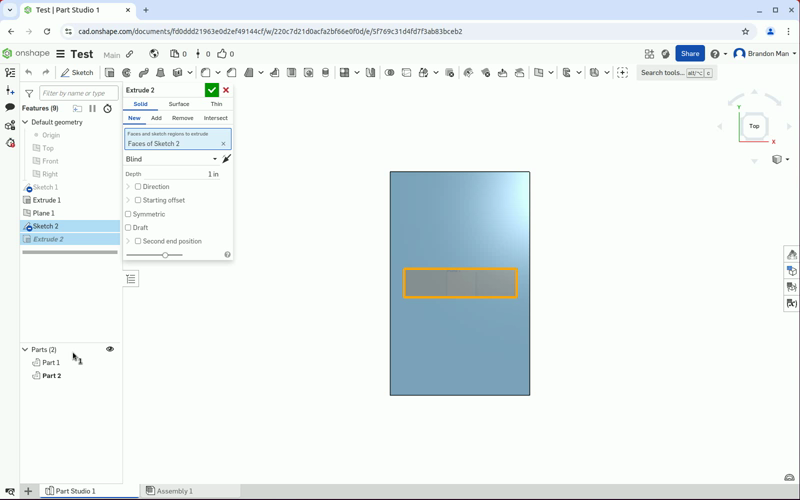
mouse_move(143, 106)
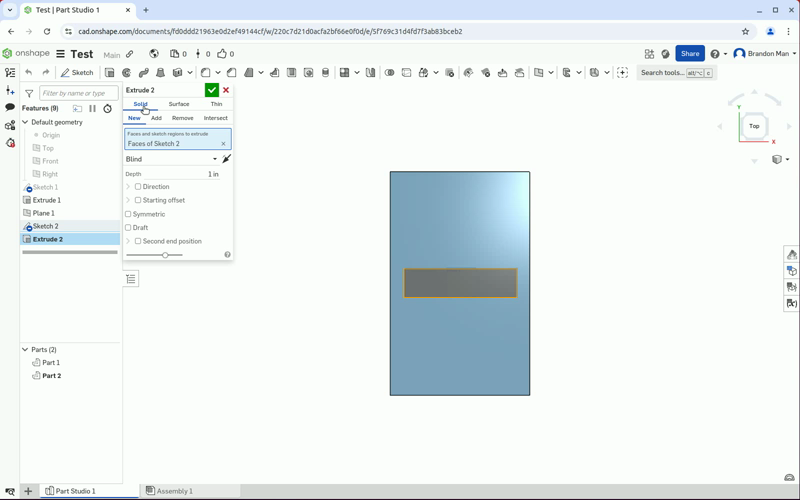
click(143, 106)
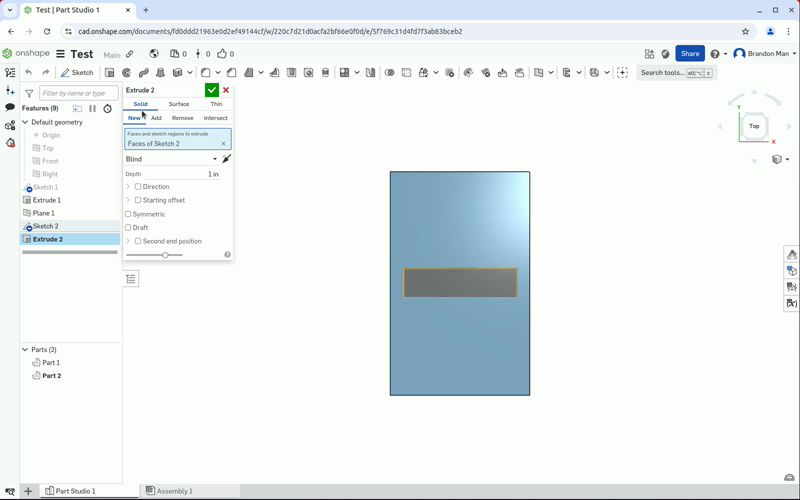
mouse_move(137, 120)
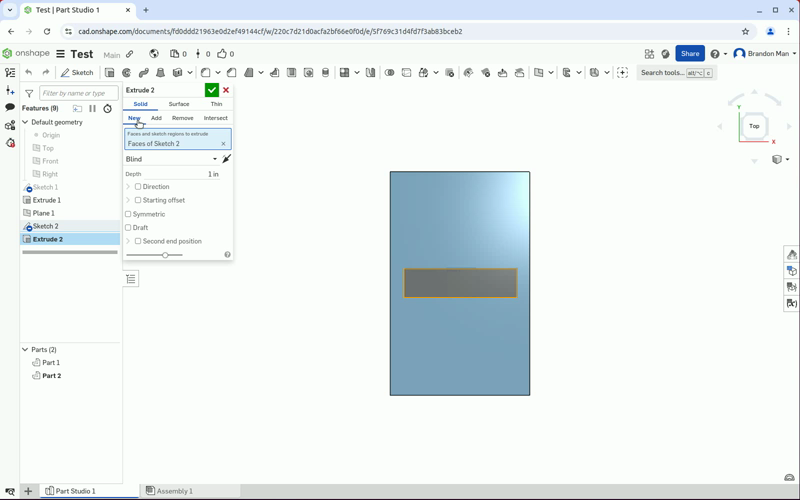
click(137, 120)
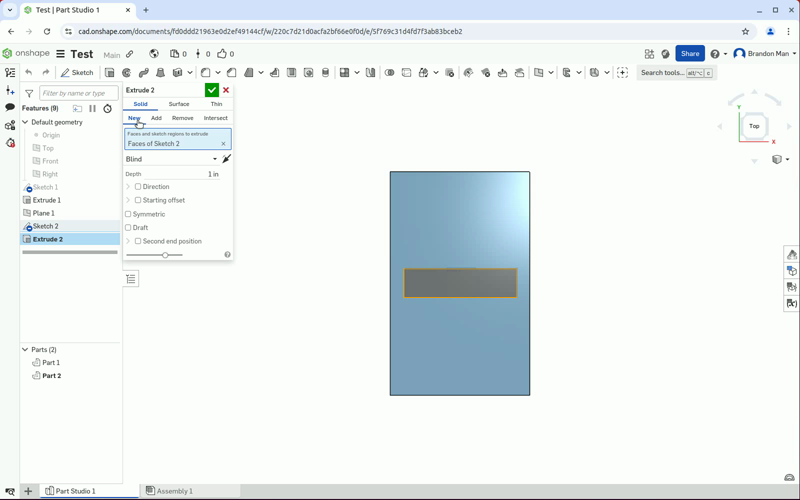
key(tab, 4)
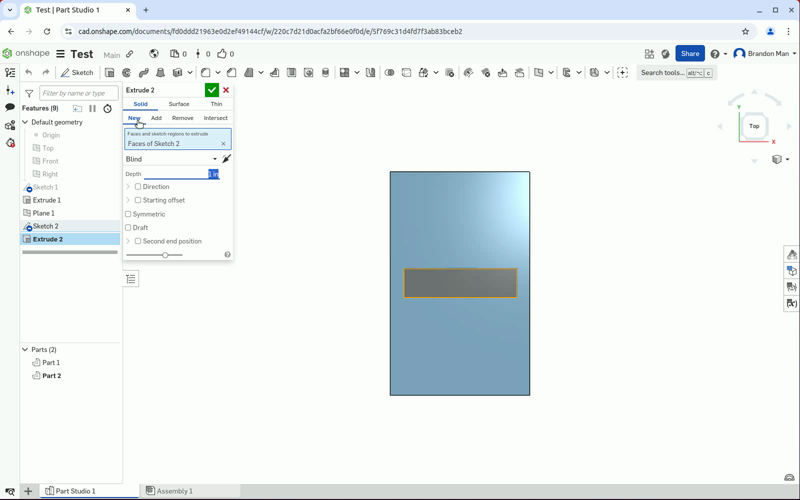
text(5.777)
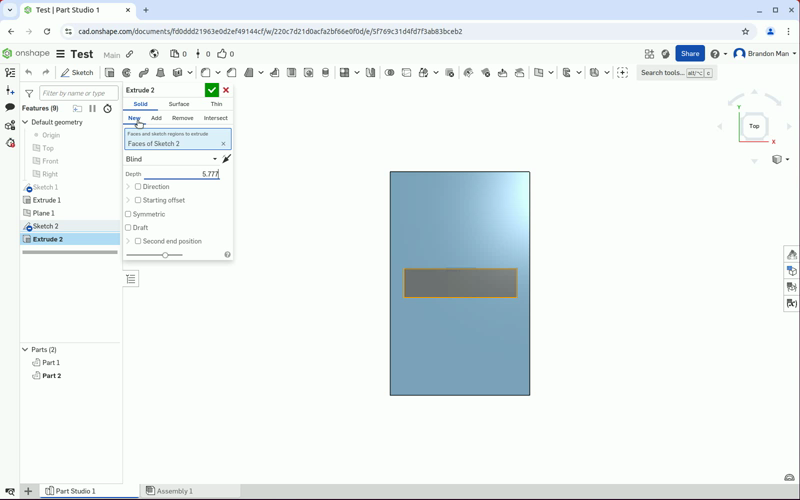
key(enter)
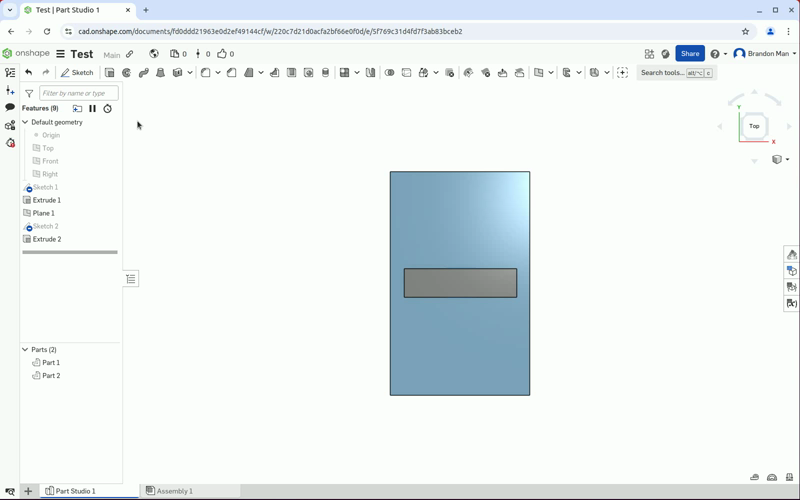
key(shift+h)
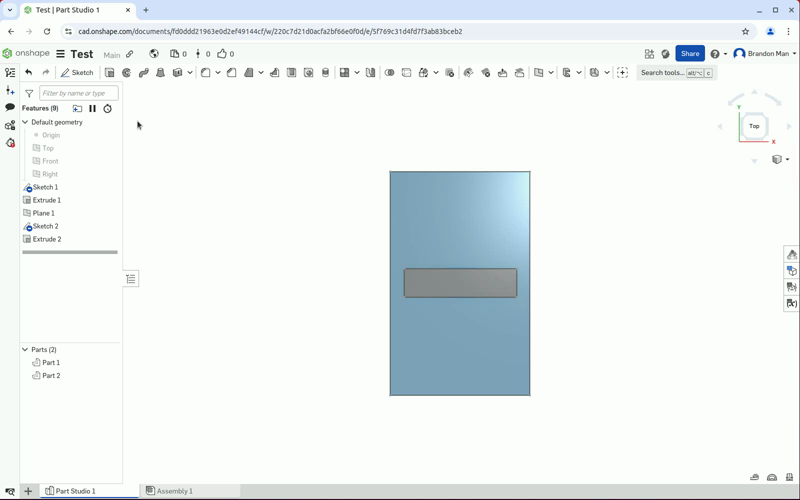
key(shift+h)
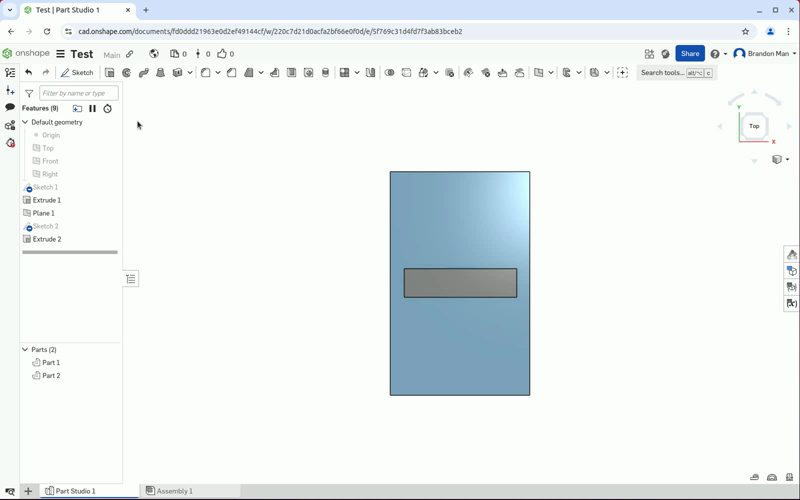
mouse_move(73, 189)
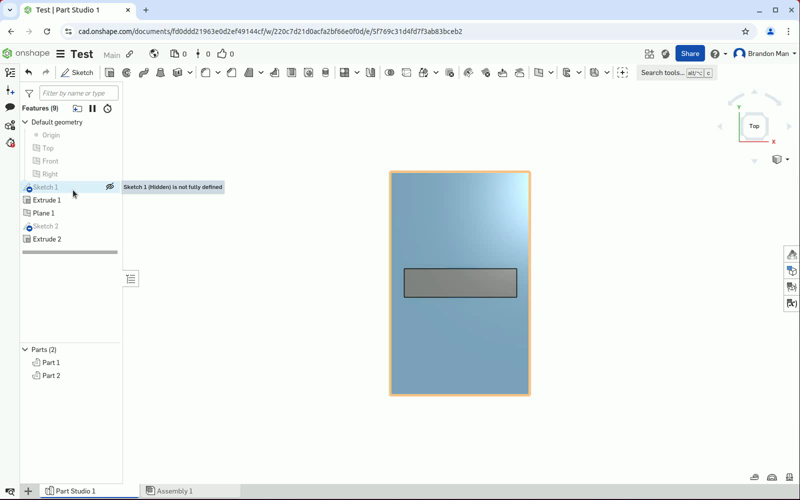
click(73, 189)
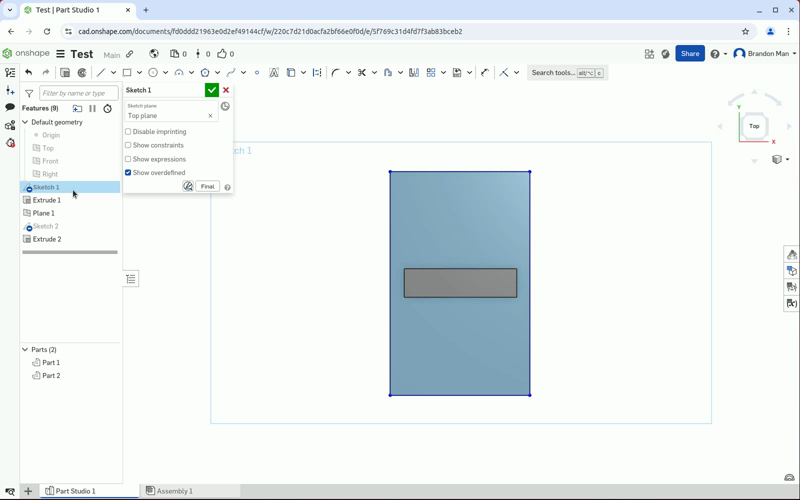
mouse_move(229, 92)
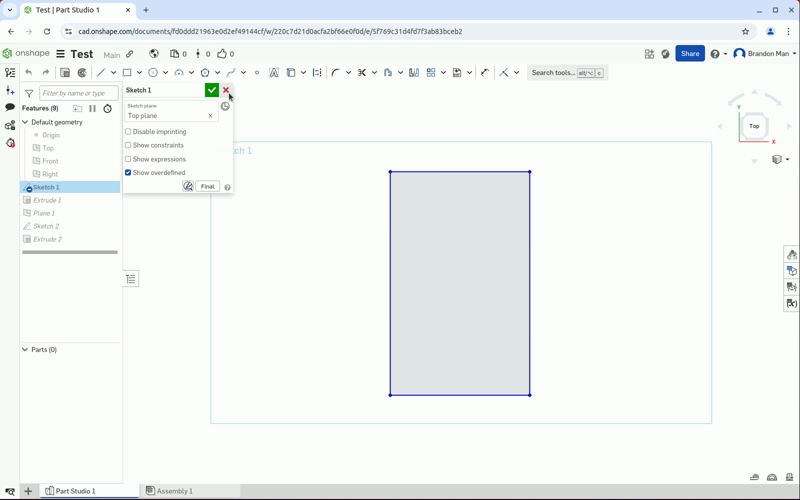
click(229, 92)
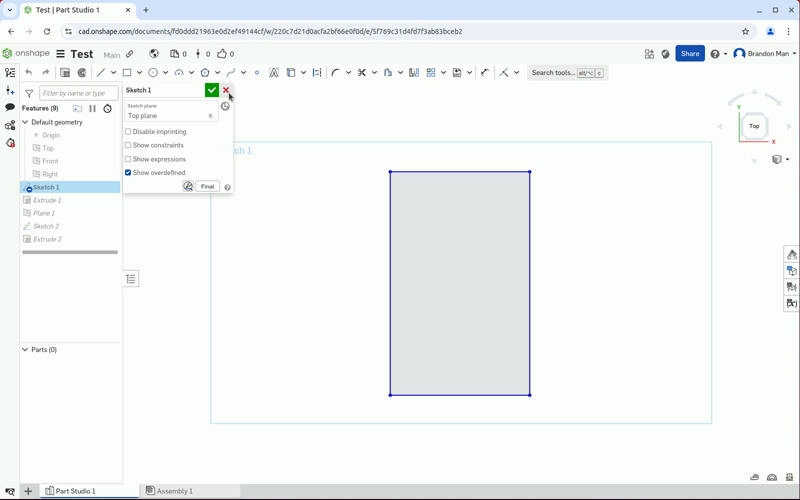
key(shift+s)
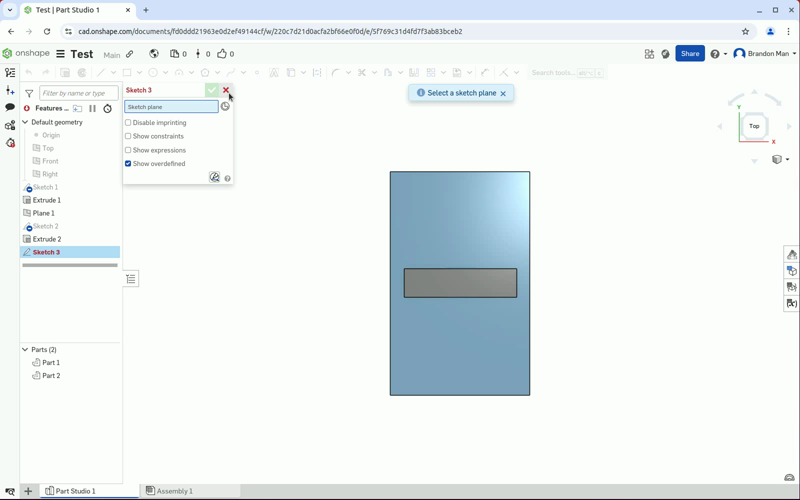
mouse_move(73, 215)
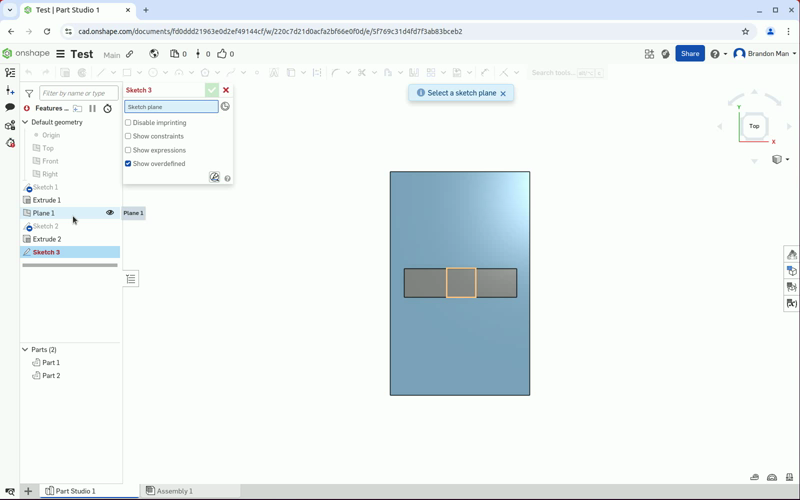
click(73, 215)
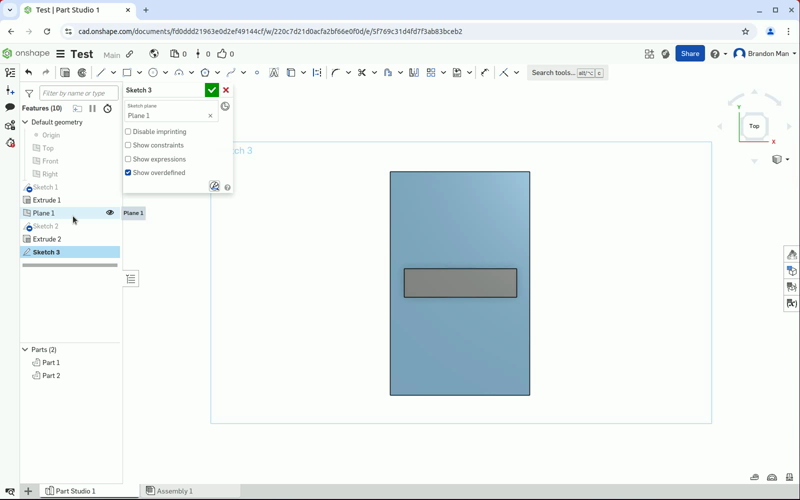
mouse_move(73, 352)
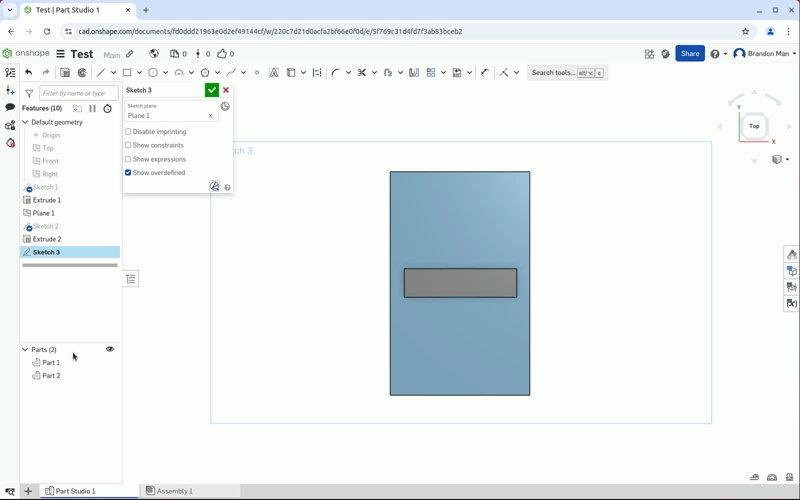
key(y)
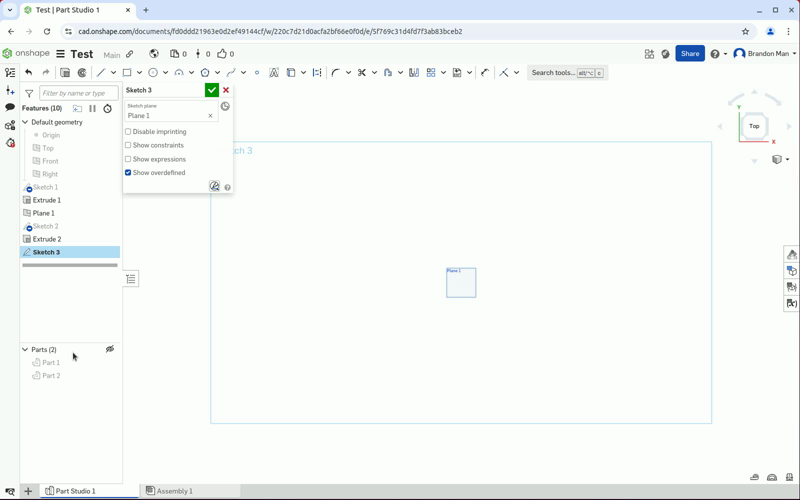
key(l)
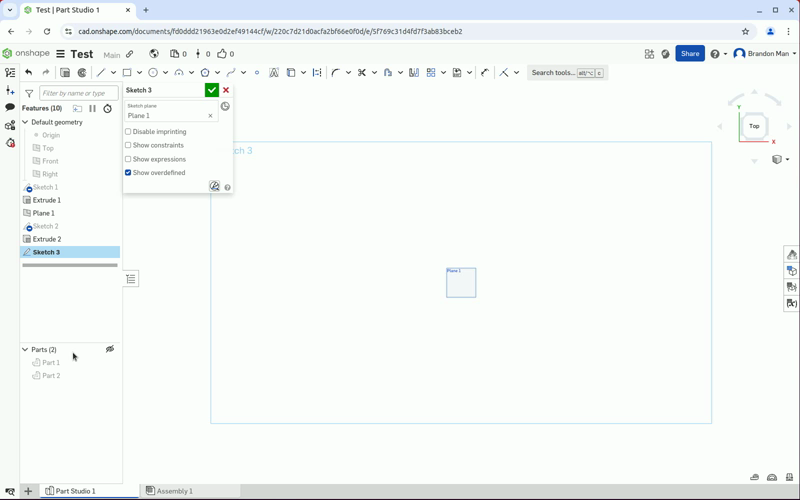
key_down(shift)
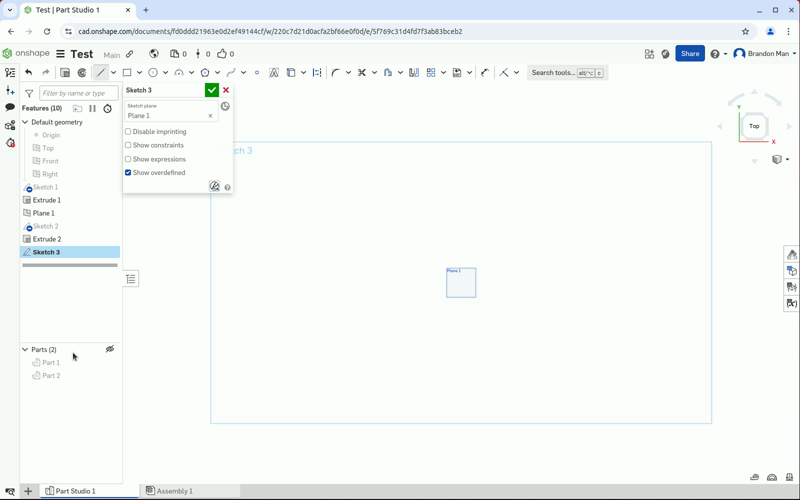
mouse_move(404, 381)
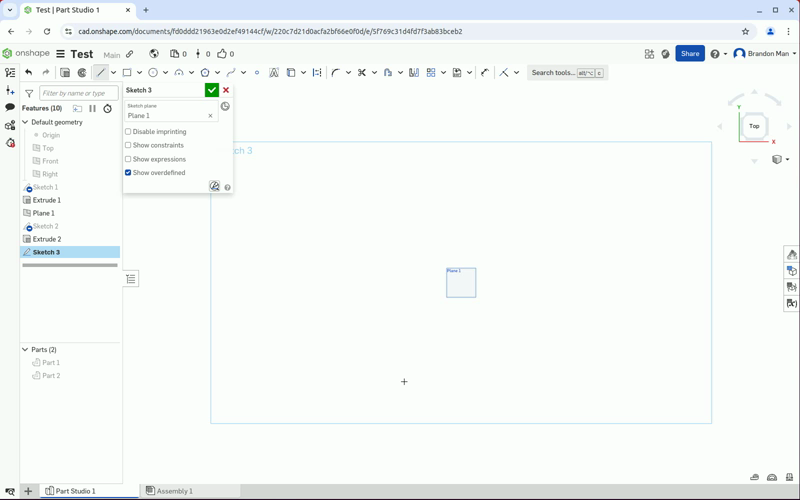
click(404, 381)
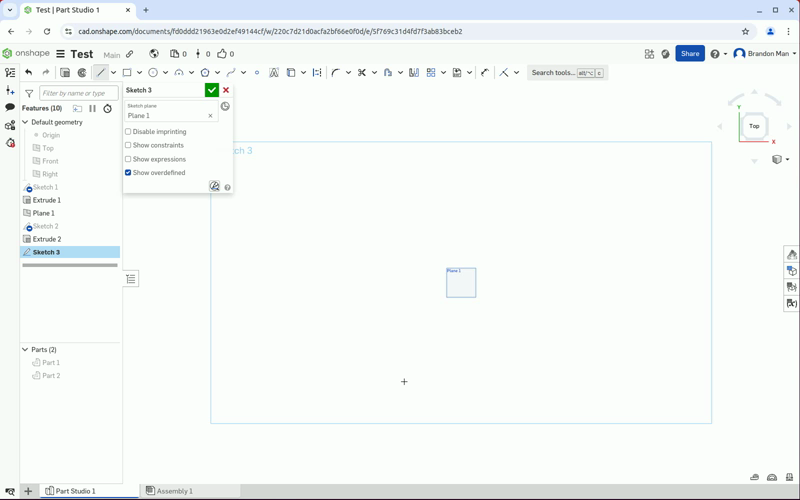
key_up(shift)
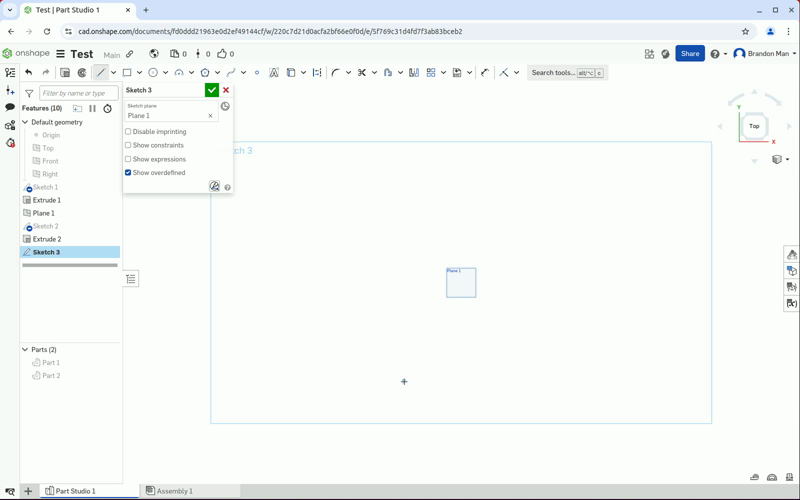
key_down(shift)
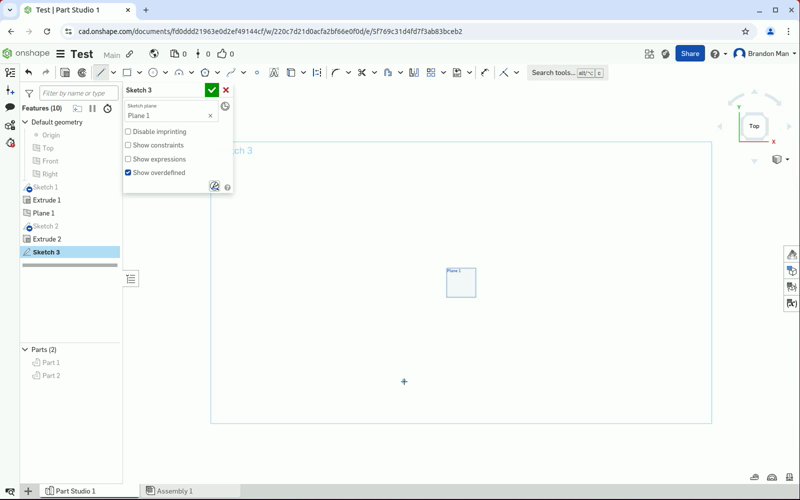
mouse_move(516, 381)
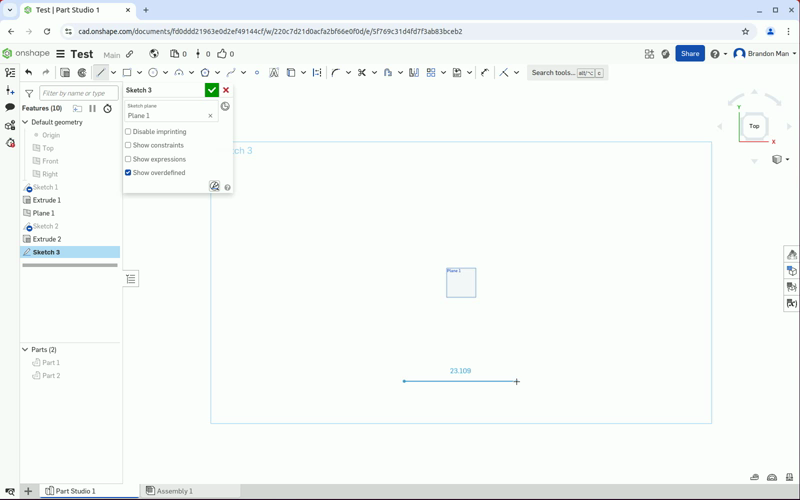
click(516, 381)
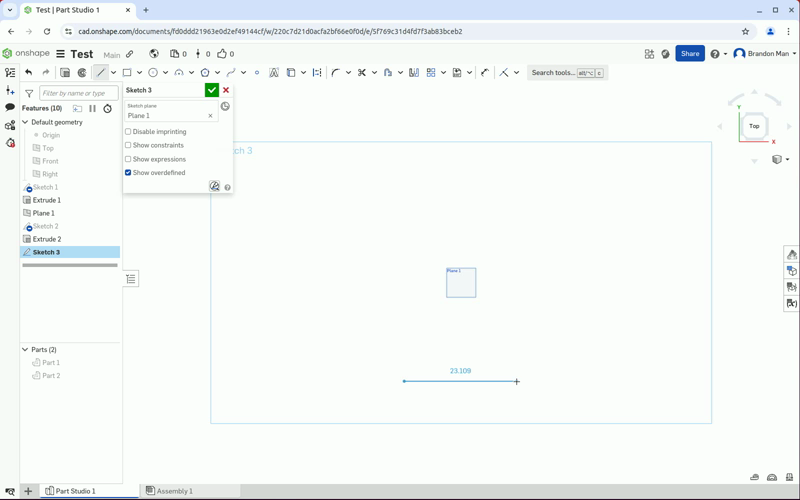
key_up(shift)
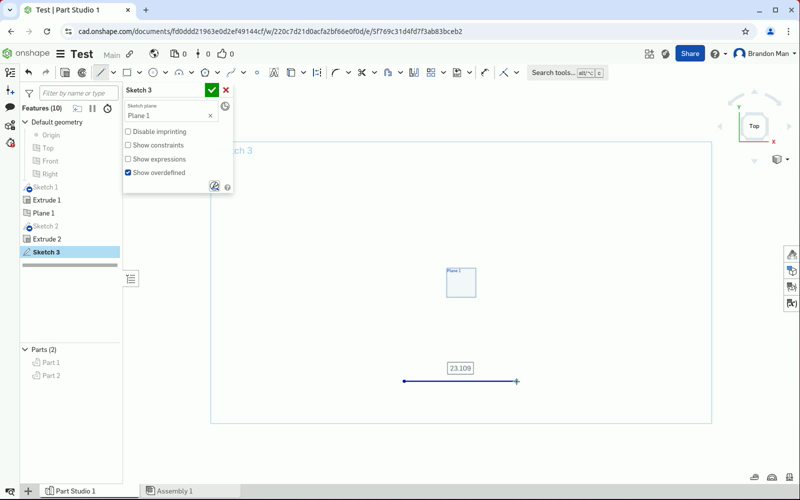
key_down(shift)
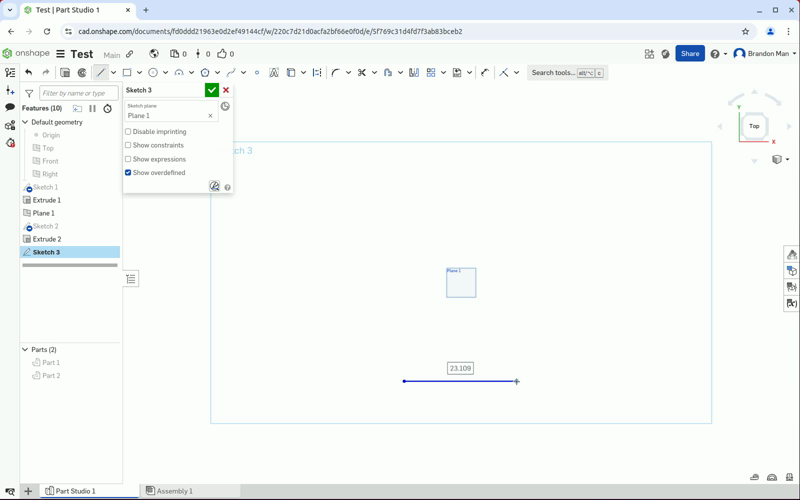
mouse_move(546, 381)
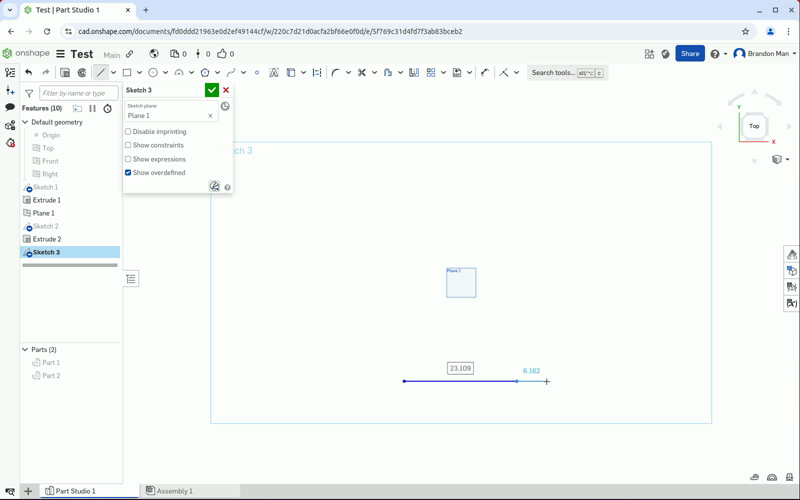
mouse_move(516, 352)
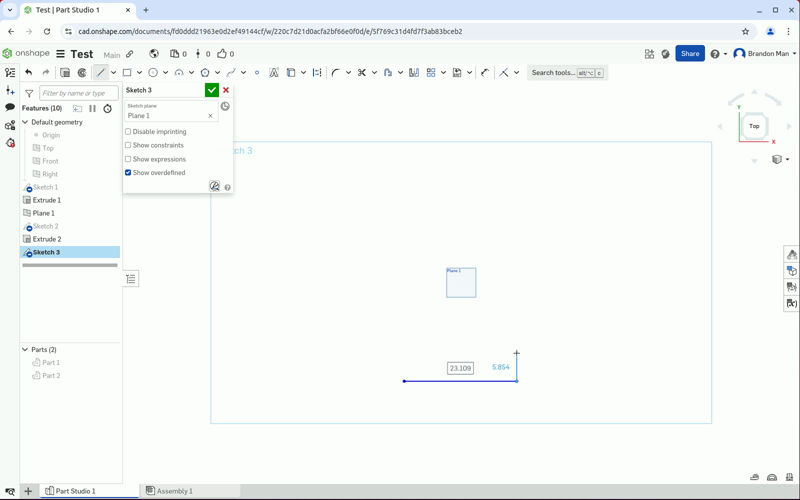
click(516, 352)
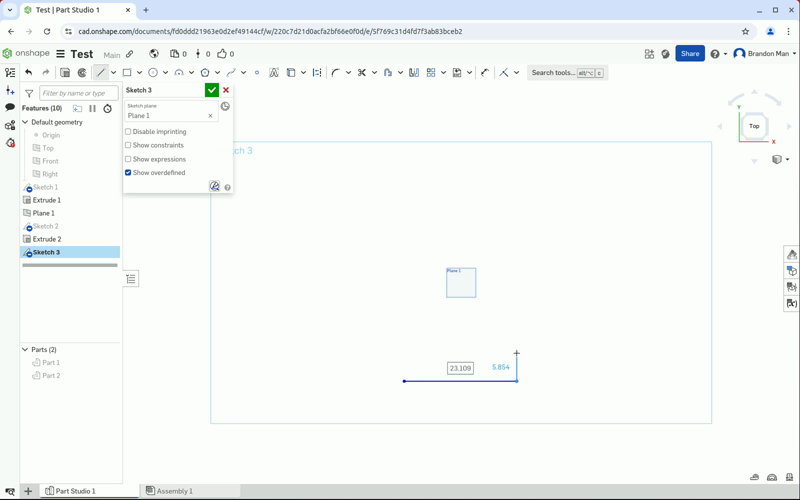
key_up(shift)
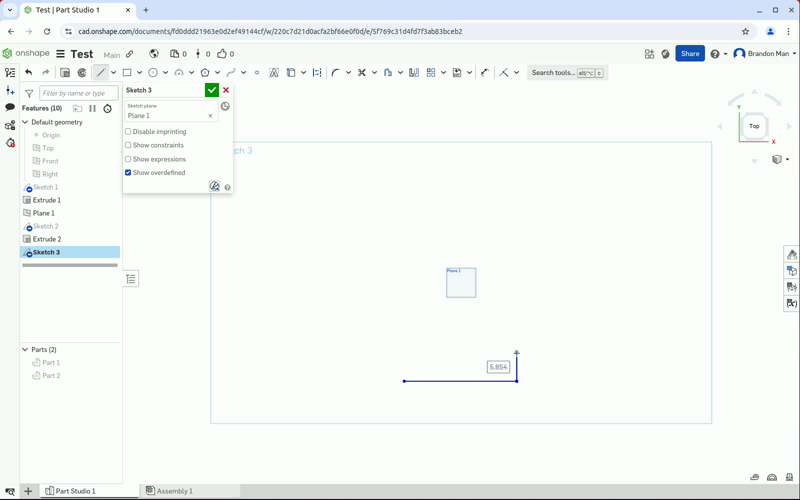
key_down(shift)
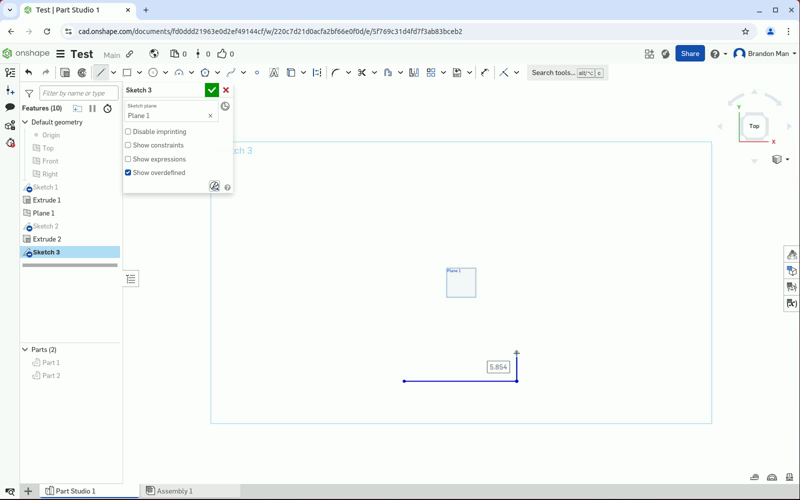
mouse_move(404, 352)
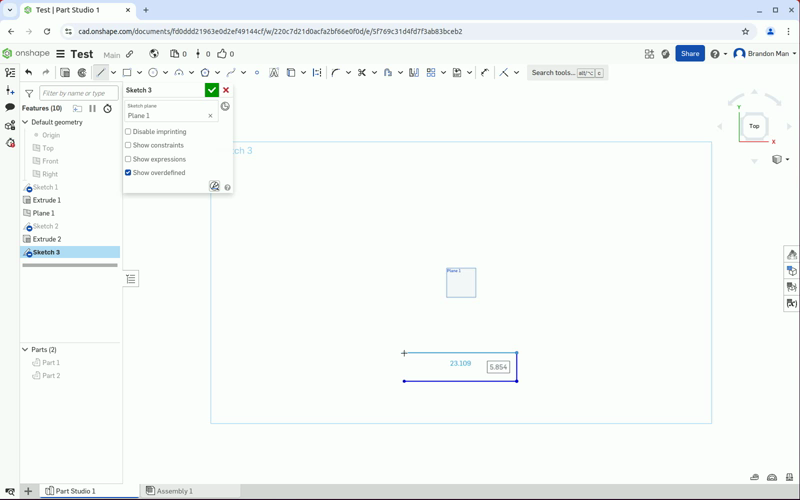
click(404, 352)
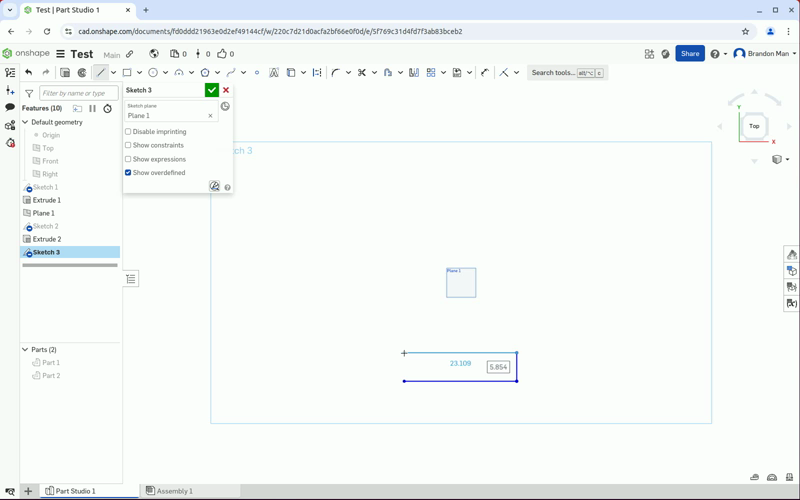
key_up(shift)
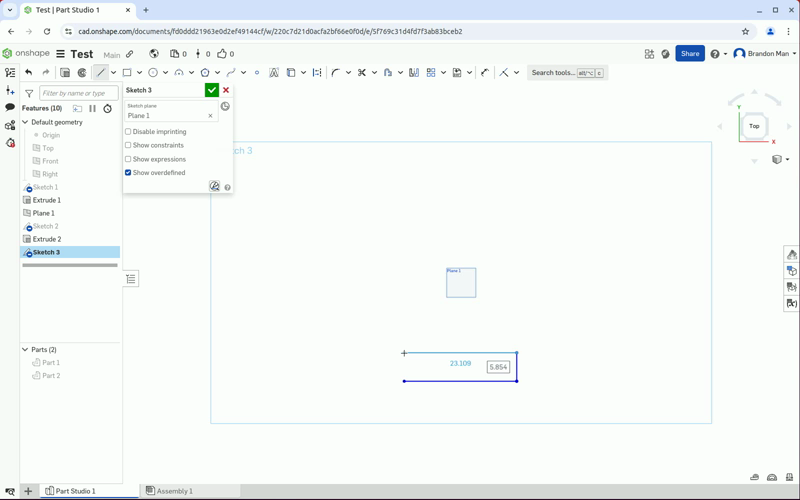
mouse_move(434, 352)
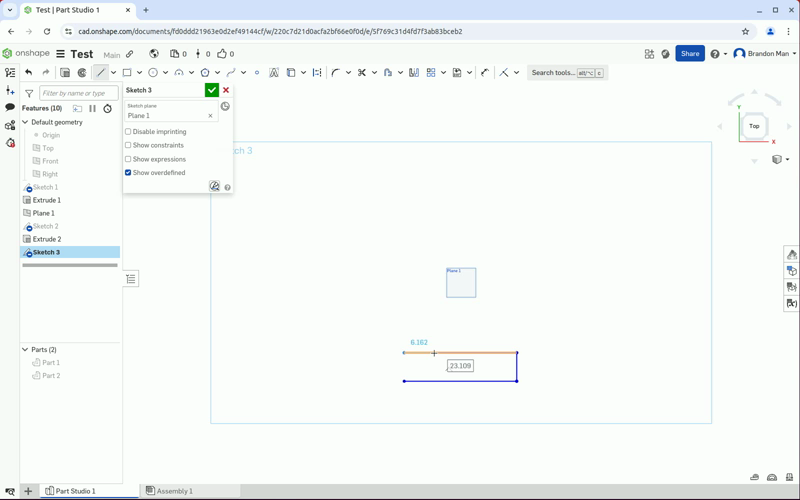
key_down(shift)
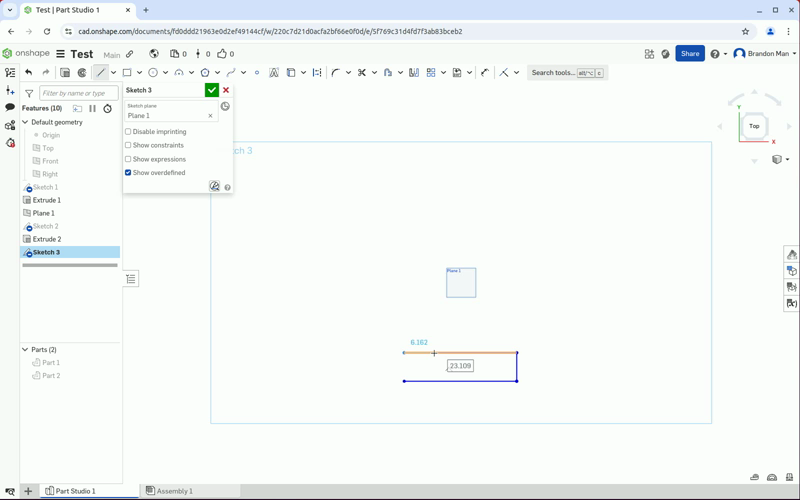
mouse_move(404, 381)
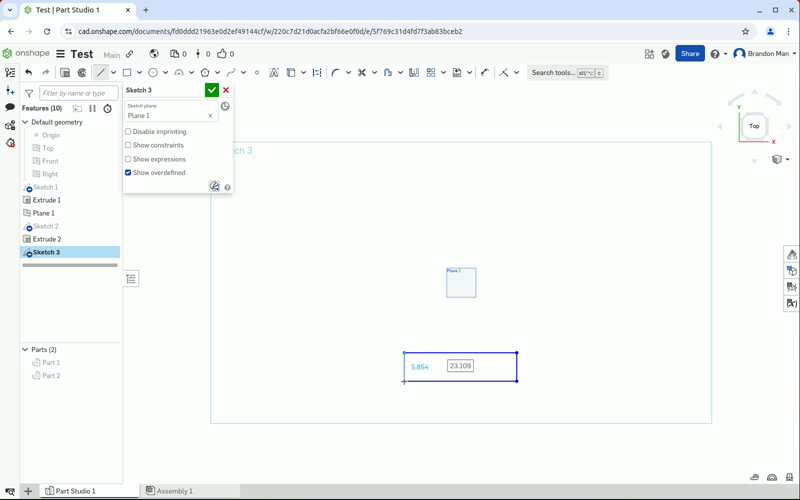
key_up(shift)
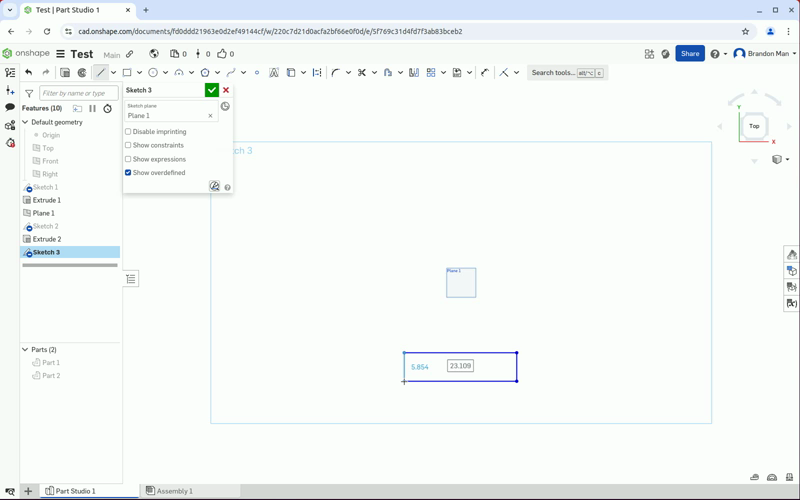
click(404, 381)
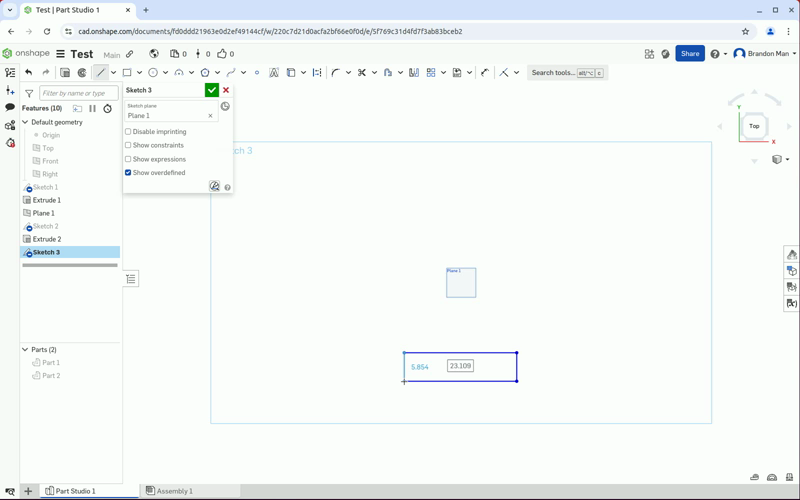
key(esc)
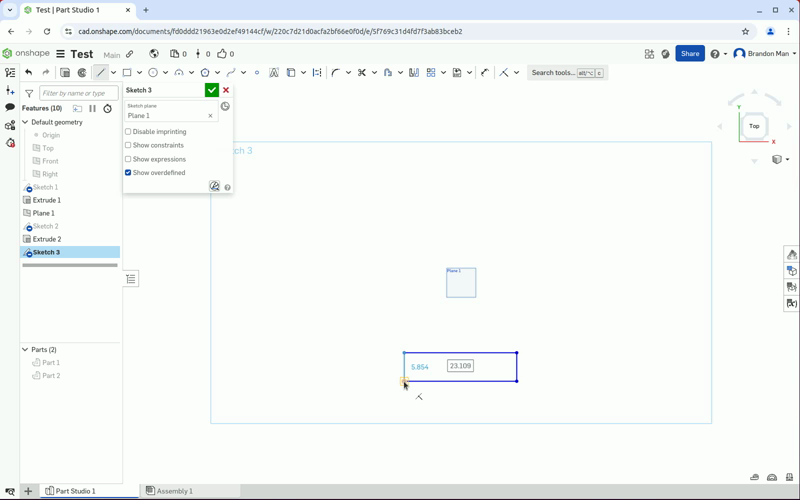
mouse_move(458, 365)
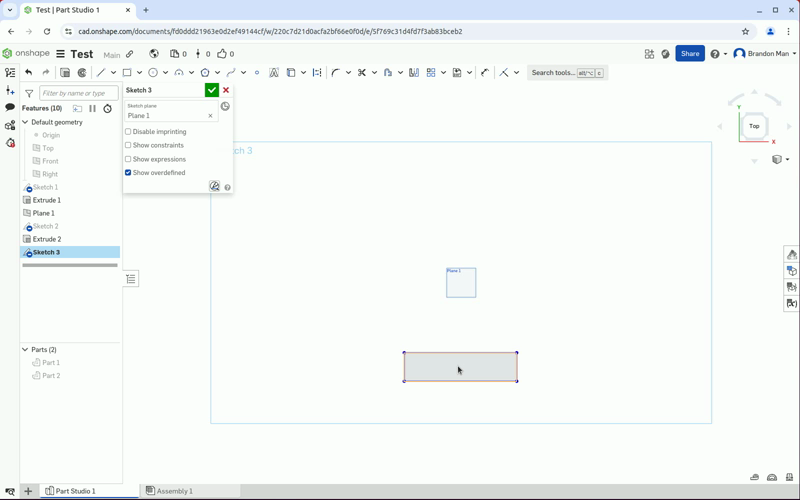
click(458, 365)
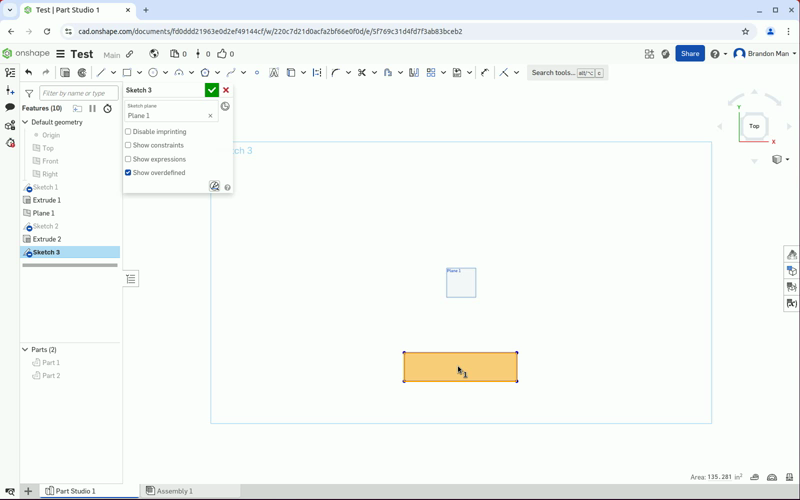
mouse_move(73, 352)
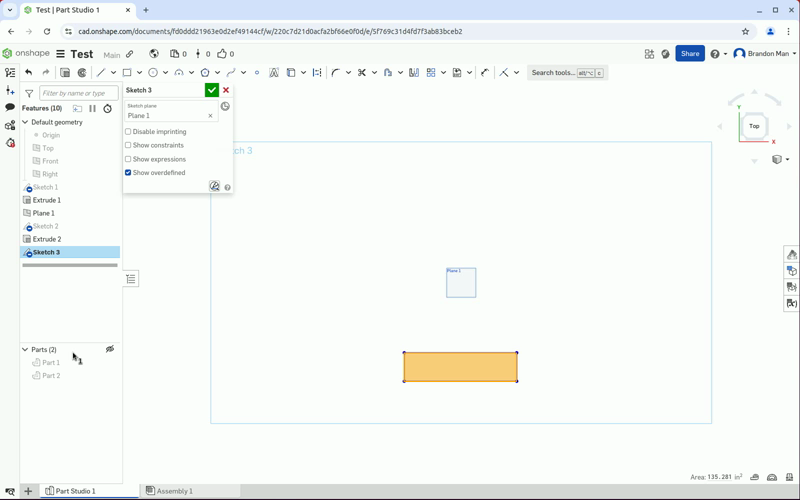
key(shift+y)
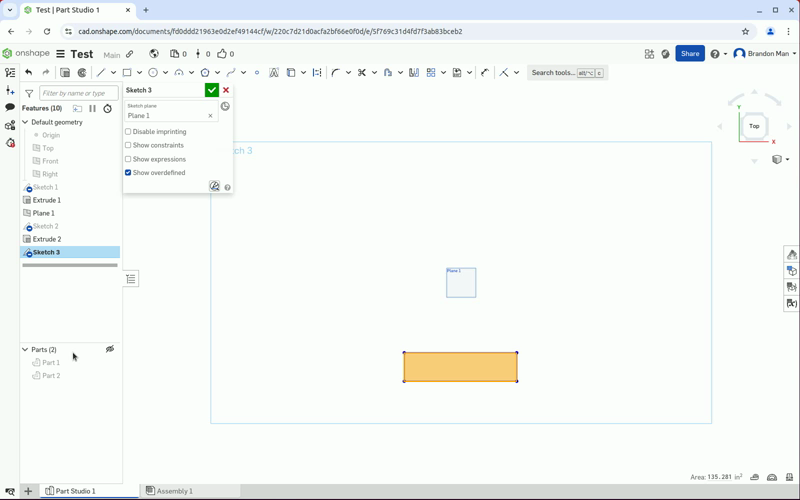
key(shift+e)
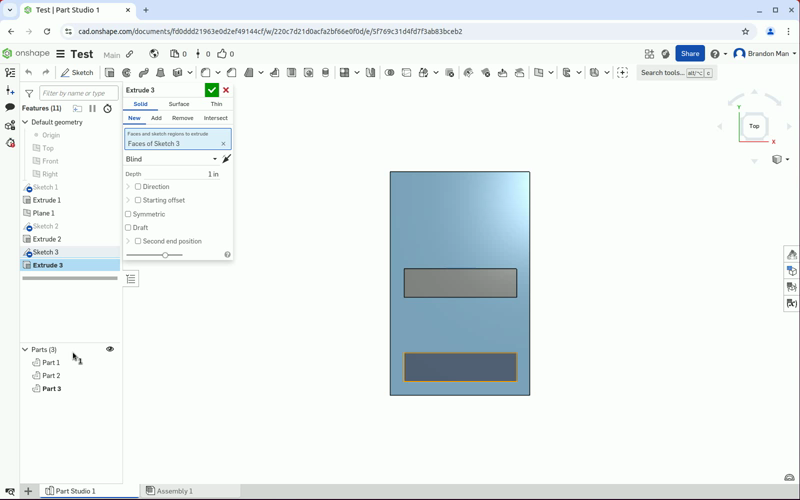
mouse_move(143, 106)
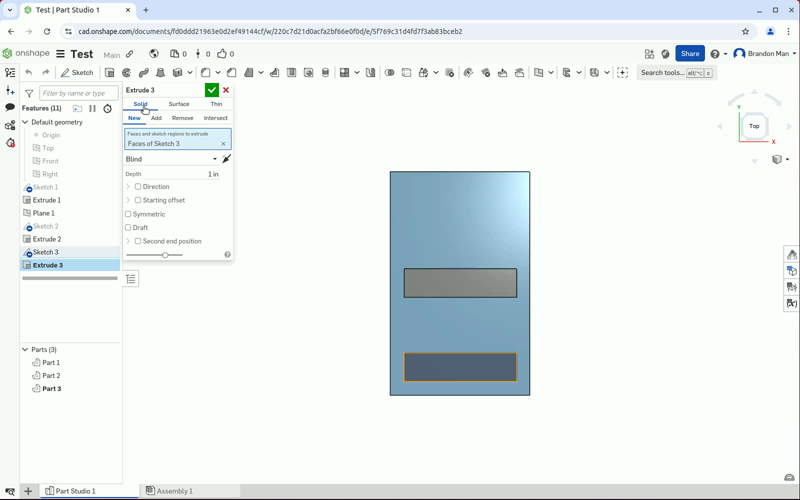
click(143, 106)
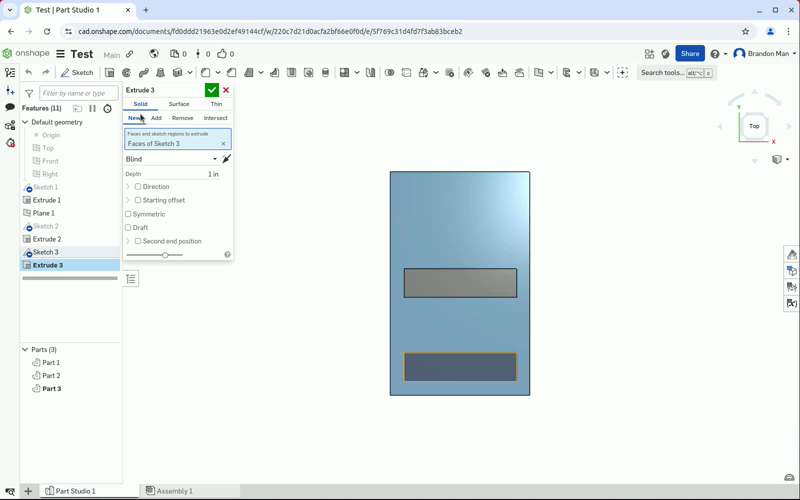
mouse_move(137, 120)
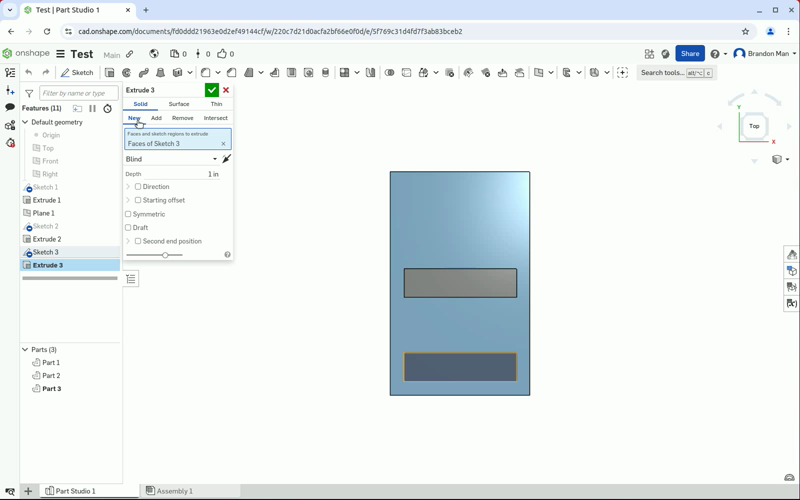
click(137, 120)
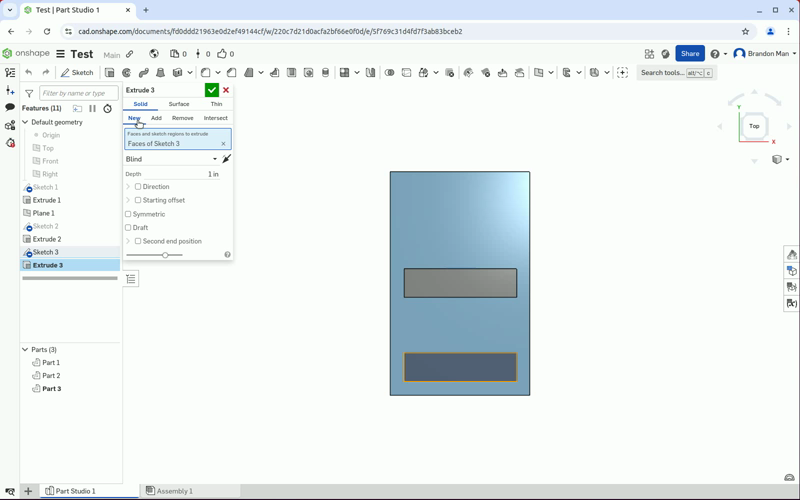
key(tab, 4)
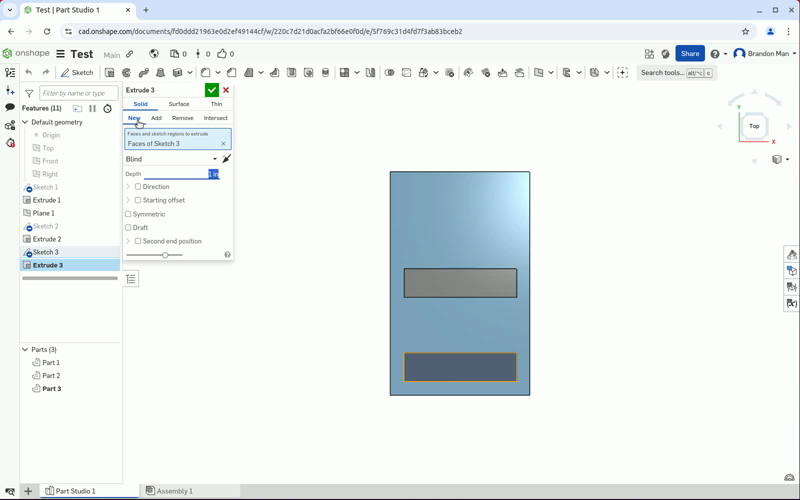
text(5.777)
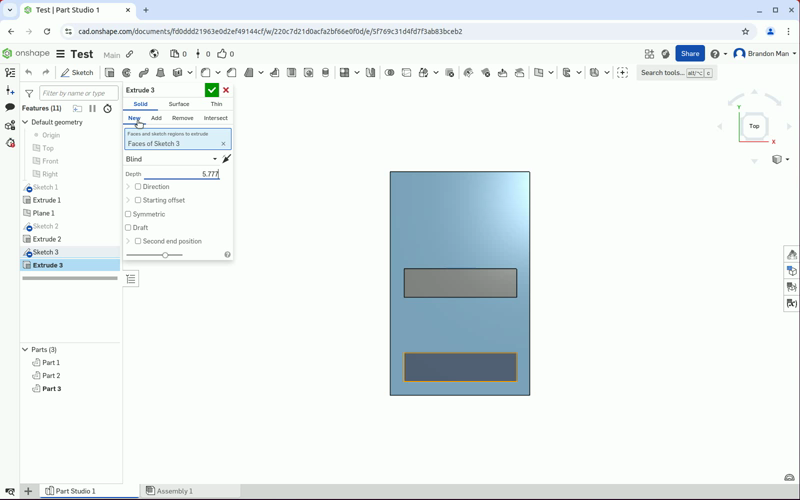
key(enter)
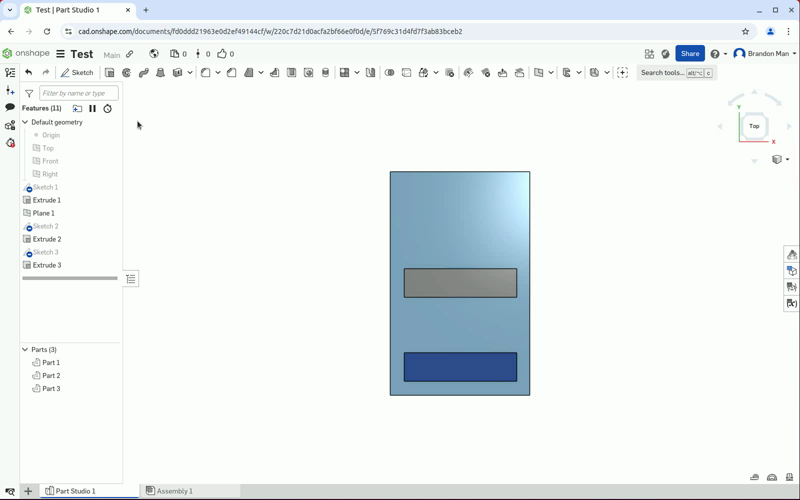
key(shift+h)
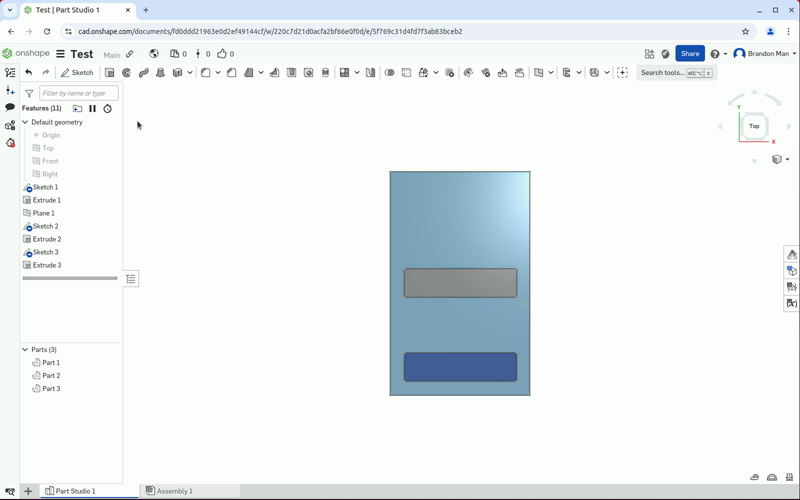
key(shift+h)
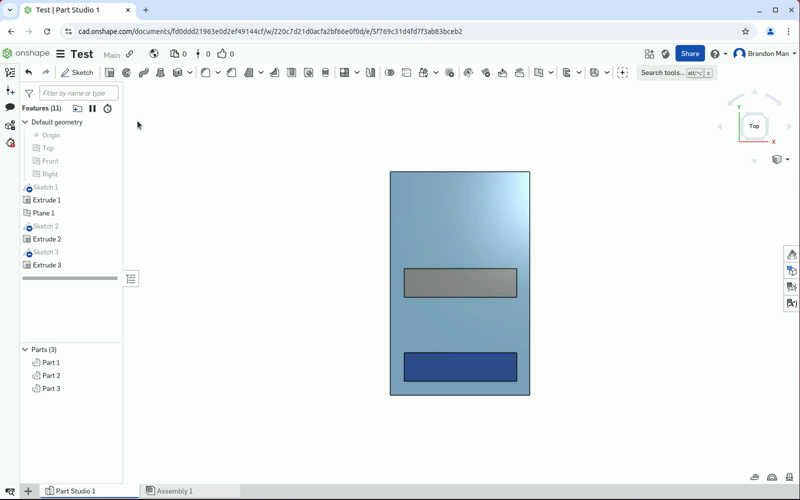
mouse_move(73, 189)
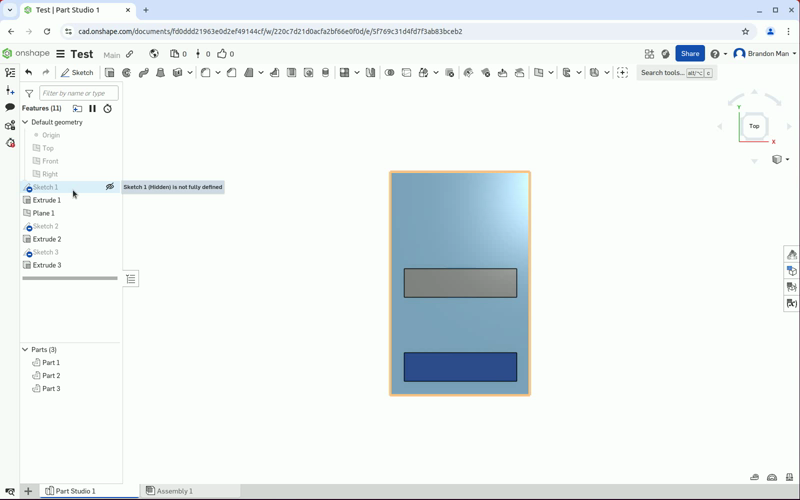
click(73, 189)
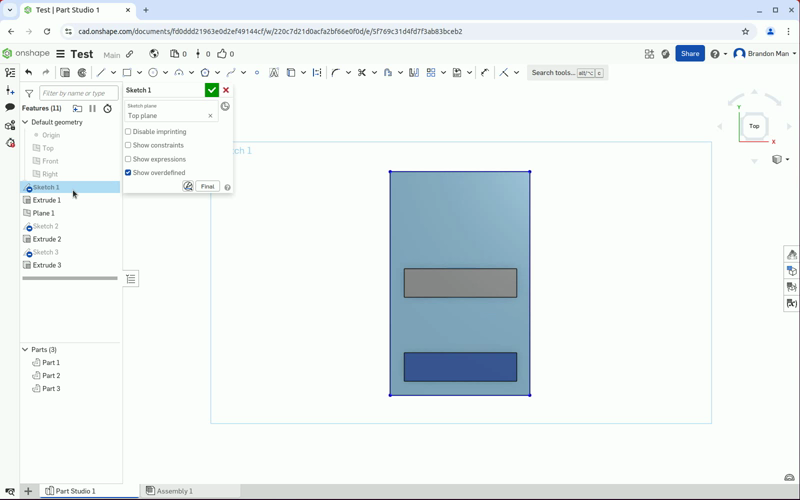
mouse_move(229, 92)
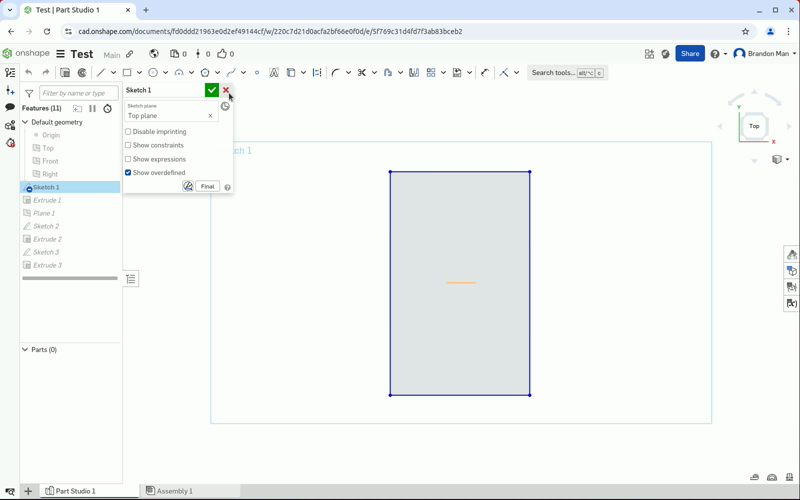
click(229, 92)
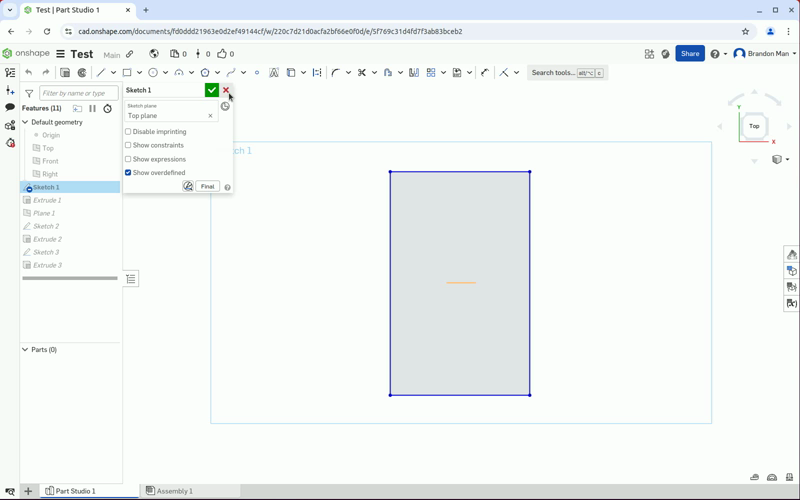
key(shift+s)
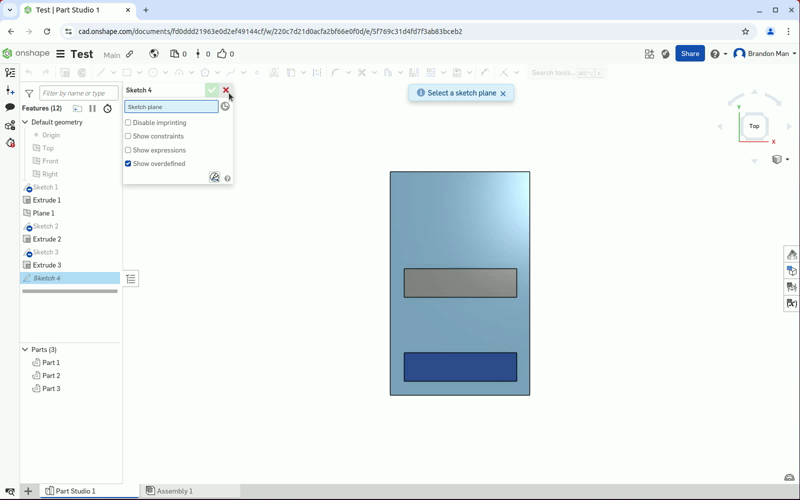
mouse_move(73, 215)
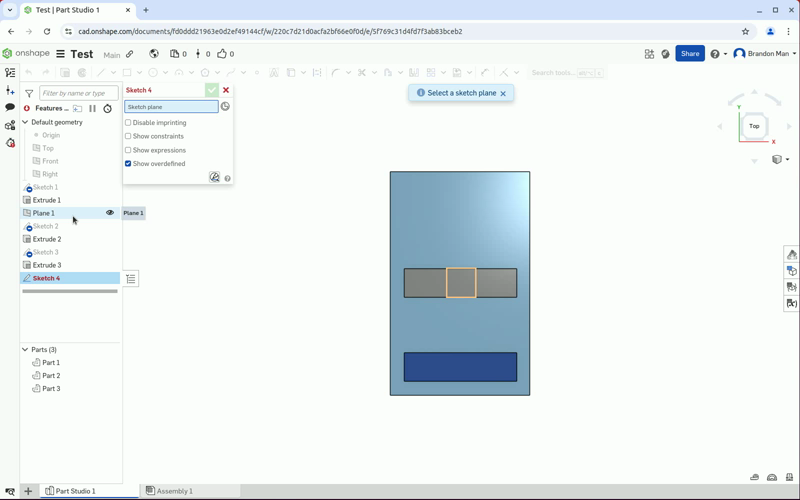
click(73, 215)
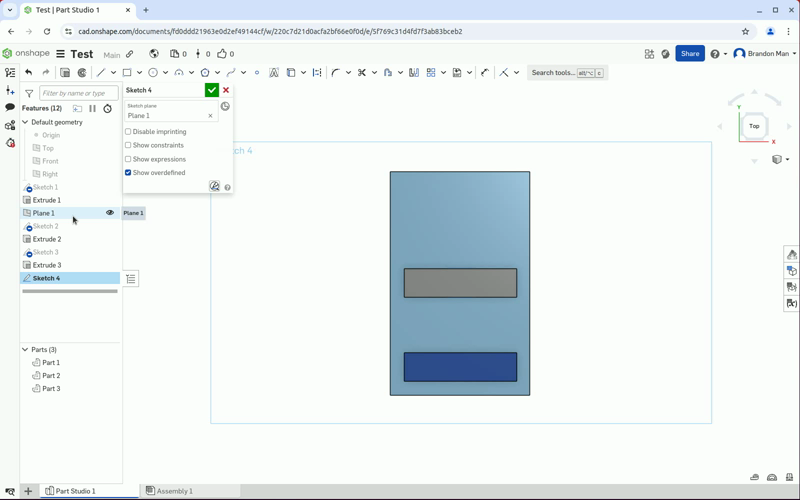
mouse_move(73, 352)
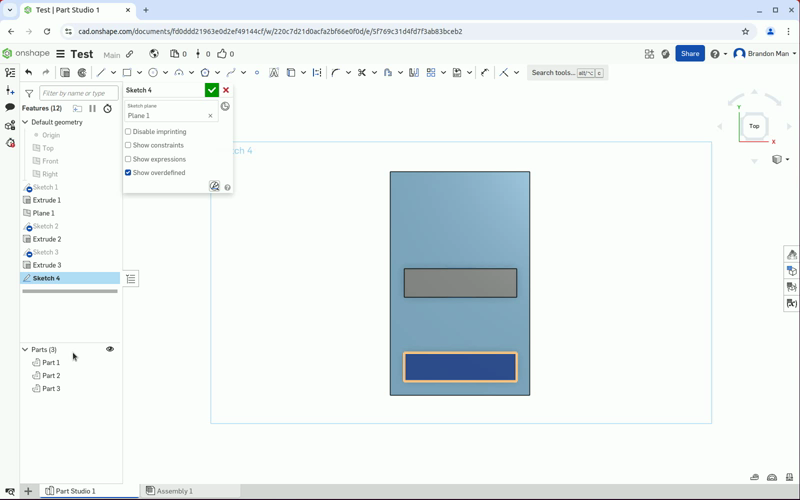
key(y)
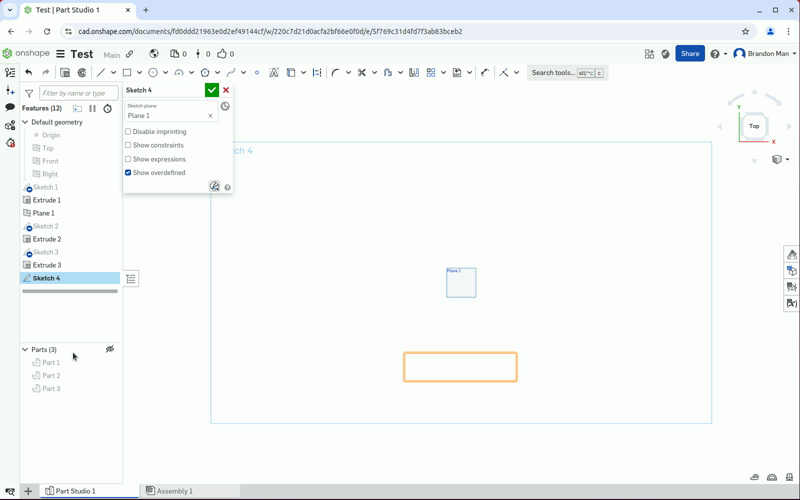
key(l)
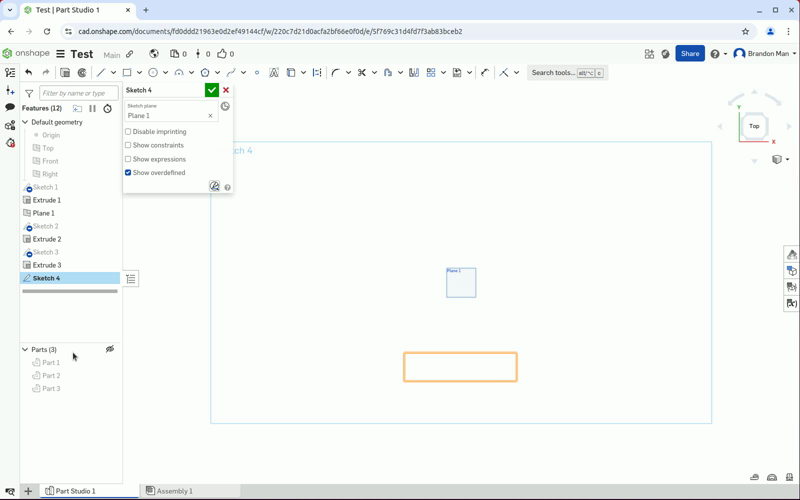
key_down(shift)
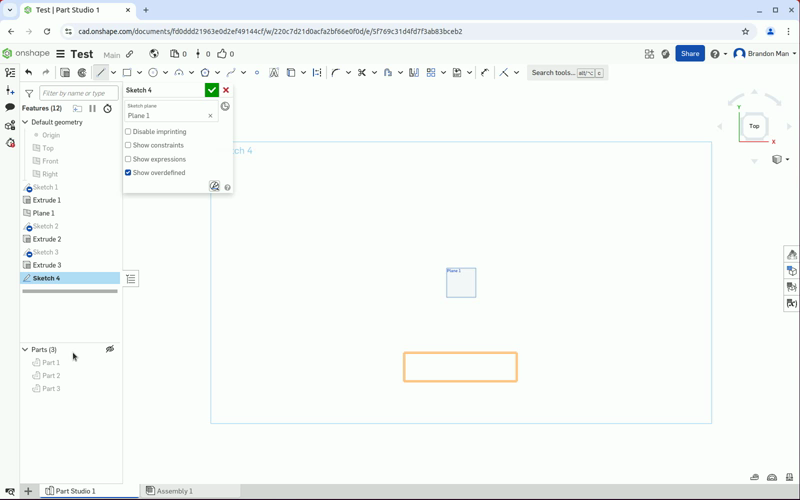
mouse_move(404, 261)
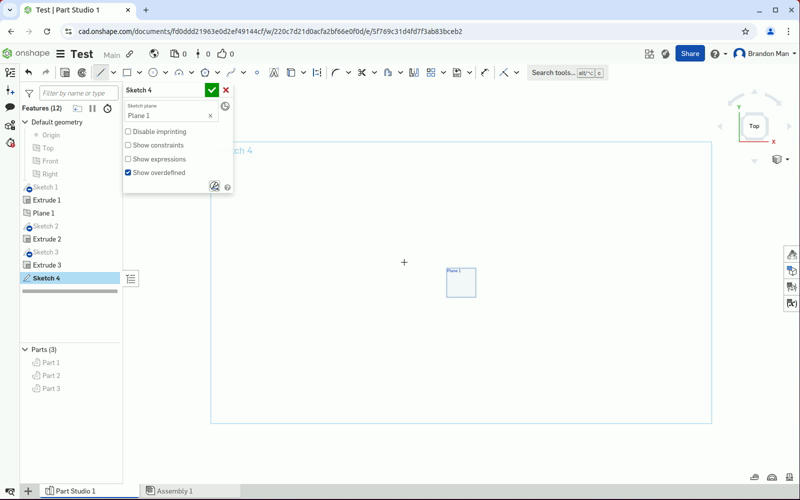
click(404, 261)
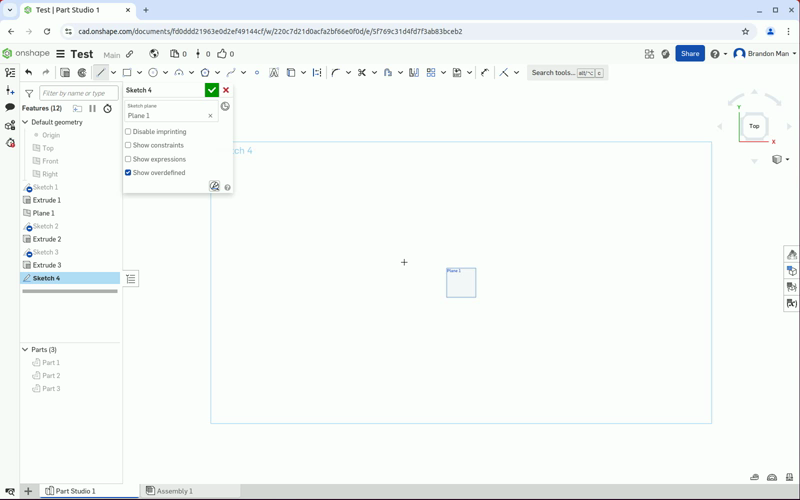
key_up(shift)
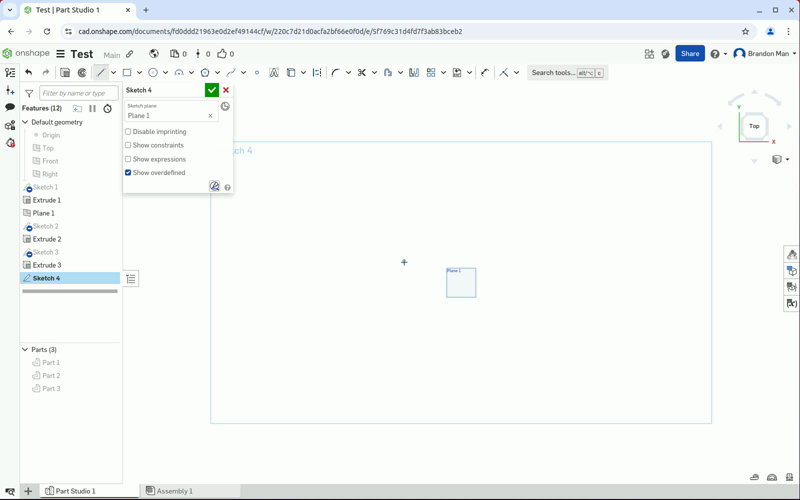
key_down(shift)
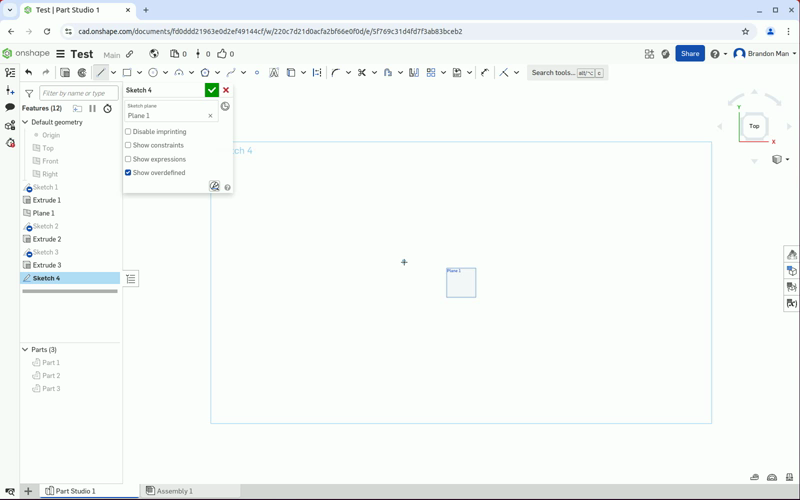
mouse_move(434, 261)
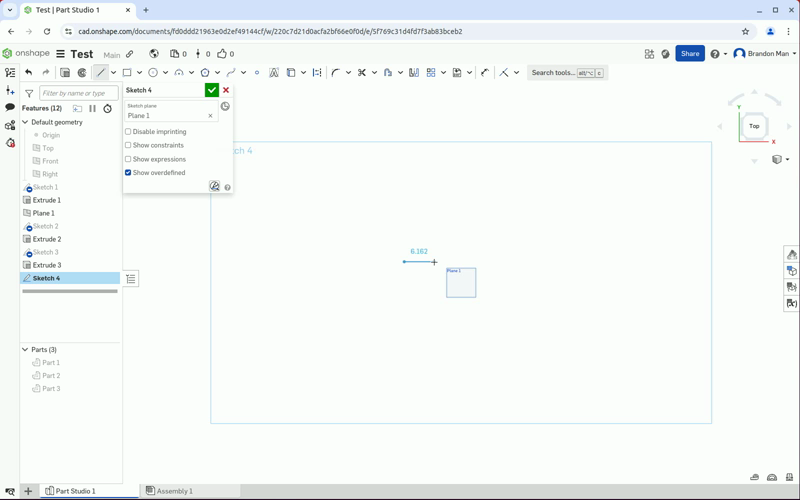
mouse_move(432, 261)
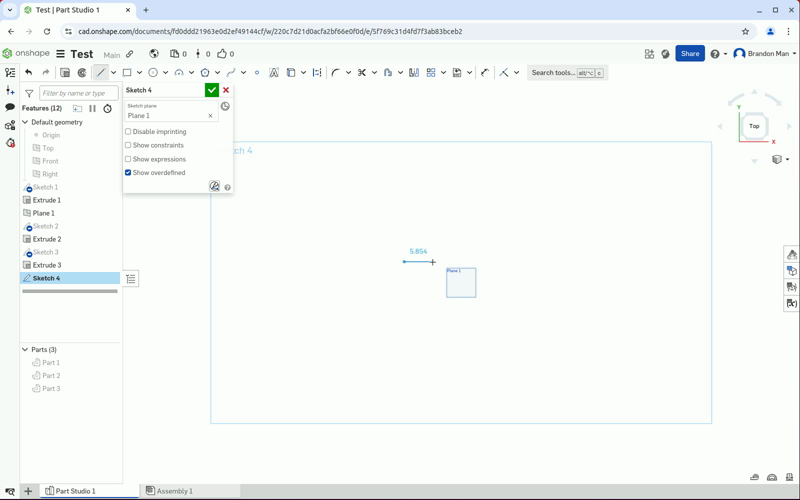
click(432, 261)
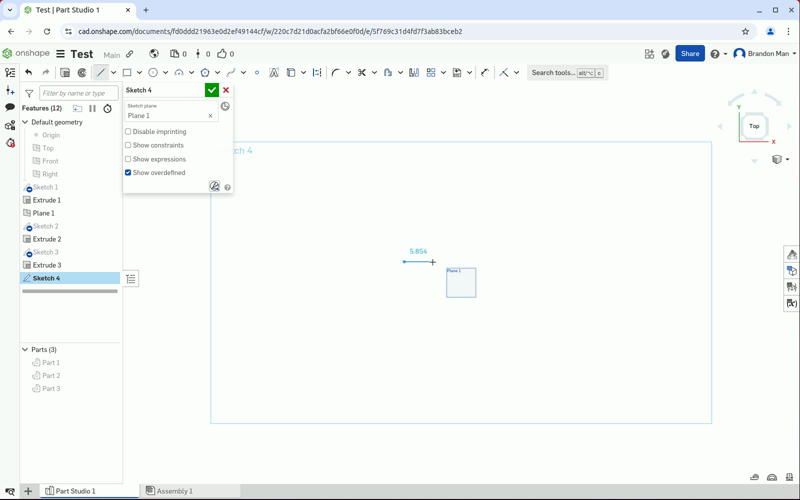
key_up(shift)
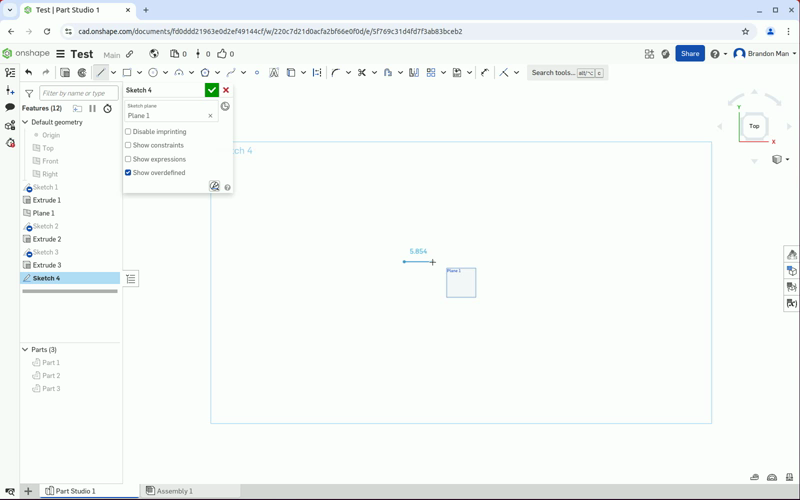
key_down(shift)
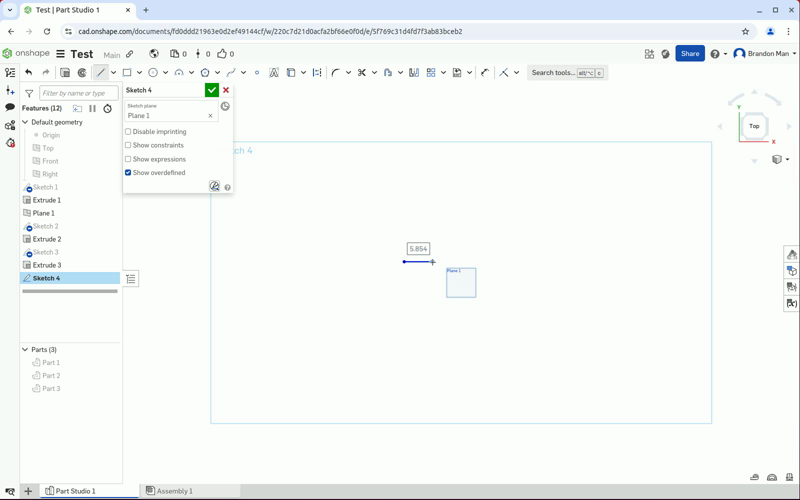
mouse_move(462, 261)
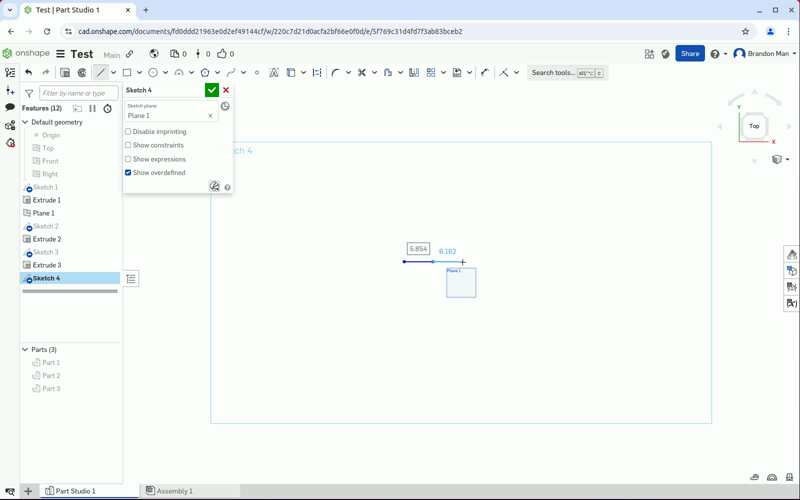
mouse_move(432, 218)
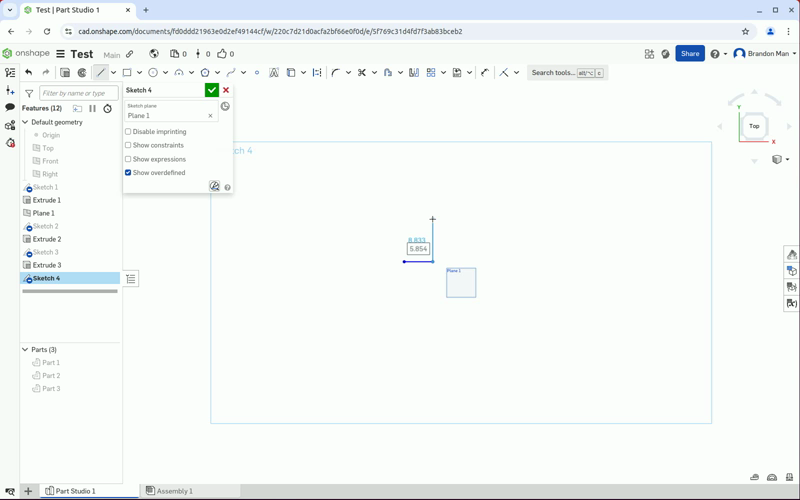
click(432, 218)
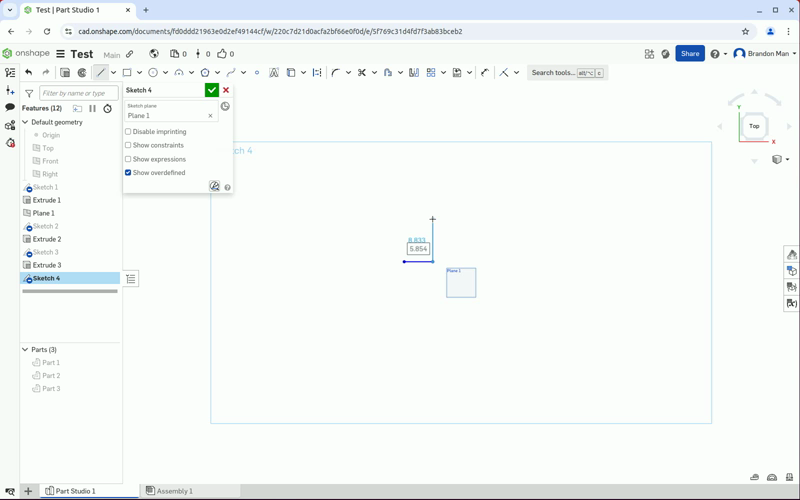
key_up(shift)
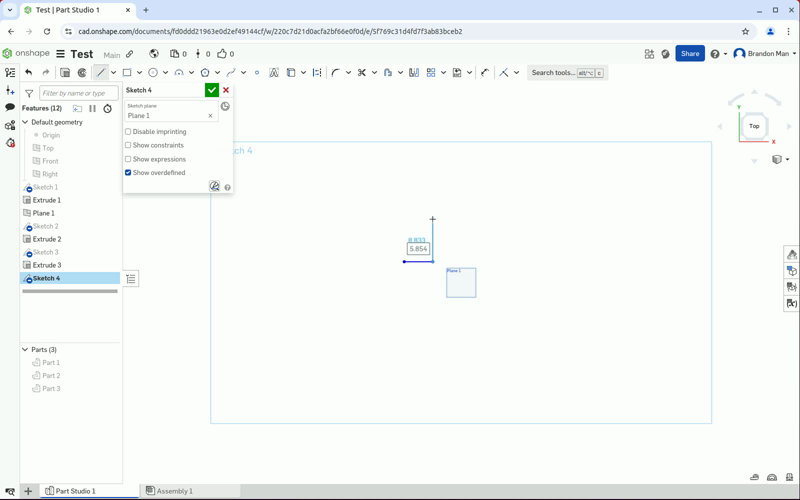
key_down(shift)
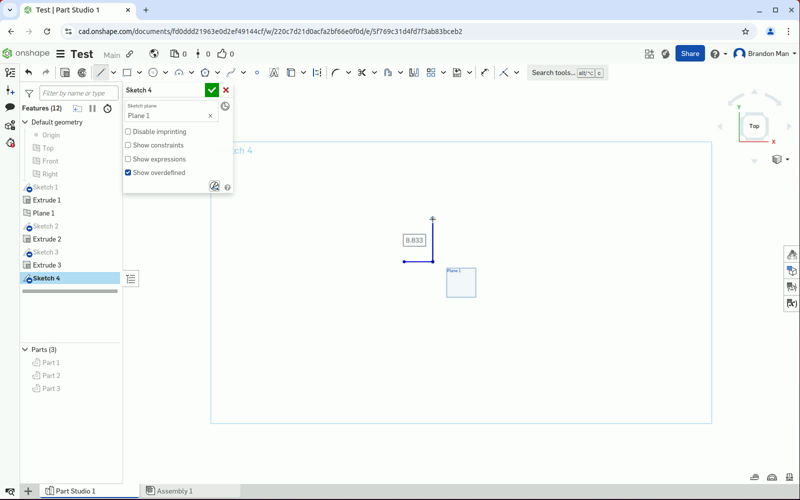
mouse_move(462, 218)
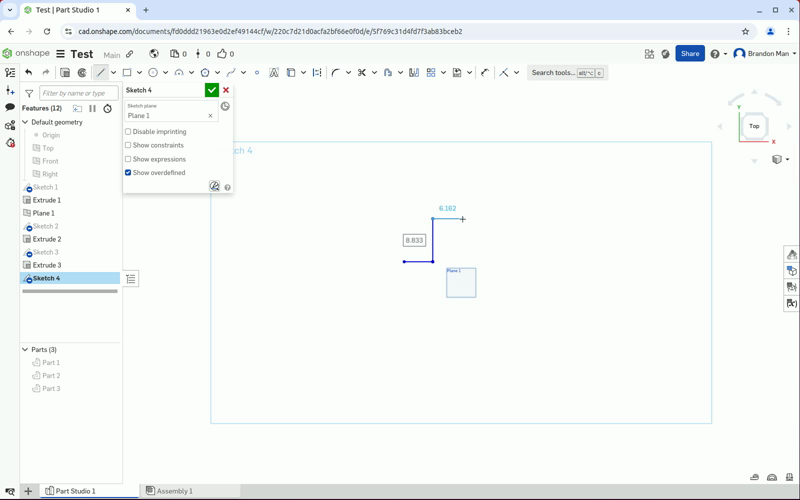
mouse_move(404, 218)
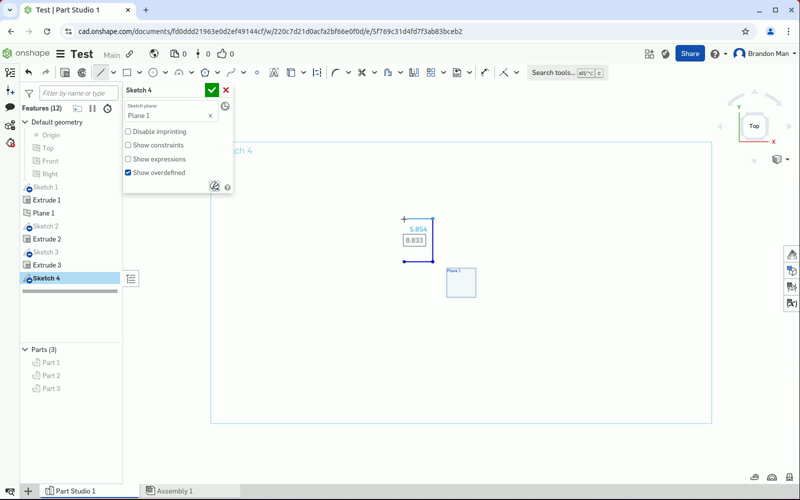
click(404, 218)
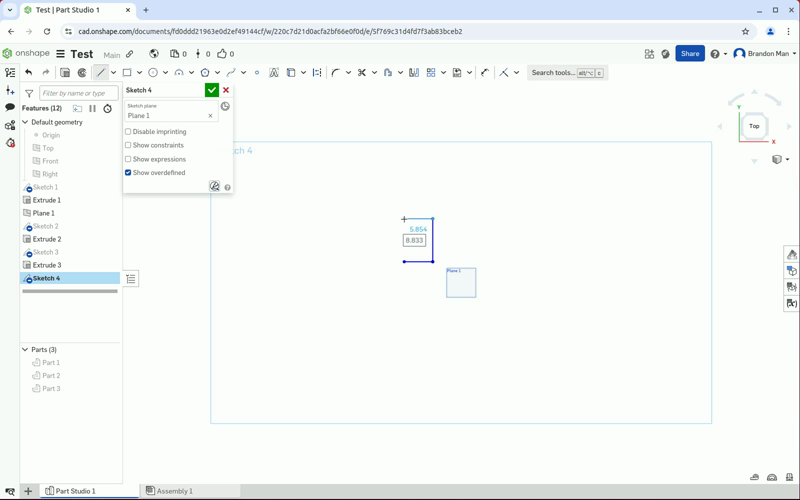
key_up(shift)
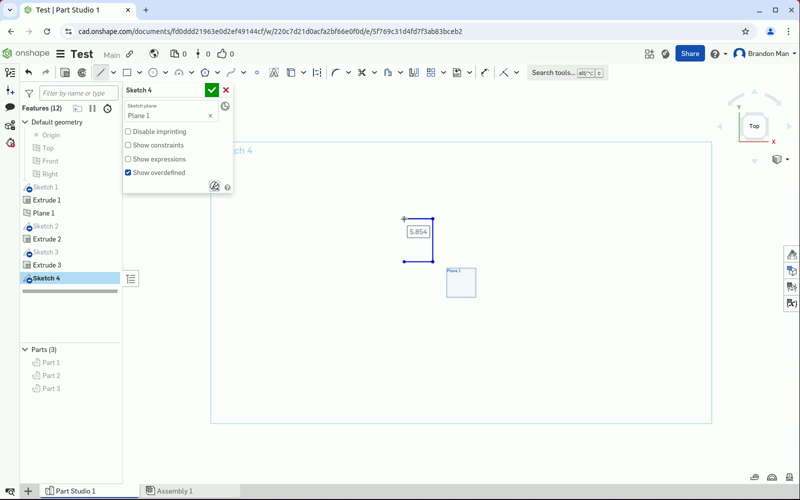
mouse_move(434, 218)
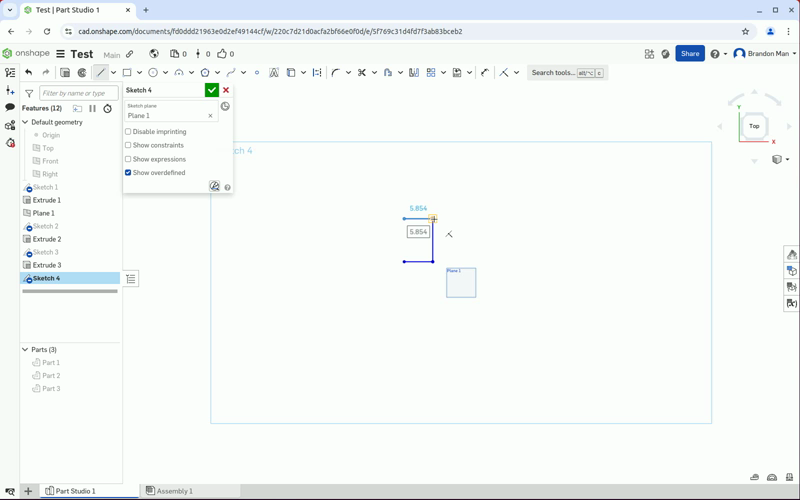
key_down(shift)
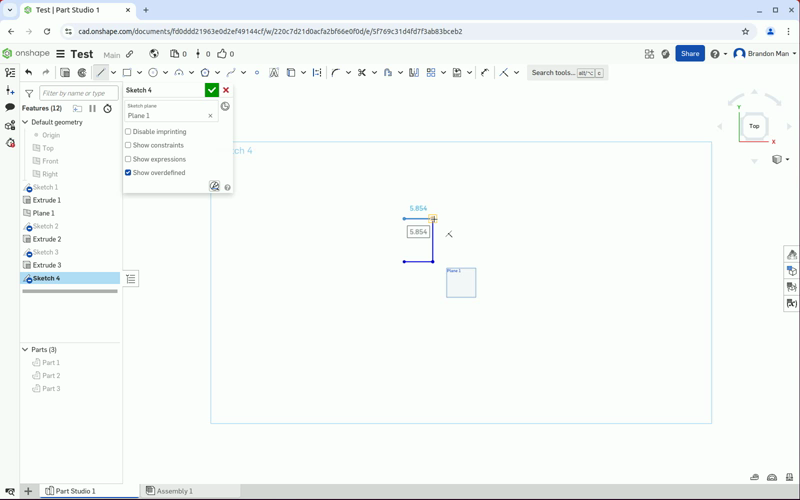
mouse_move(404, 261)
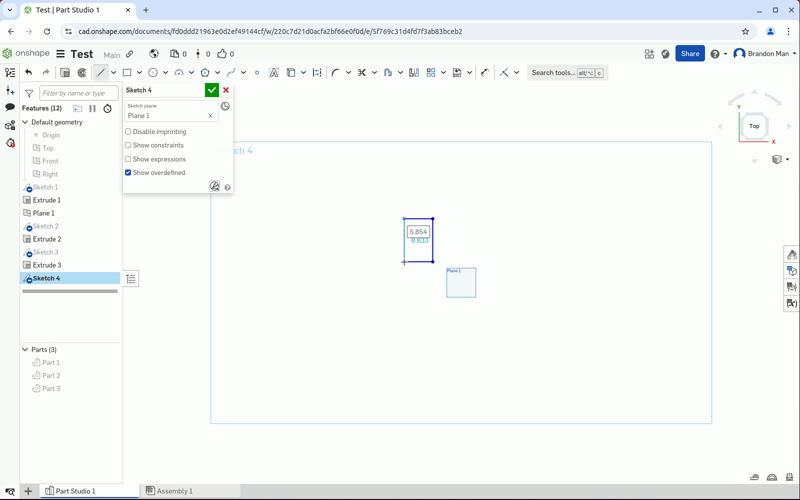
key_up(shift)
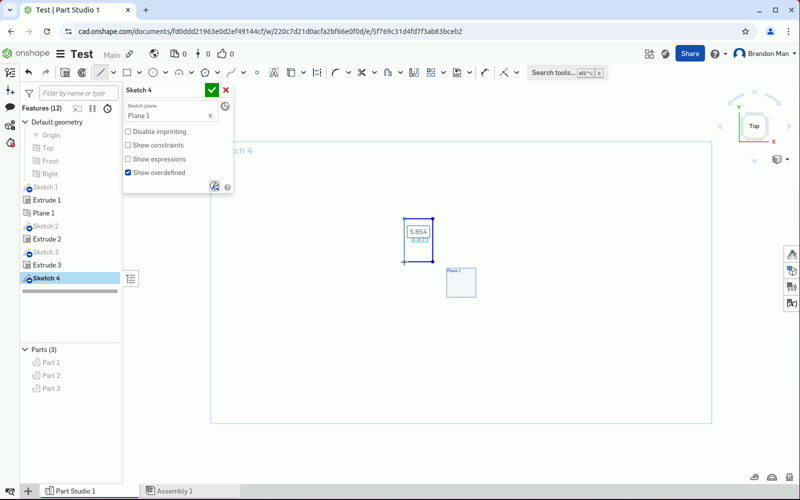
click(404, 261)
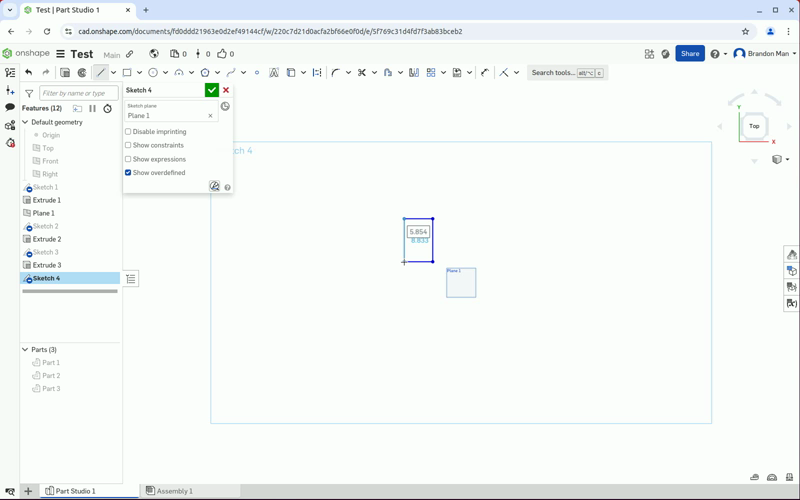
key(esc)
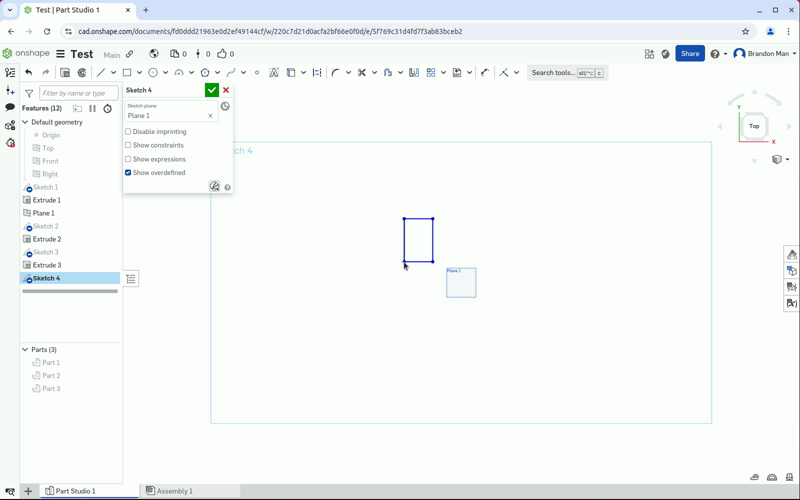
mouse_move(431, 251)
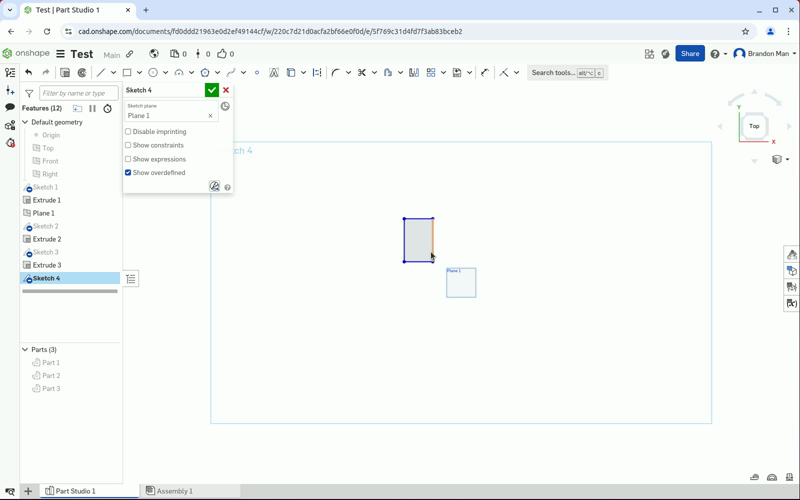
scroll(6)
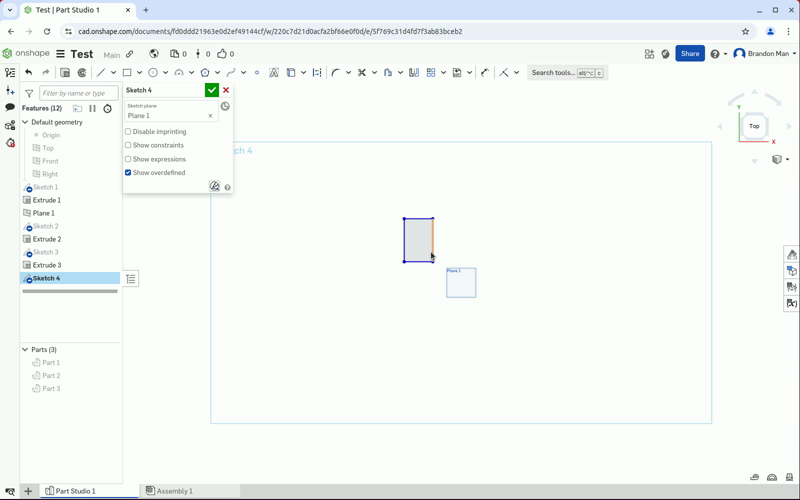
scroll(6)
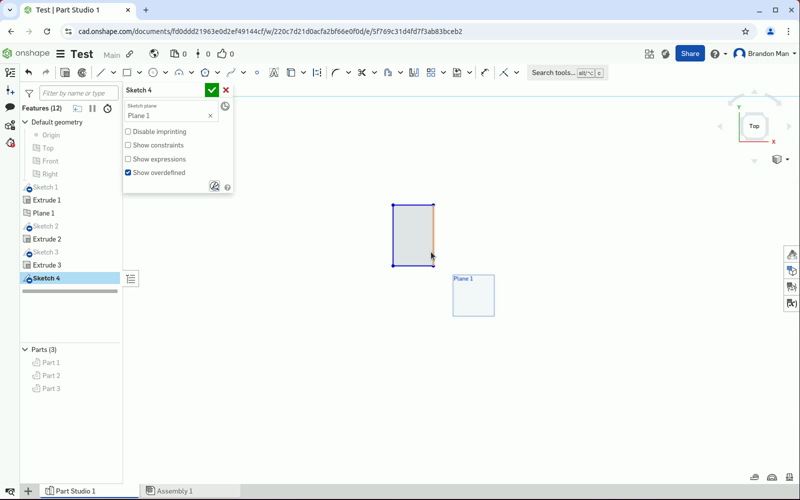
scroll(6)
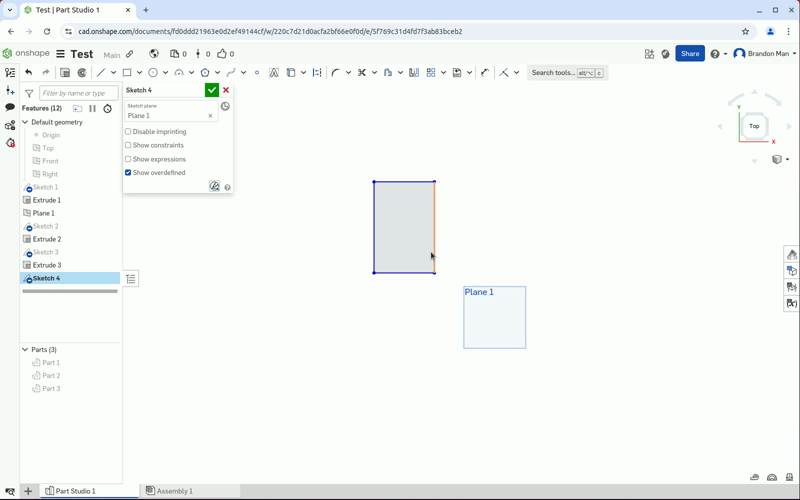
scroll(6)
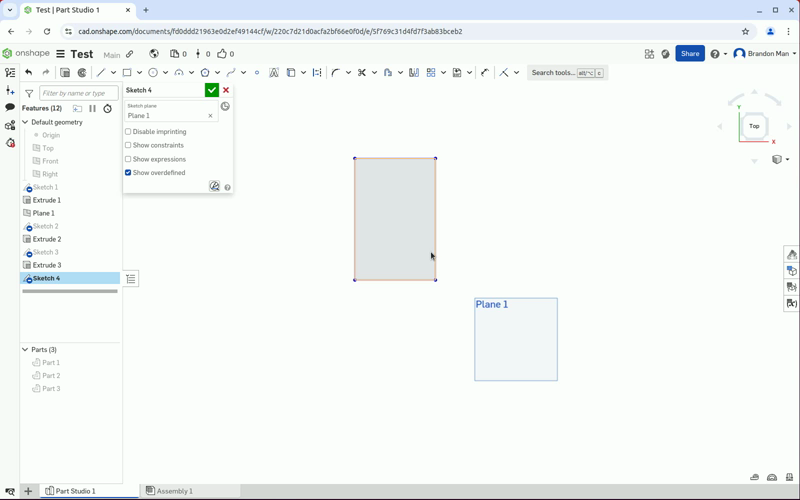
scroll(6)
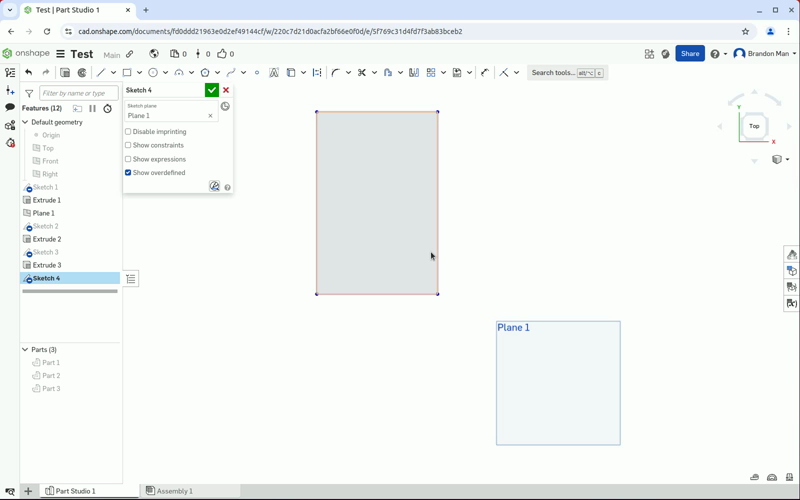
scroll(6)
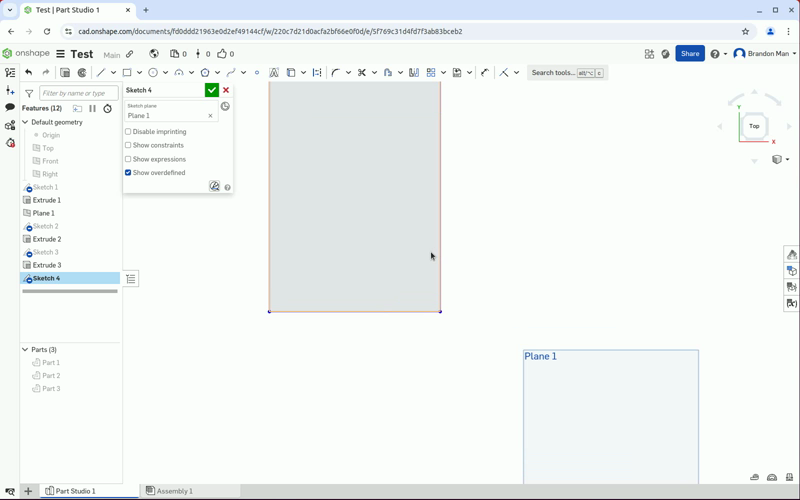
scroll(6)
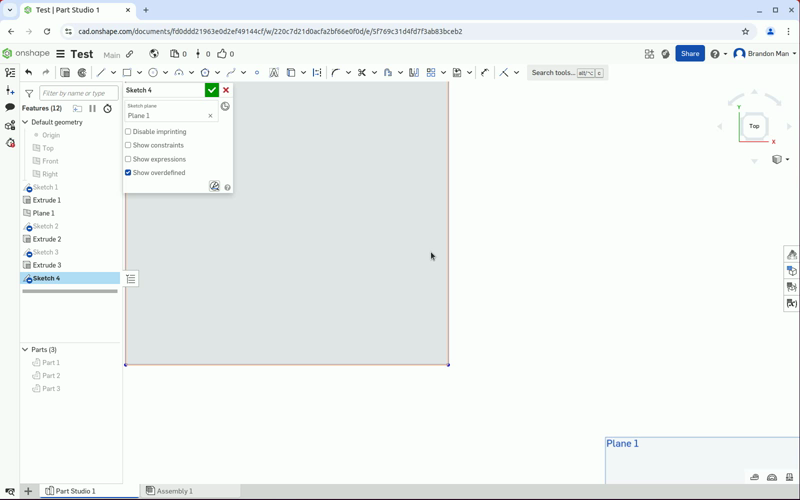
click(431, 251)
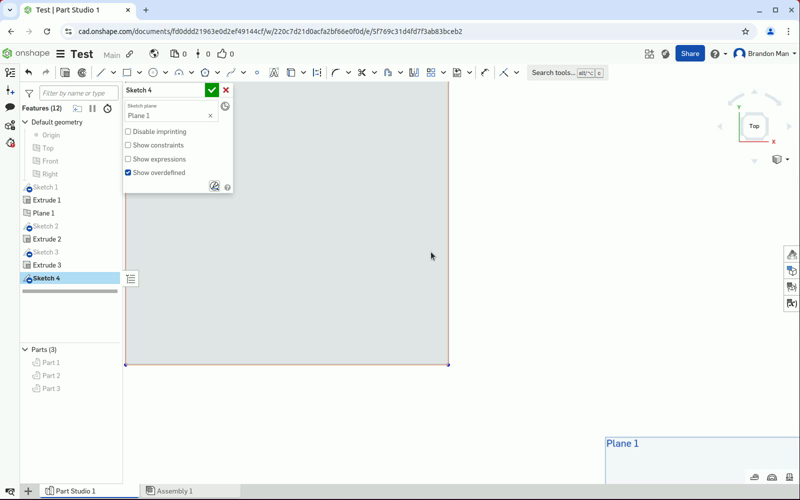
scroll(-6)
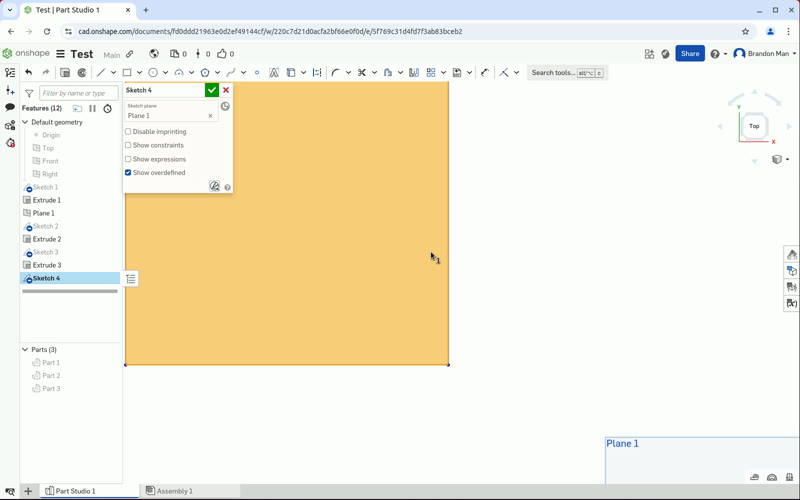
scroll(-6)
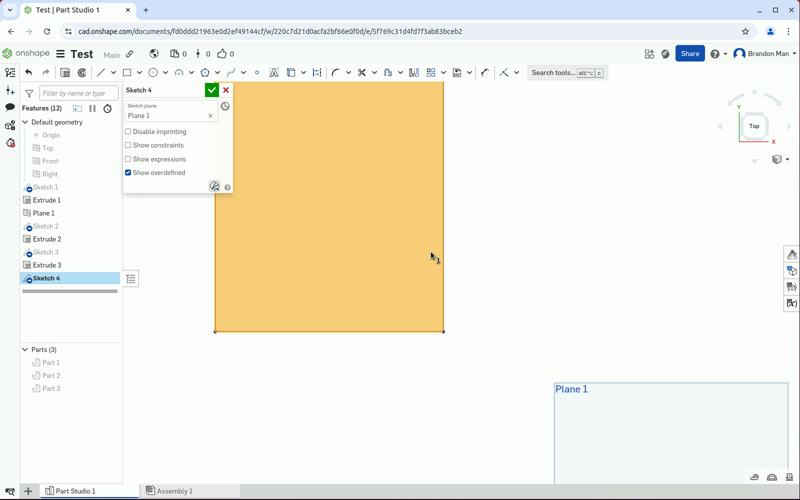
scroll(-6)
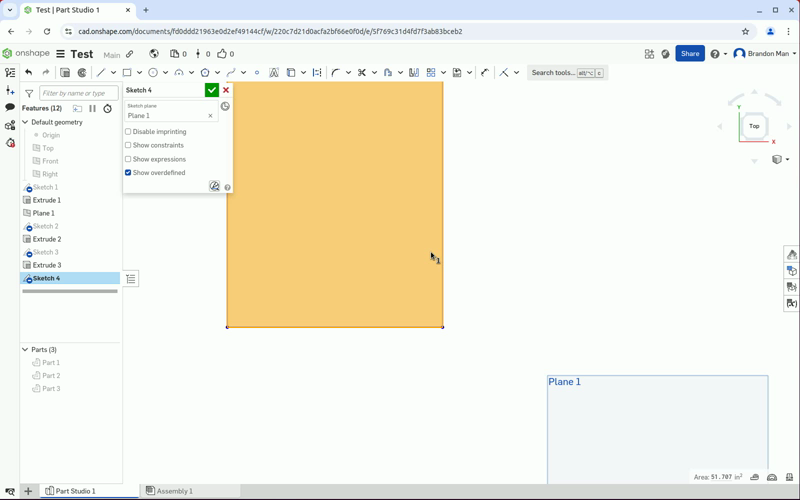
scroll(-6)
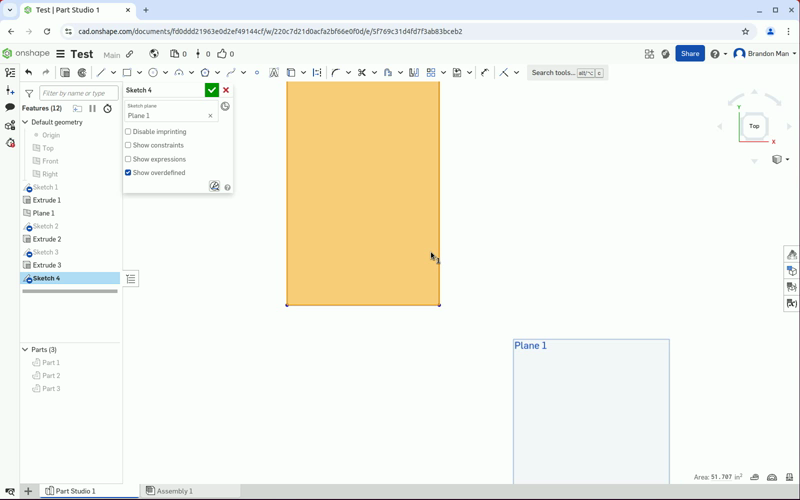
scroll(-6)
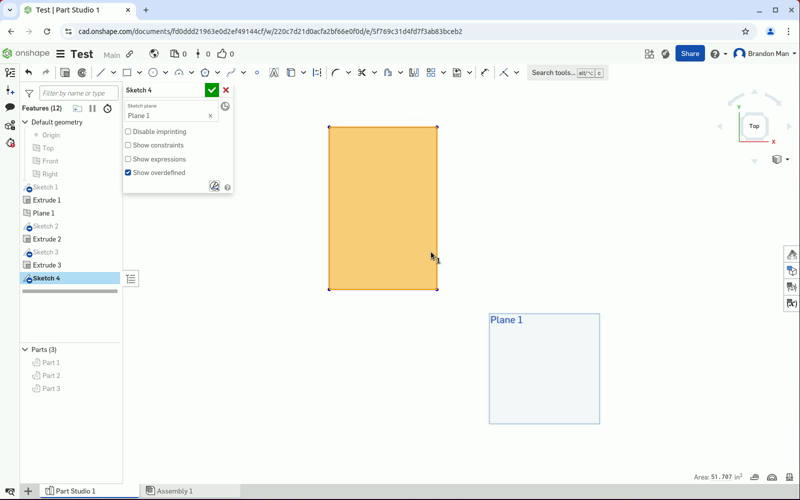
scroll(-6)
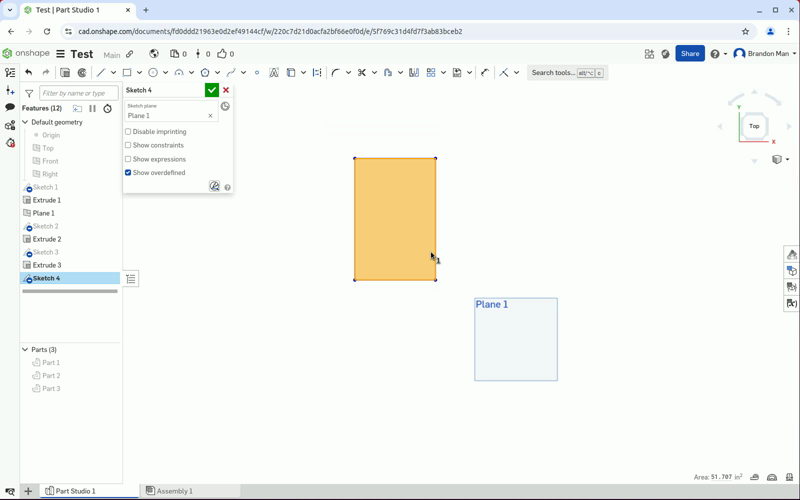
scroll(-6)
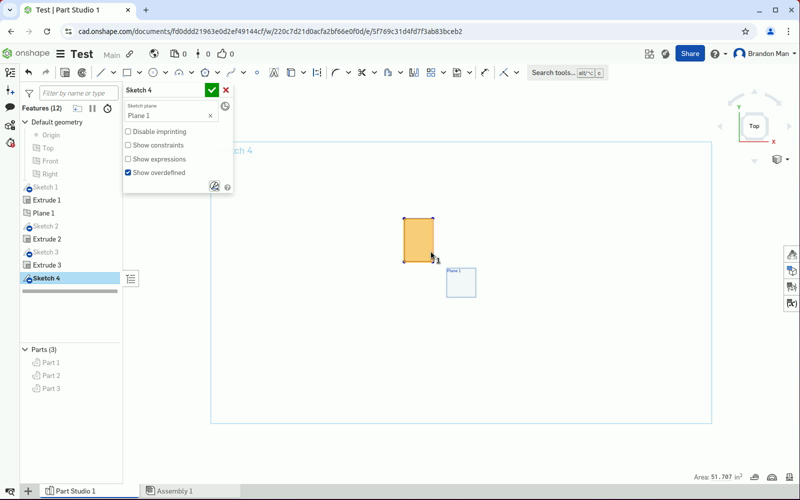
mouse_move(73, 352)
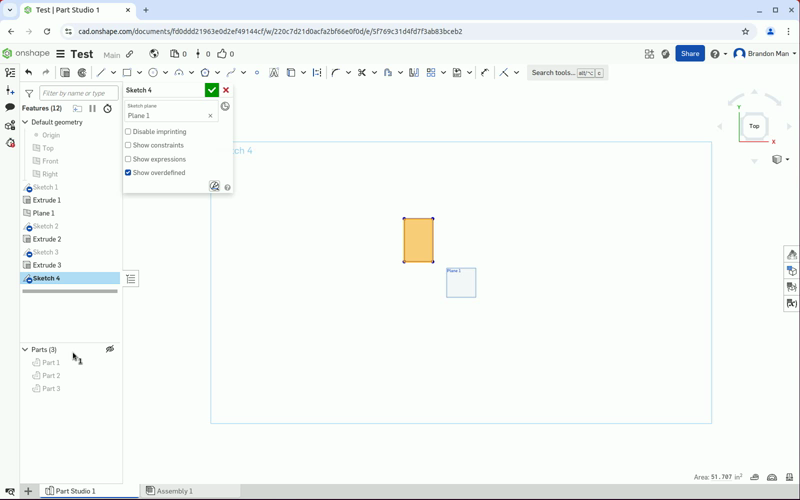
key(shift+y)
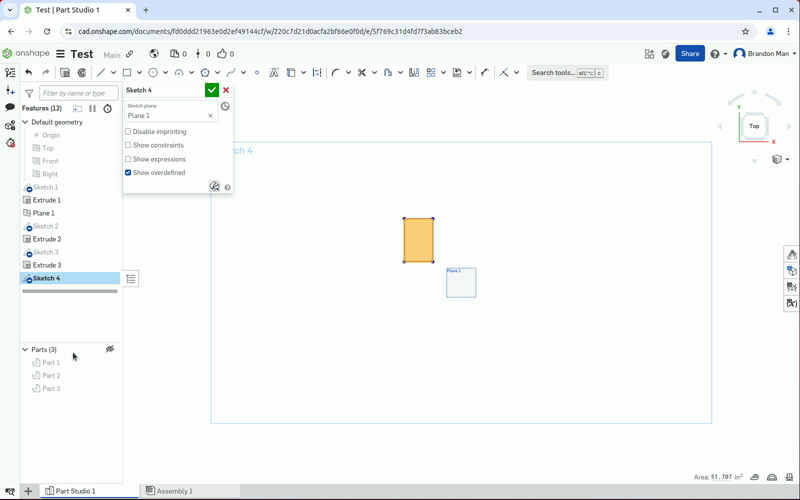
key(shift+e)
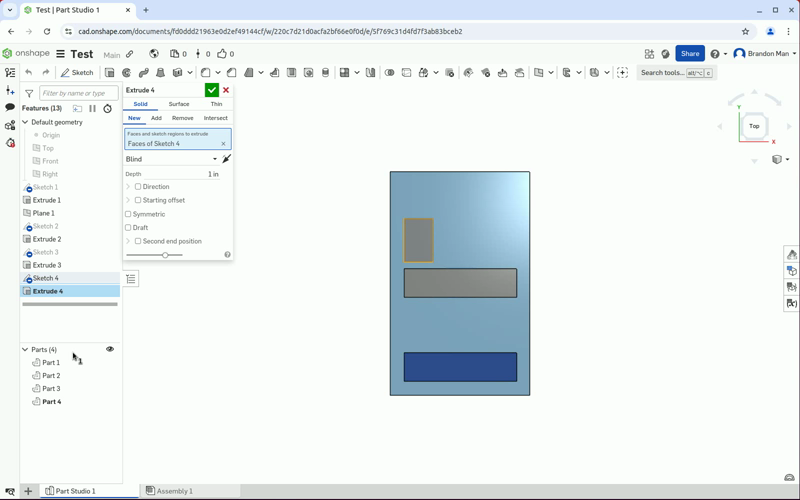
mouse_move(143, 106)
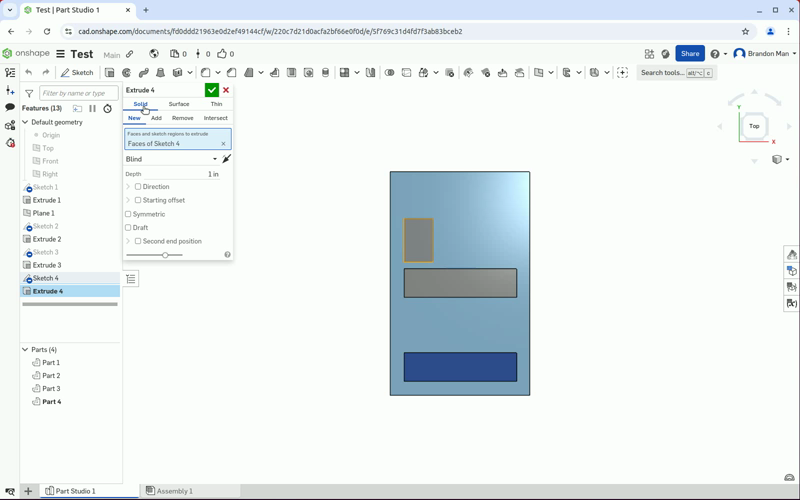
click(143, 106)
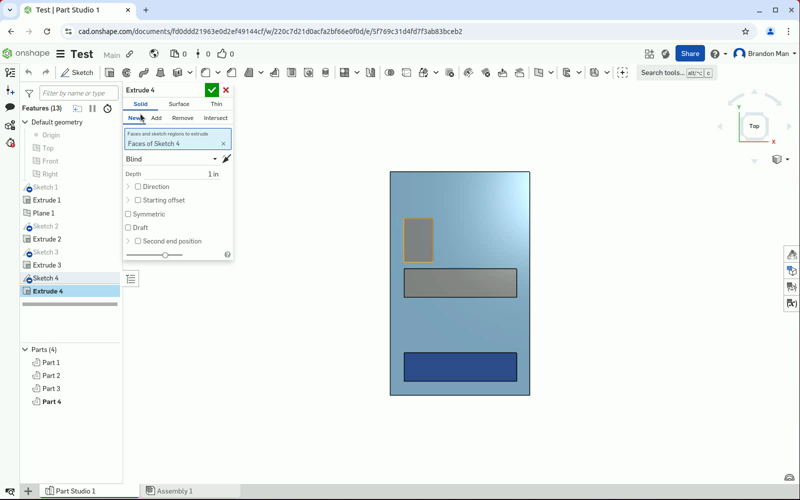
mouse_move(137, 120)
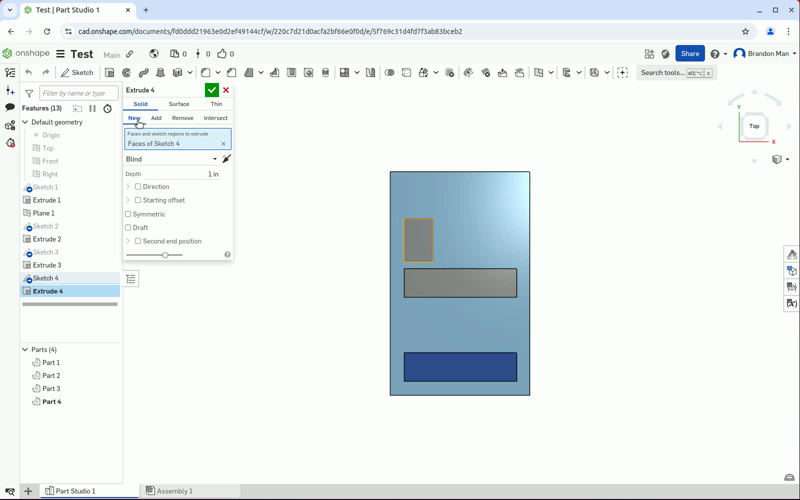
click(137, 120)
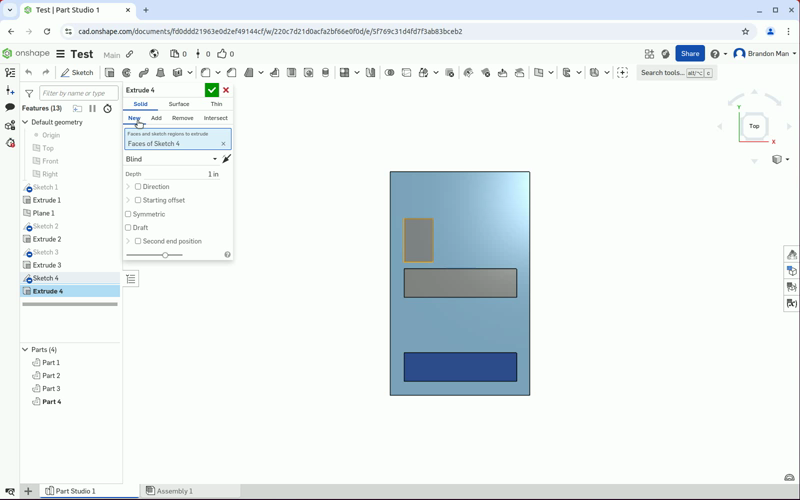
key(tab, 4)
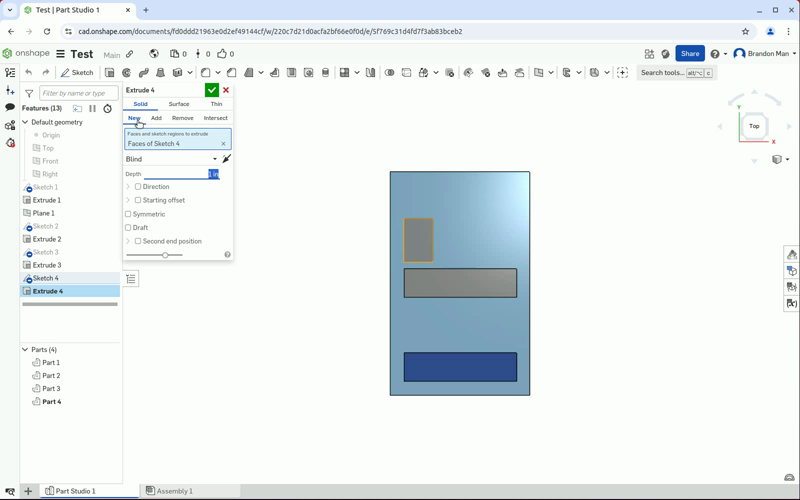
text(5.777)
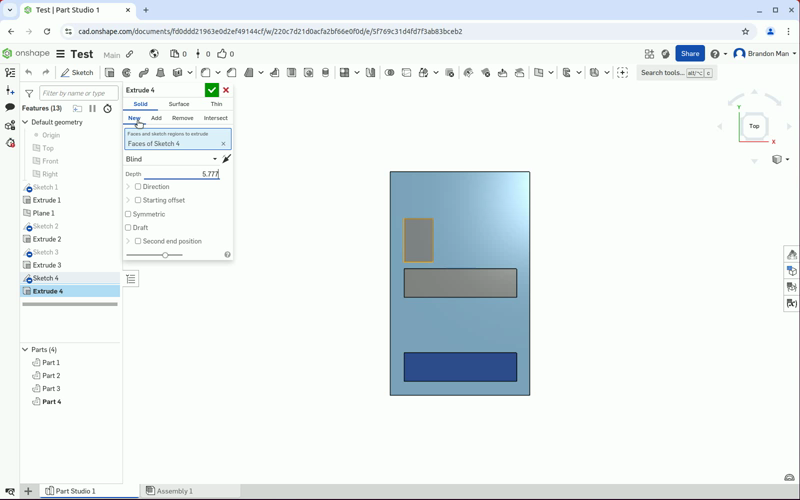
key(enter)
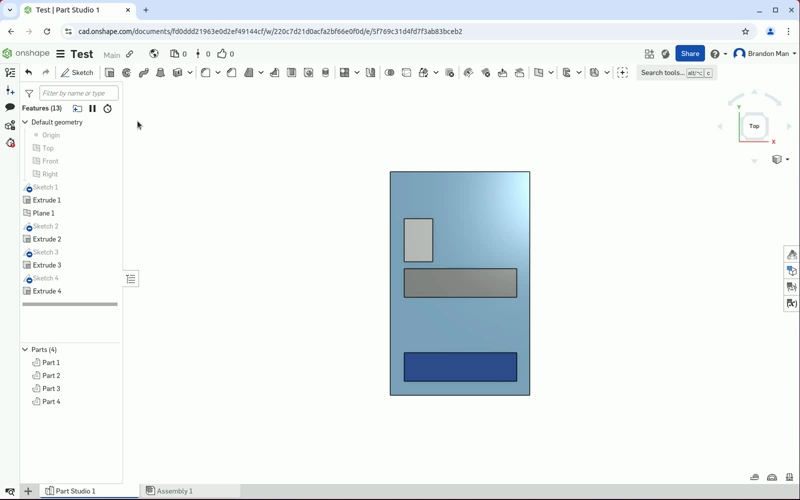
key(shift+h)
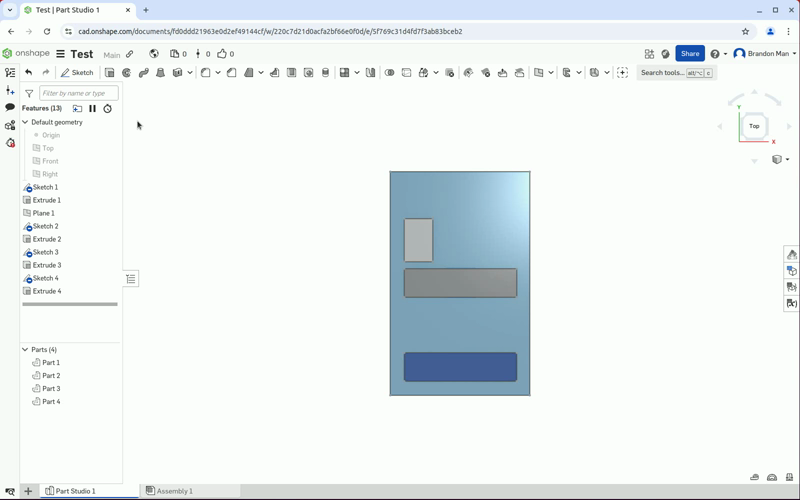
key(shift+h)
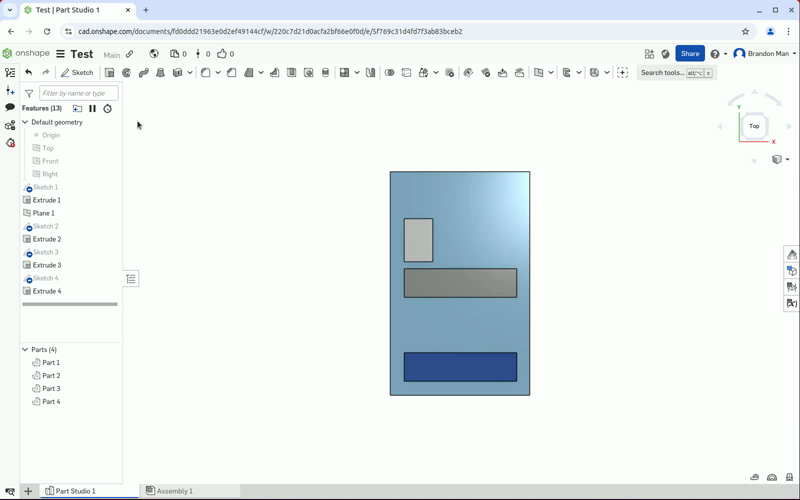
mouse_move(73, 189)
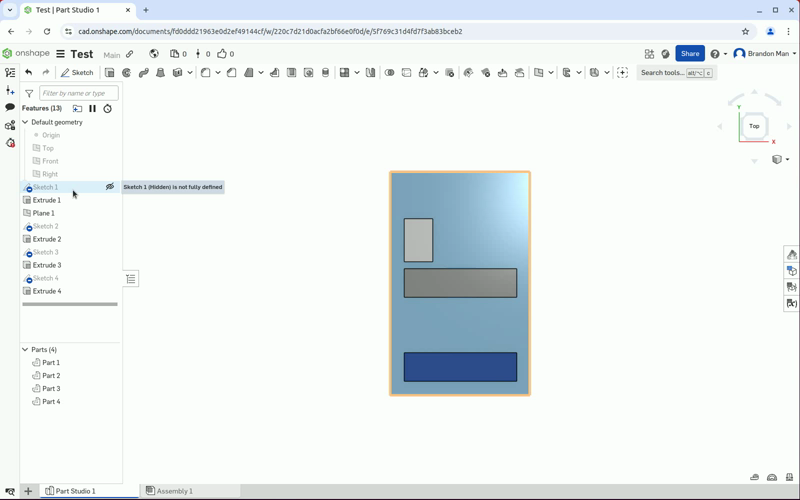
click(73, 189)
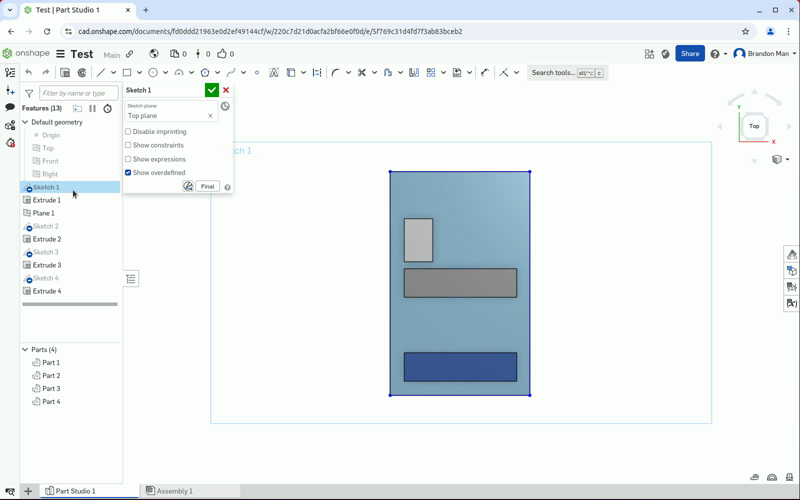
mouse_move(229, 92)
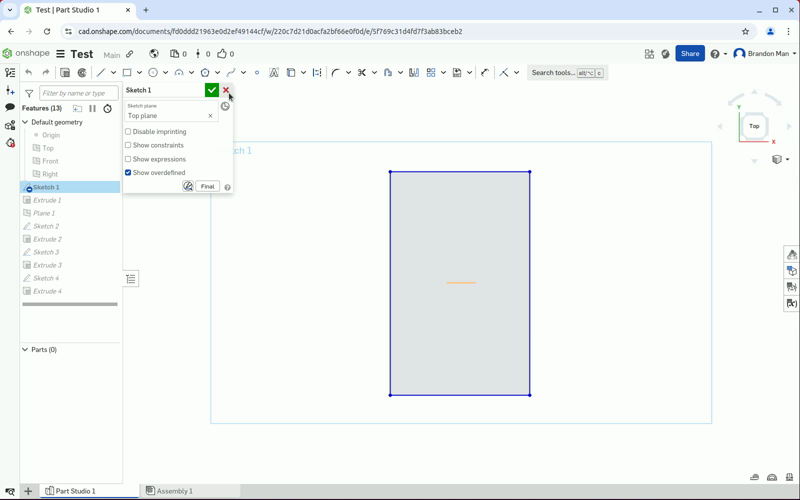
click(229, 92)
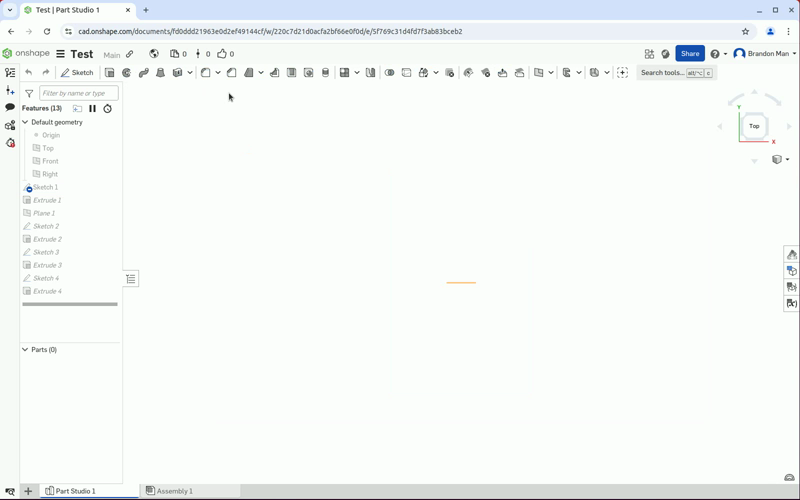
key(shift+s)
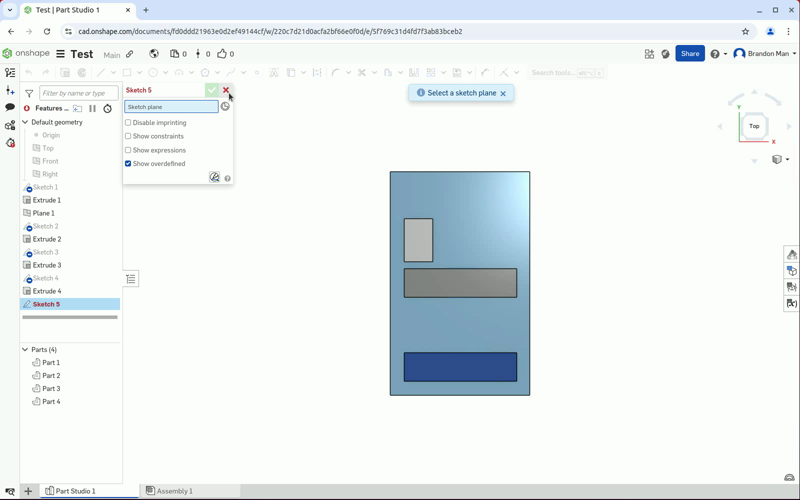
mouse_move(73, 215)
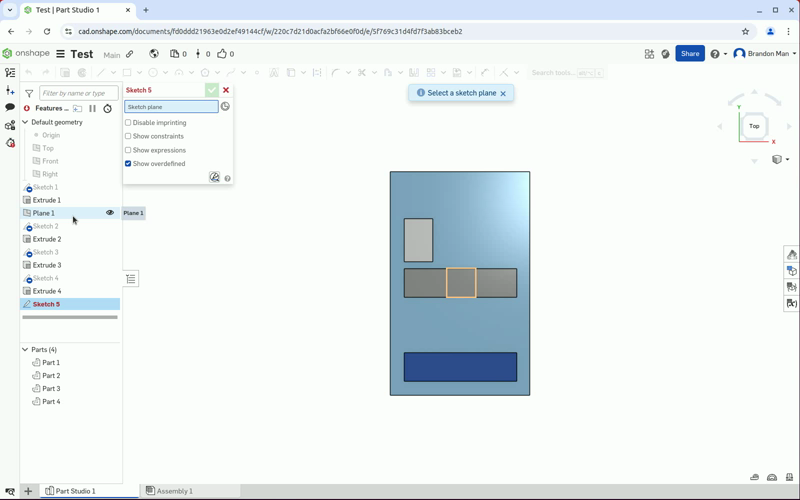
click(73, 215)
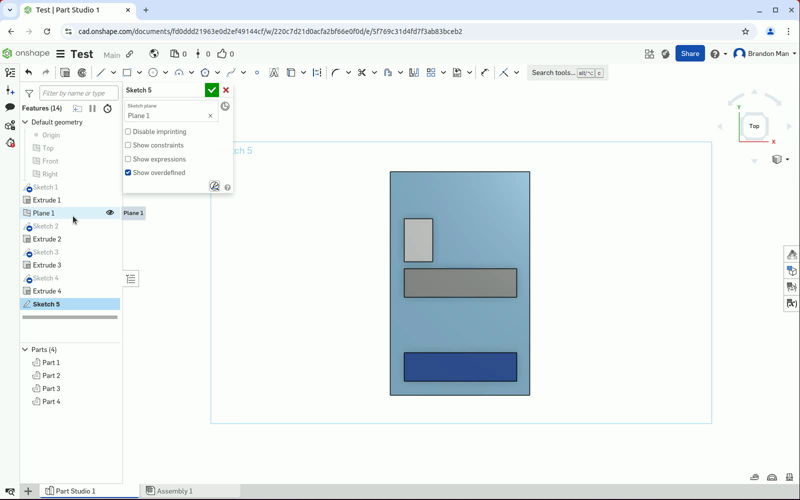
mouse_move(73, 352)
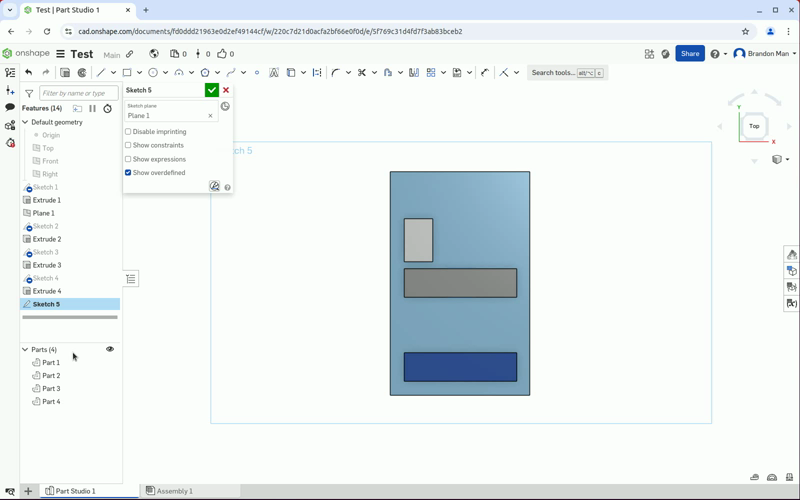
key(y)
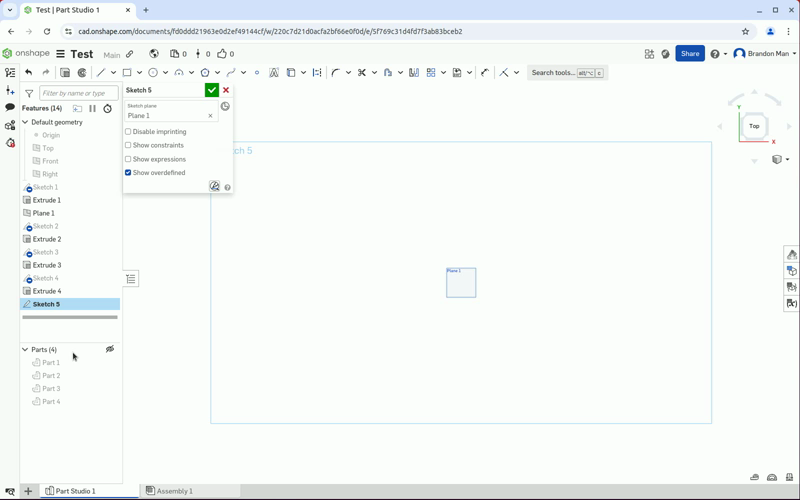
key(l)
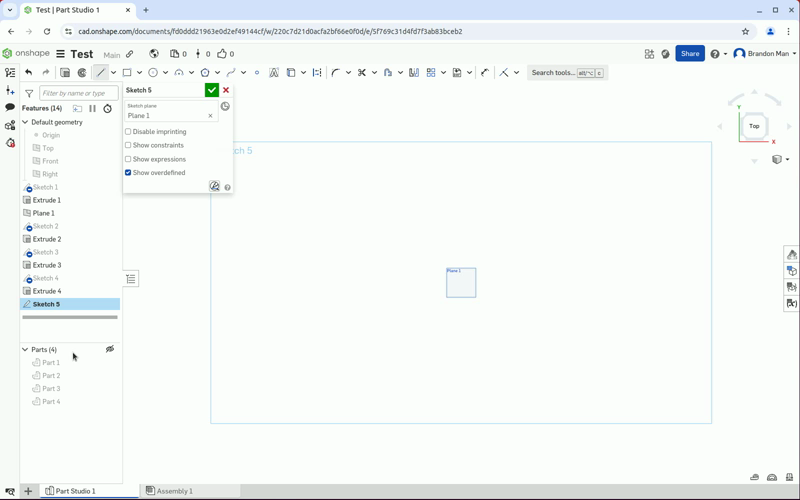
key_down(shift)
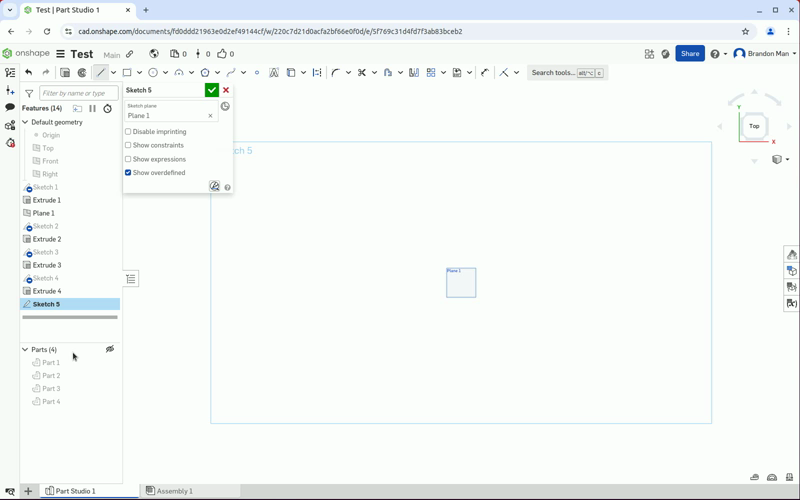
mouse_move(489, 261)
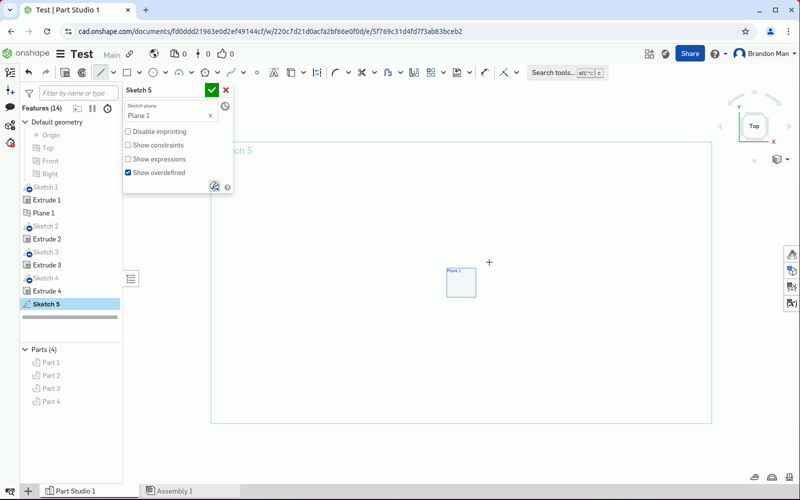
click(489, 261)
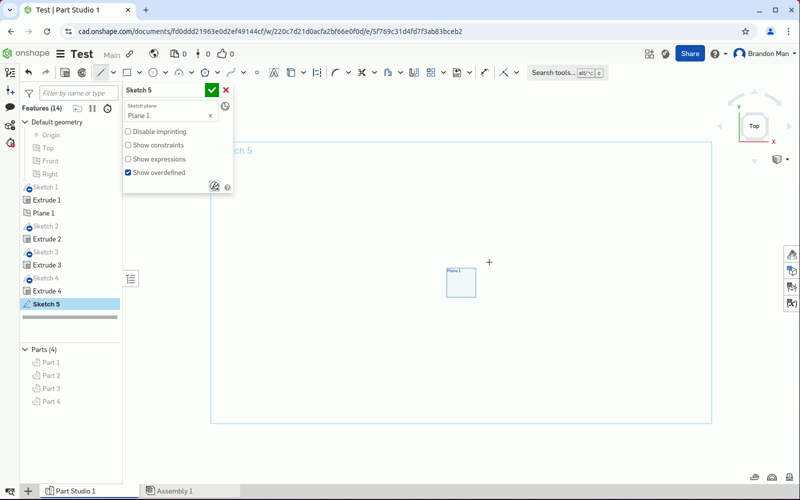
key_up(shift)
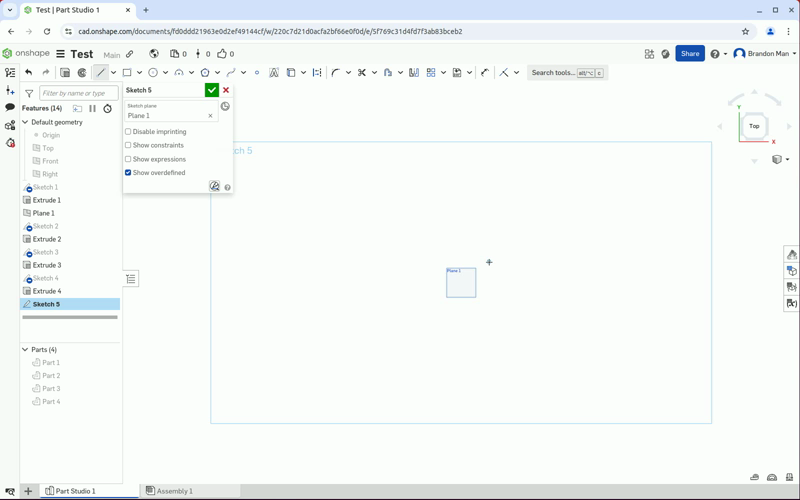
key_down(shift)
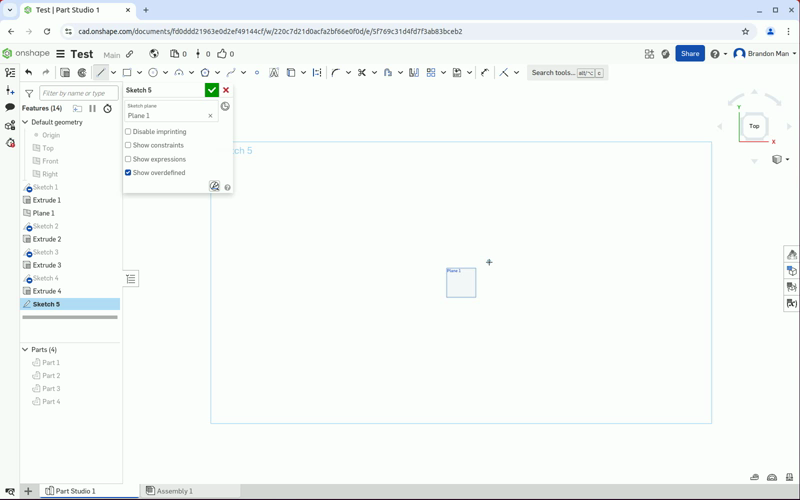
mouse_move(519, 261)
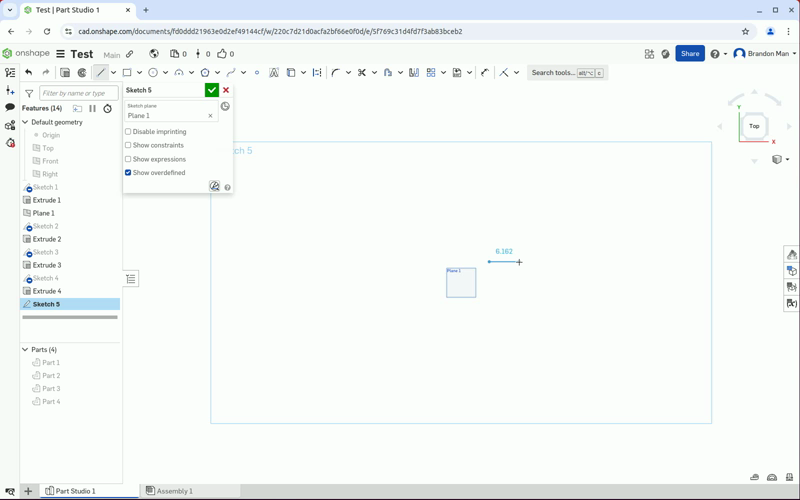
mouse_move(517, 261)
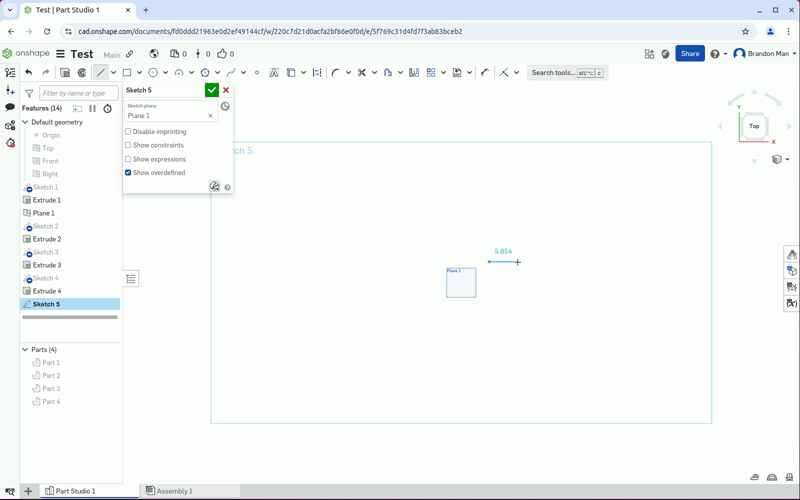
click(517, 261)
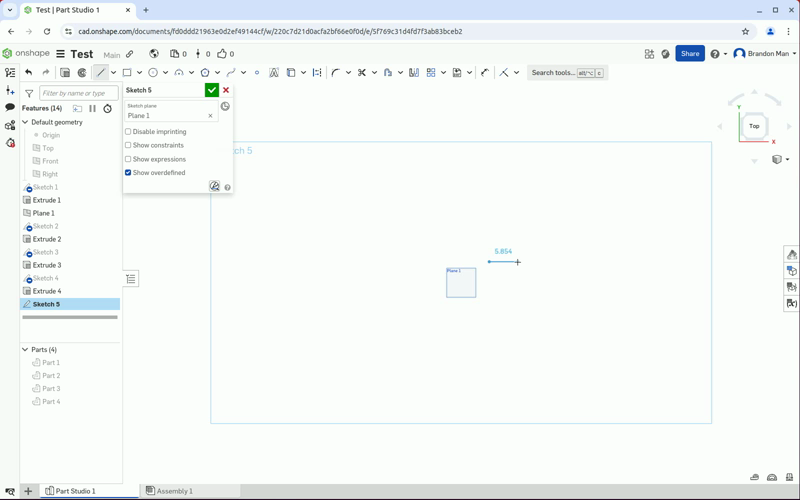
key_up(shift)
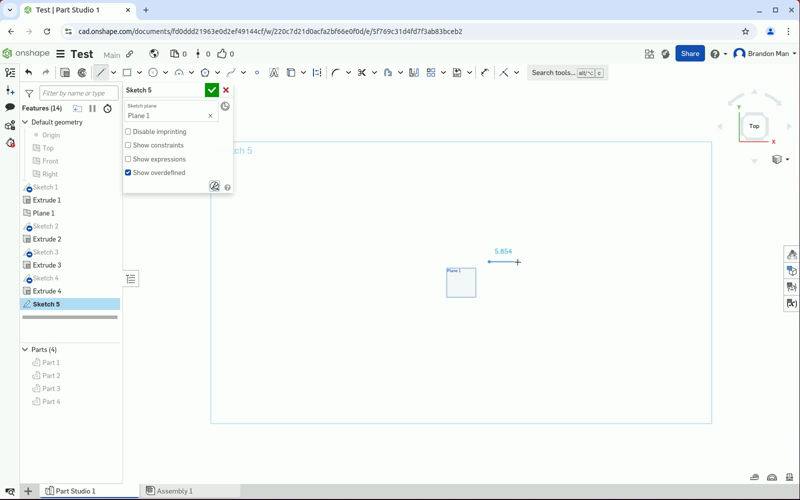
key_down(shift)
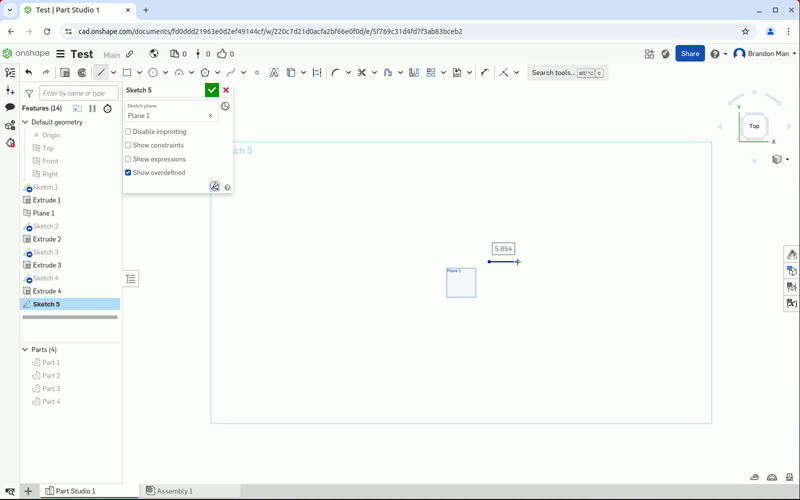
mouse_move(547, 261)
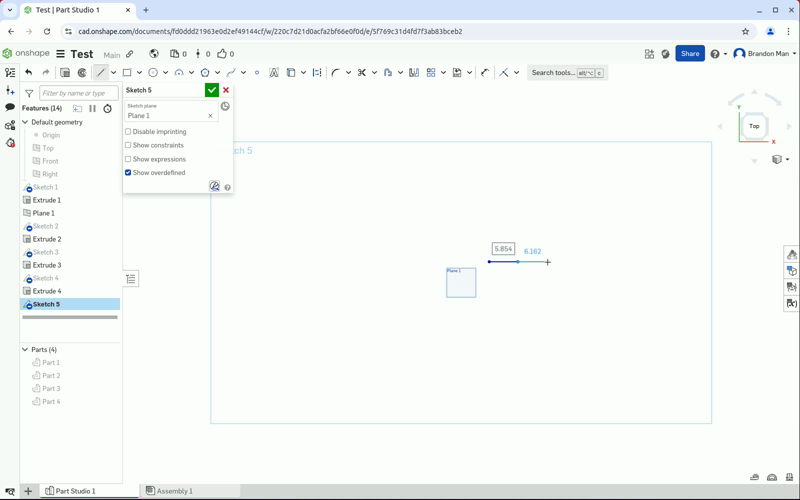
mouse_move(517, 218)
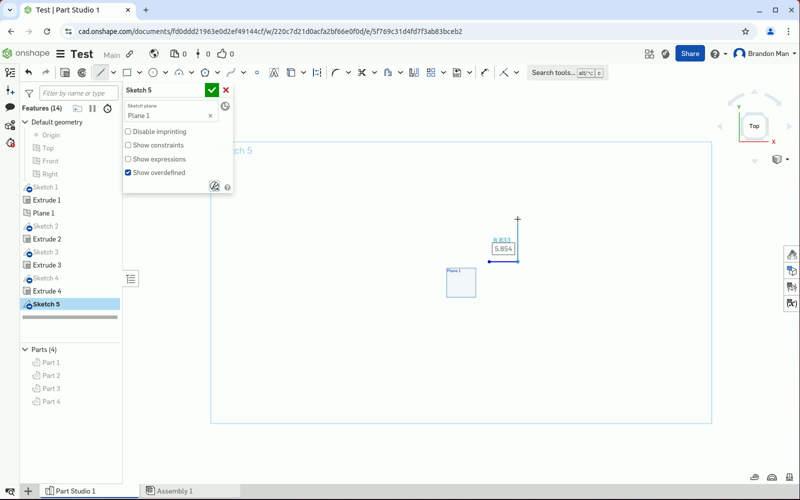
click(517, 218)
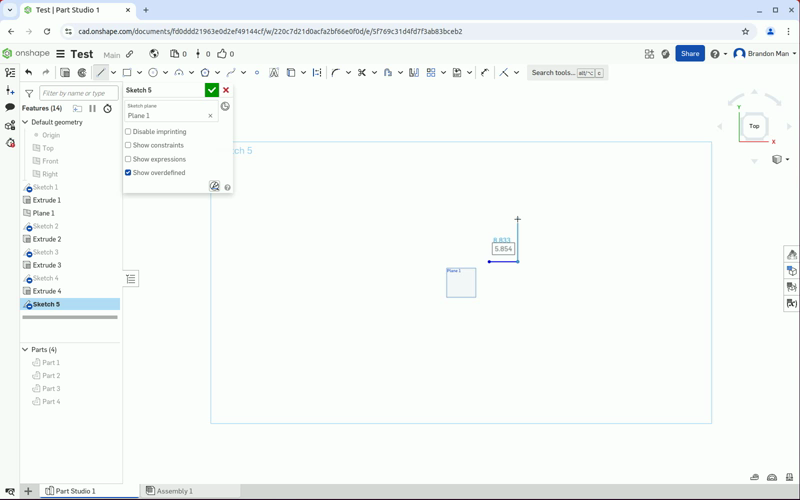
key_up(shift)
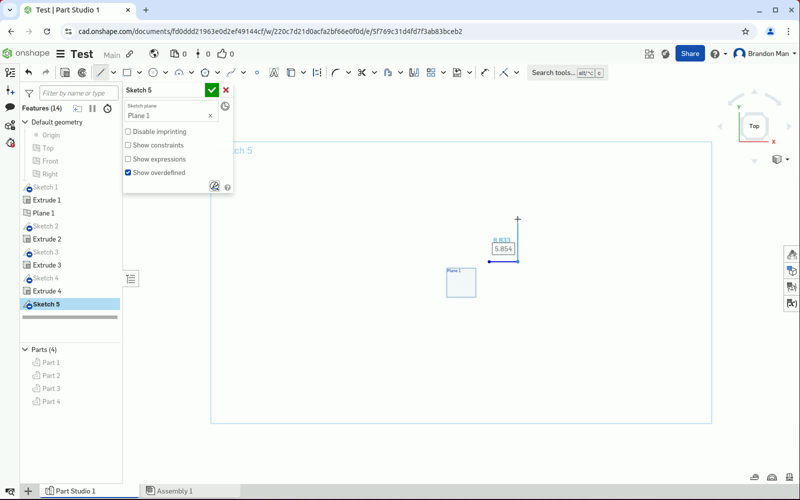
key_down(shift)
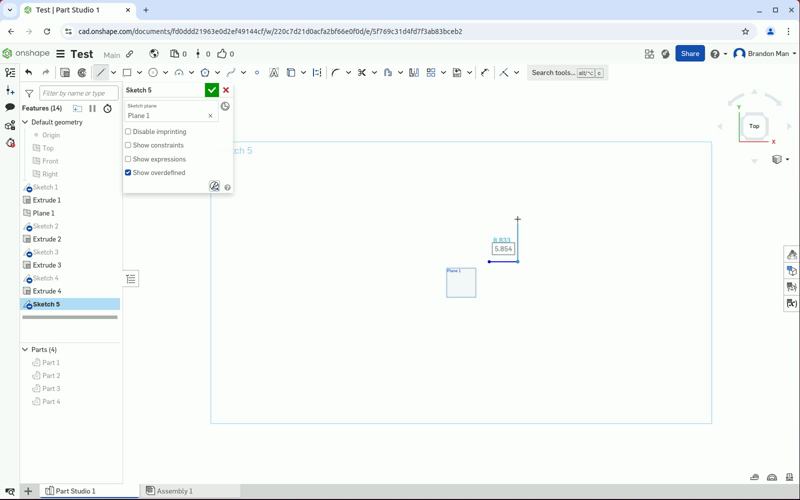
mouse_move(547, 218)
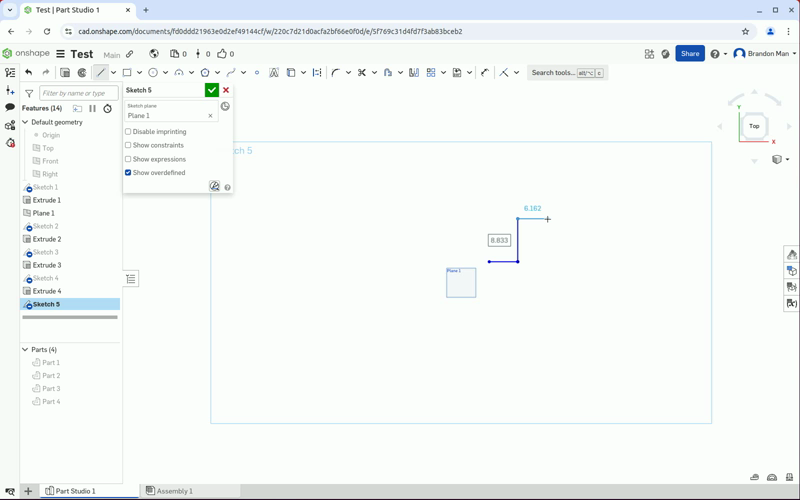
mouse_move(489, 218)
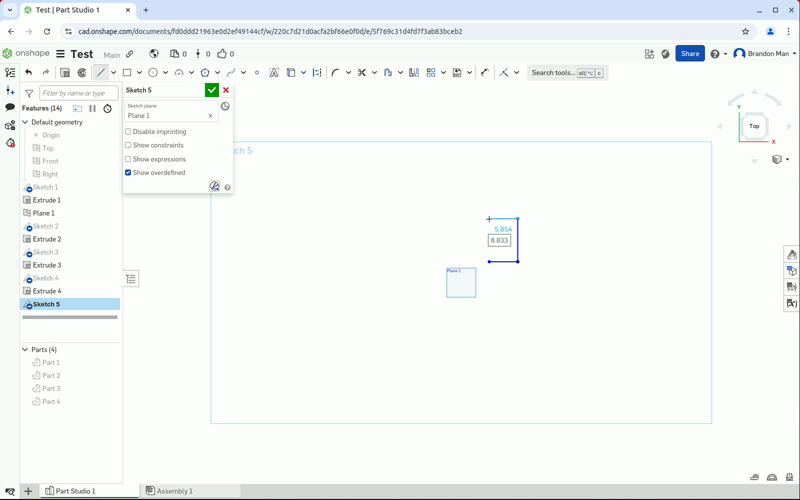
click(489, 218)
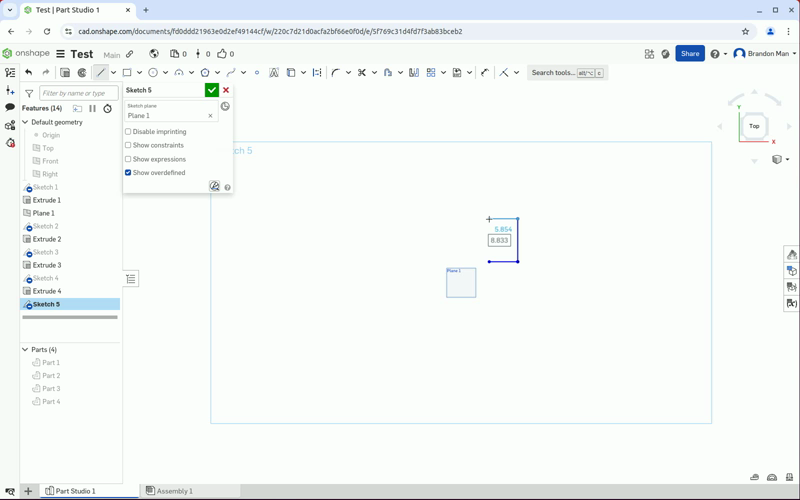
key_up(shift)
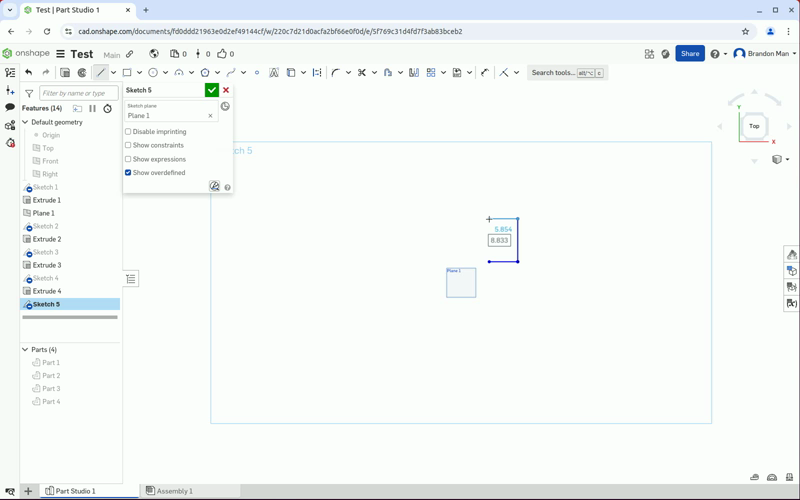
mouse_move(519, 218)
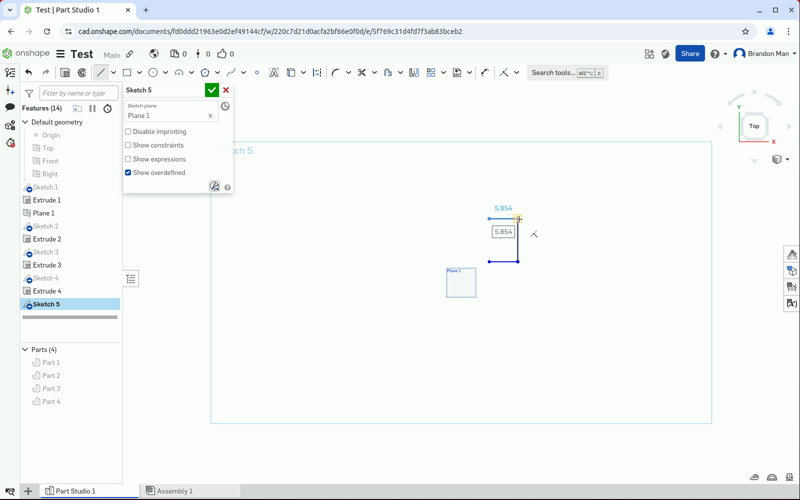
key_down(shift)
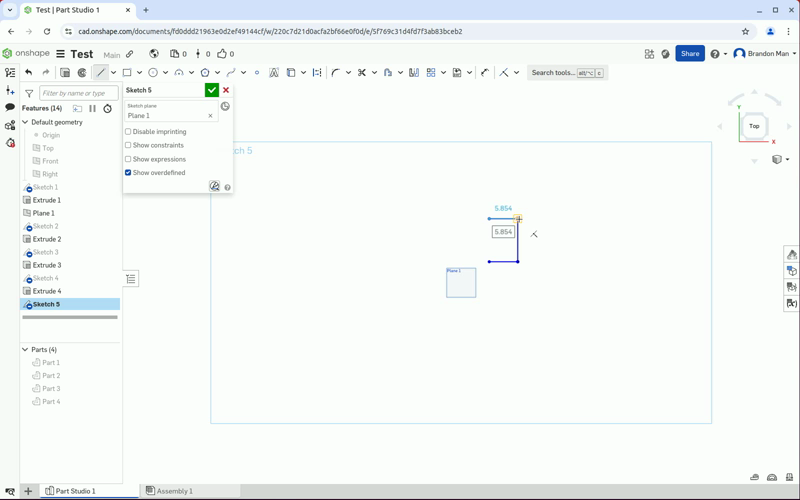
mouse_move(489, 261)
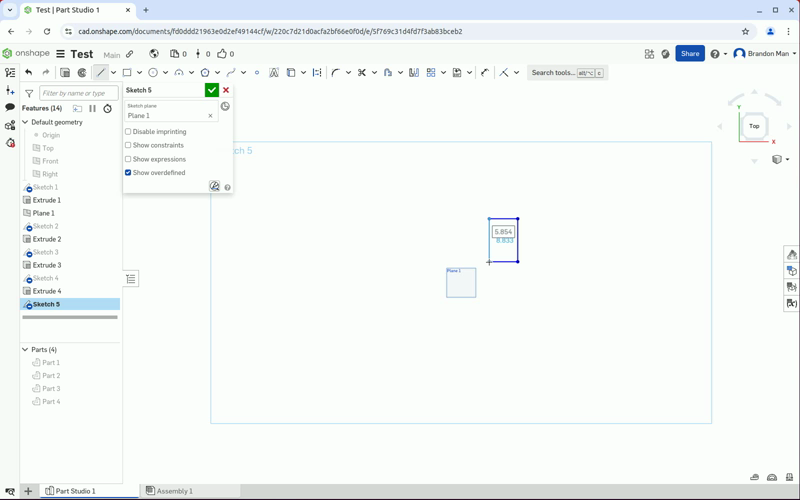
key_up(shift)
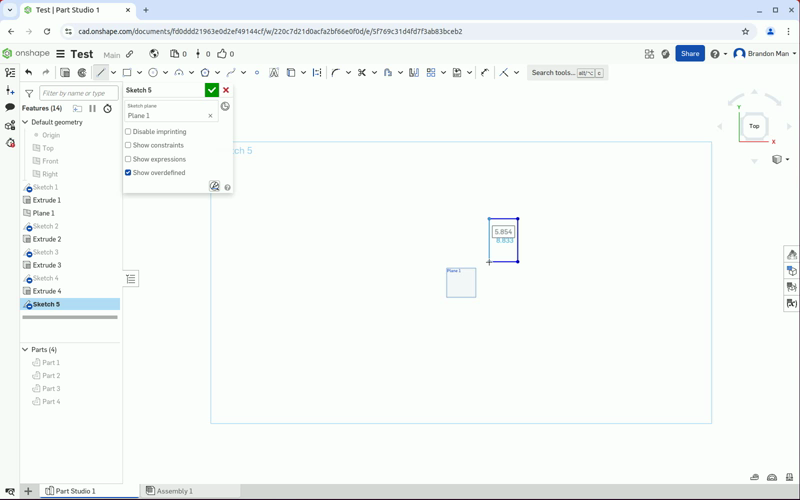
click(489, 261)
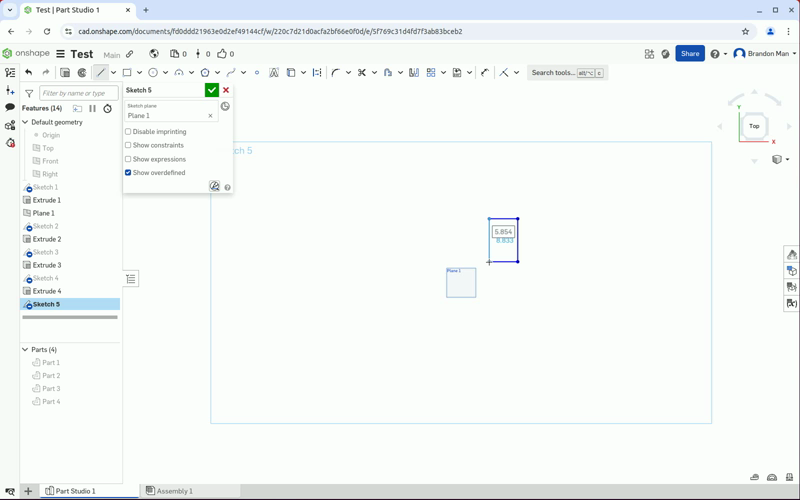
key(esc)
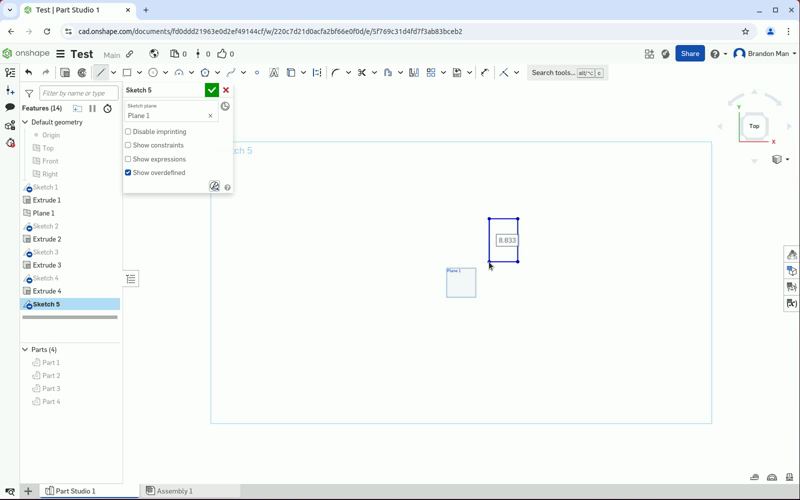
mouse_move(514, 256)
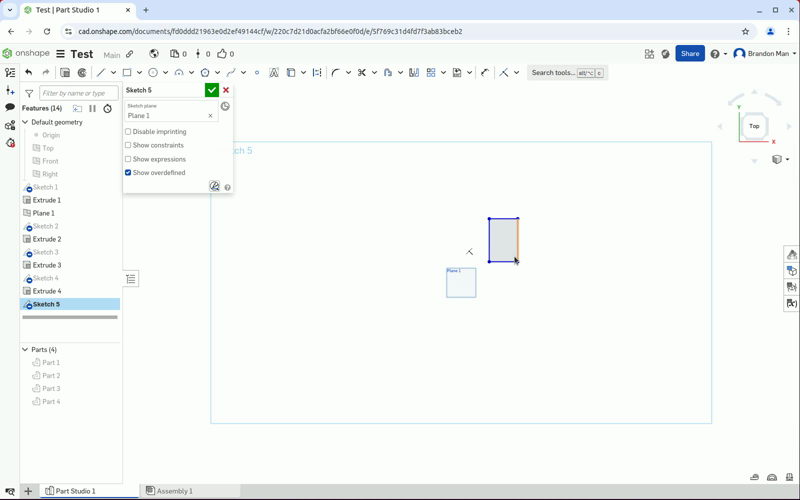
scroll(6)
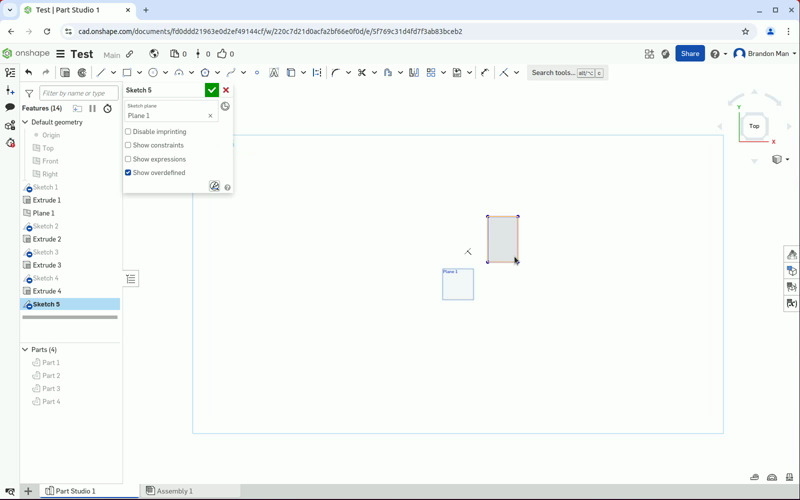
scroll(6)
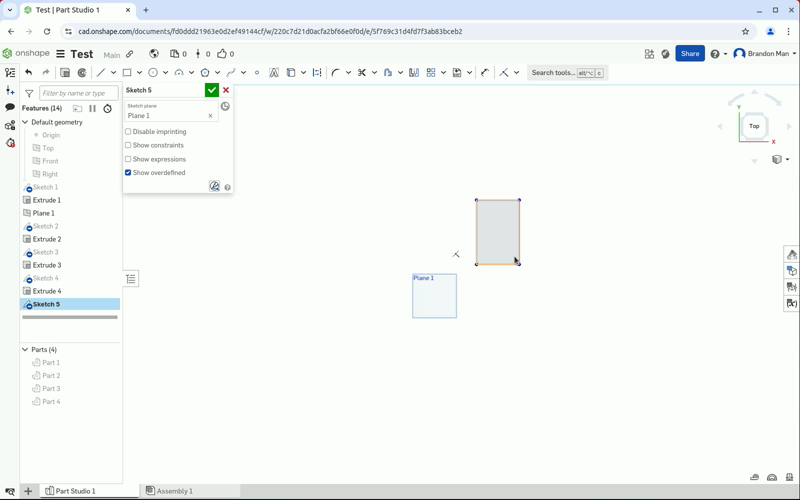
scroll(6)
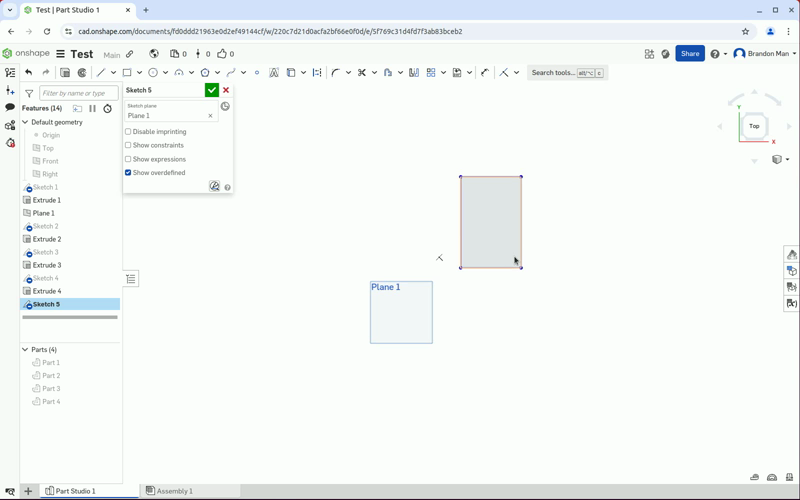
scroll(6)
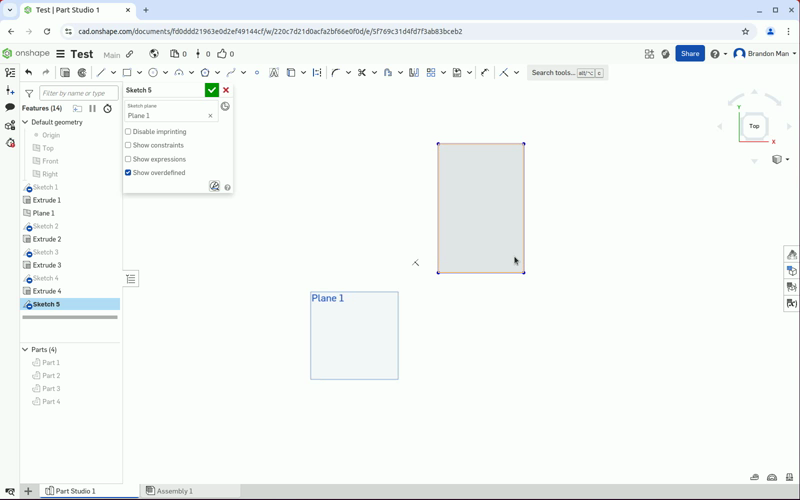
scroll(6)
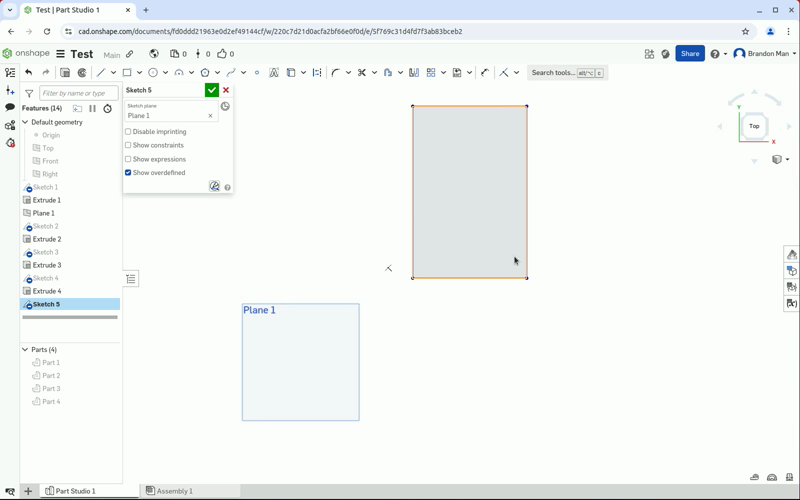
scroll(6)
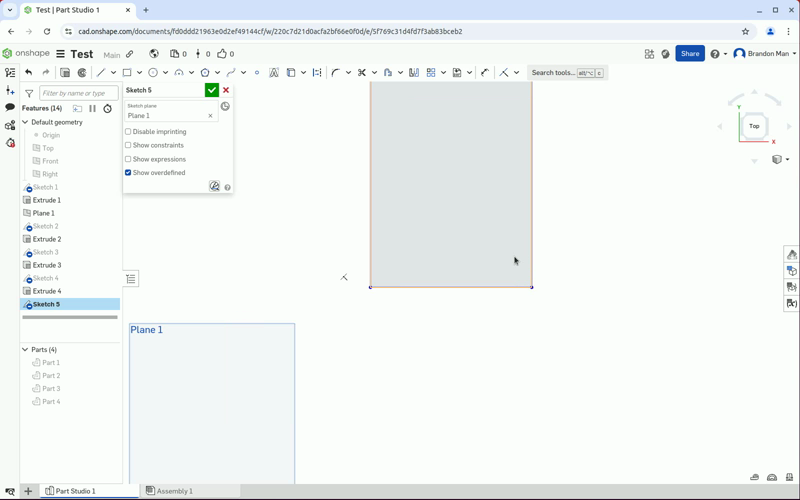
scroll(6)
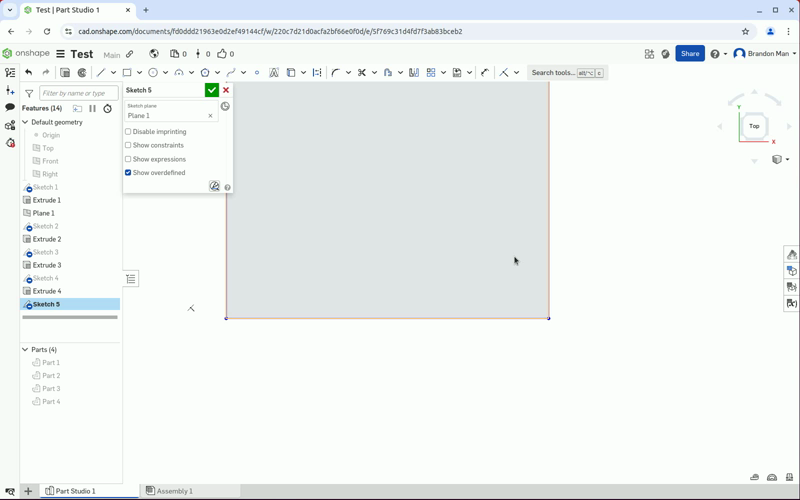
click(514, 256)
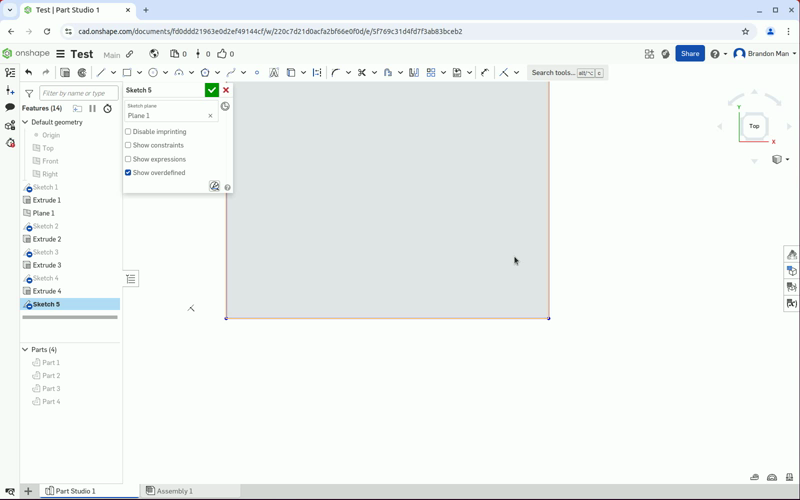
scroll(-6)
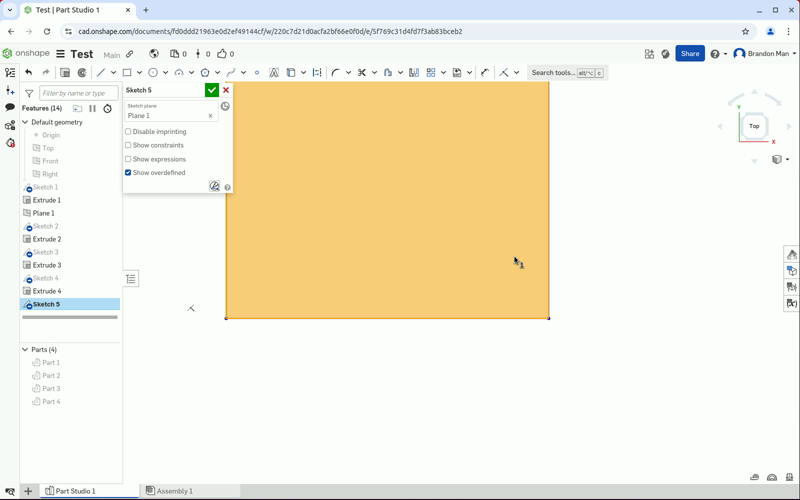
scroll(-6)
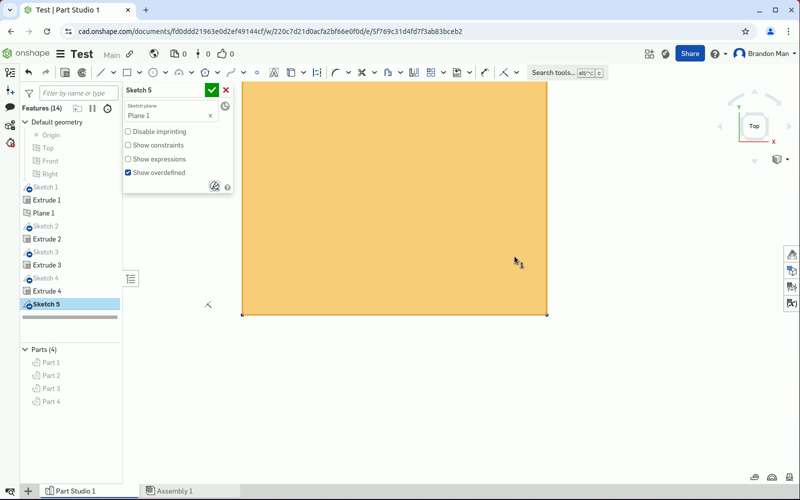
scroll(-6)
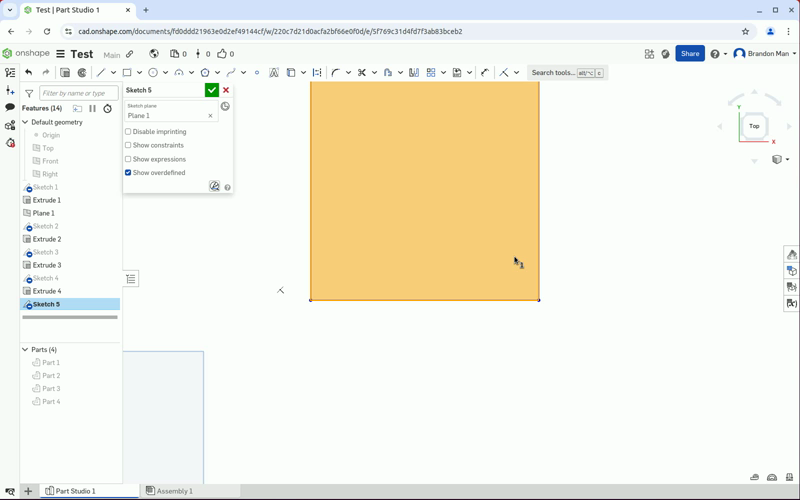
scroll(-6)
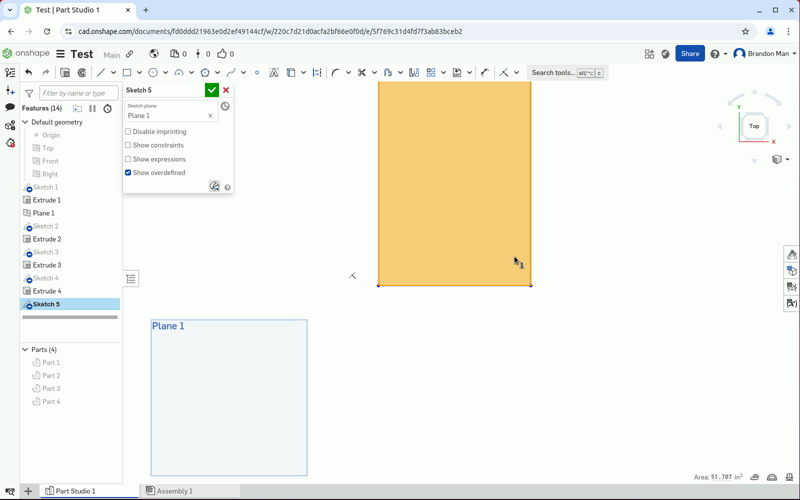
scroll(-6)
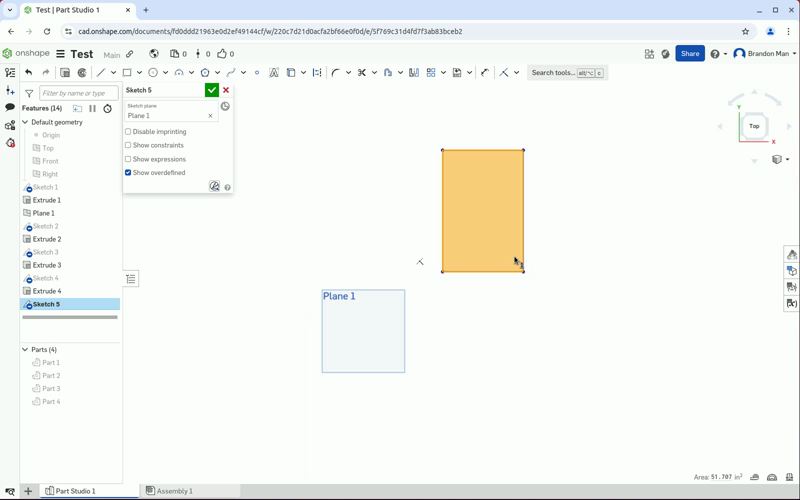
scroll(-6)
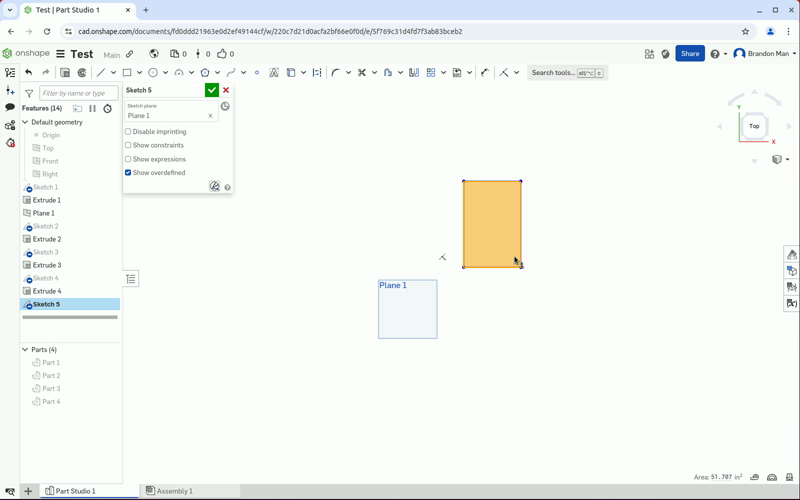
scroll(-6)
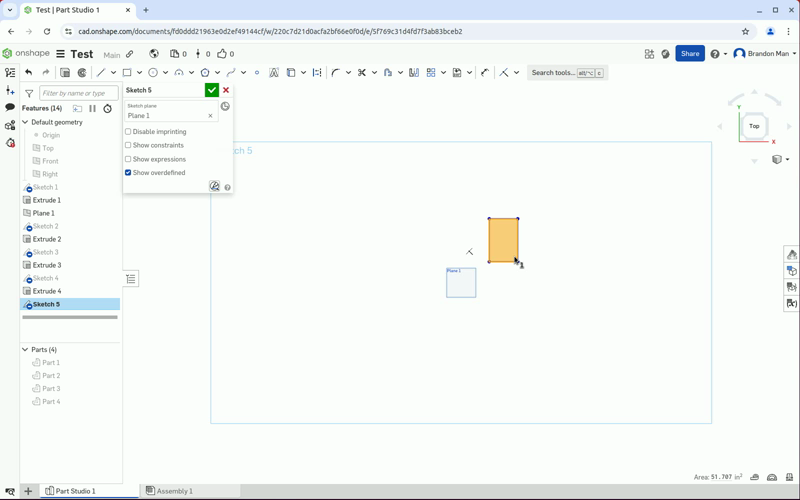
mouse_move(73, 352)
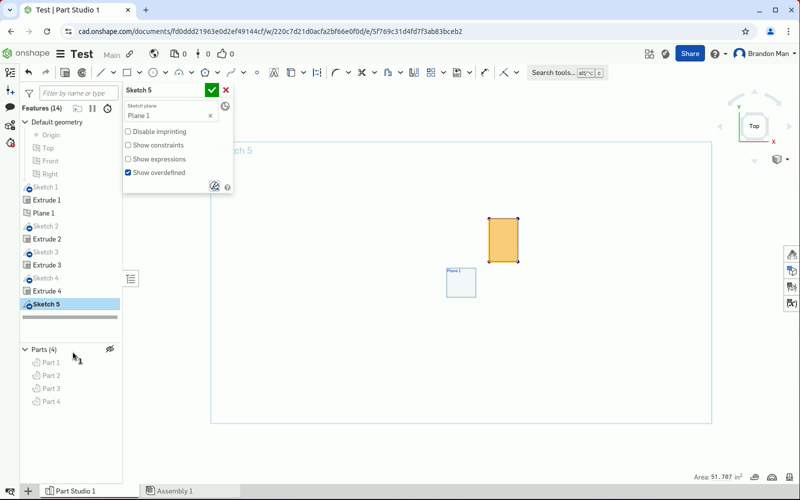
key(shift+y)
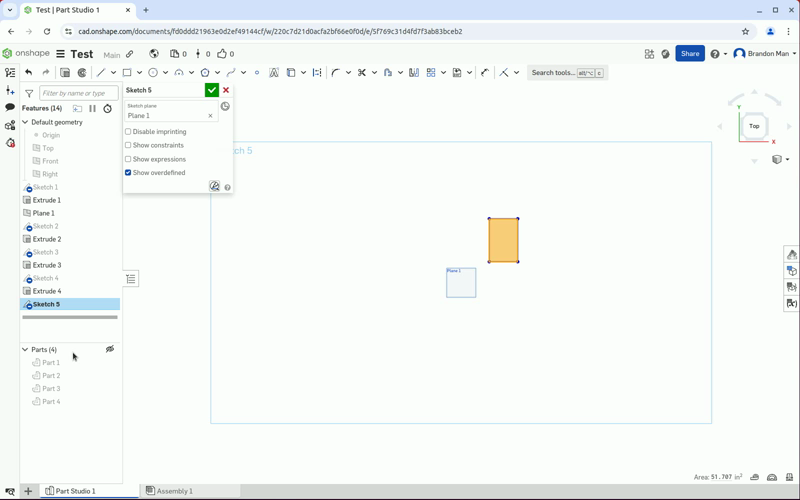
key(shift+e)
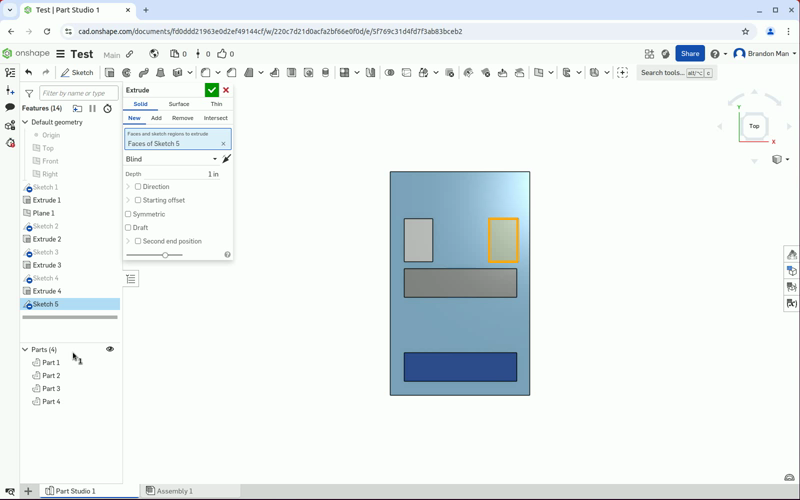
mouse_move(143, 106)
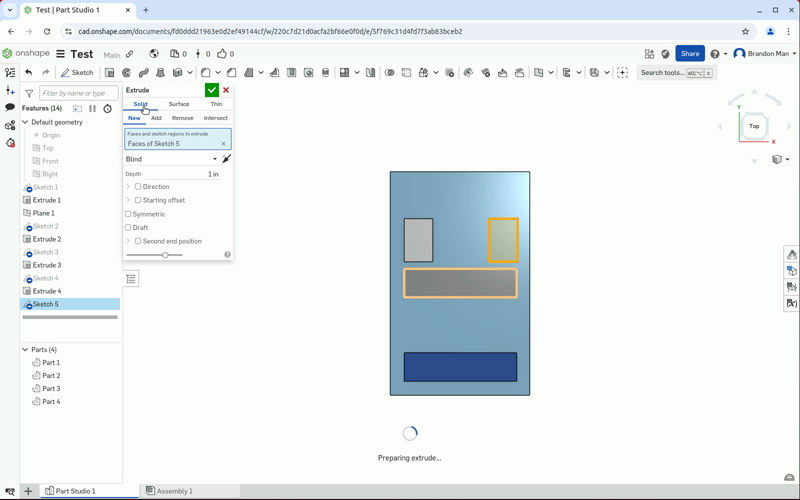
click(143, 106)
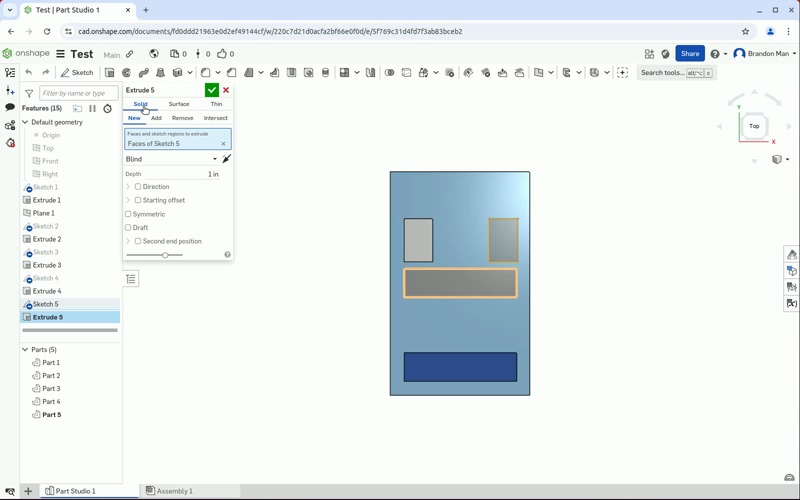
mouse_move(137, 120)
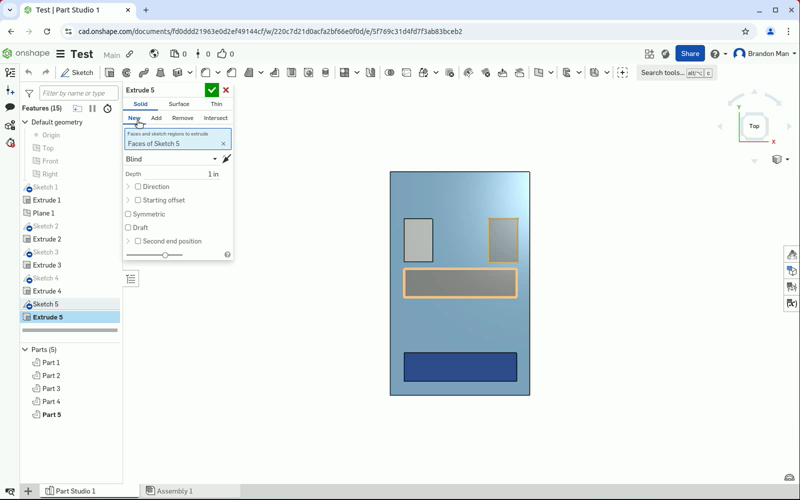
click(137, 120)
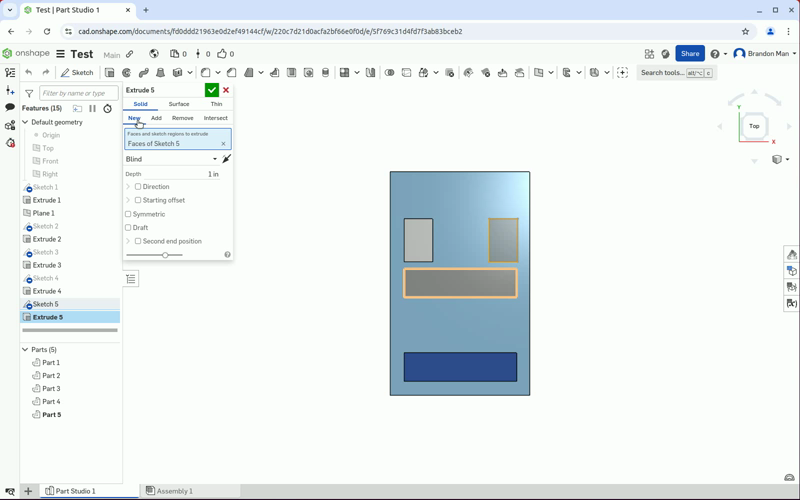
key(tab, 4)
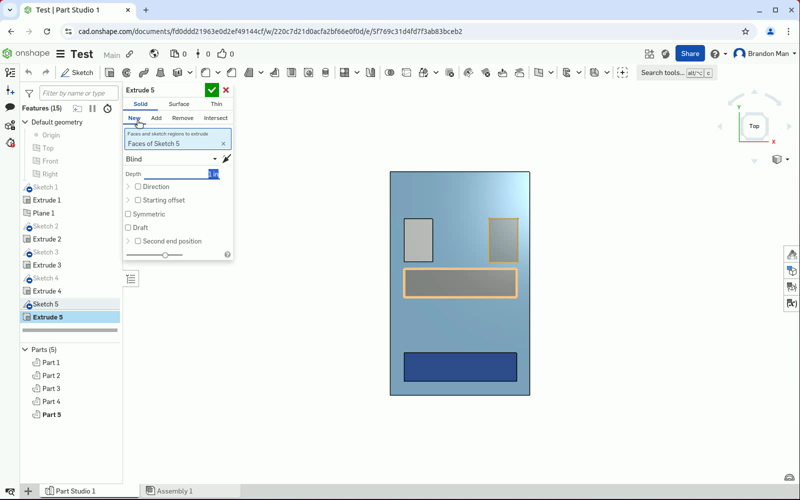
text(5.777)
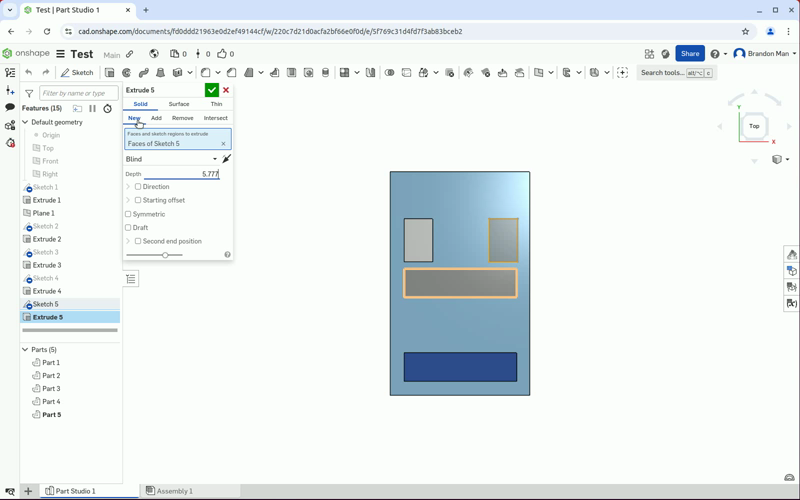
key(enter)
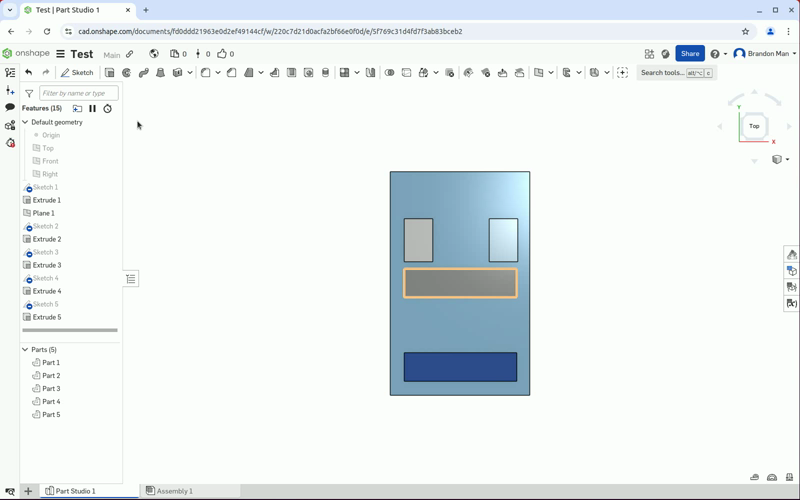
key(shift+h)
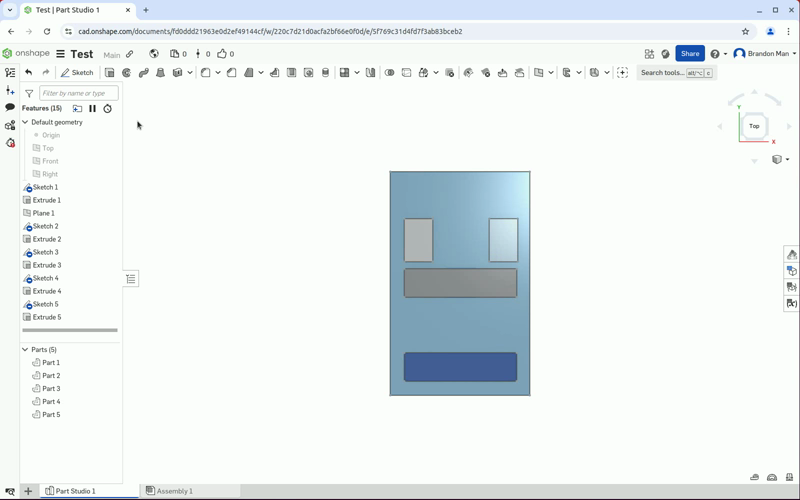
key(shift+h)
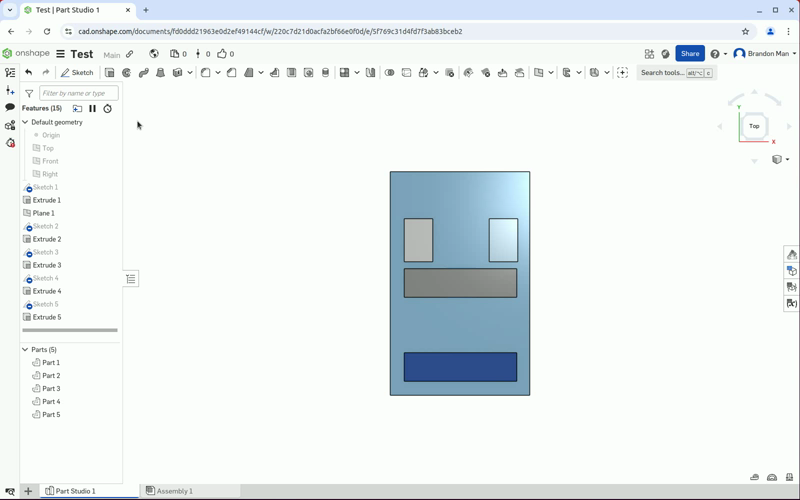
mouse_move(73, 189)
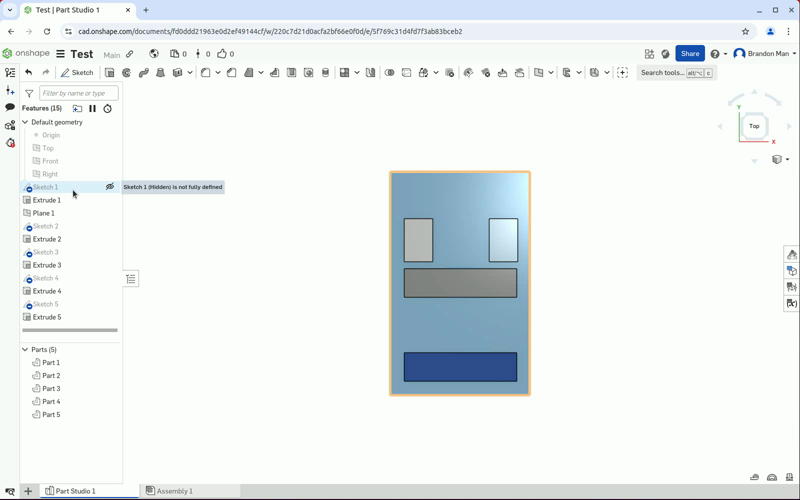
click(73, 189)
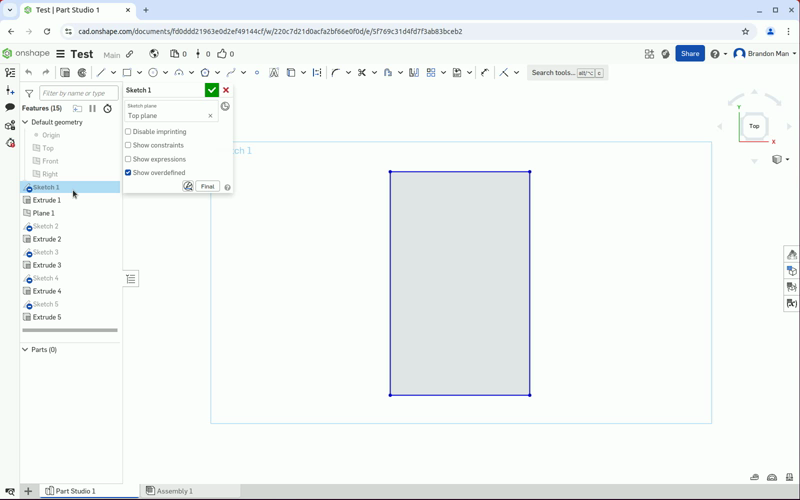
mouse_move(229, 92)
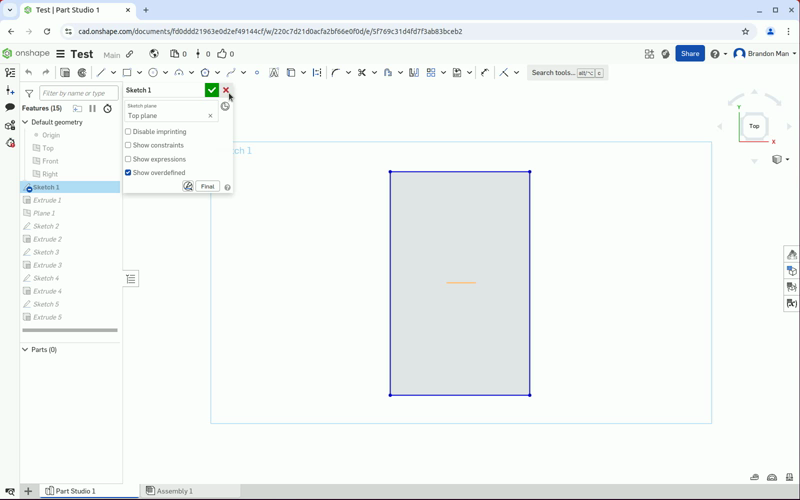
click(229, 92)
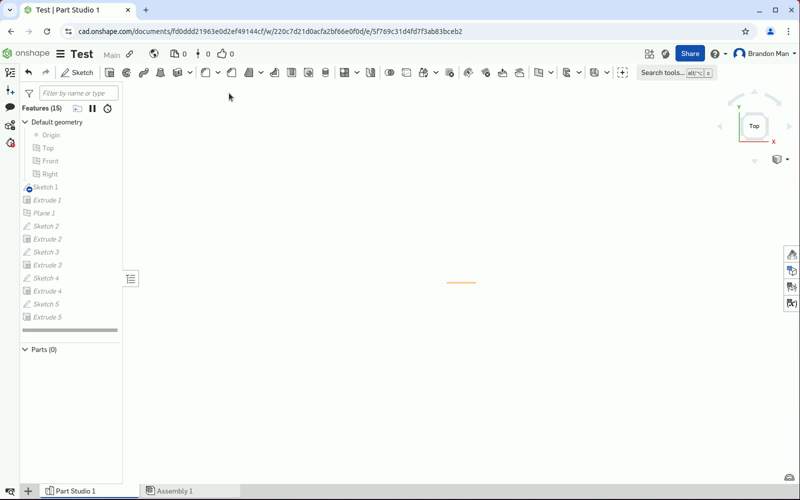
key(shift+s)
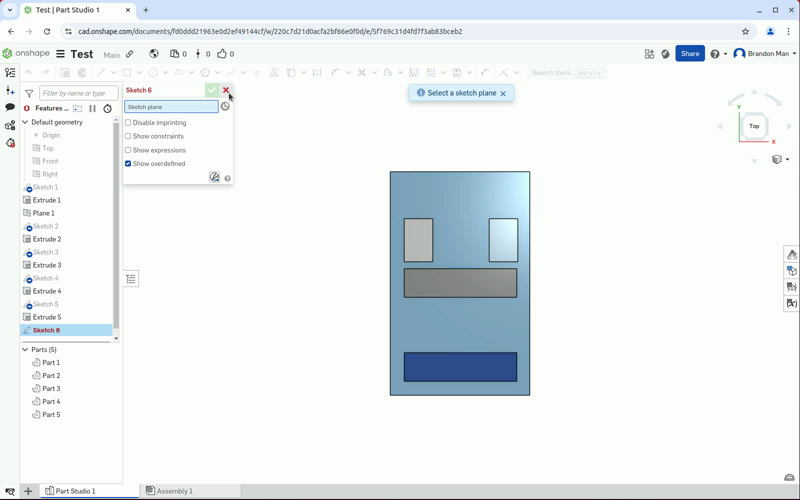
mouse_move(69, 215)
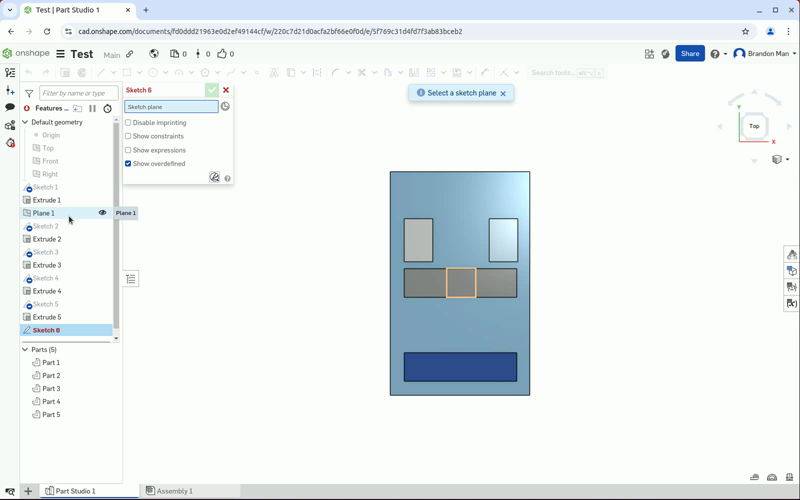
click(69, 215)
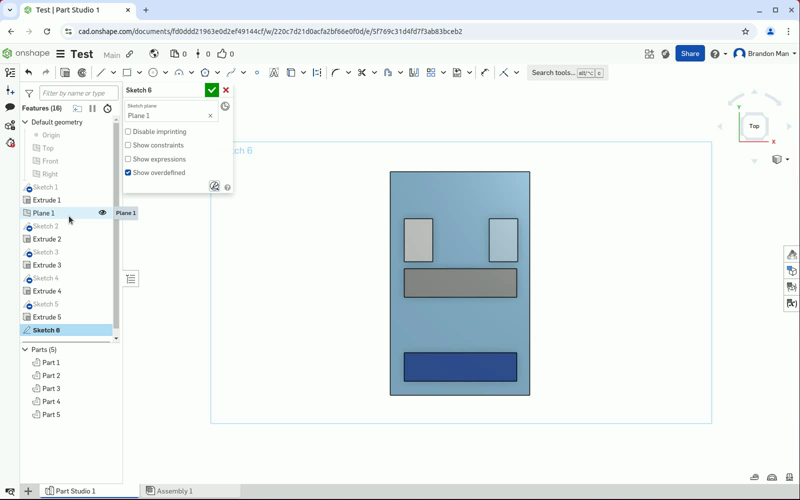
mouse_move(73, 352)
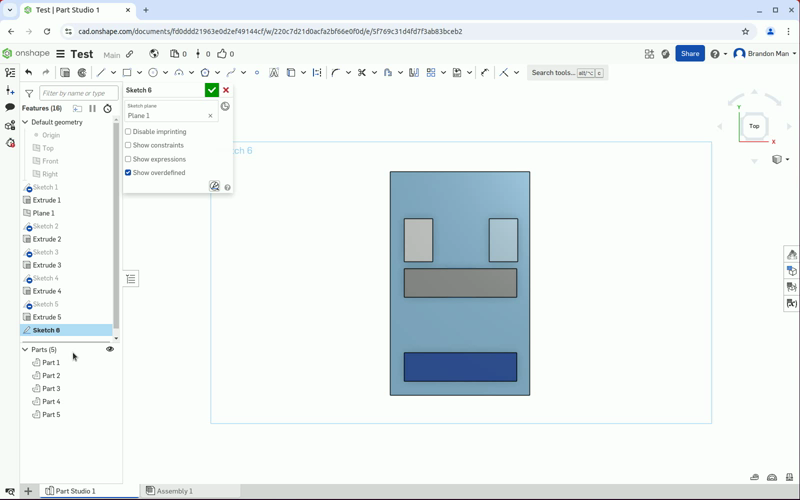
key(y)
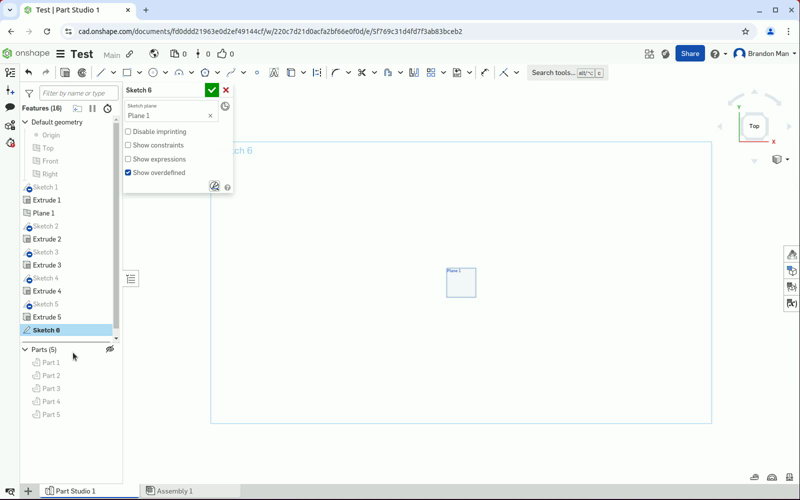
key(l)
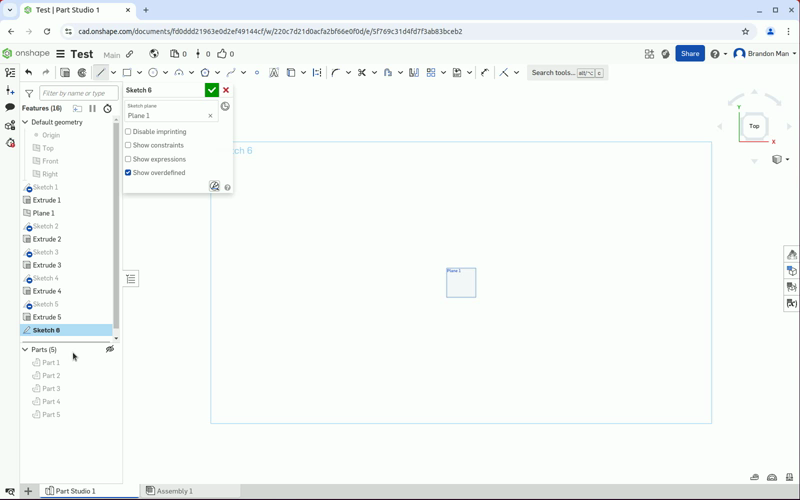
key_down(shift)
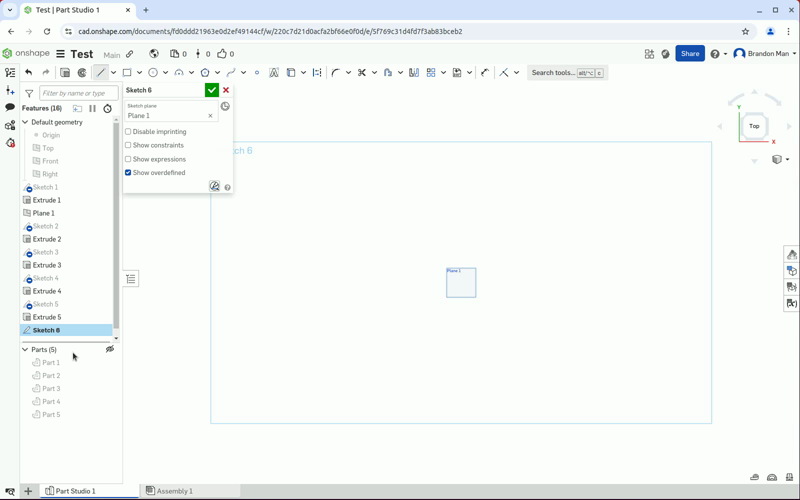
mouse_move(404, 346)
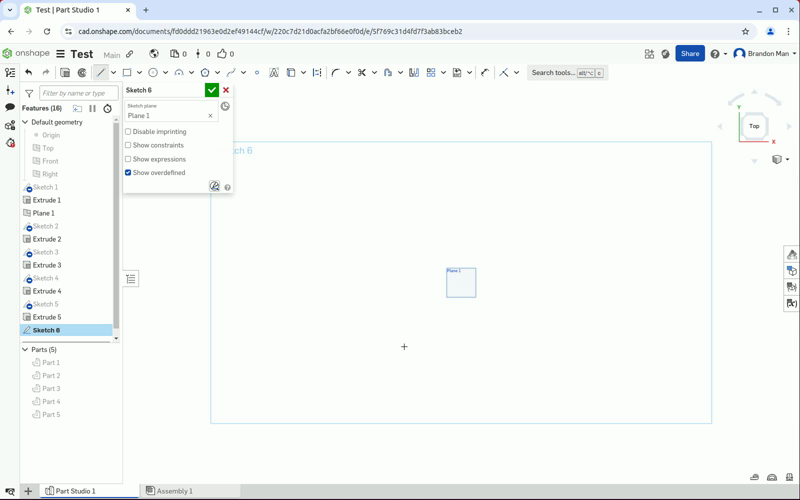
click(404, 346)
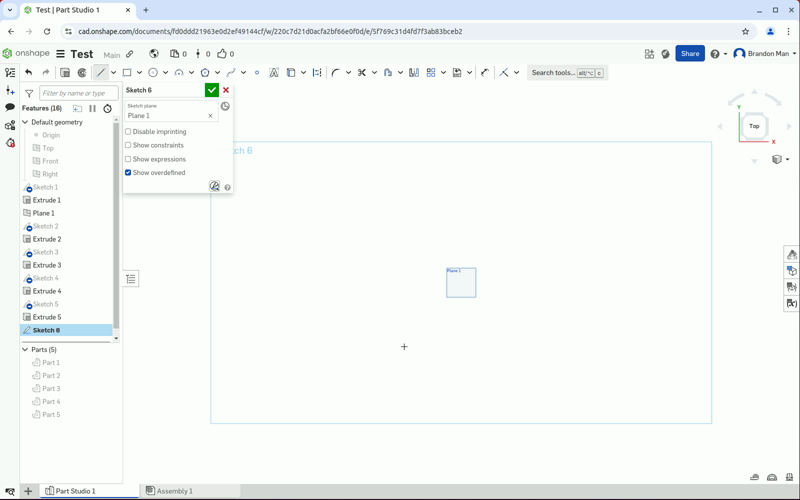
key_up(shift)
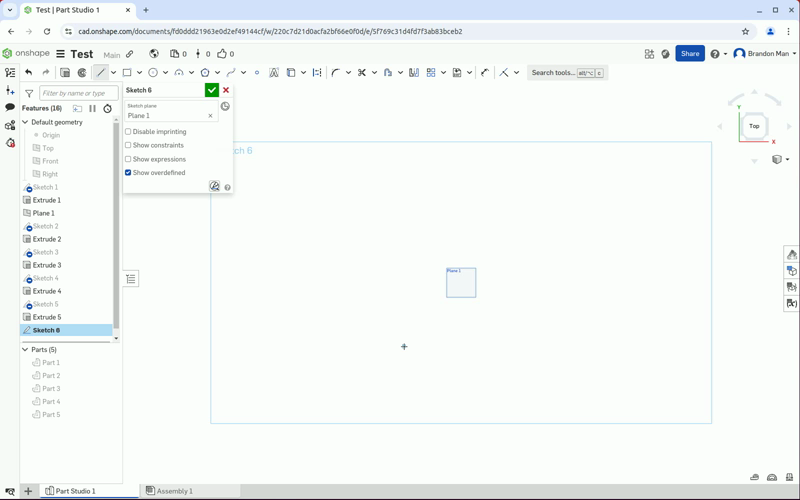
key_down(shift)
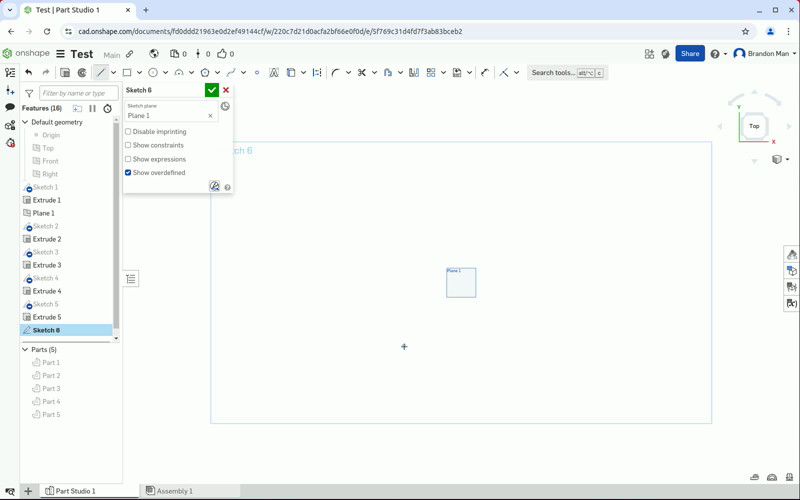
mouse_move(434, 346)
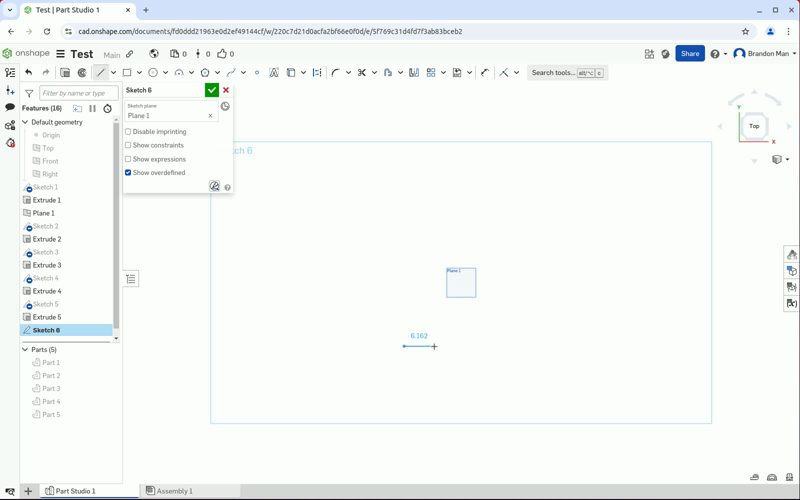
mouse_move(432, 346)
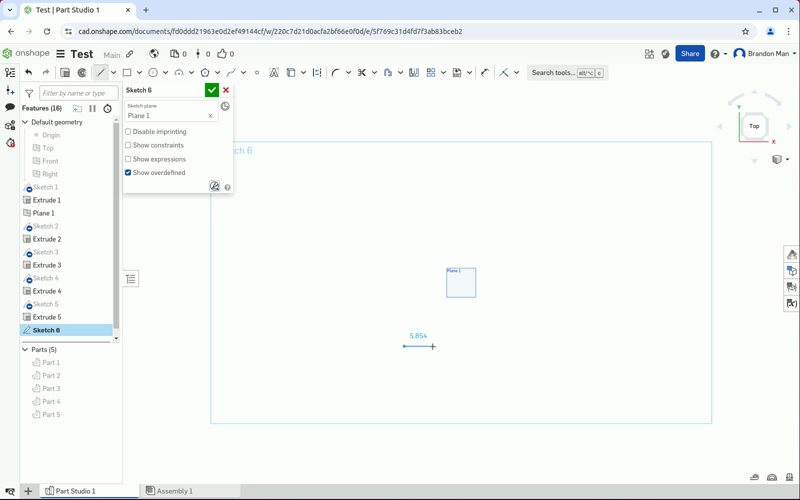
click(432, 346)
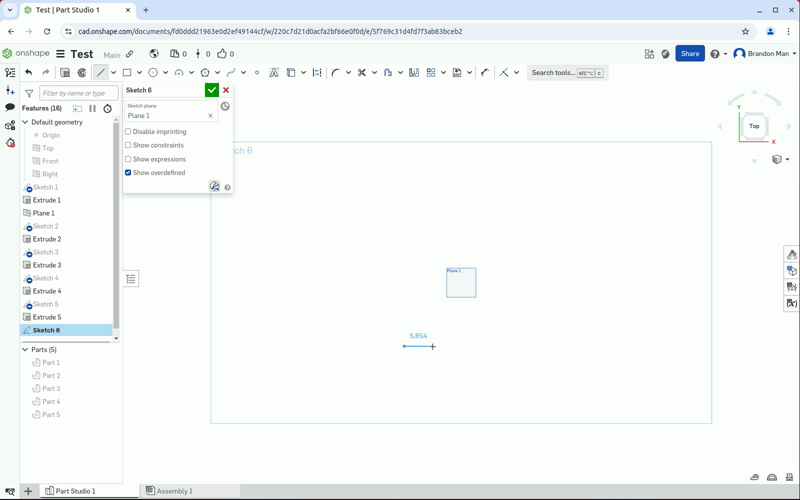
key_up(shift)
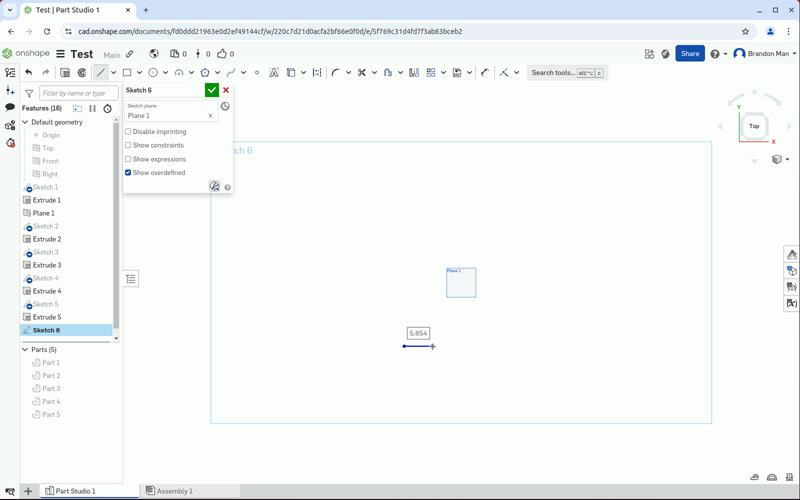
key_down(shift)
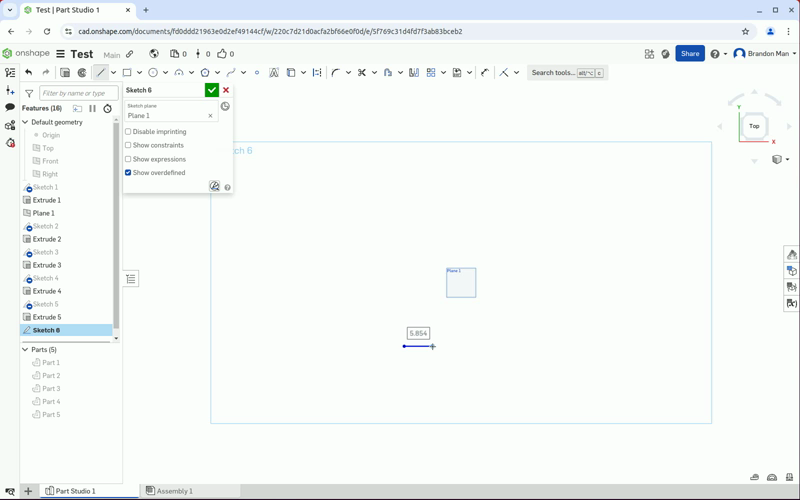
mouse_move(462, 346)
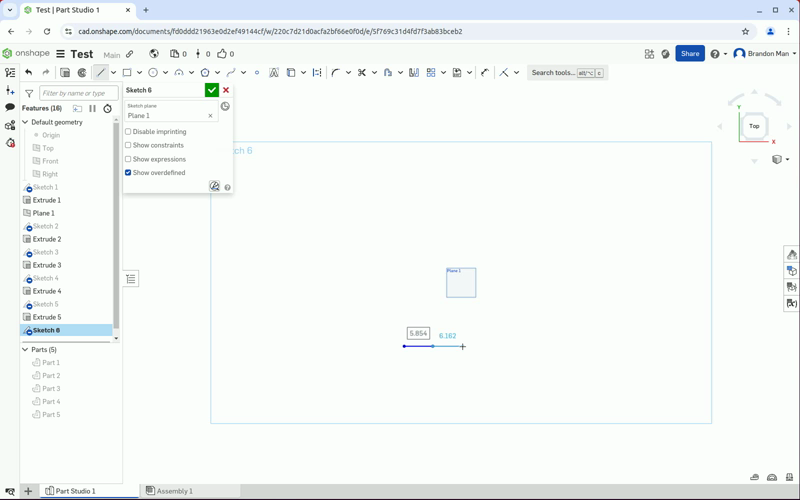
mouse_move(432, 303)
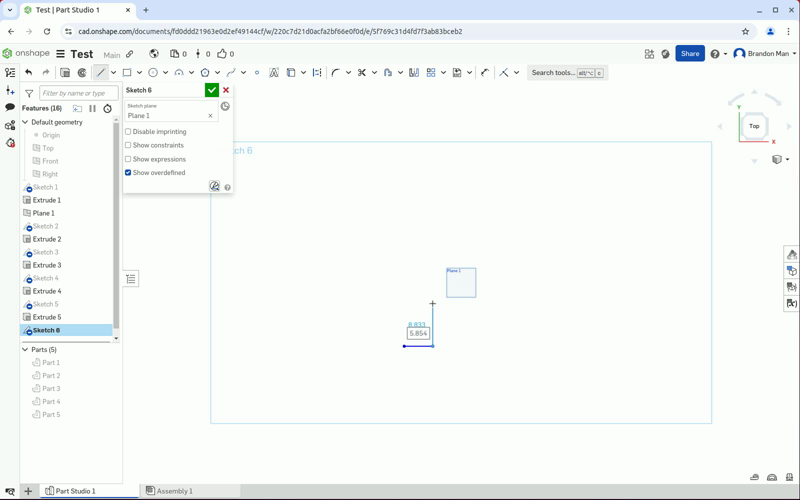
click(432, 303)
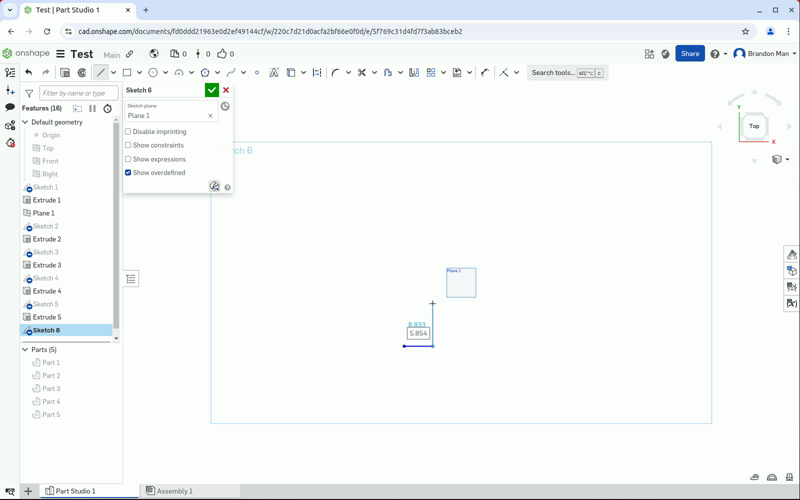
key_up(shift)
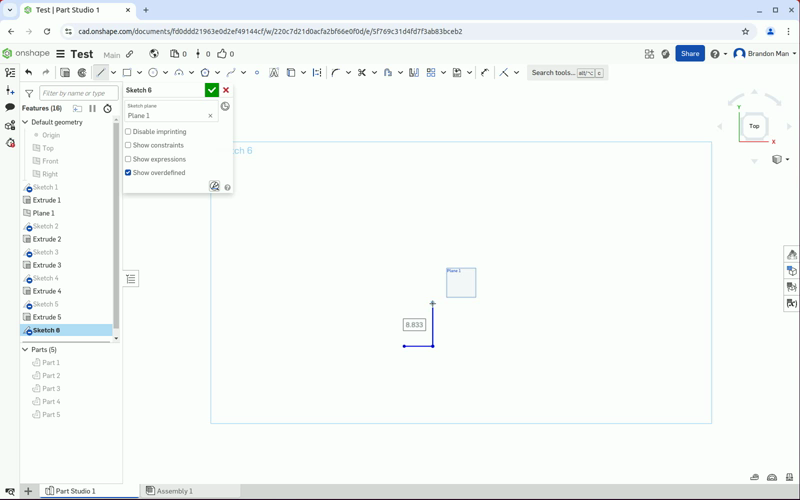
key_down(shift)
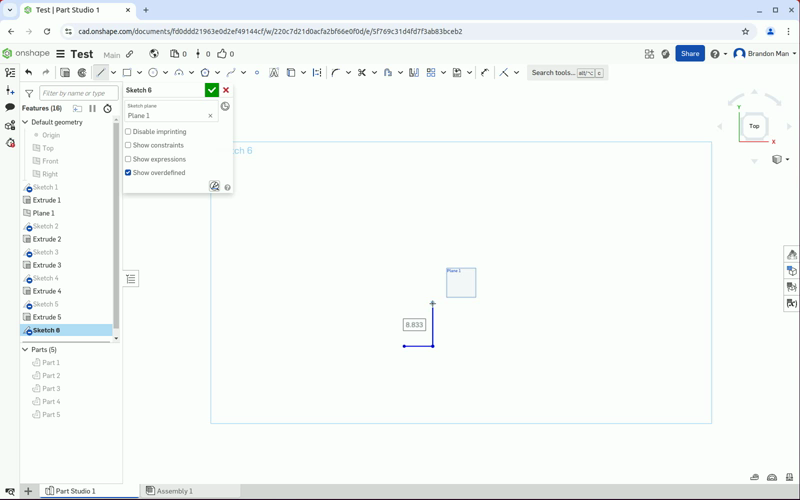
mouse_move(462, 303)
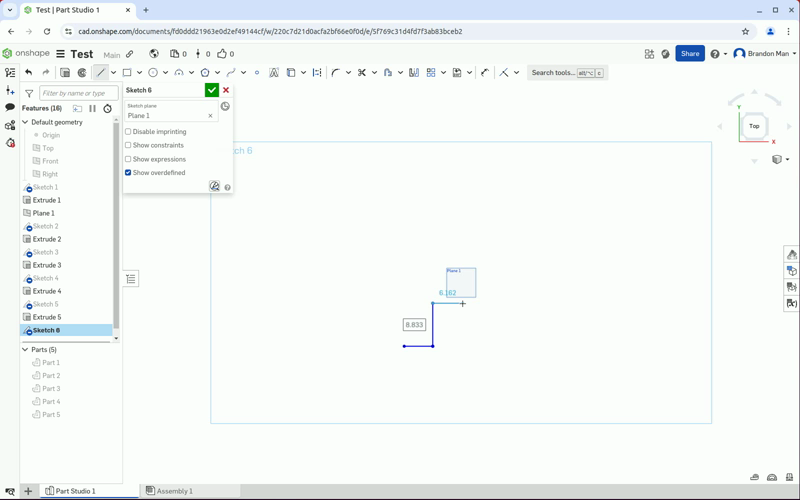
mouse_move(404, 303)
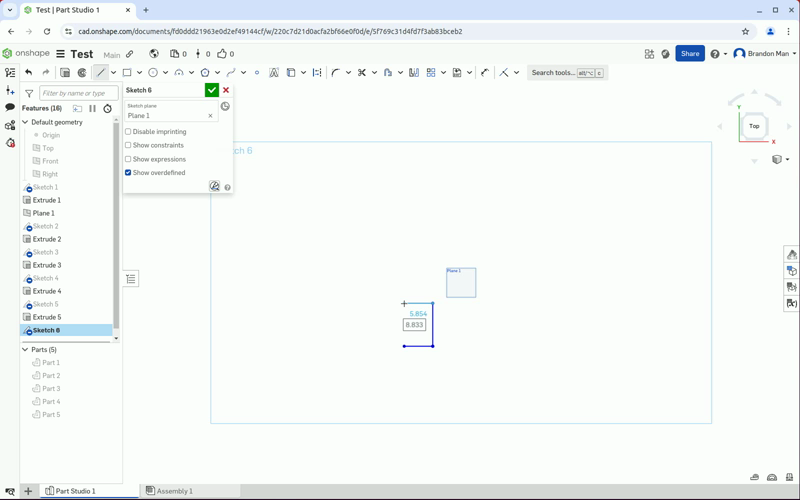
click(404, 303)
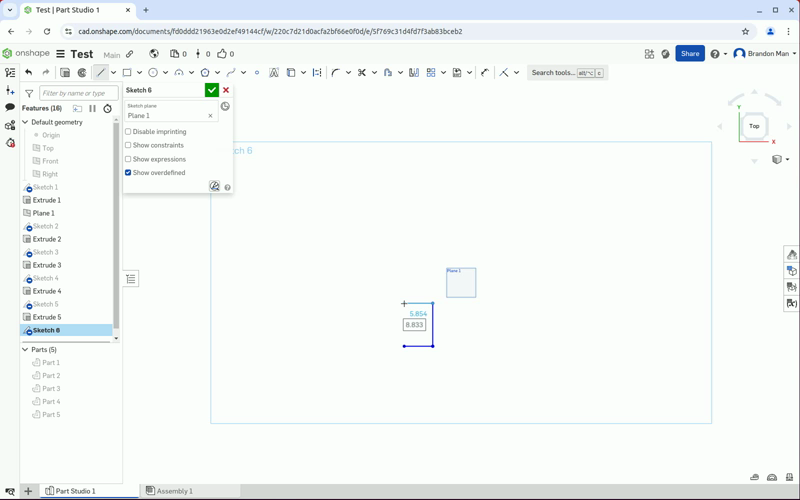
key_up(shift)
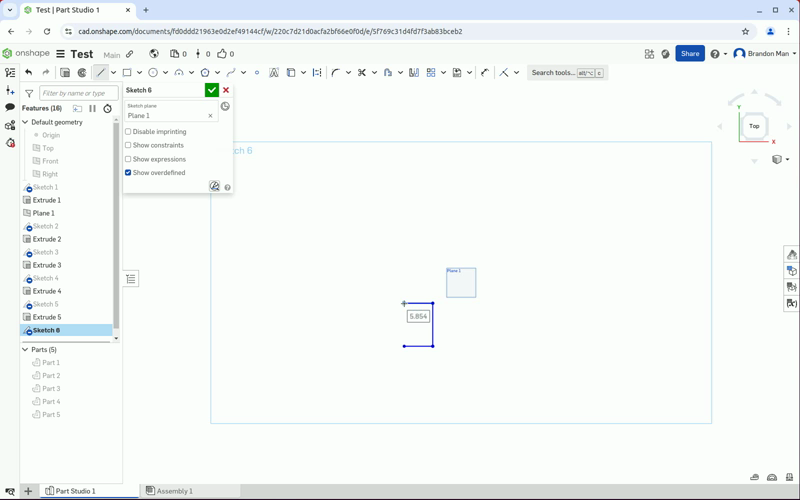
mouse_move(434, 303)
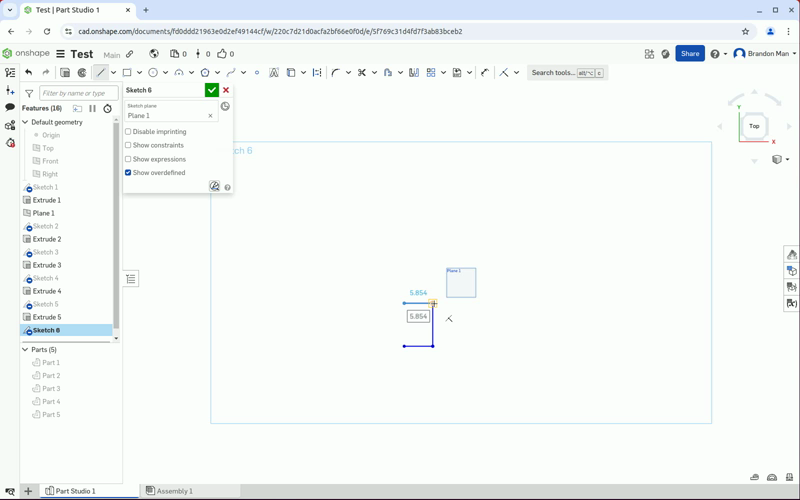
key_down(shift)
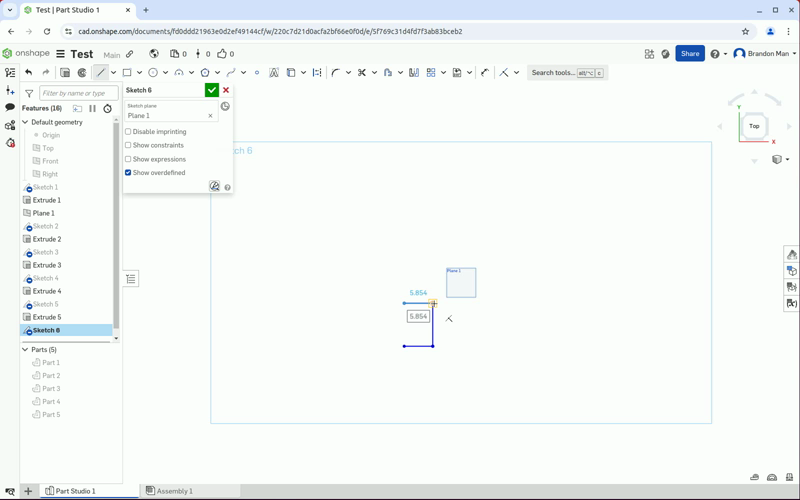
mouse_move(404, 346)
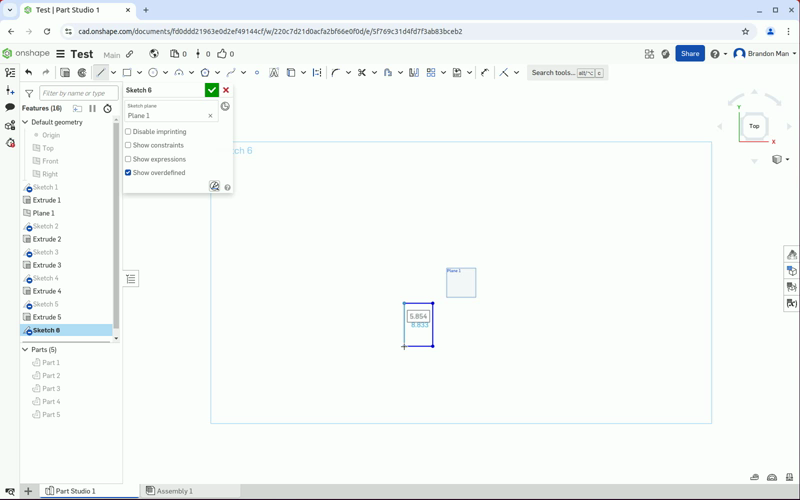
key_up(shift)
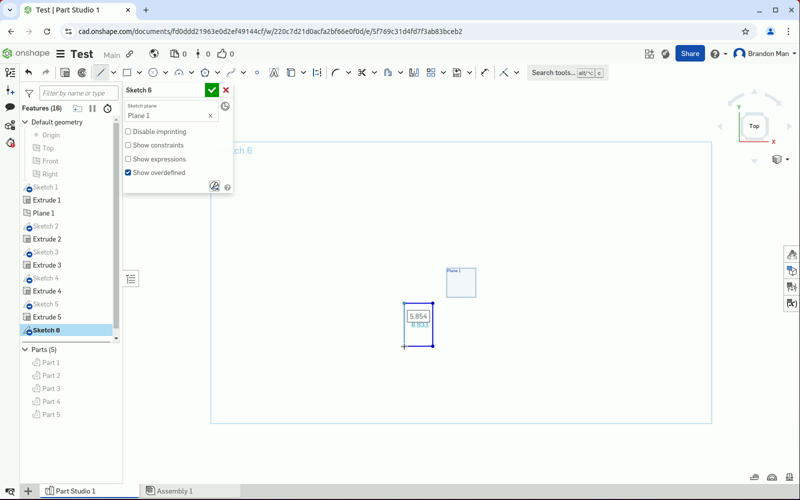
click(404, 346)
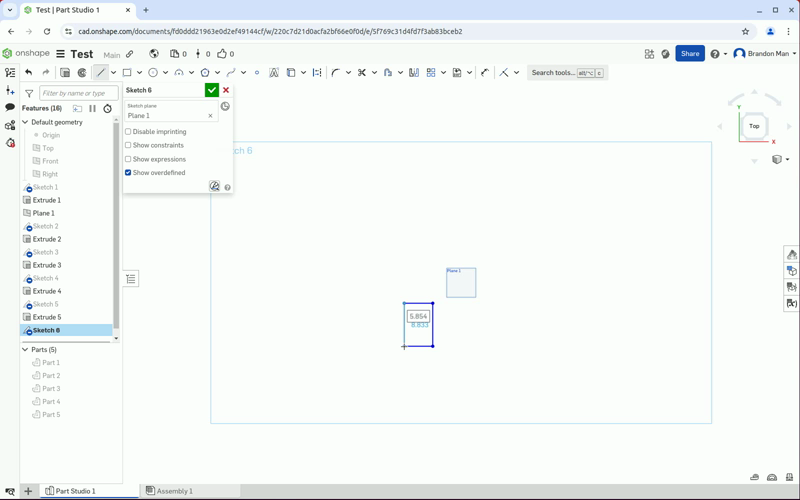
key(esc)
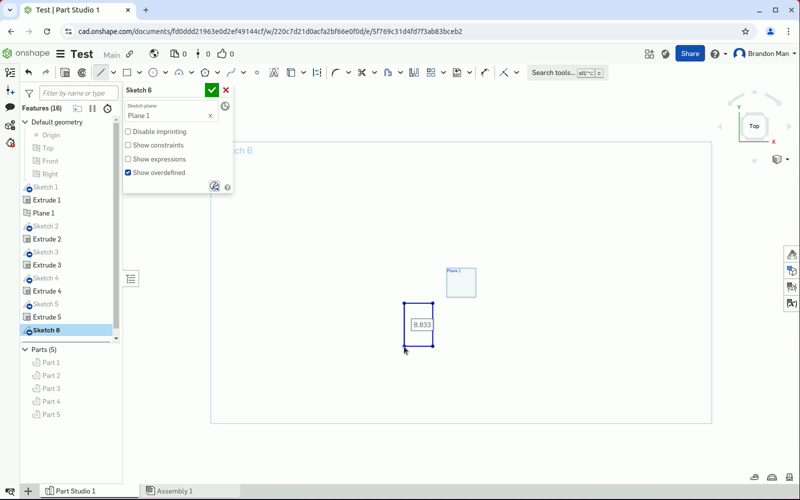
mouse_move(407, 333)
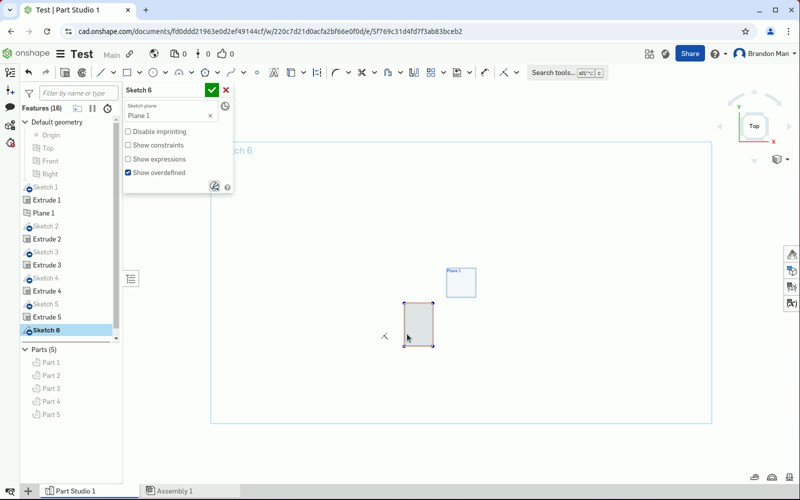
scroll(6)
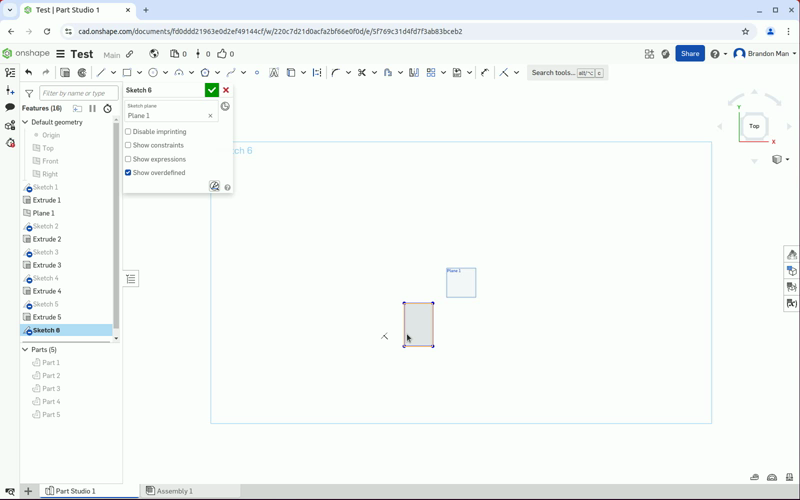
scroll(6)
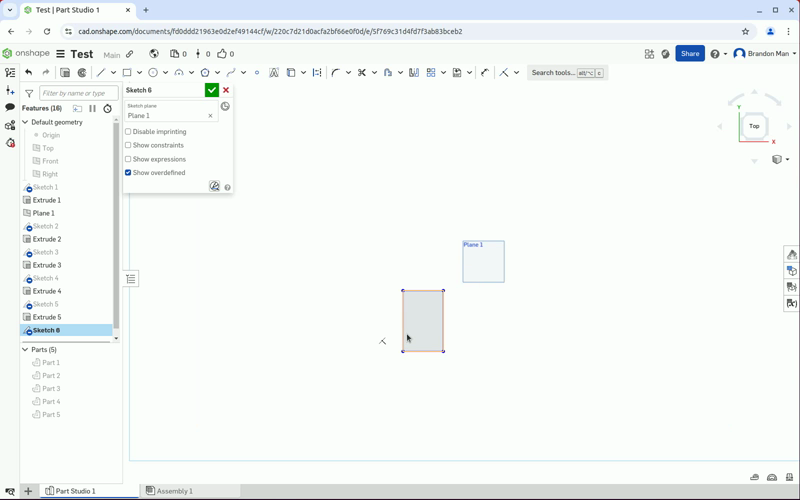
scroll(6)
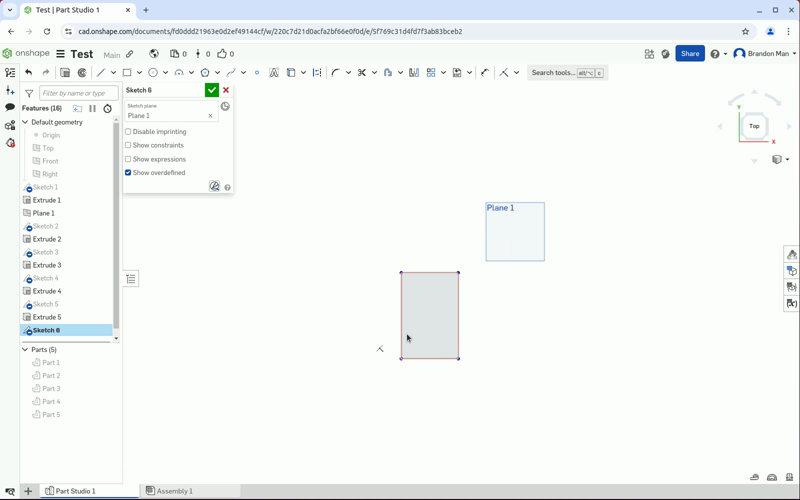
scroll(6)
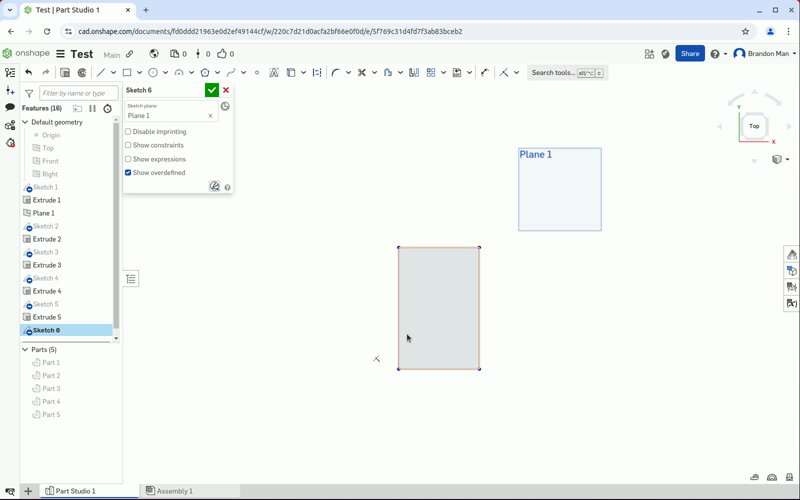
scroll(6)
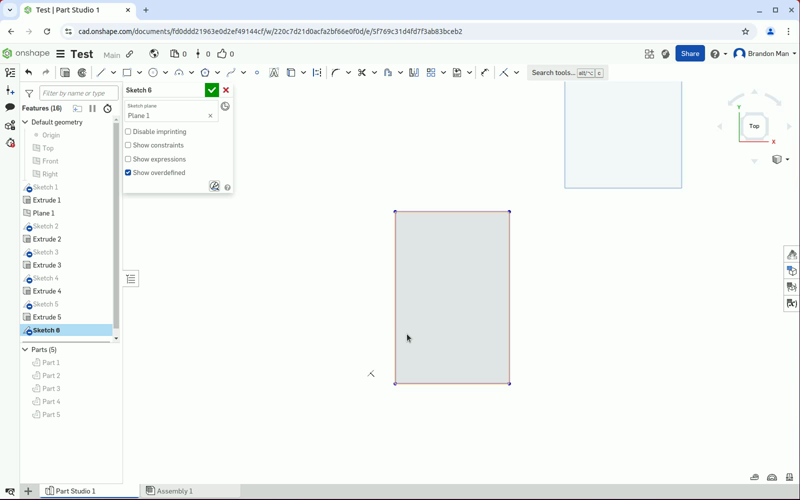
scroll(6)
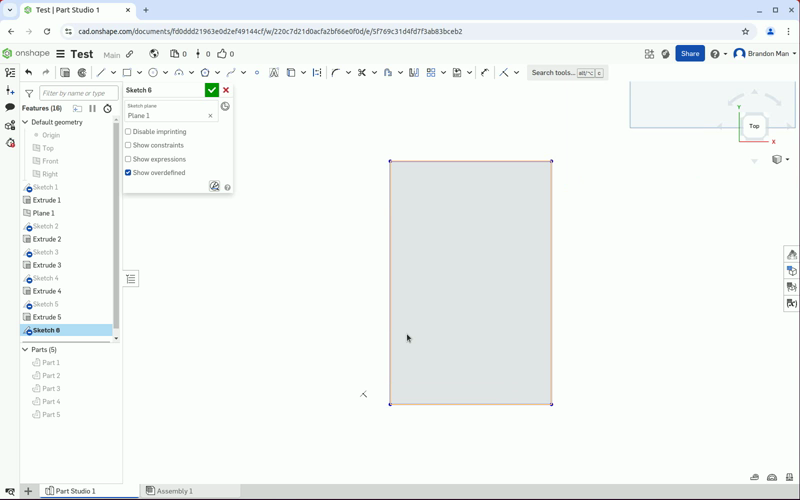
scroll(6)
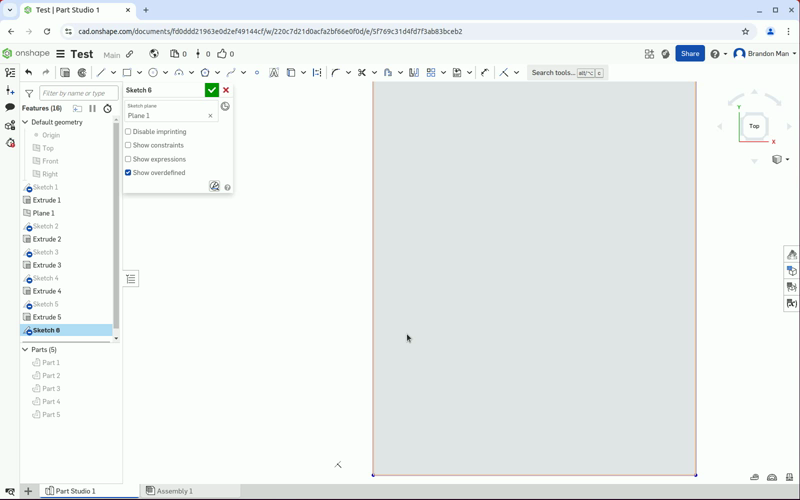
click(407, 333)
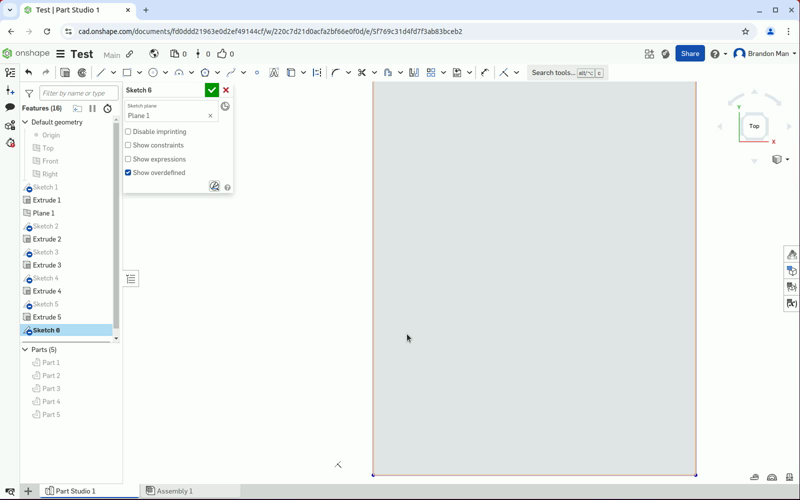
scroll(-6)
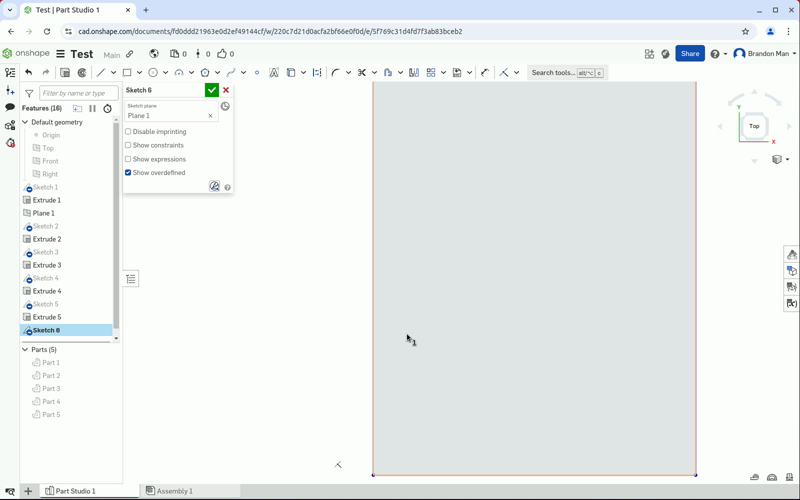
scroll(-6)
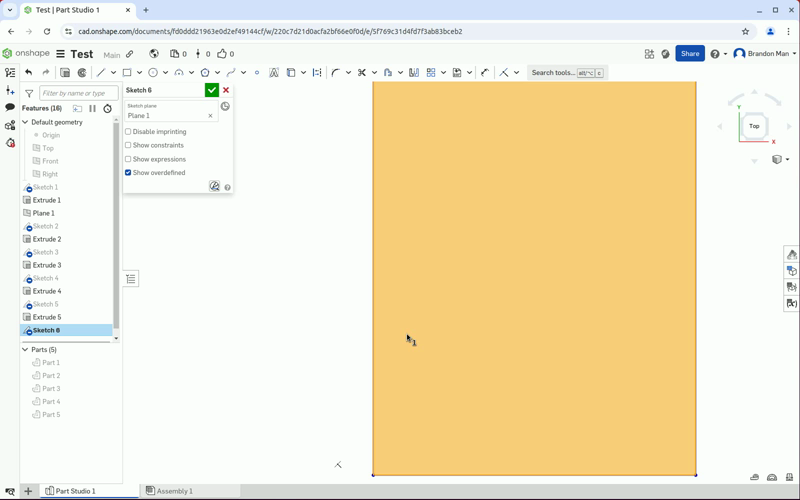
scroll(-6)
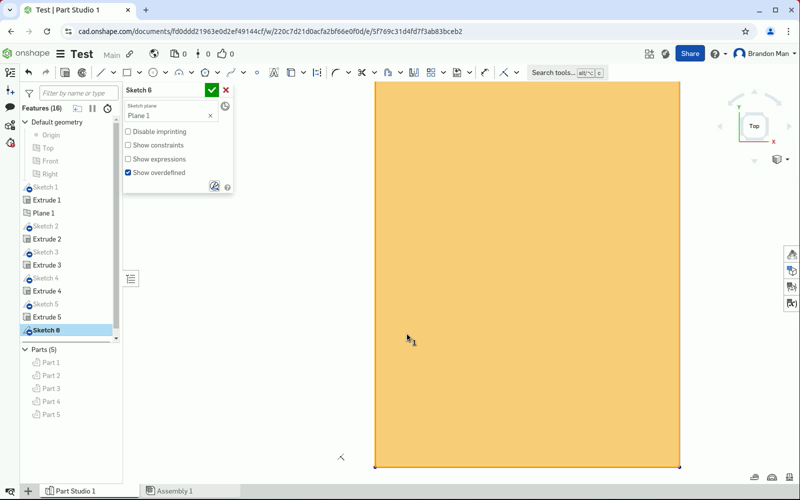
scroll(-6)
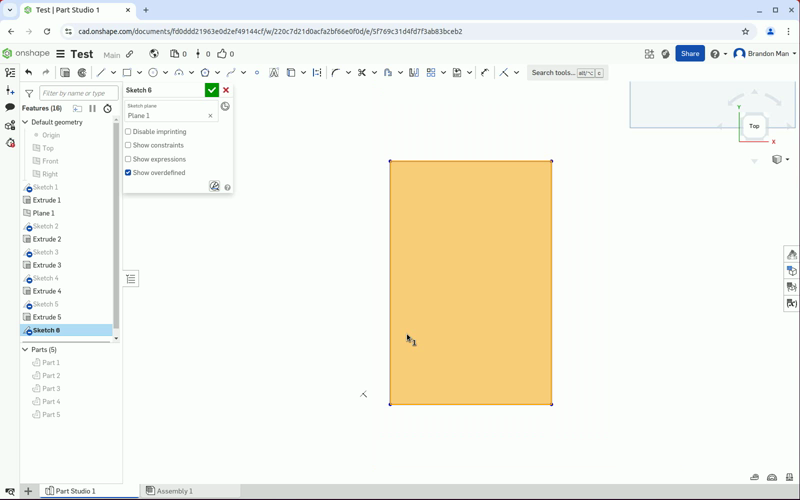
scroll(-6)
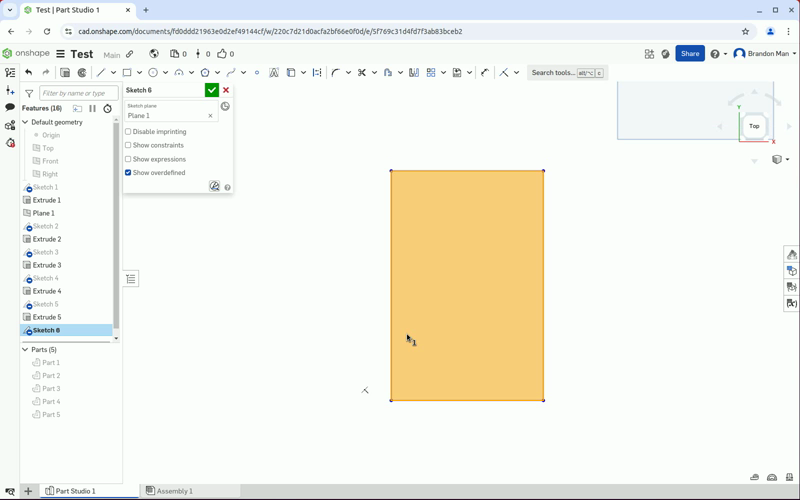
scroll(-6)
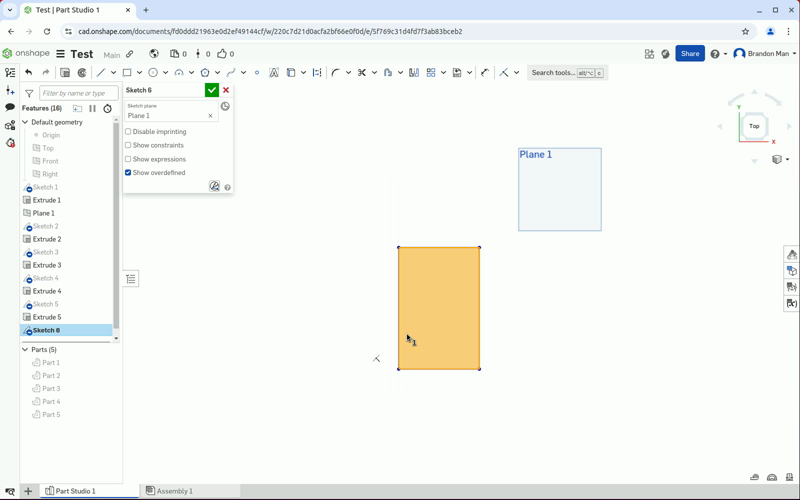
scroll(-6)
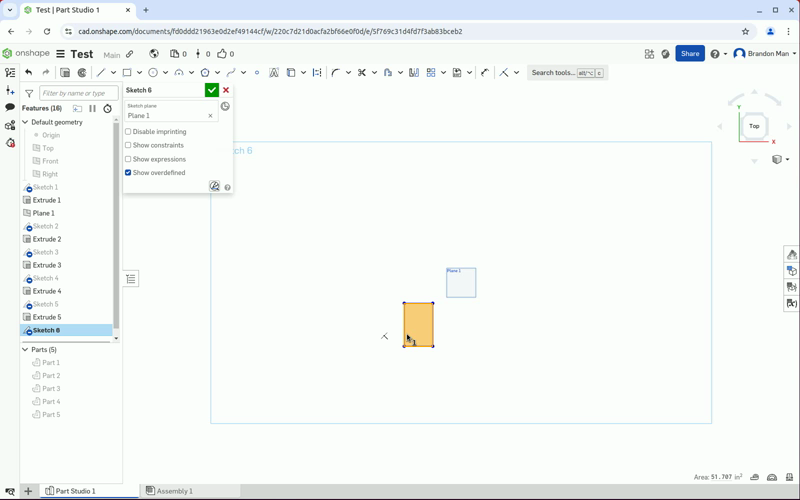
mouse_move(73, 352)
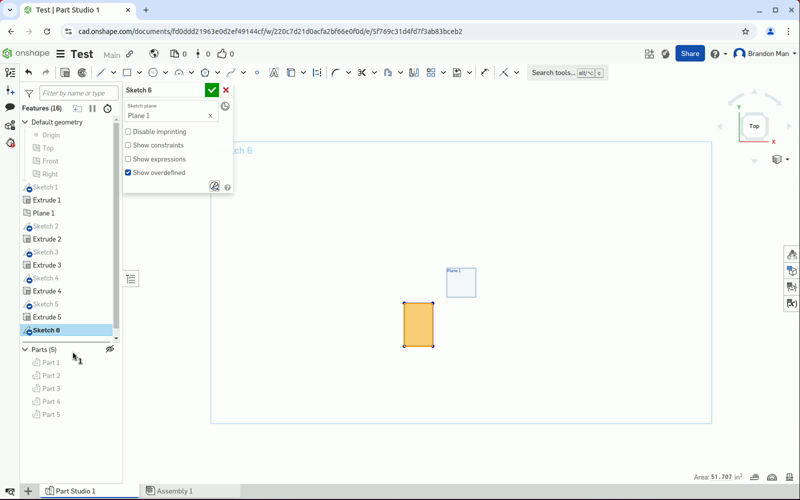
key(shift+y)
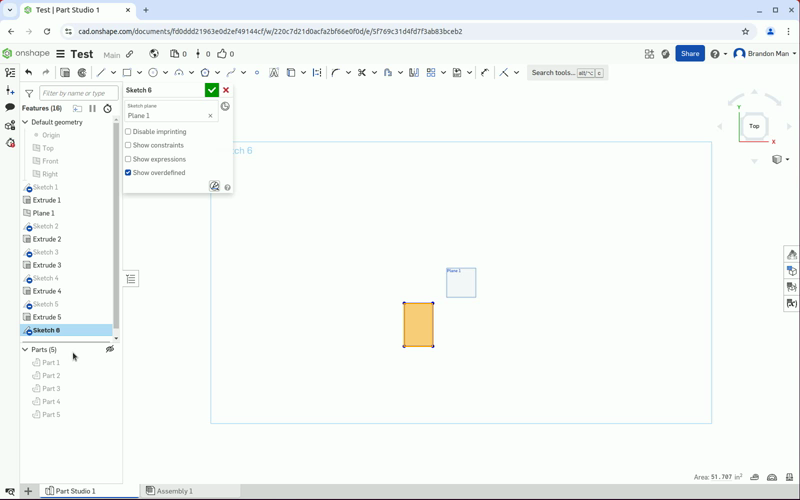
key(shift+e)
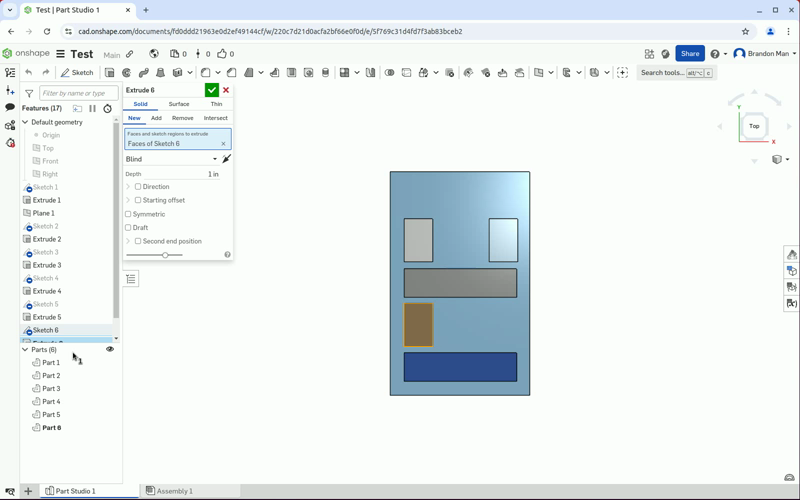
mouse_move(143, 106)
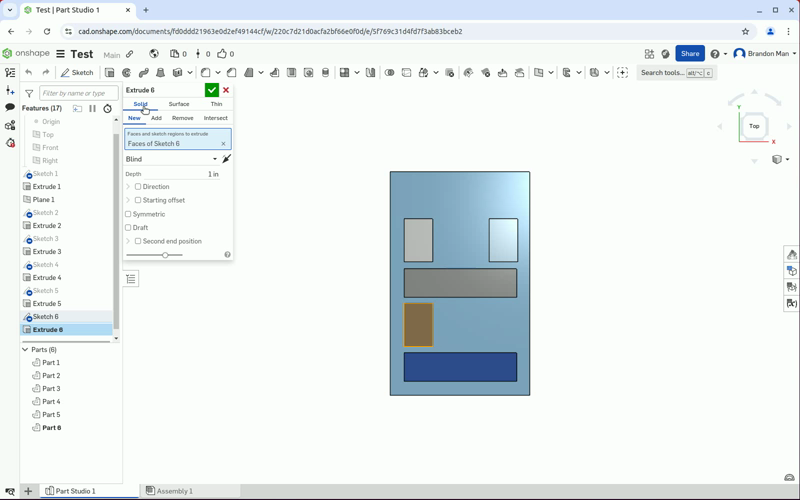
click(143, 106)
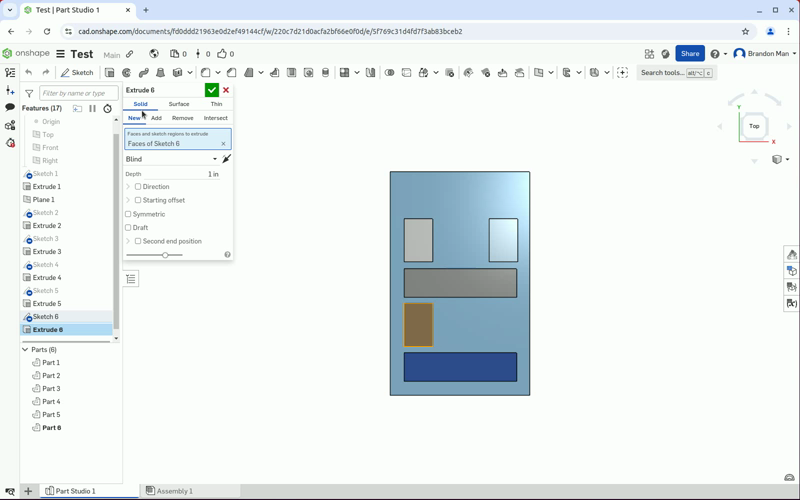
mouse_move(137, 120)
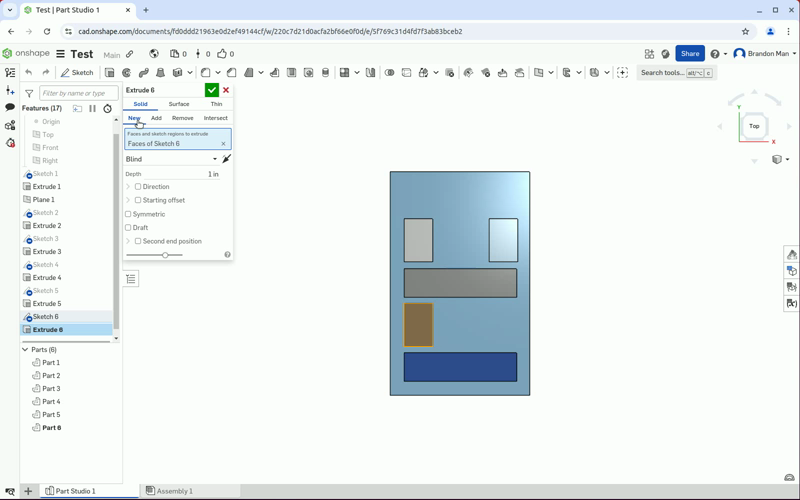
click(137, 120)
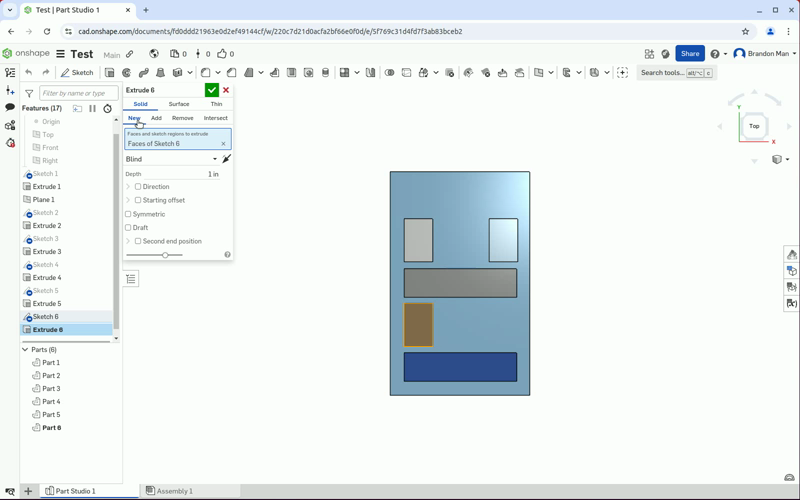
key(tab, 4)
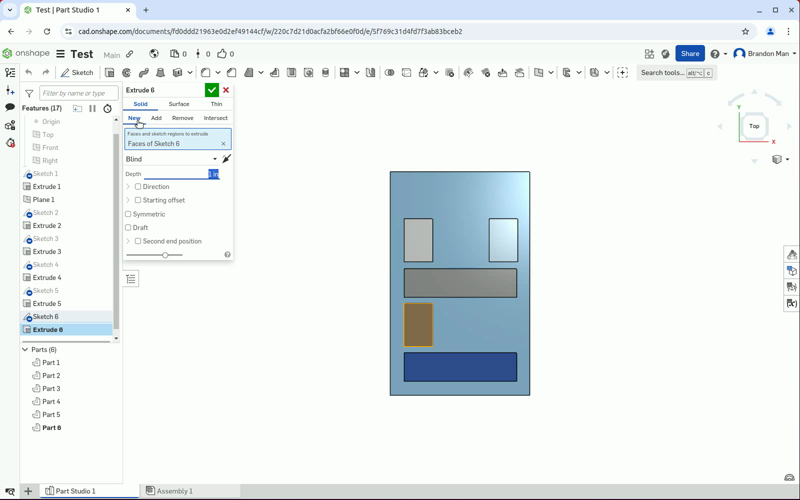
text(5.777)
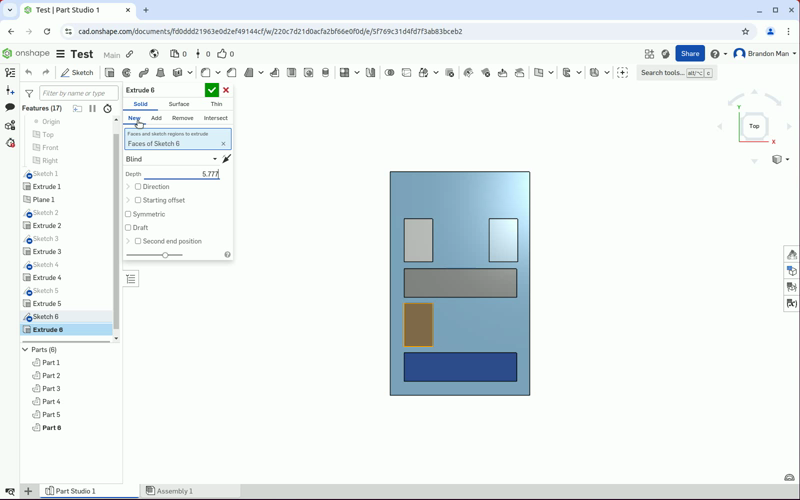
key(enter)
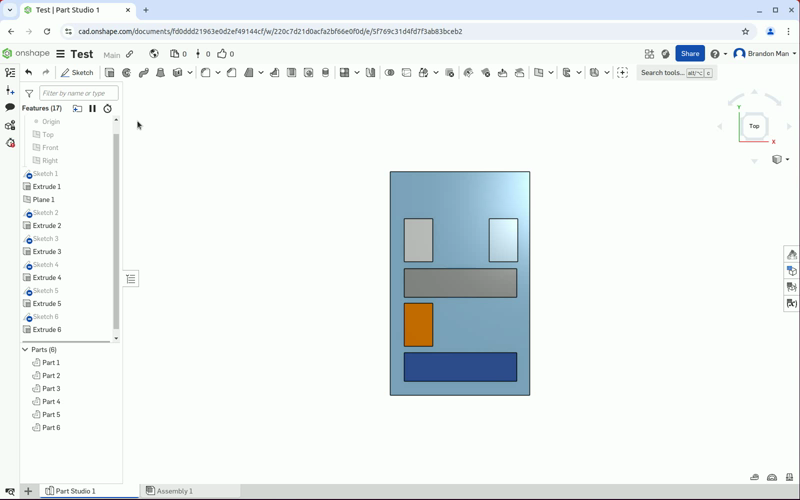
key(shift+h)
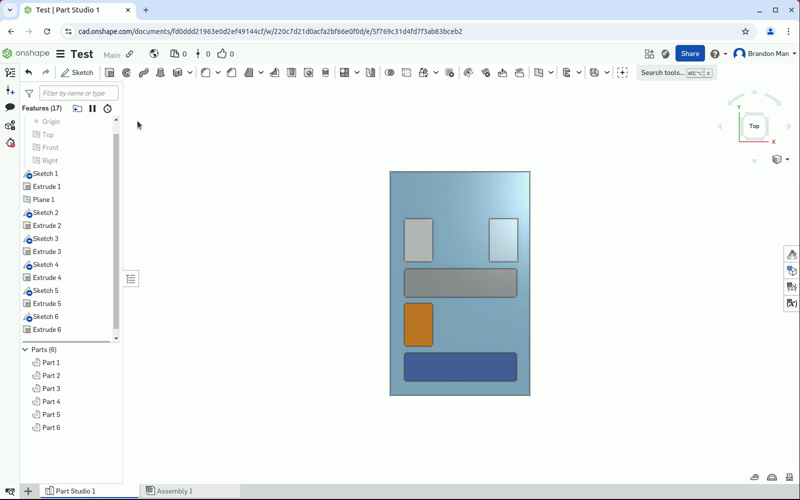
key(shift+h)
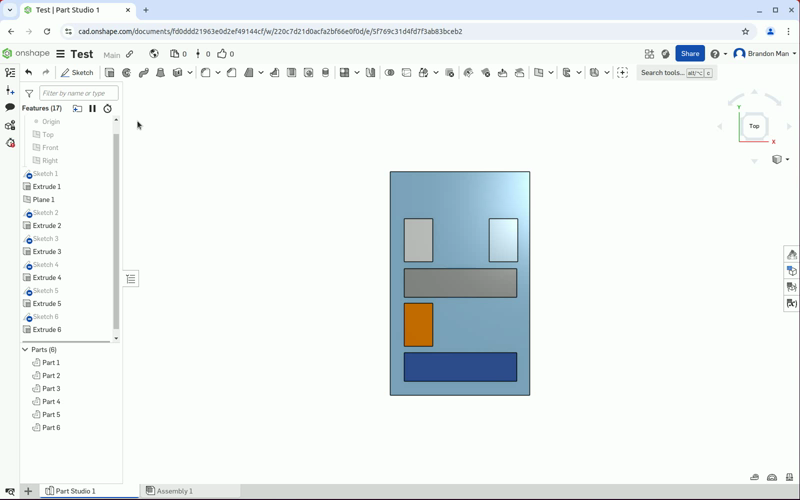
mouse_move(69, 176)
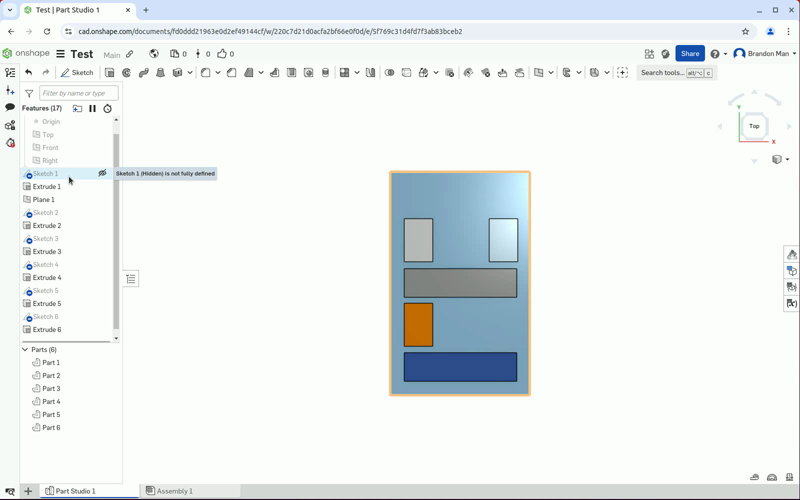
click(69, 176)
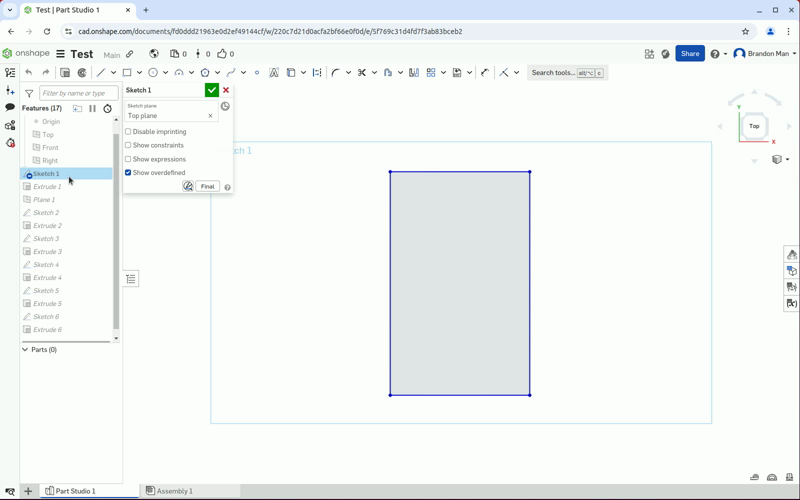
mouse_move(229, 92)
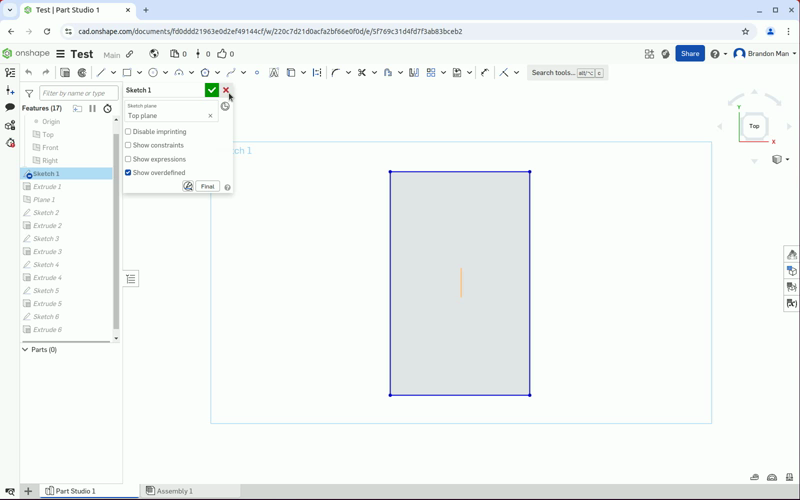
click(229, 92)
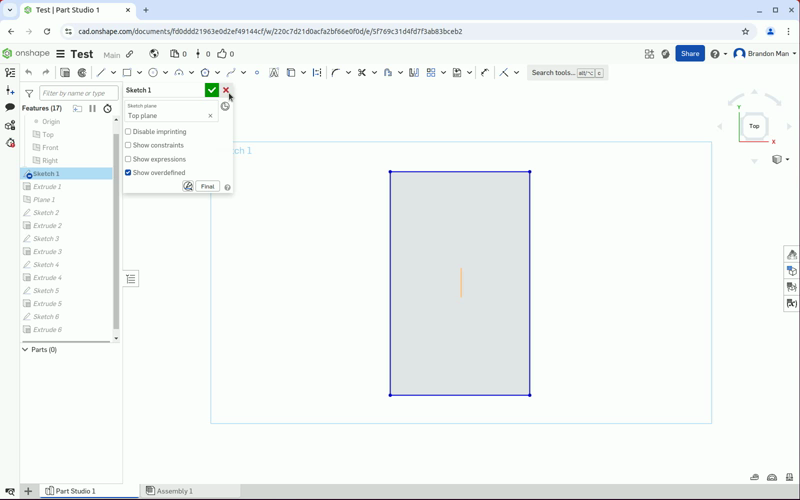
key(shift+s)
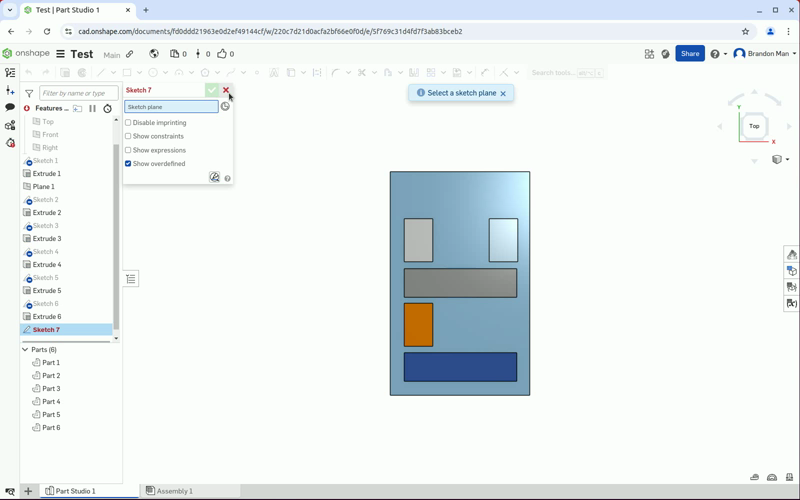
mouse_move(69, 189)
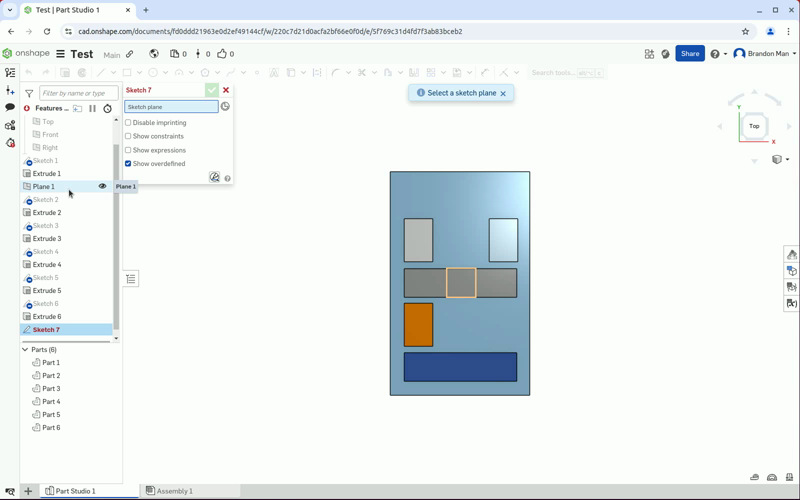
click(69, 189)
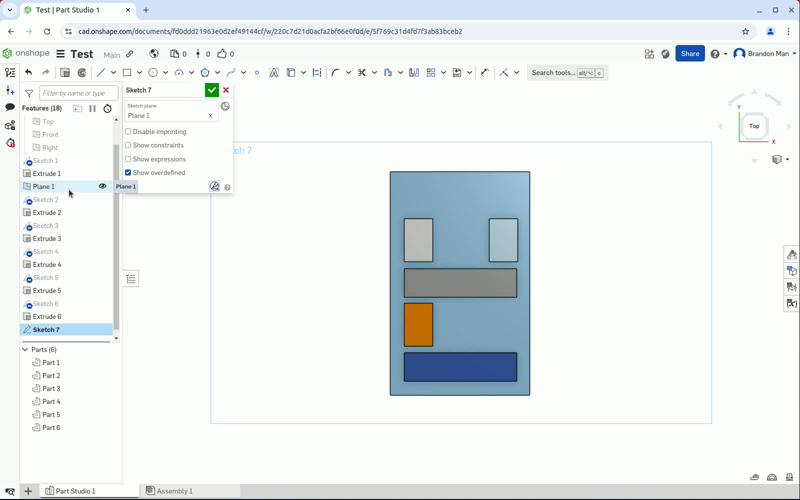
mouse_move(73, 352)
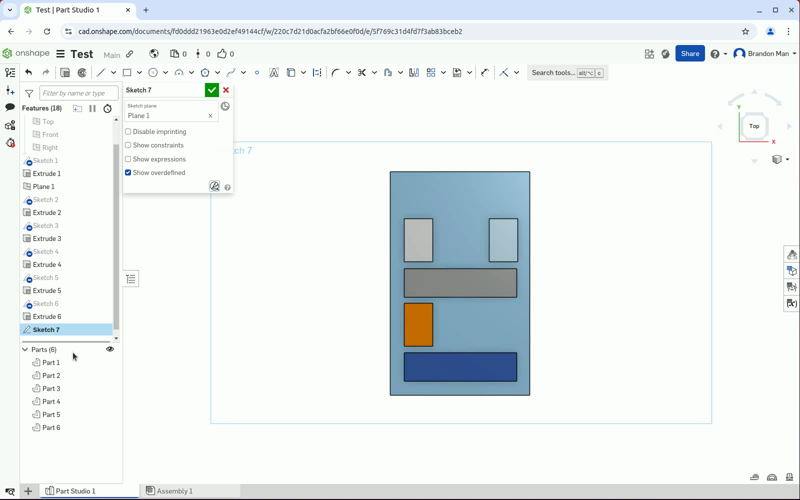
key(y)
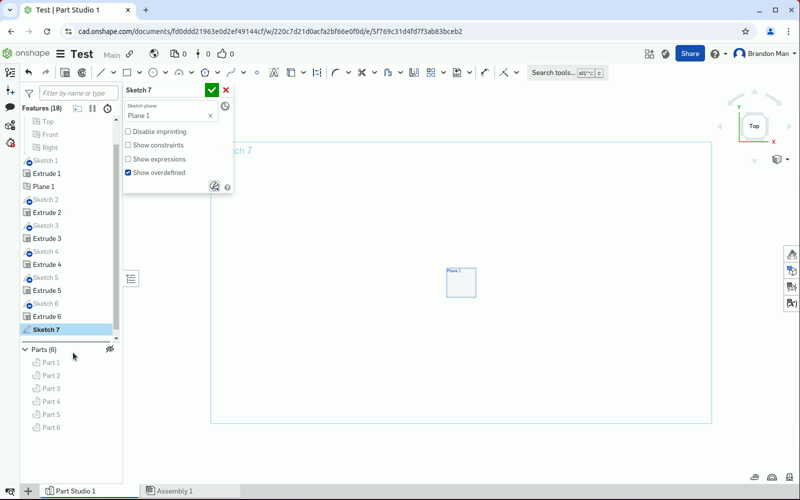
key(l)
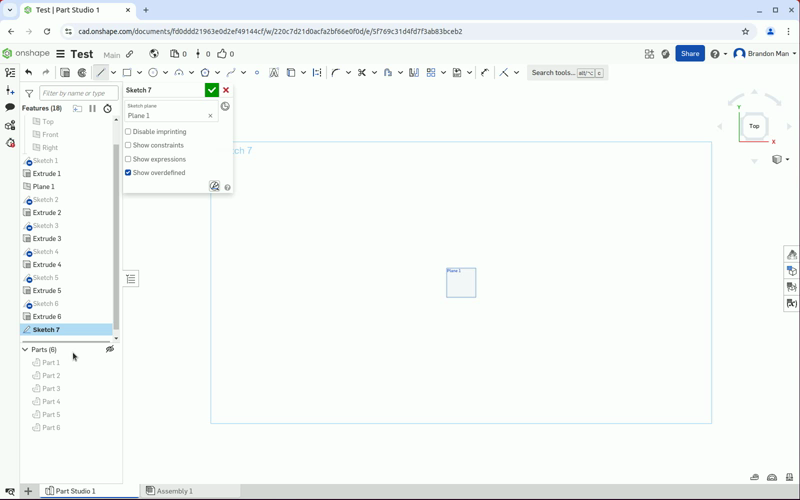
key_down(shift)
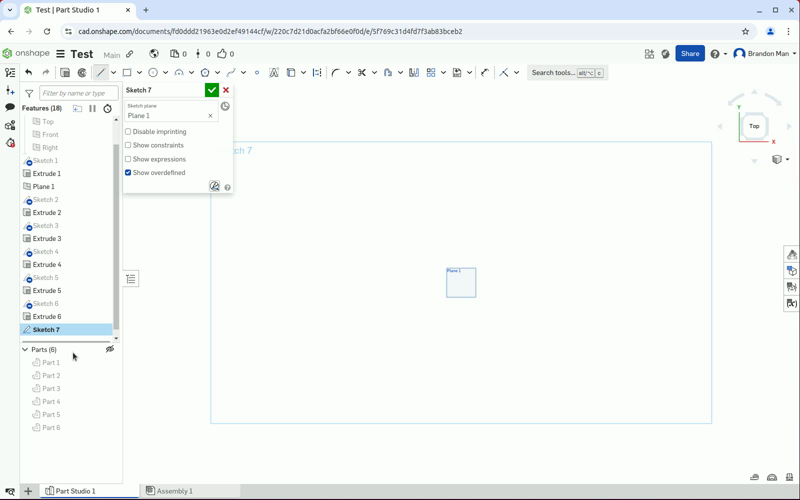
mouse_move(489, 346)
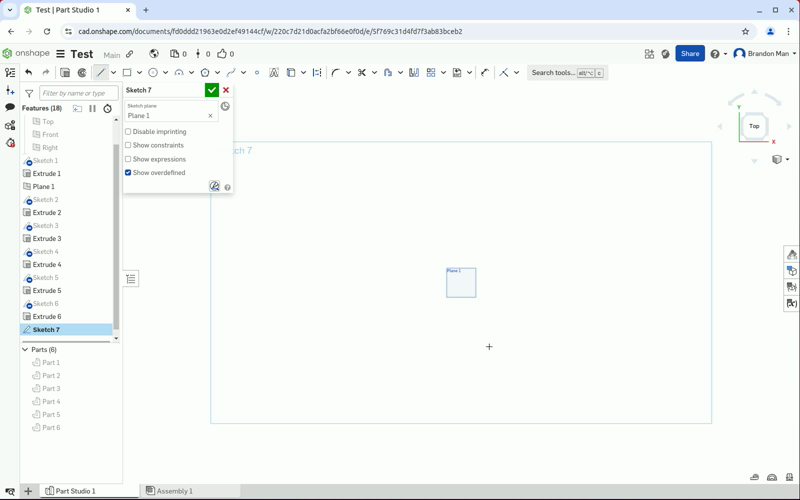
click(489, 346)
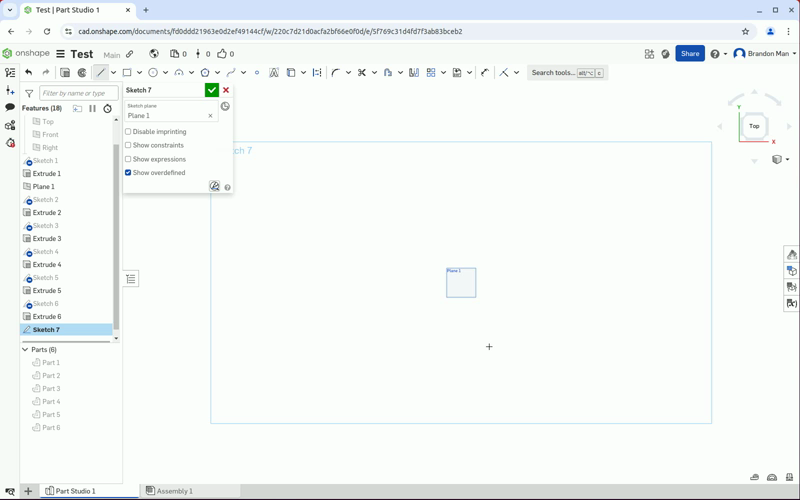
key_up(shift)
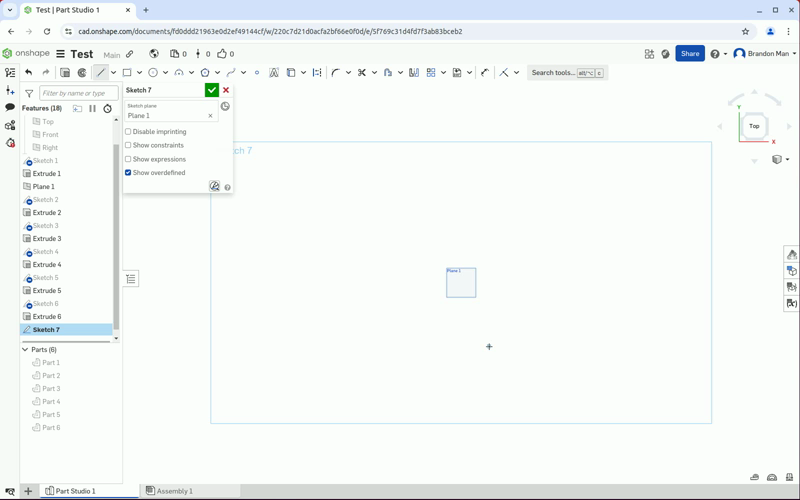
key_down(shift)
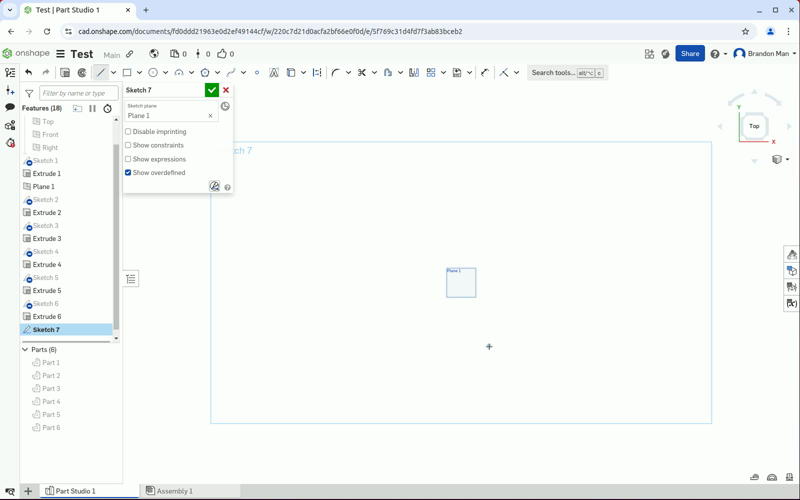
mouse_move(519, 346)
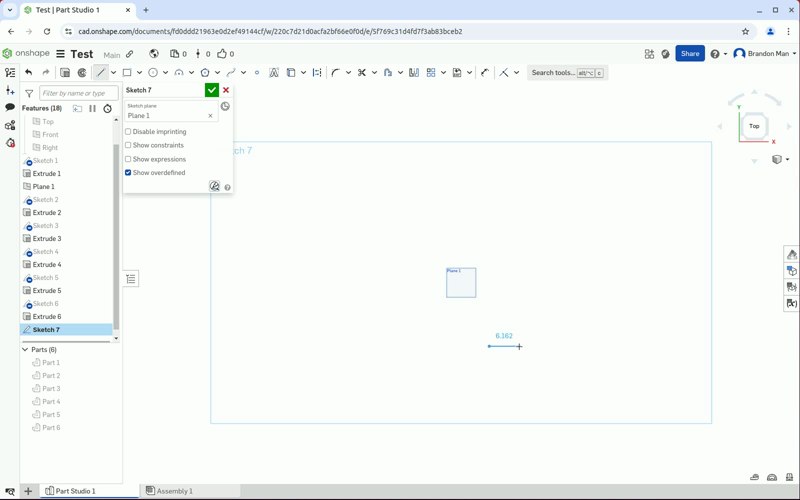
mouse_move(517, 346)
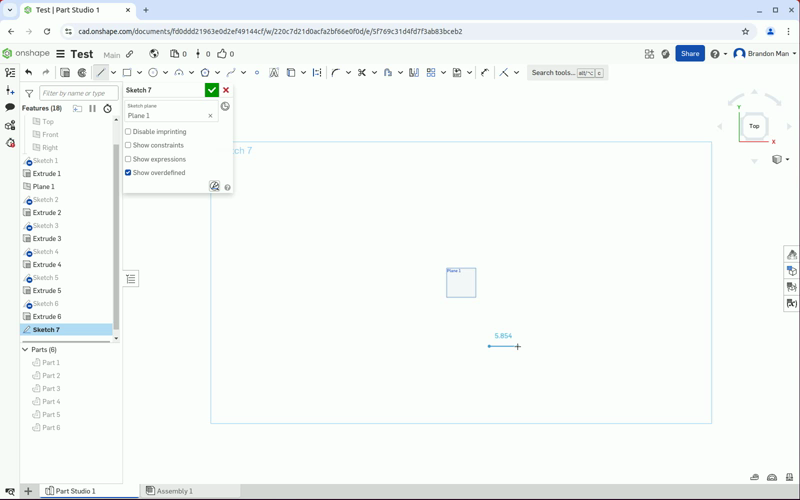
click(517, 346)
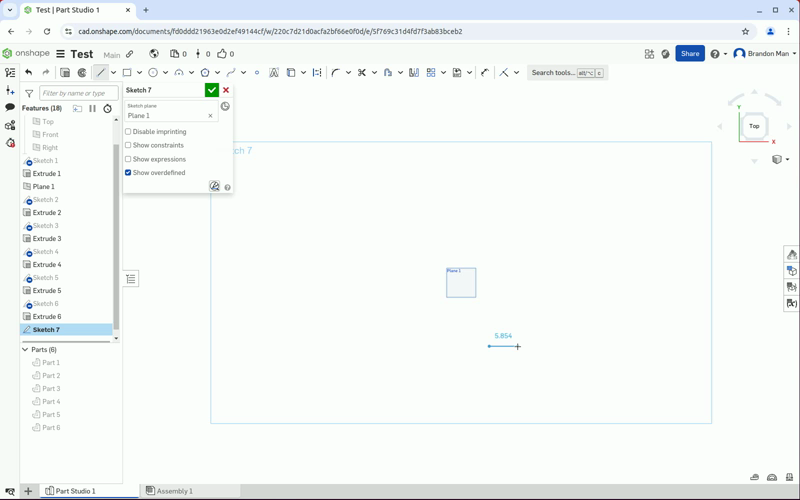
key_up(shift)
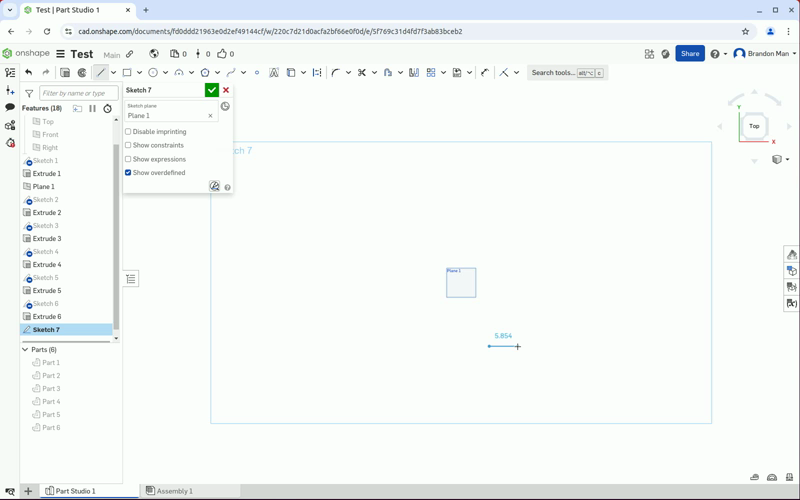
key_down(shift)
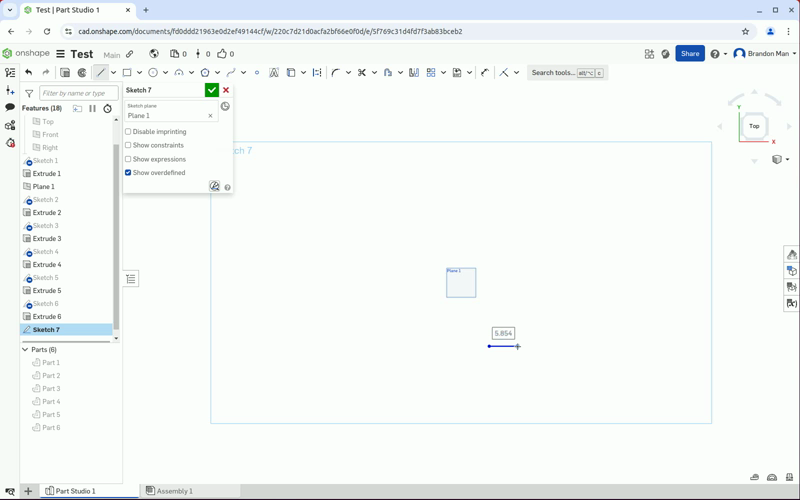
mouse_move(547, 346)
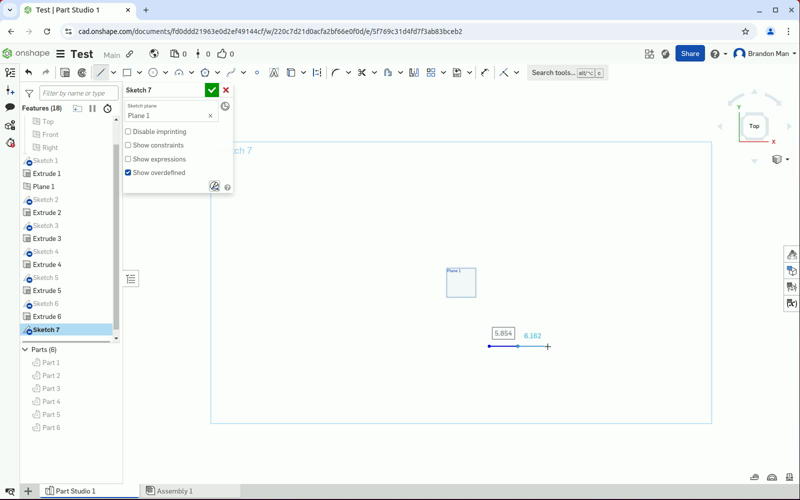
mouse_move(517, 303)
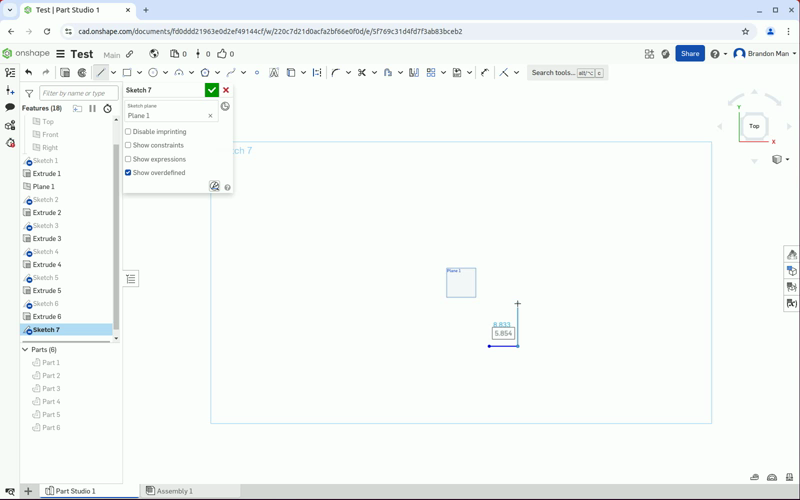
click(517, 303)
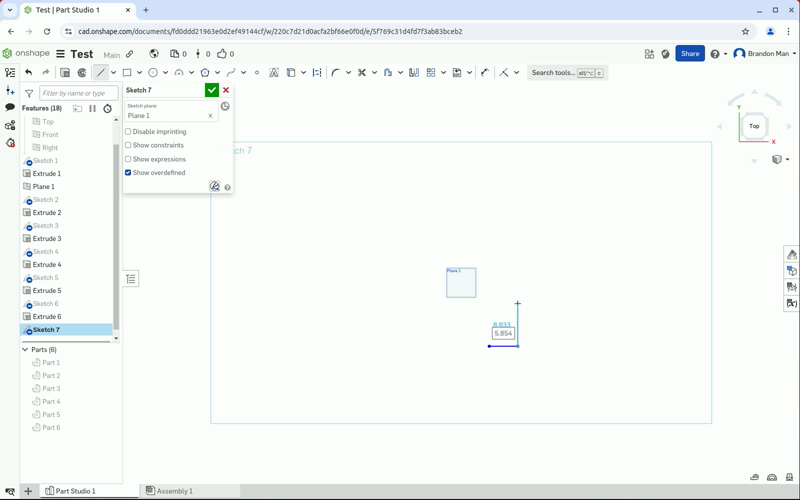
key_up(shift)
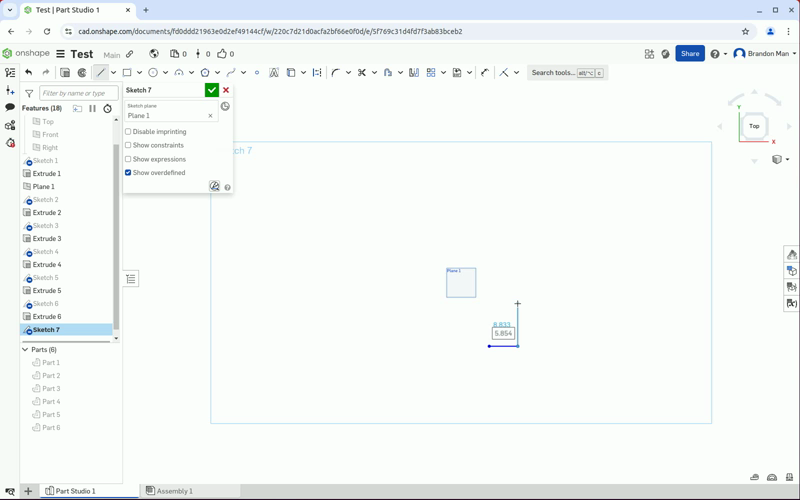
key_down(shift)
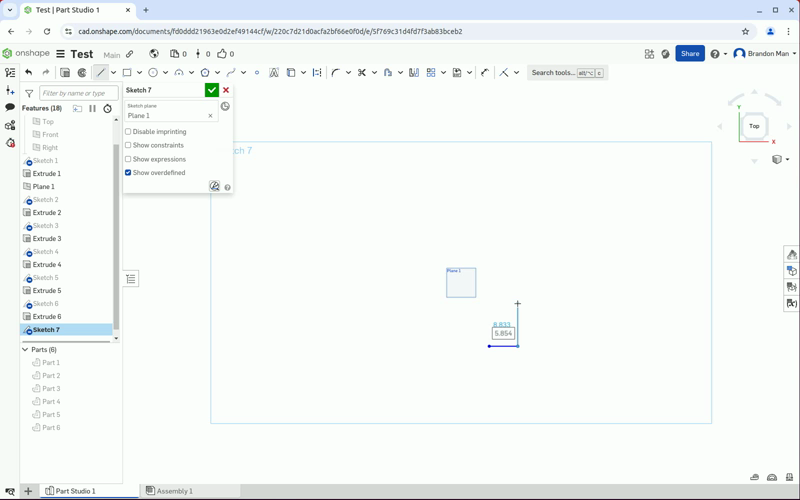
mouse_move(547, 303)
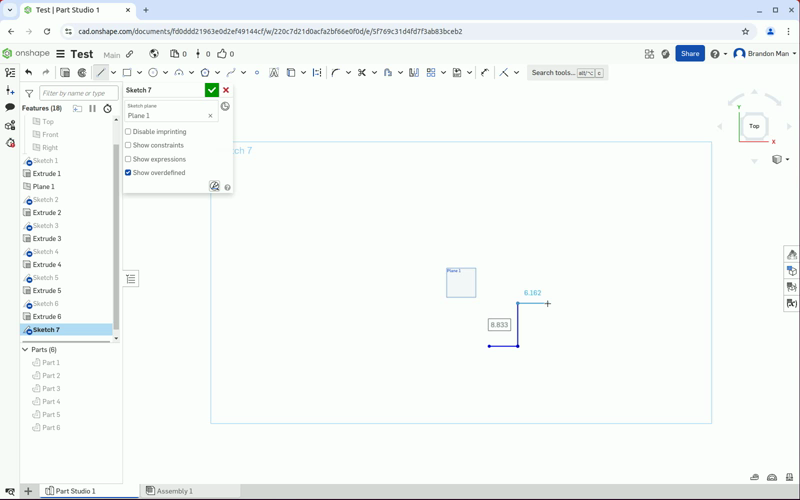
mouse_move(489, 303)
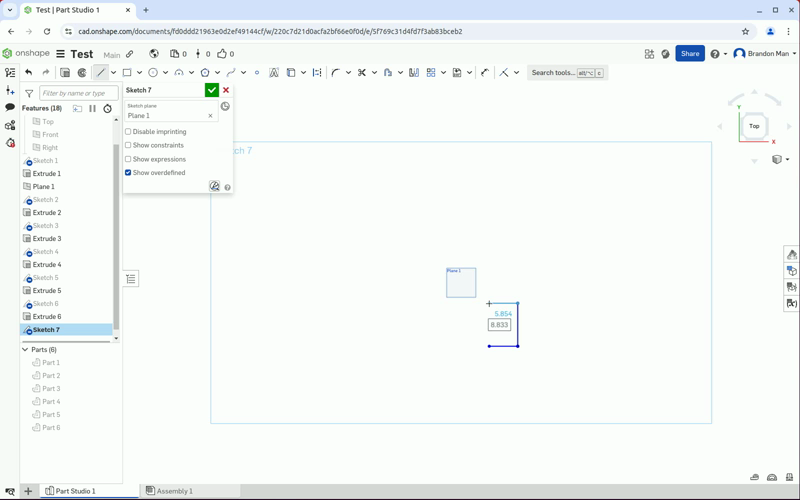
click(489, 303)
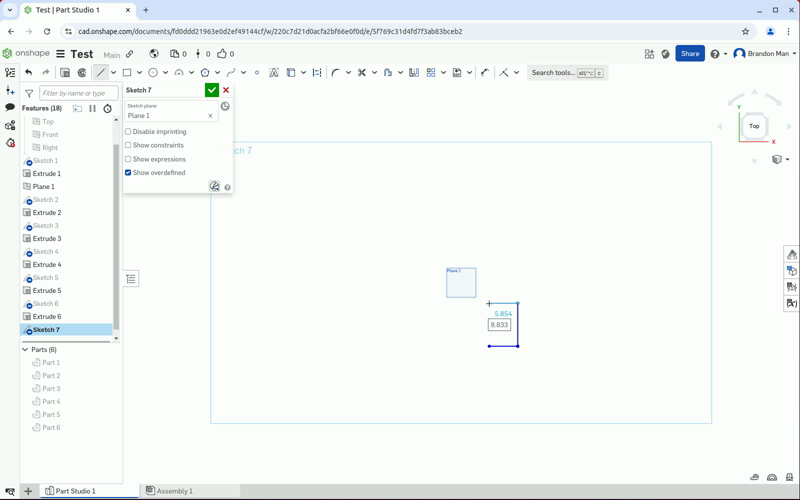
key_up(shift)
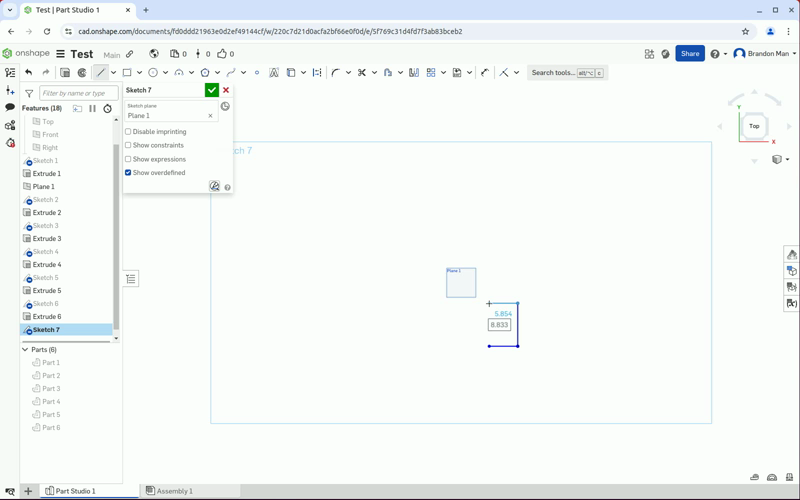
mouse_move(519, 303)
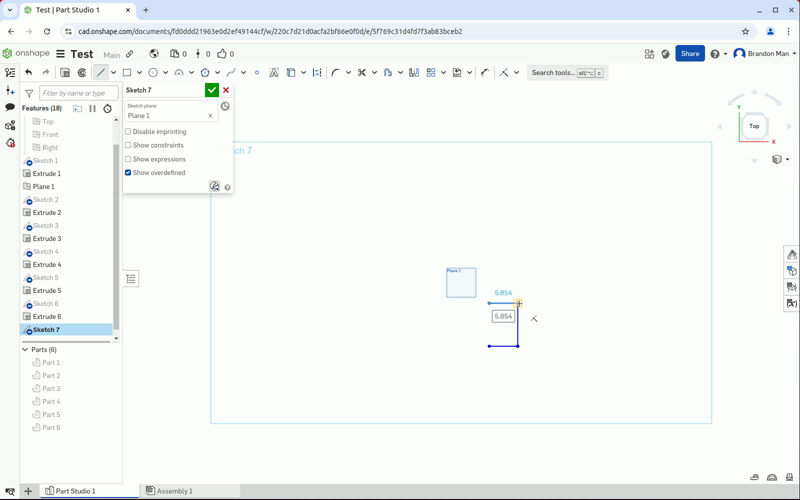
key_down(shift)
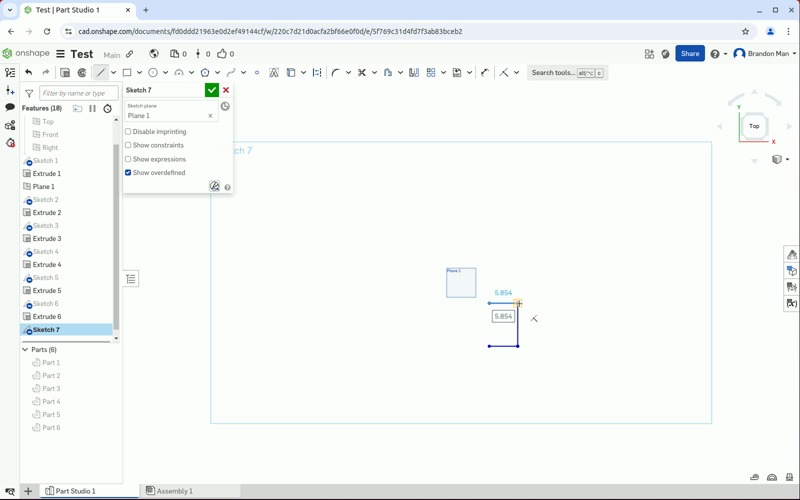
mouse_move(489, 346)
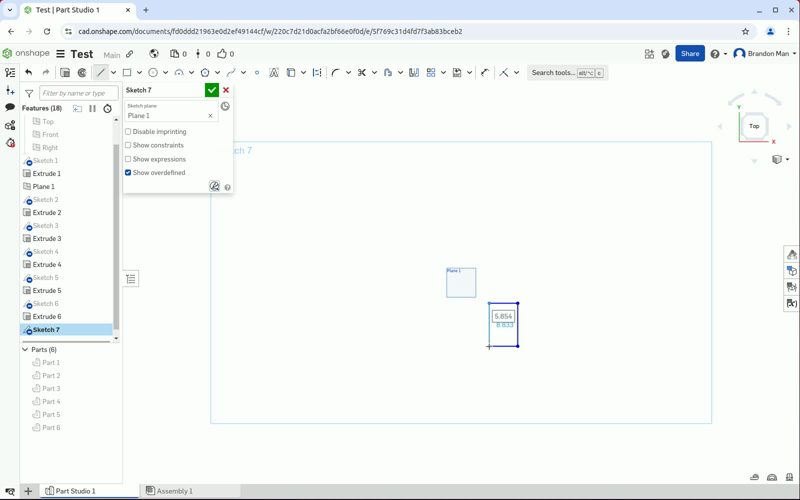
key_up(shift)
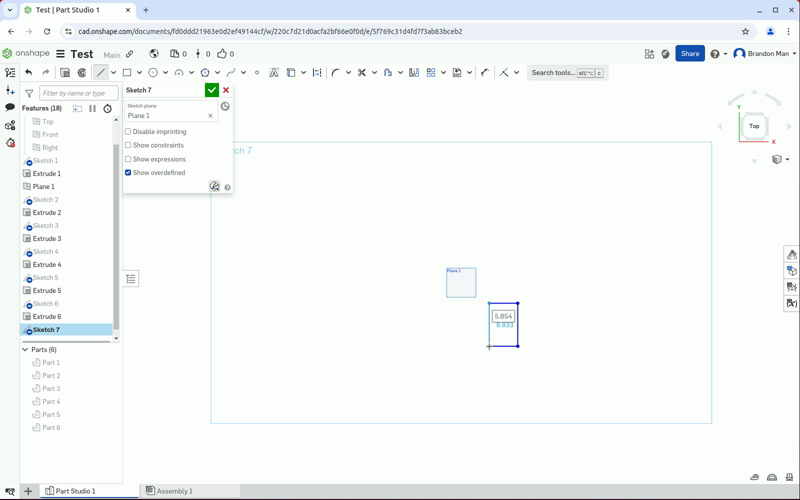
click(489, 346)
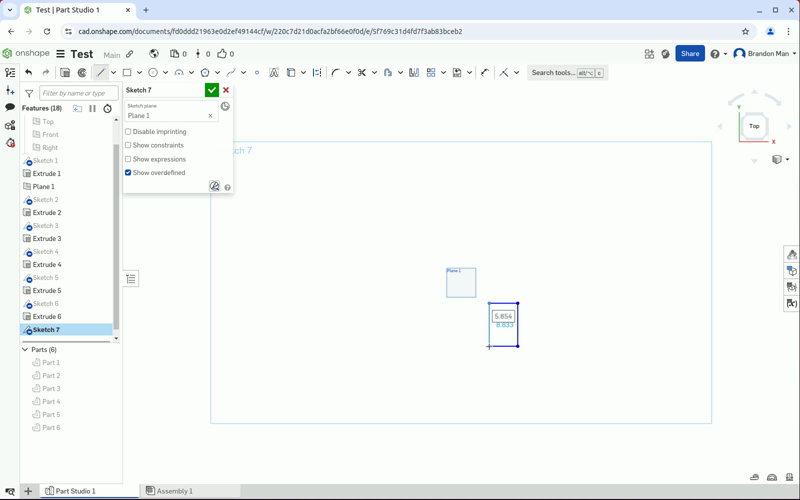
key(esc)
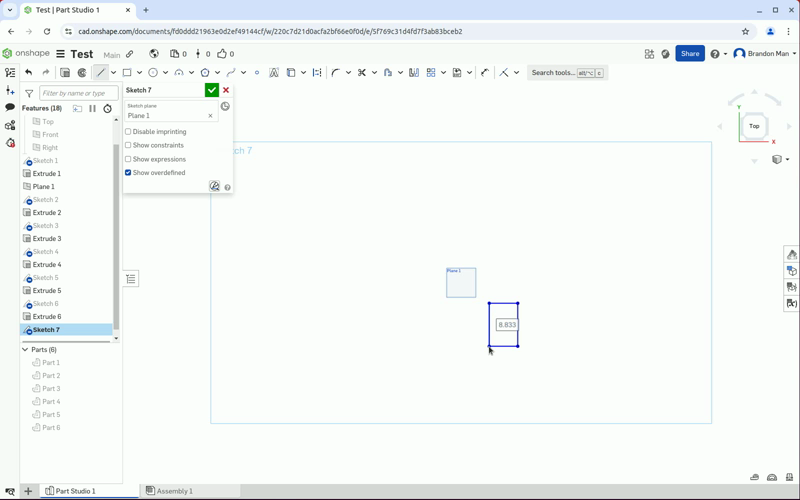
mouse_move(509, 322)
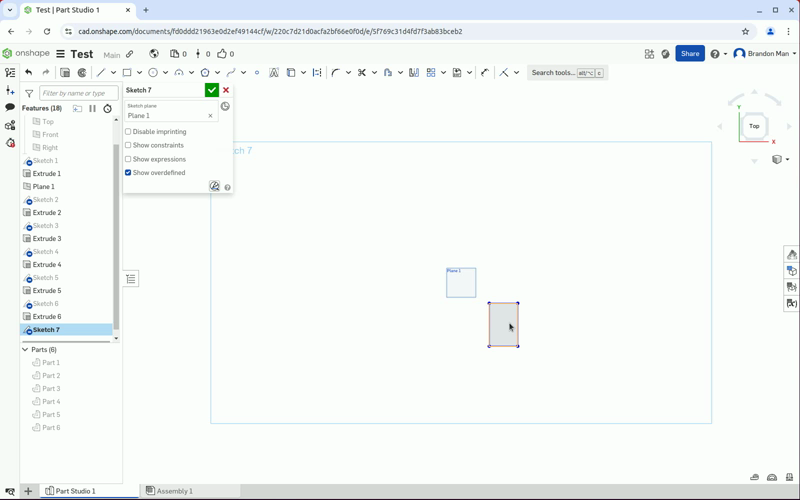
scroll(6)
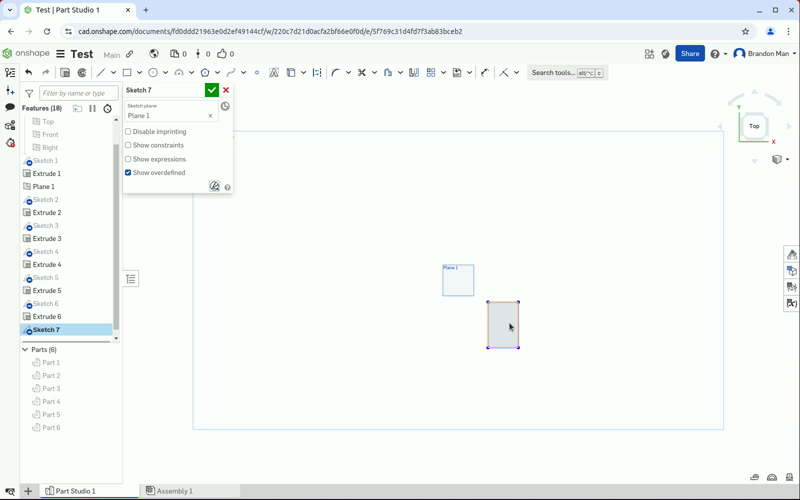
scroll(6)
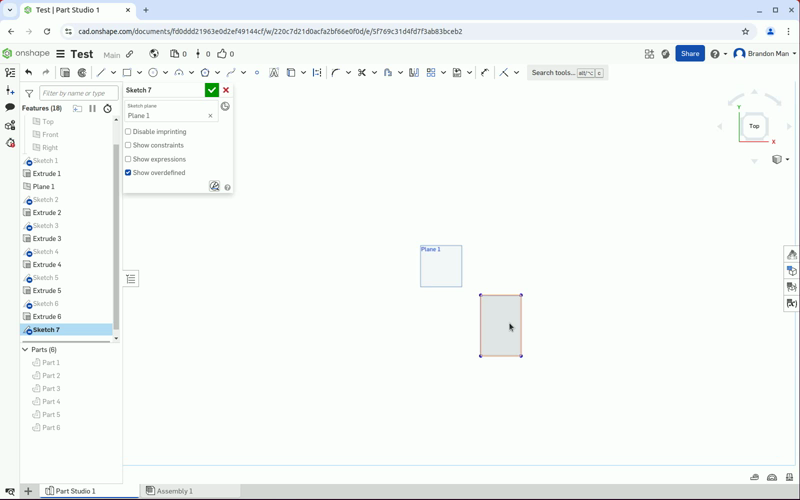
scroll(6)
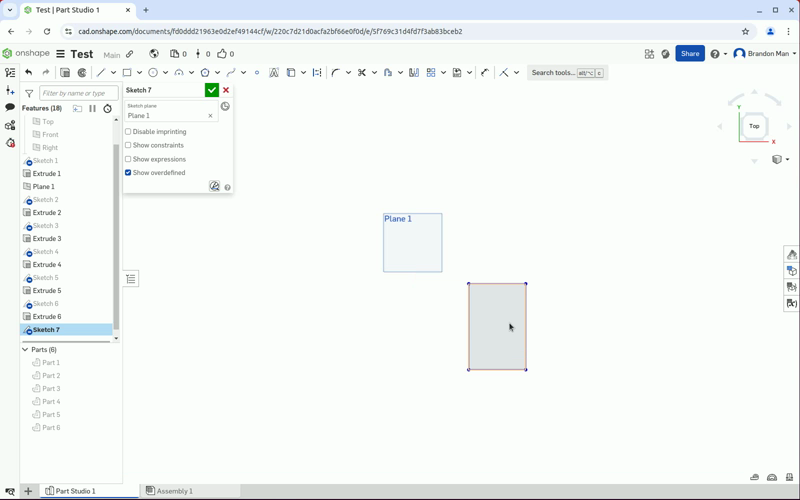
scroll(6)
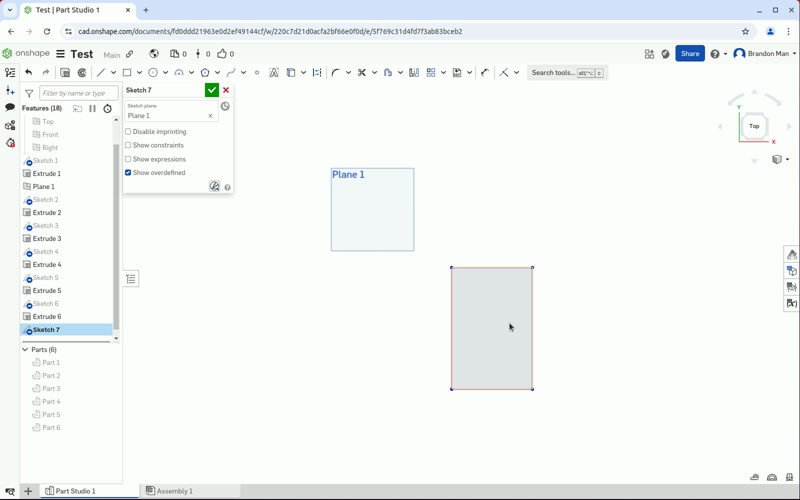
scroll(6)
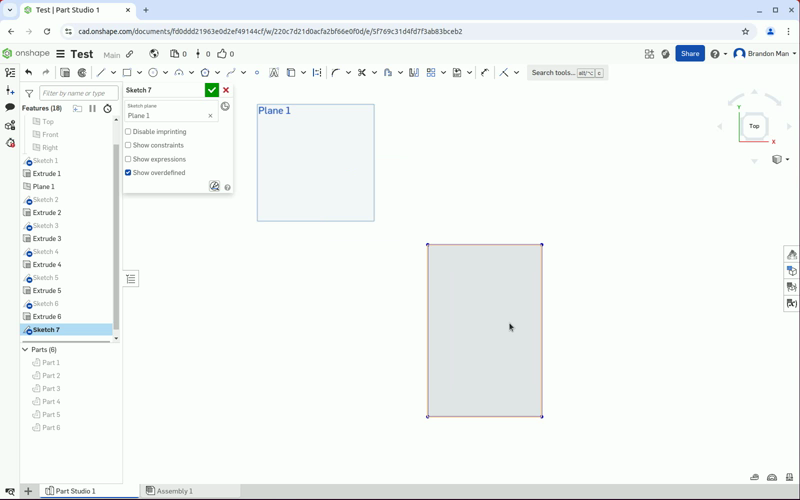
scroll(6)
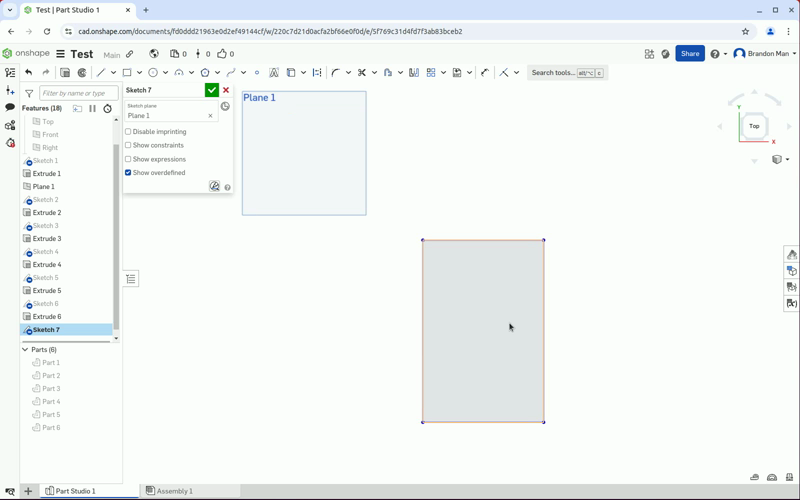
scroll(6)
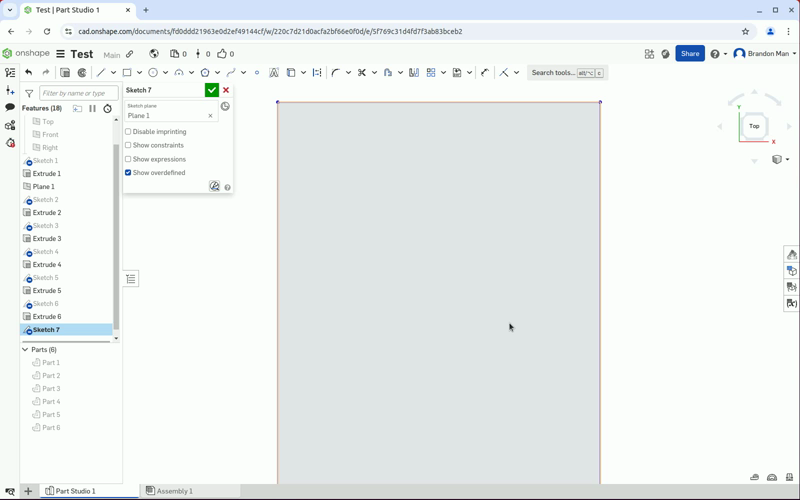
click(509, 322)
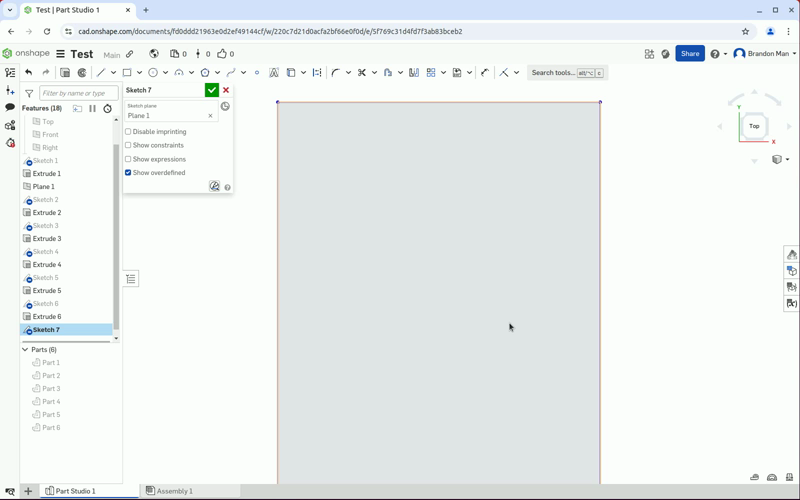
scroll(-6)
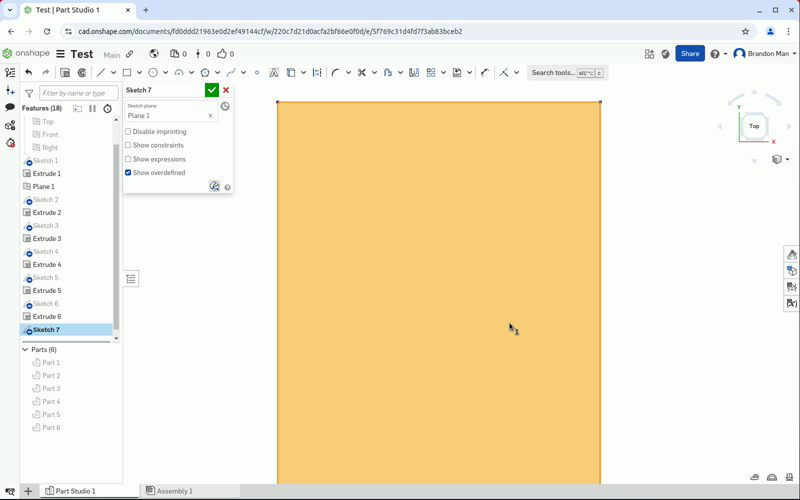
scroll(-6)
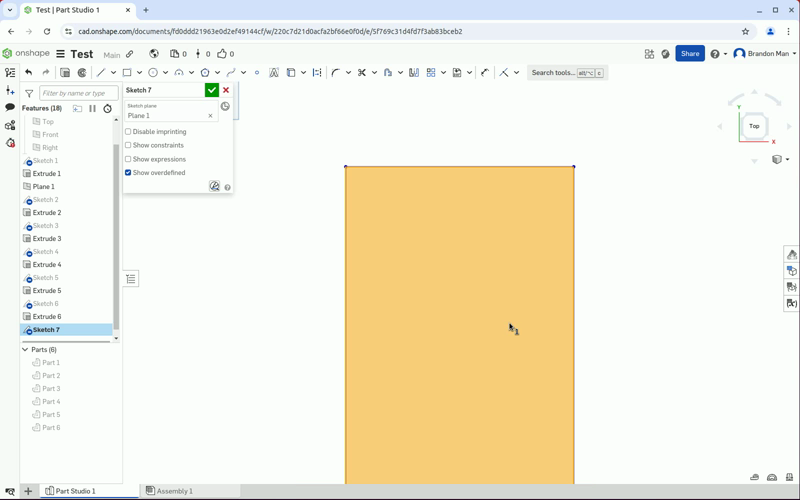
scroll(-6)
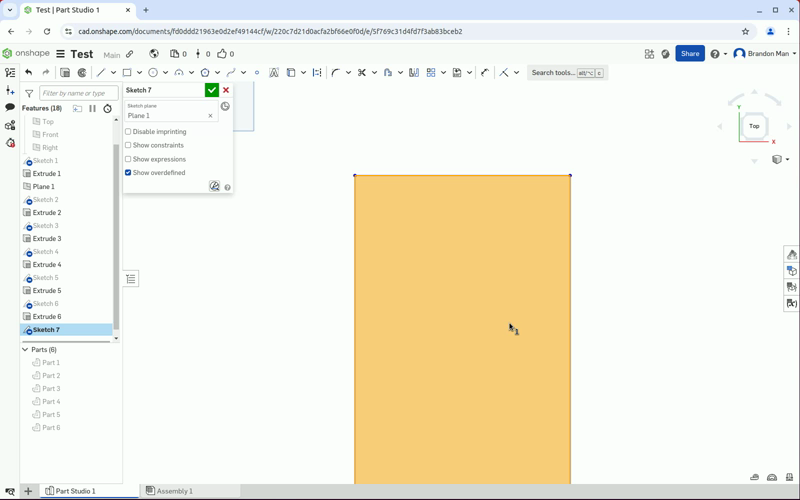
scroll(-6)
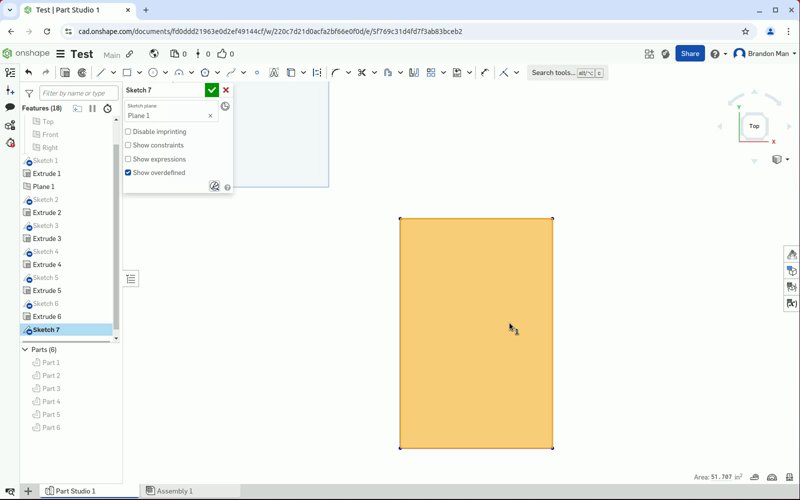
scroll(-6)
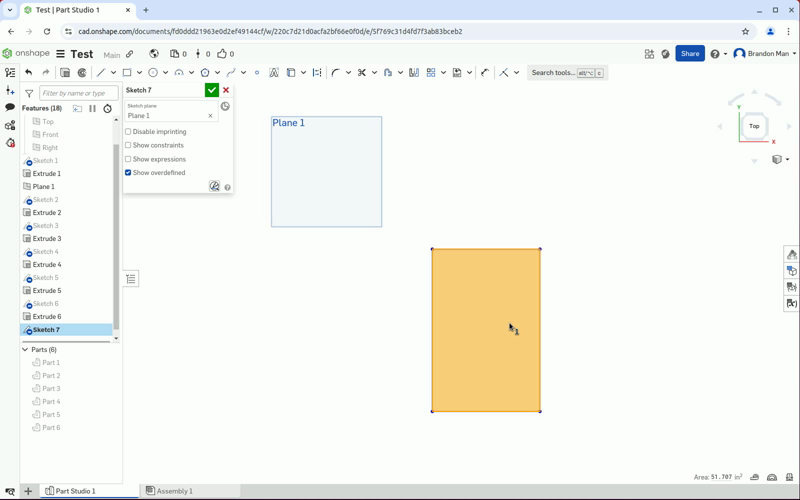
scroll(-6)
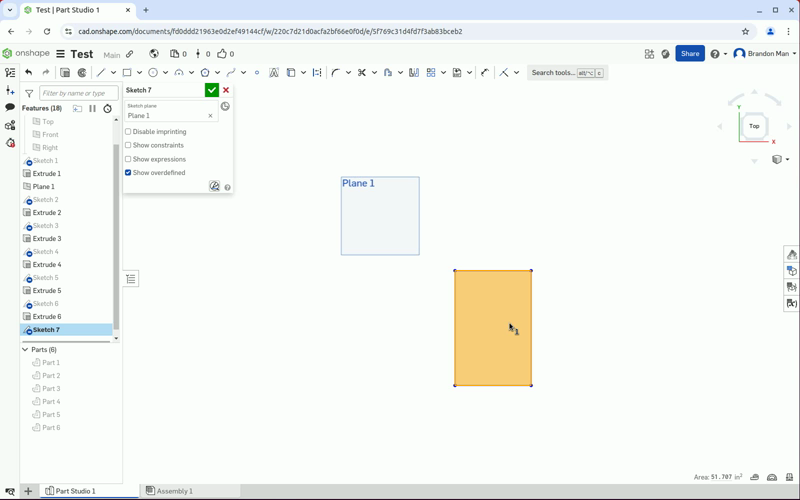
scroll(-6)
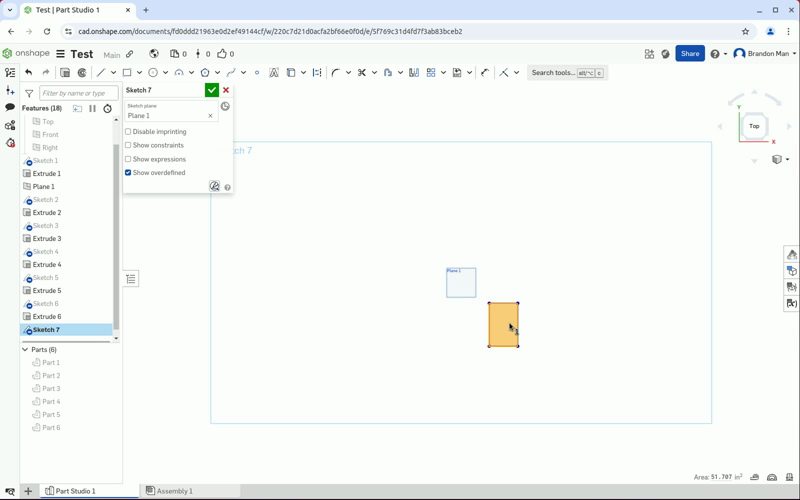
mouse_move(73, 352)
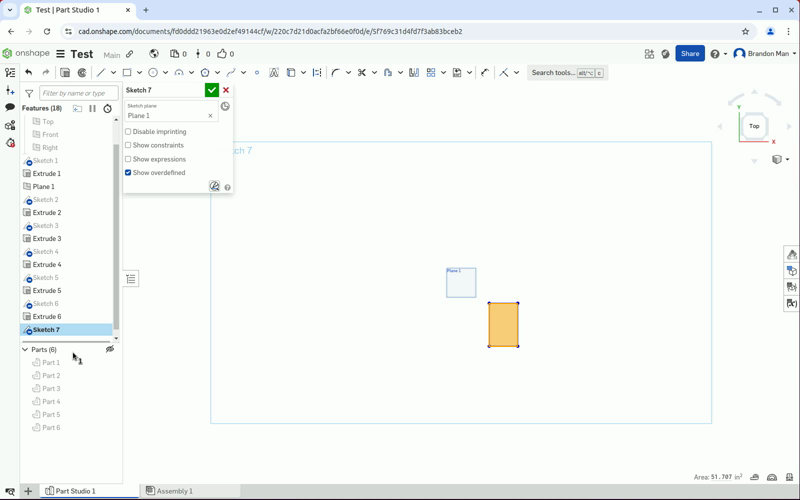
key(shift+y)
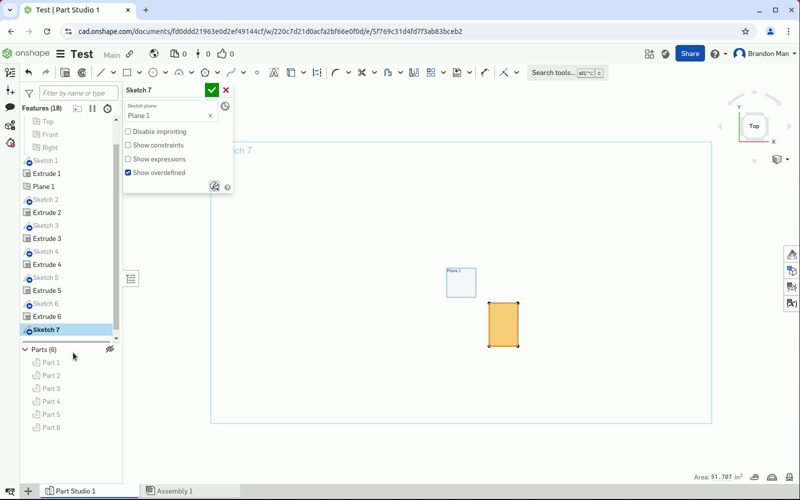
key(shift+e)
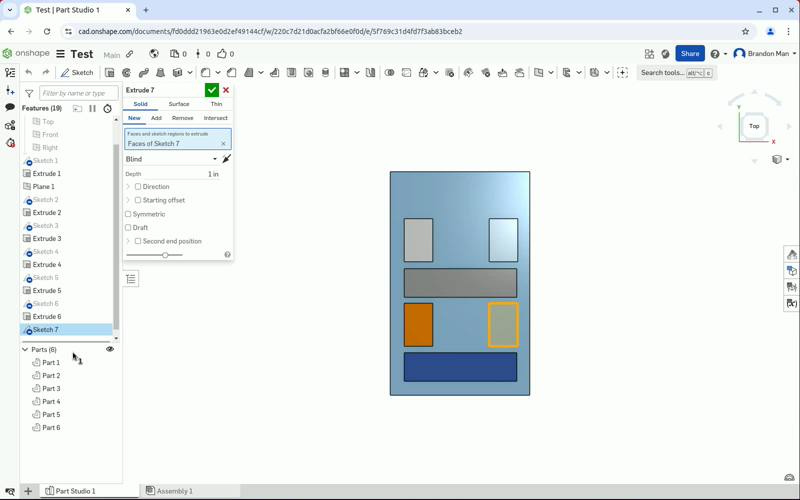
mouse_move(143, 106)
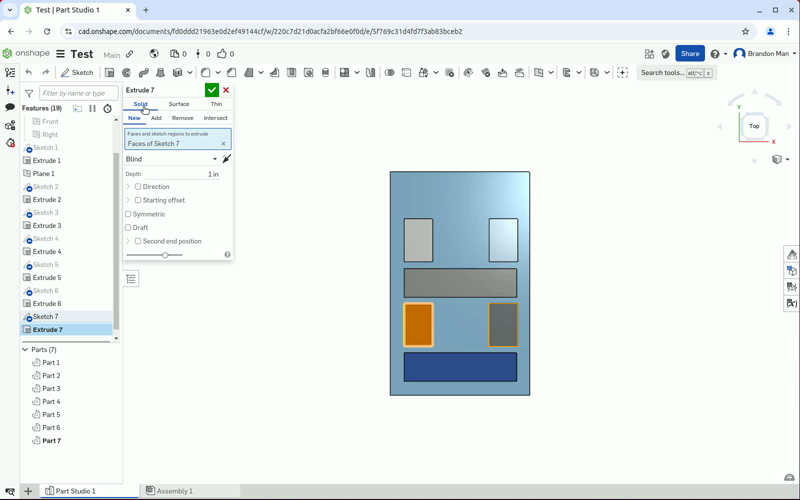
click(143, 106)
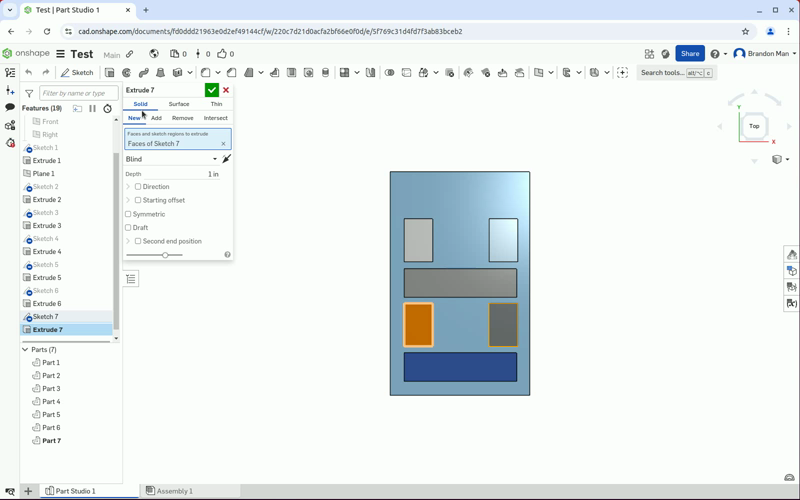
mouse_move(137, 120)
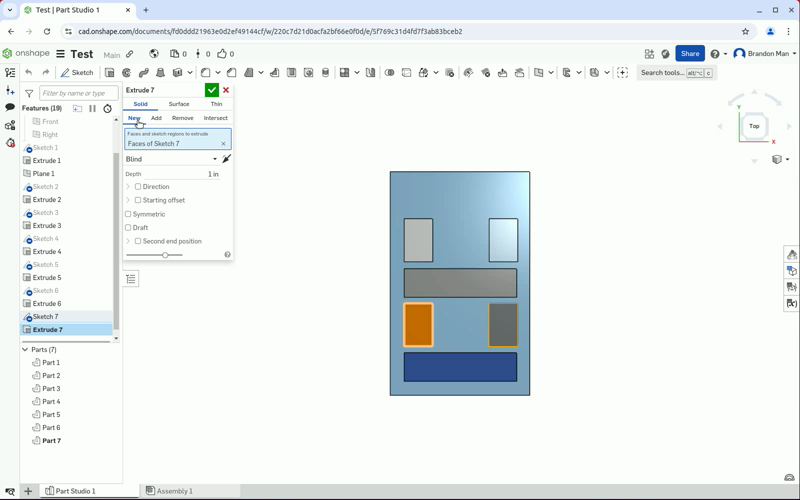
click(137, 120)
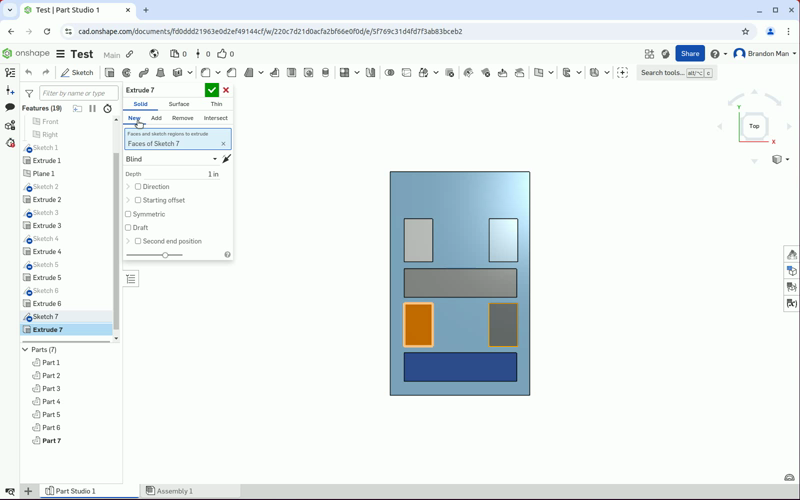
key(tab, 4)
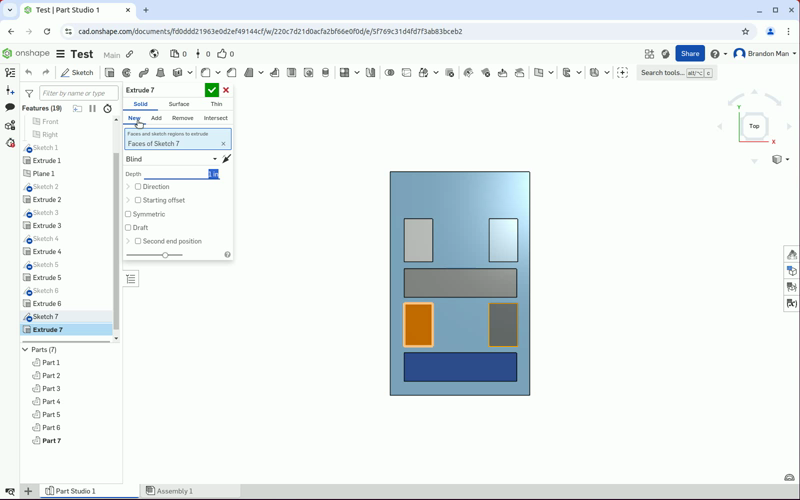
text(5.777)
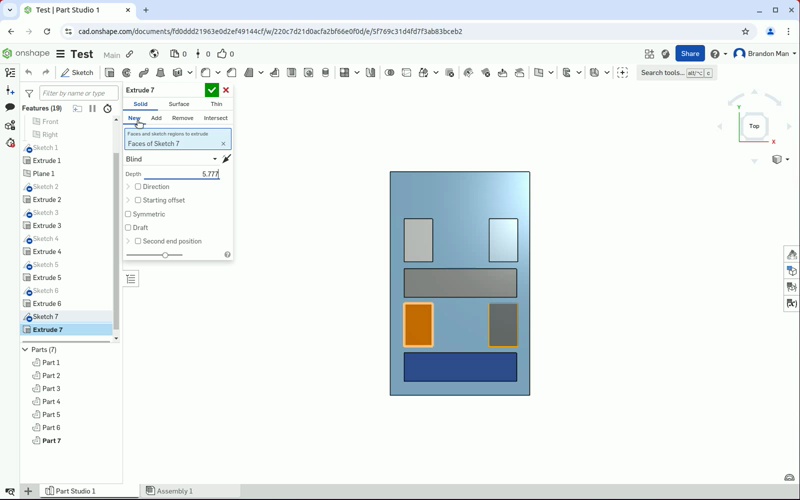
key(enter)
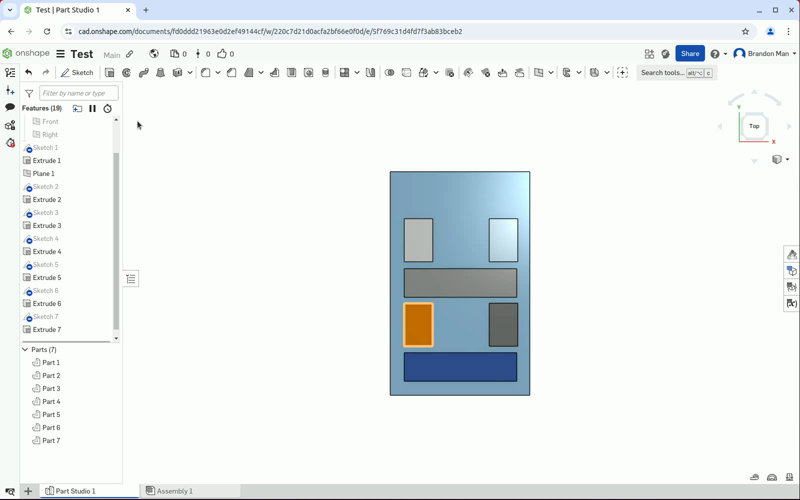
key(shift+h)
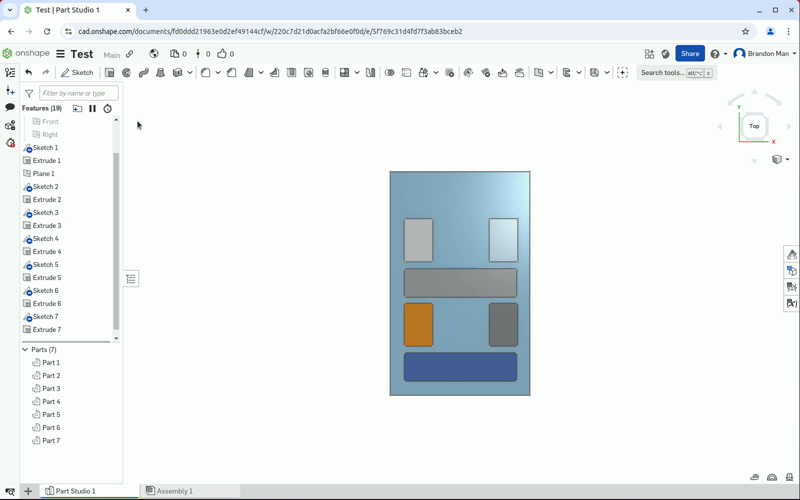
key(shift+h)
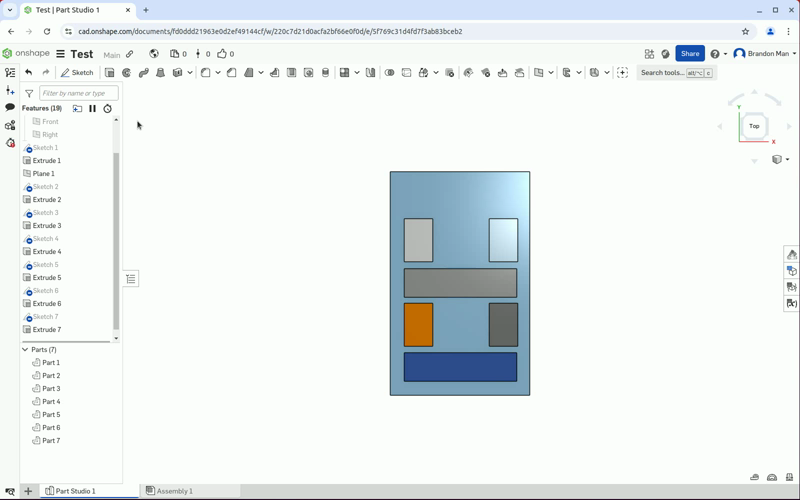
mouse_move(69, 150)
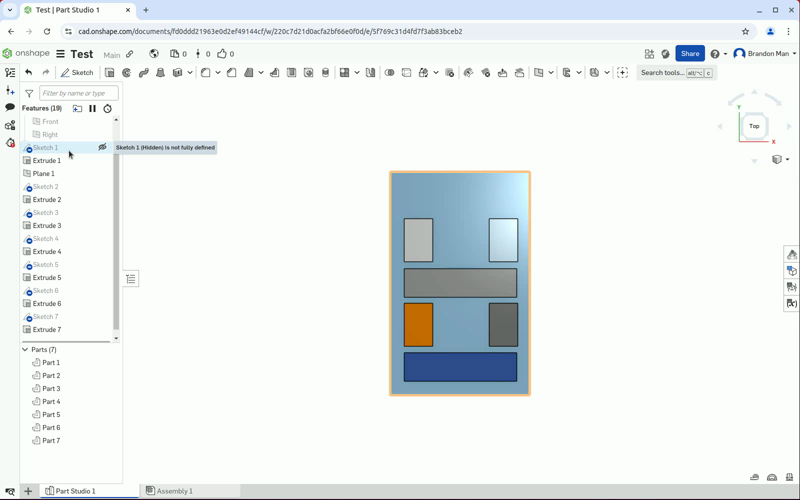
click(69, 150)
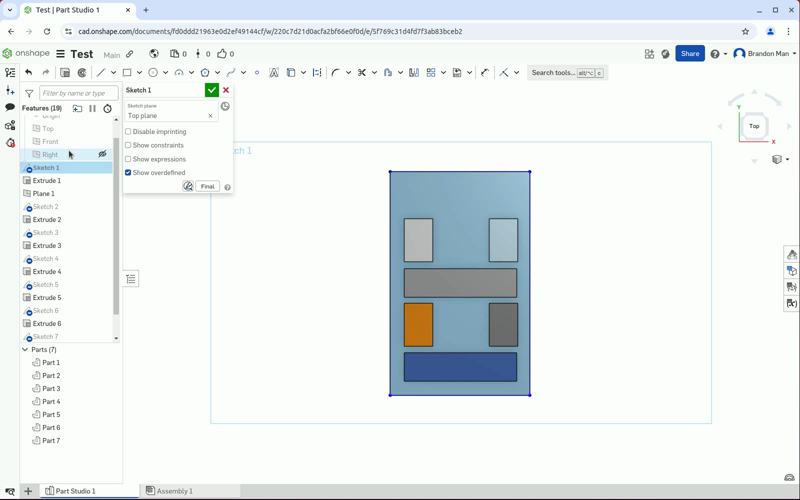
mouse_move(229, 92)
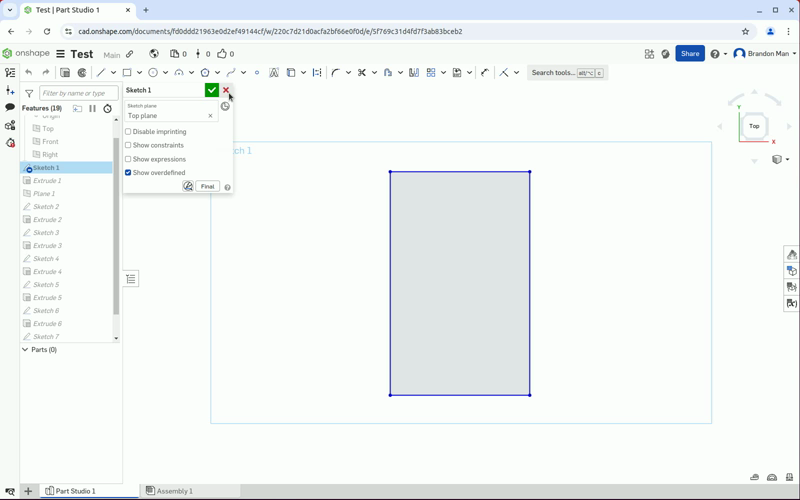
click(229, 92)
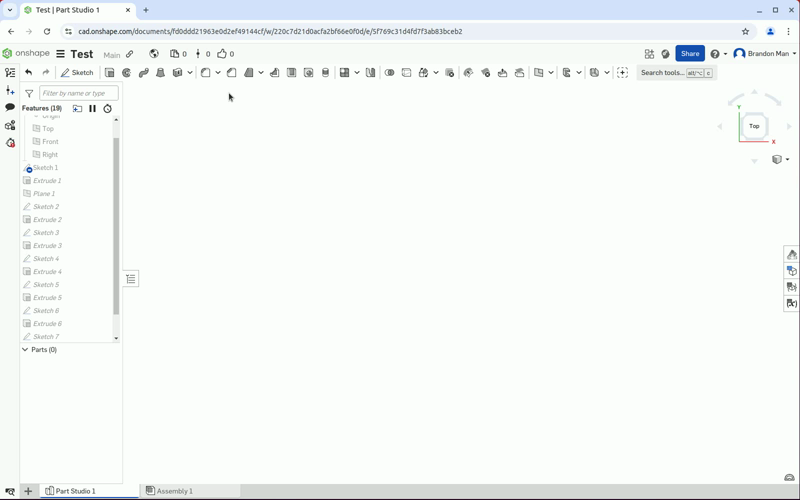
key(shift+s)
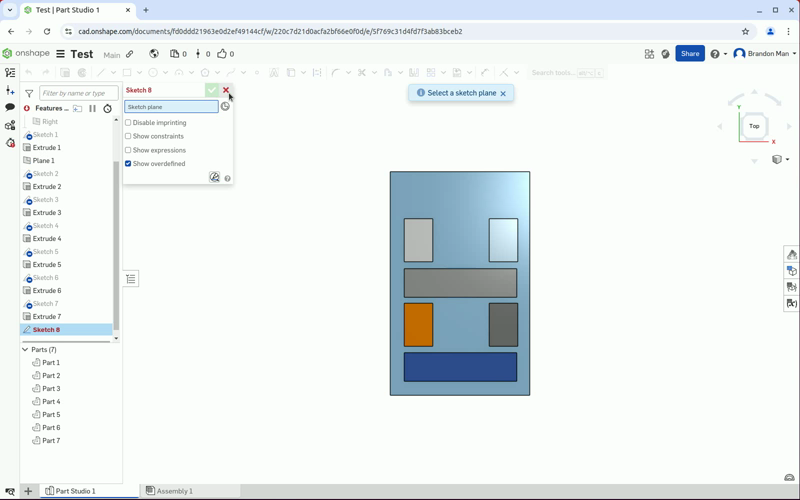
mouse_move(69, 163)
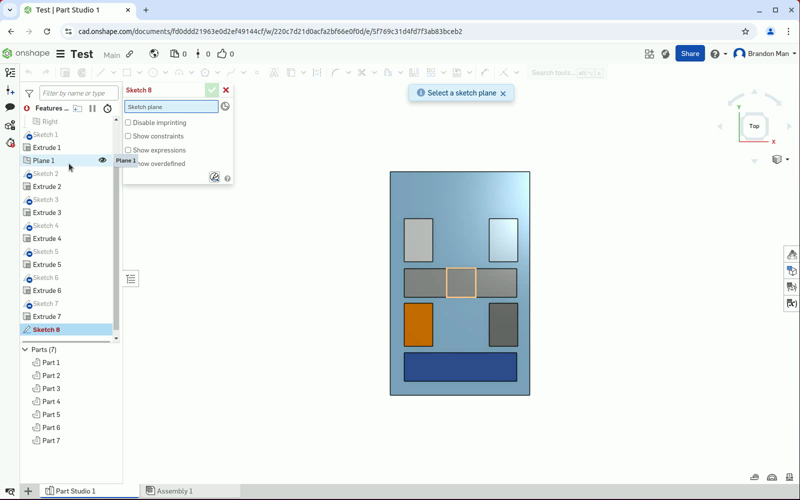
click(69, 163)
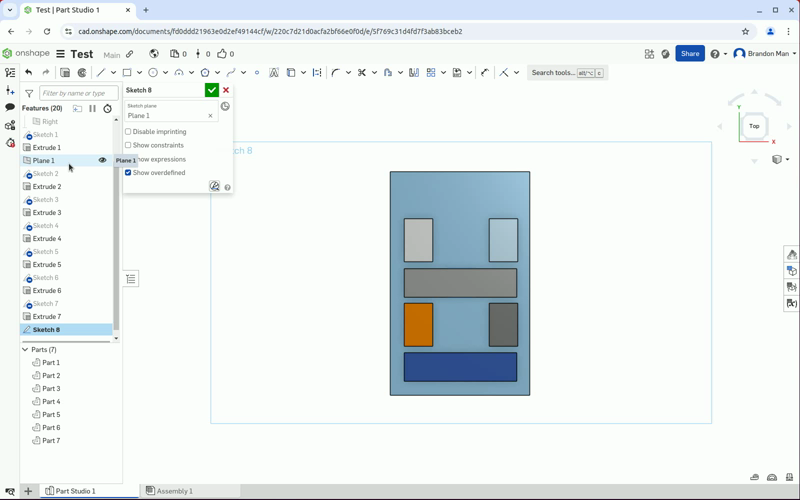
mouse_move(73, 352)
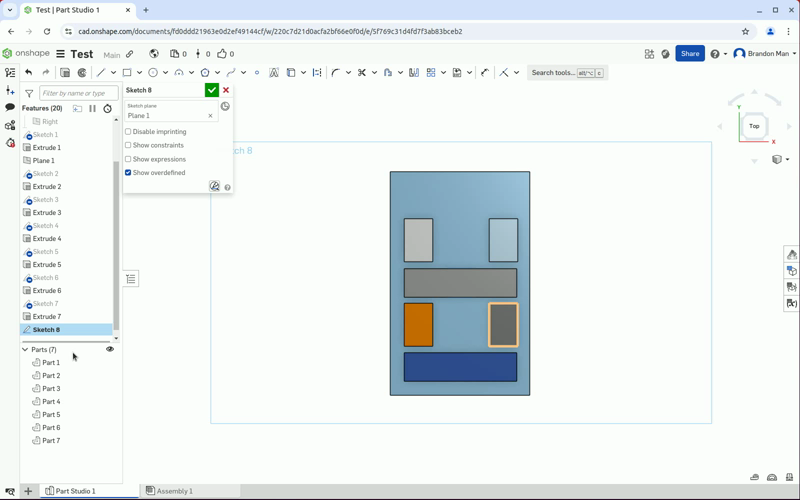
key(y)
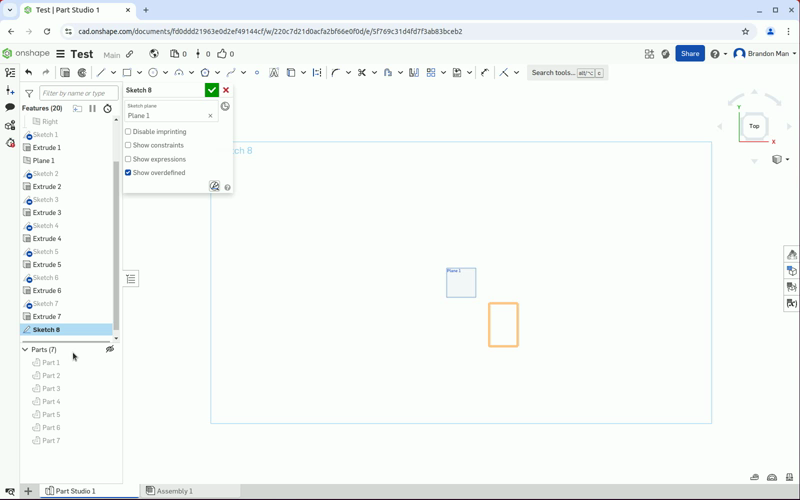
key(l)
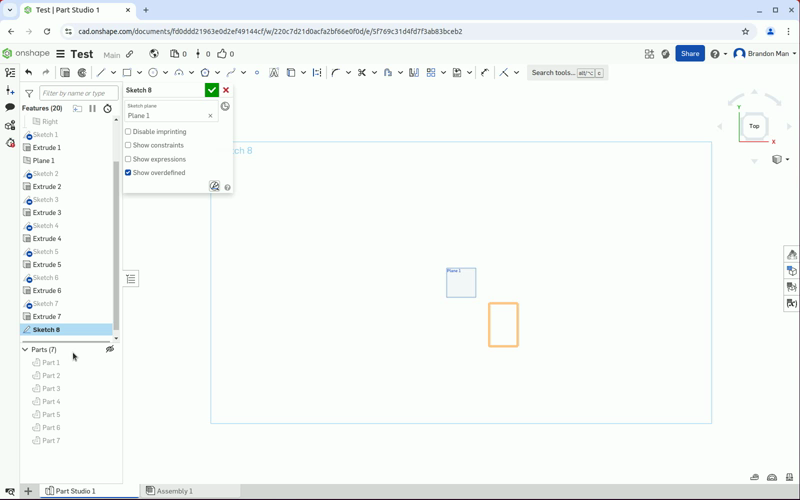
key_down(shift)
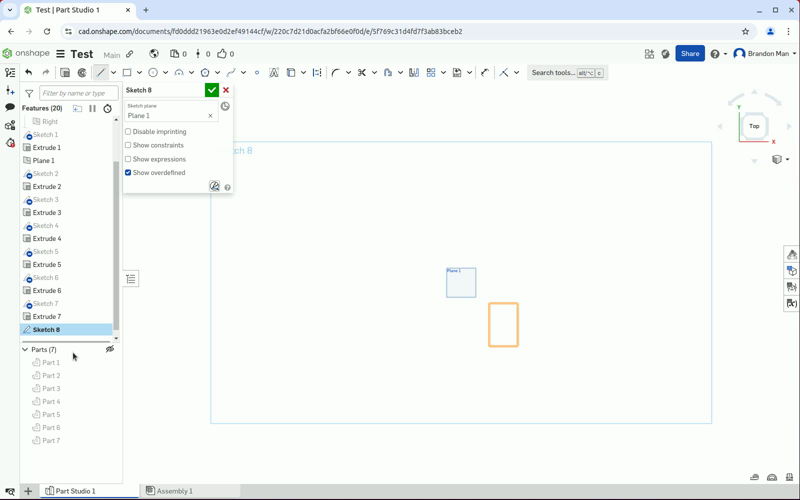
mouse_move(404, 212)
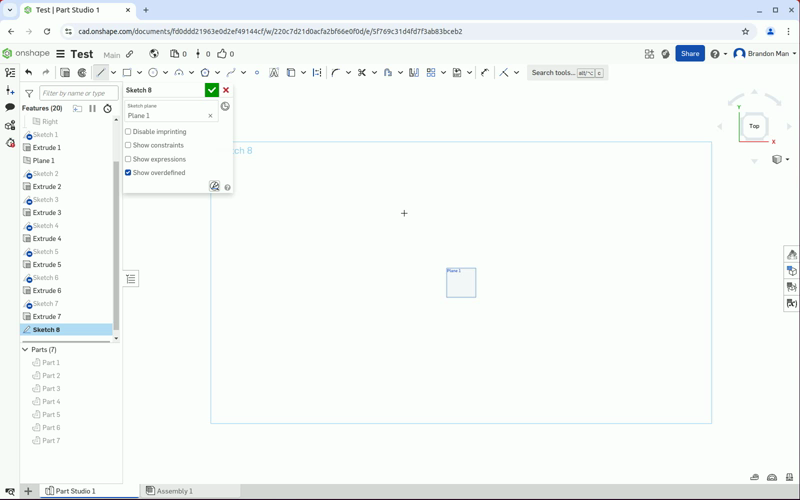
click(404, 212)
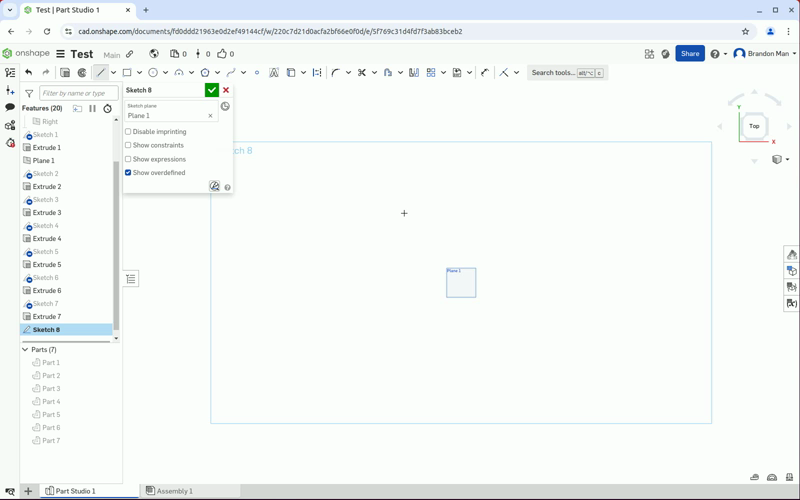
key_up(shift)
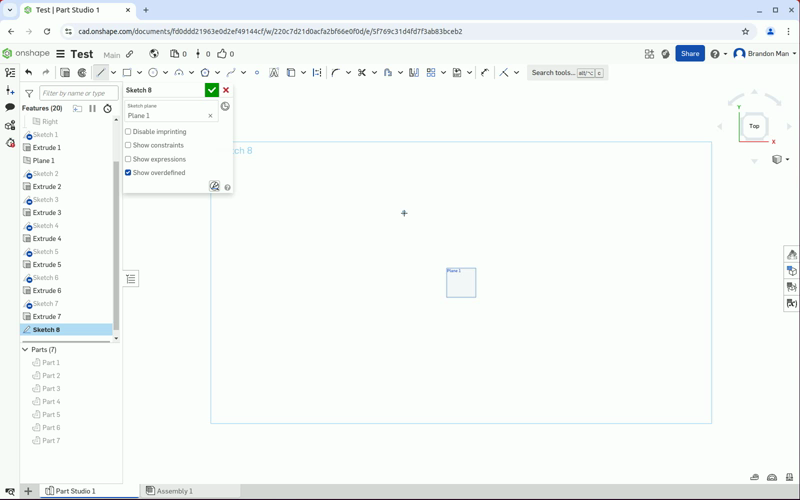
key_down(shift)
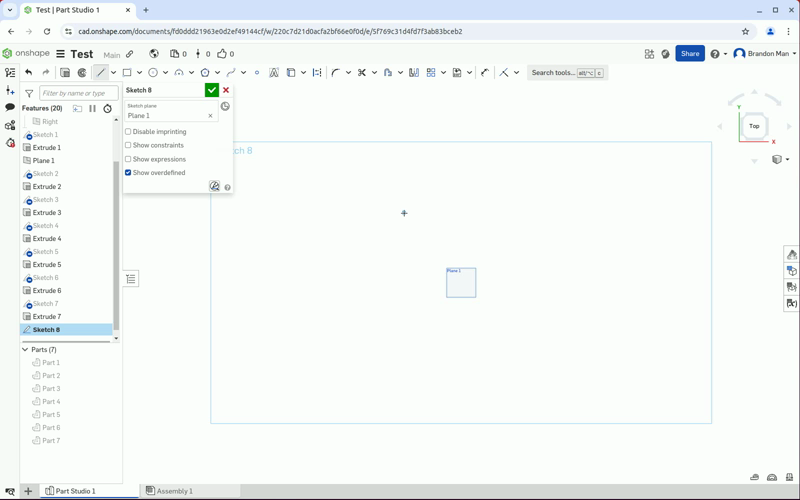
mouse_move(516, 212)
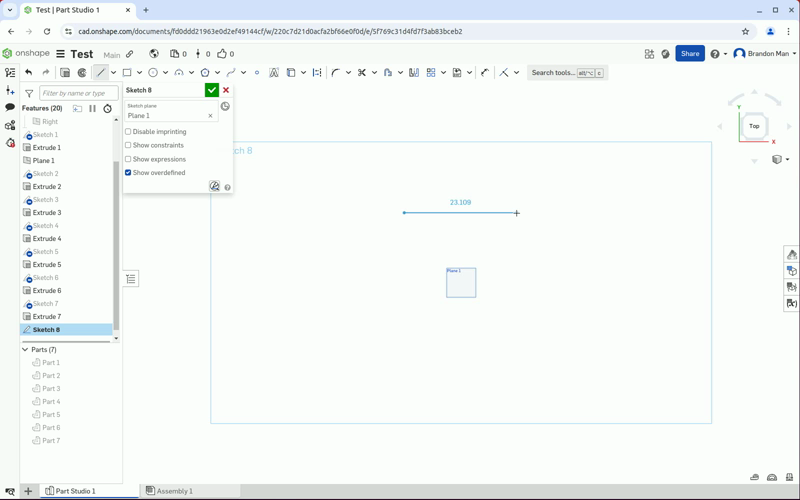
click(516, 212)
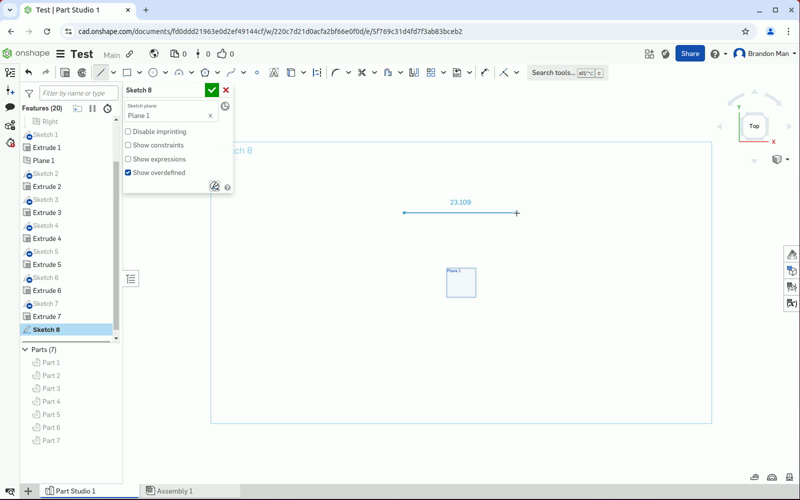
key_up(shift)
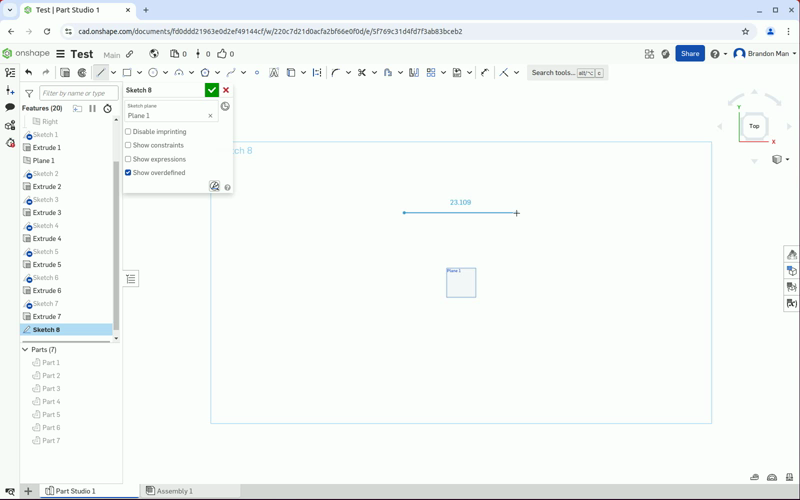
key_down(shift)
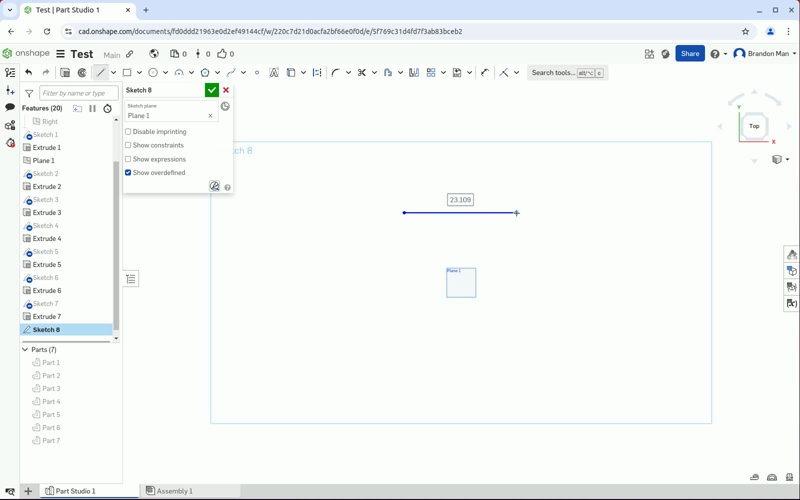
mouse_move(546, 212)
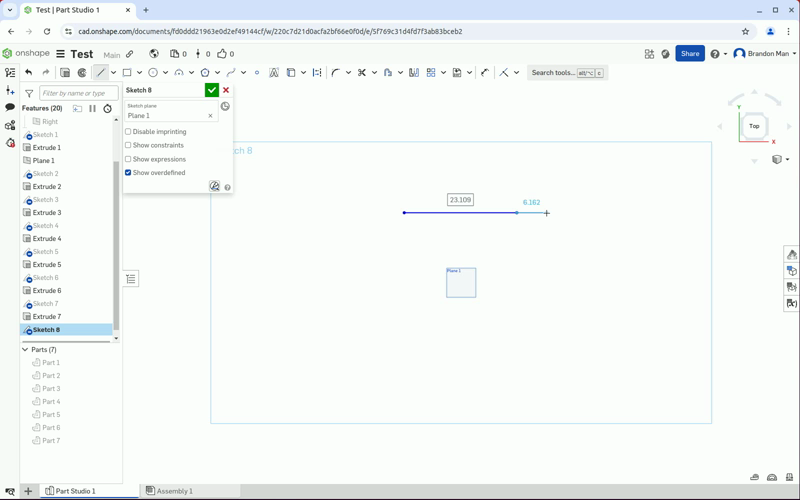
mouse_move(516, 184)
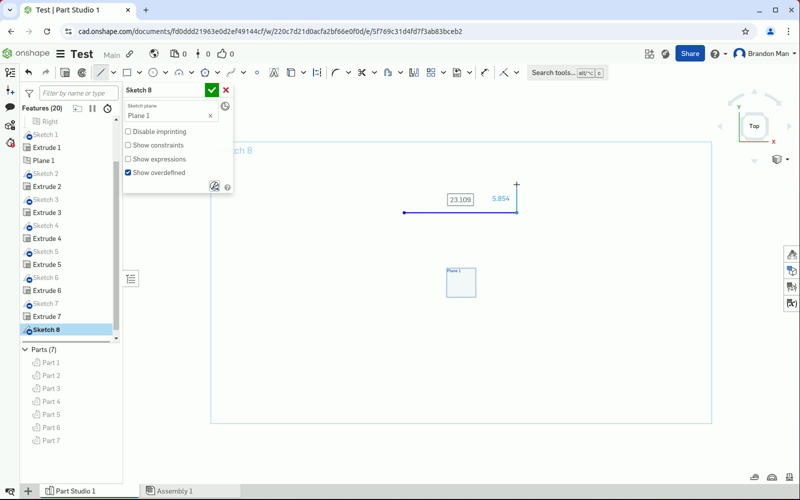
click(516, 184)
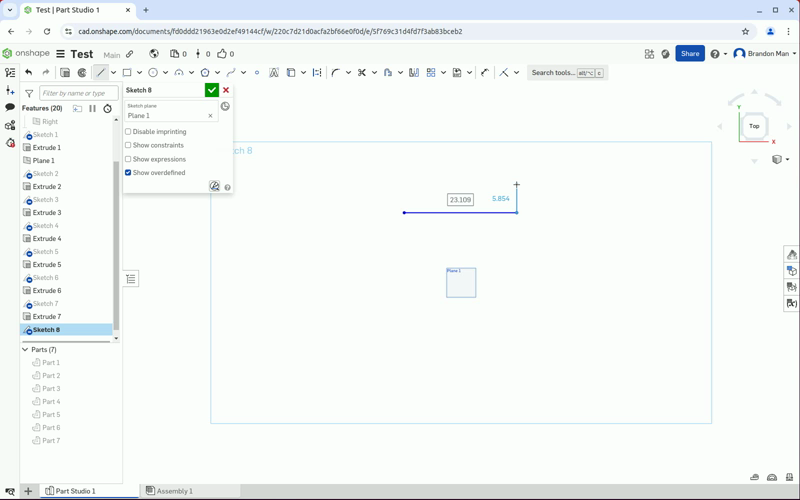
key_up(shift)
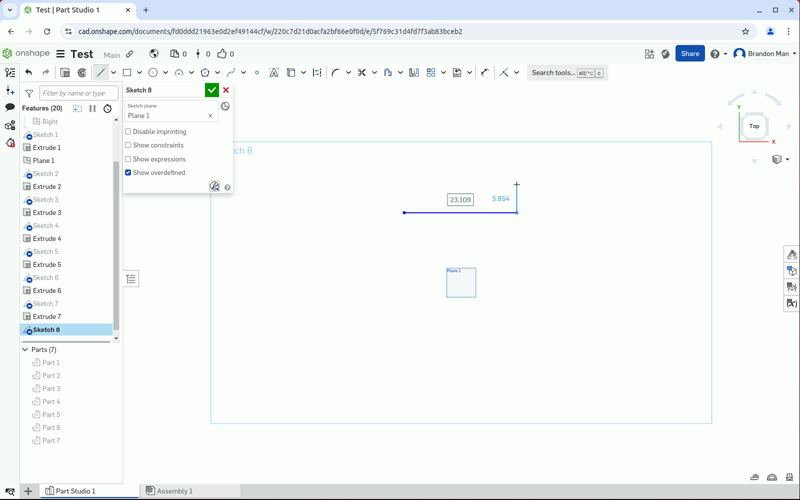
key_down(shift)
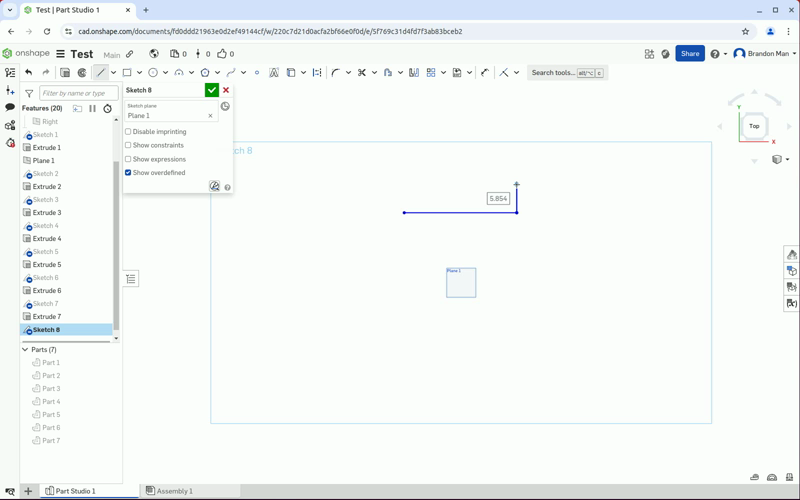
mouse_move(404, 184)
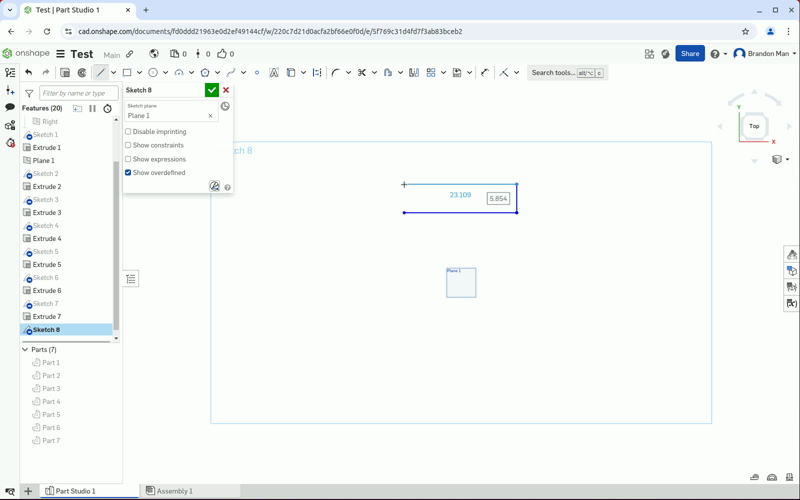
click(404, 184)
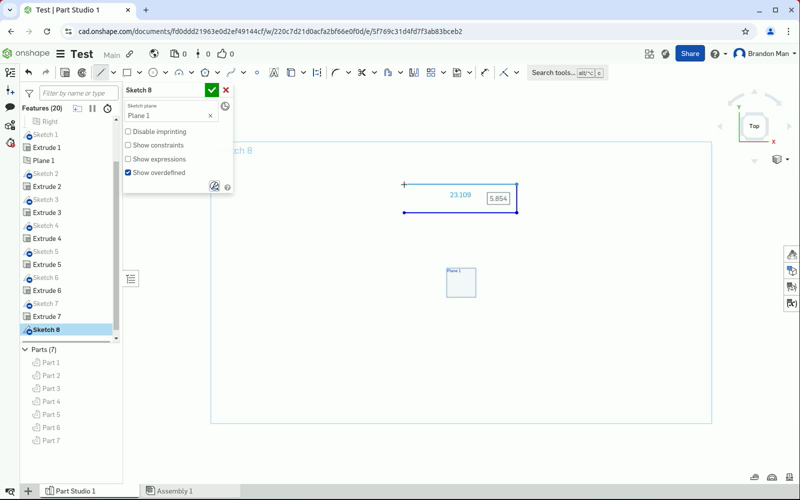
key_up(shift)
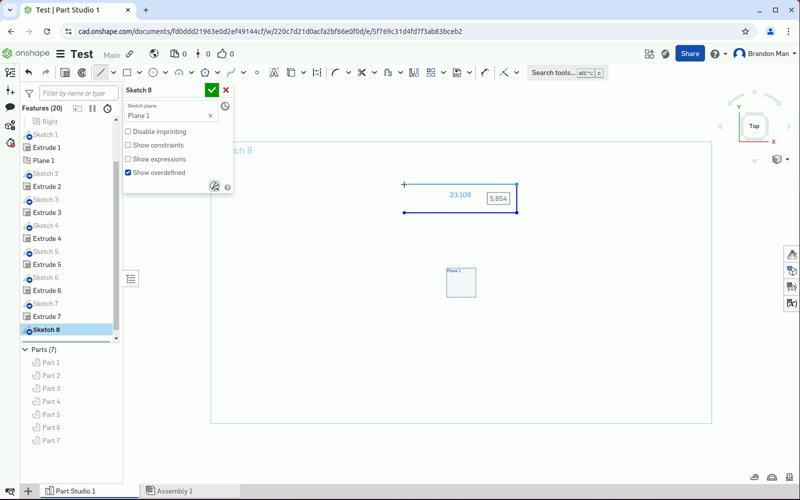
mouse_move(434, 184)
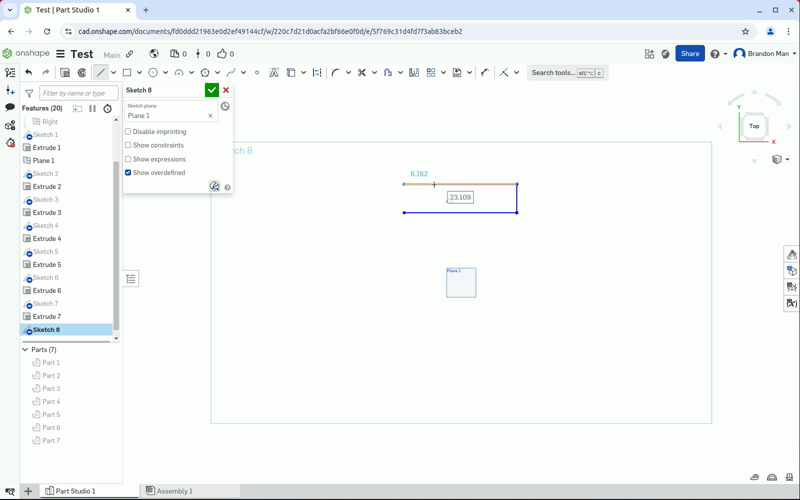
key_down(shift)
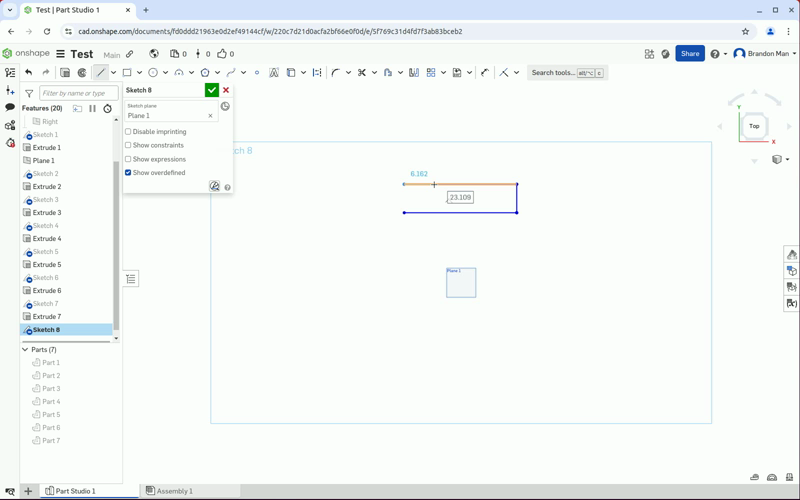
mouse_move(404, 212)
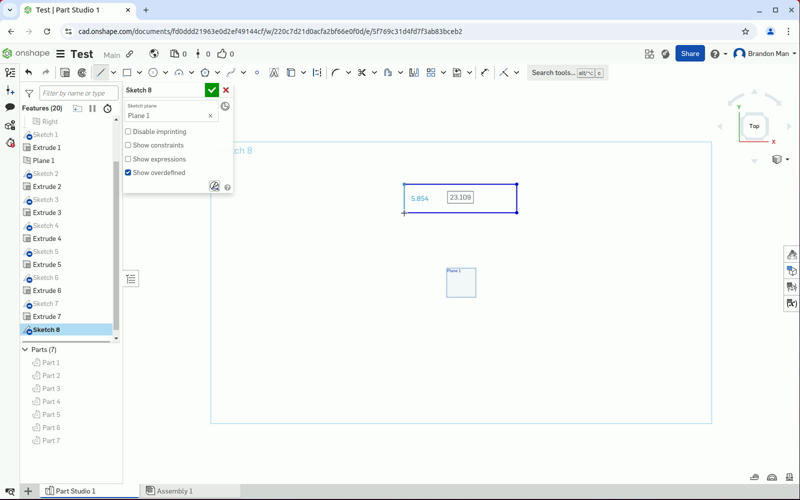
key_up(shift)
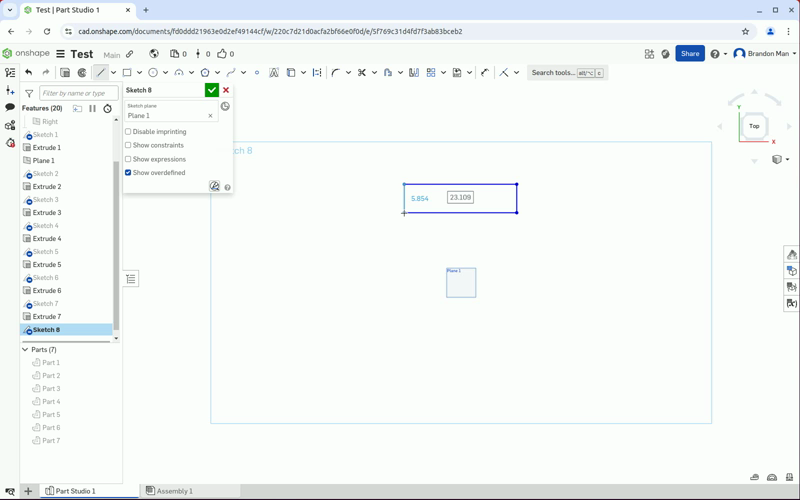
click(404, 212)
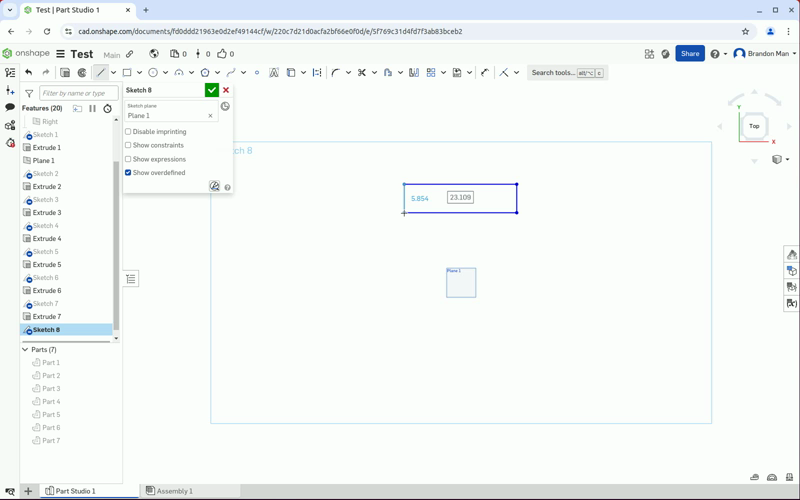
key(esc)
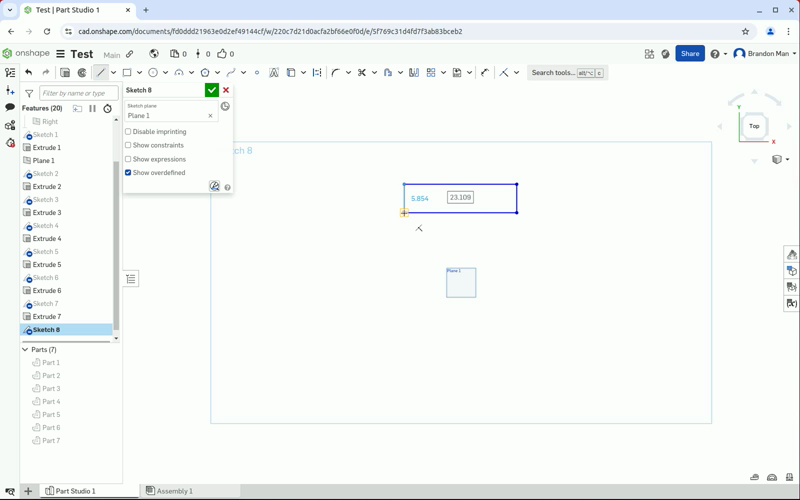
mouse_move(409, 187)
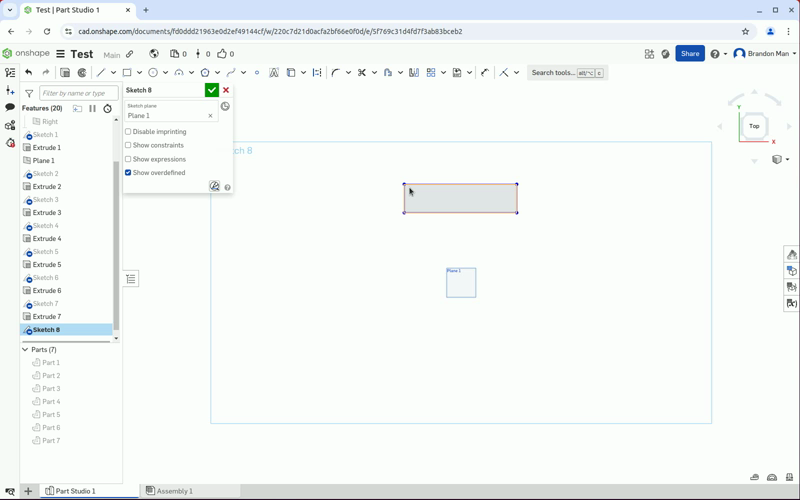
click(409, 187)
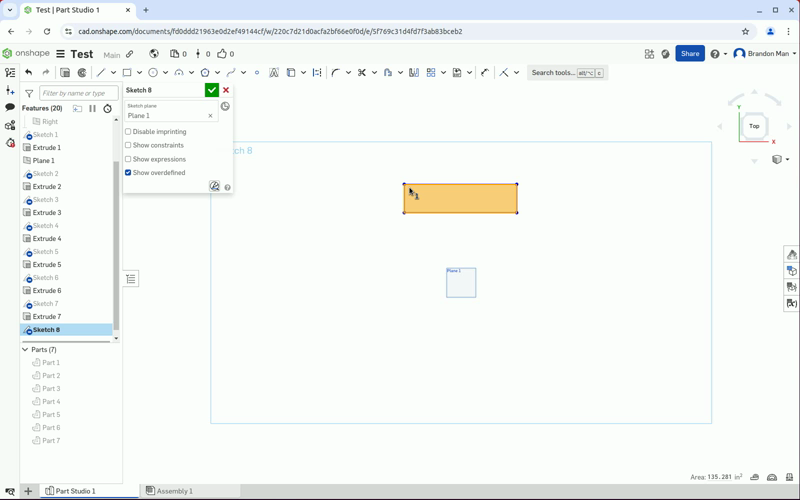
mouse_move(73, 352)
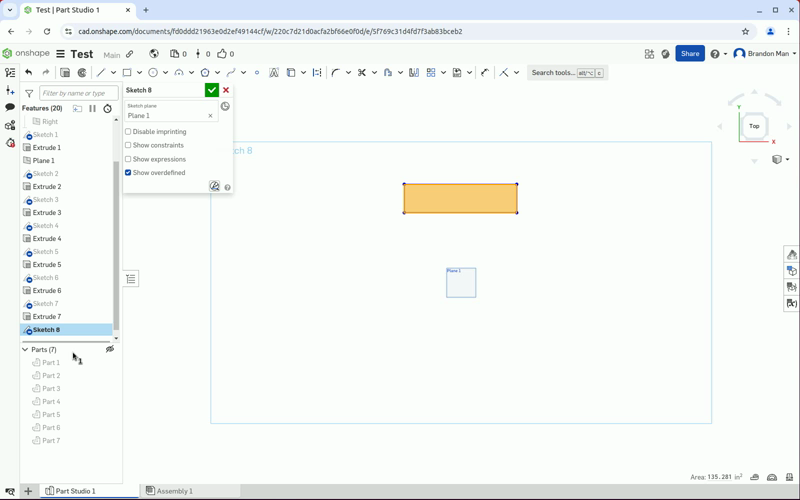
key(shift+y)
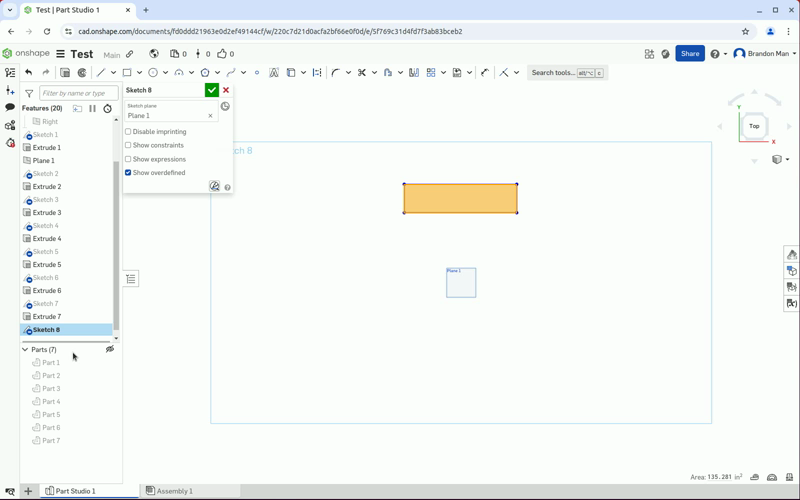
key(shift+e)
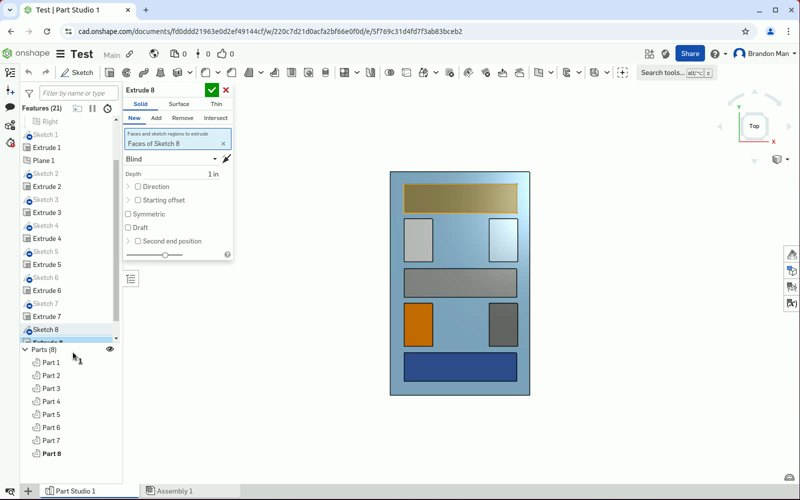
mouse_move(143, 106)
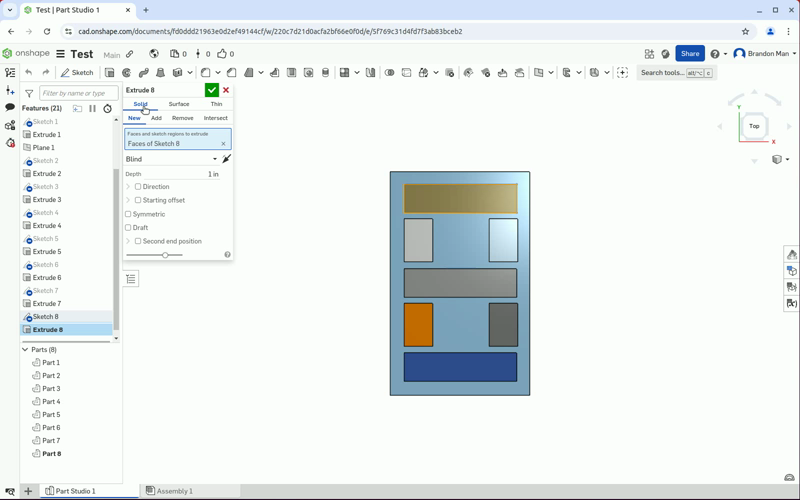
click(143, 106)
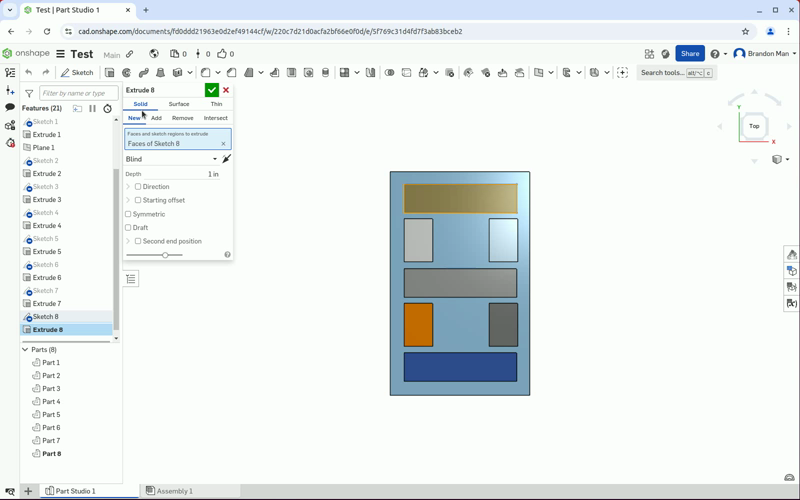
mouse_move(137, 120)
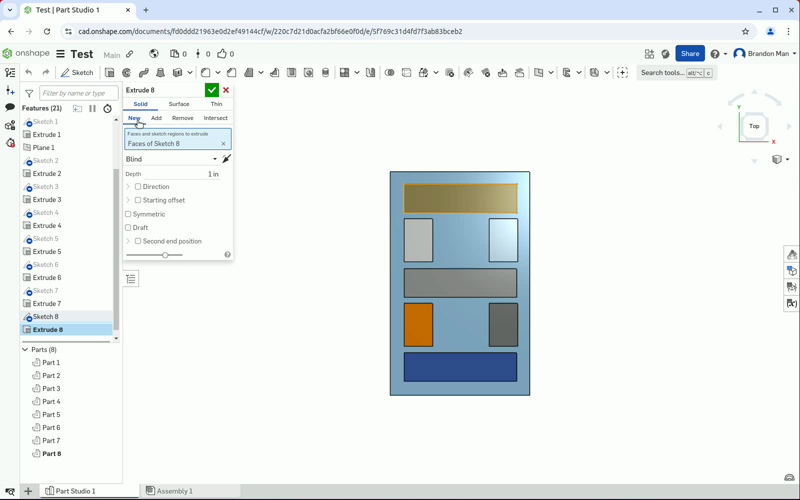
click(137, 120)
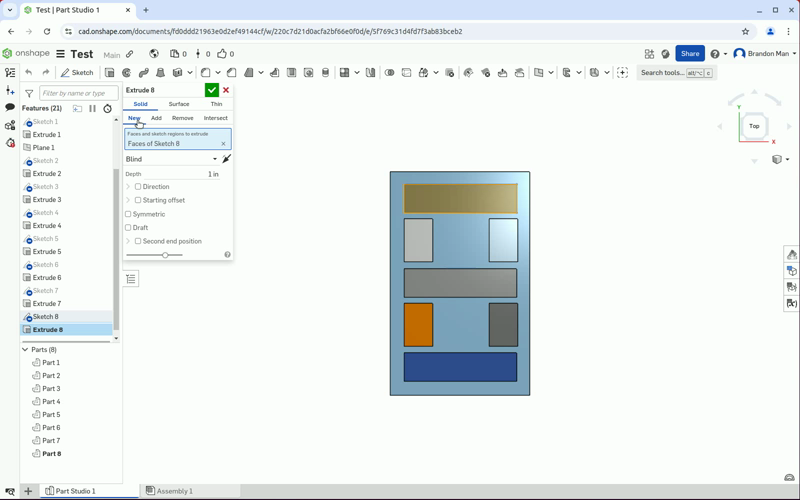
key(tab, 4)
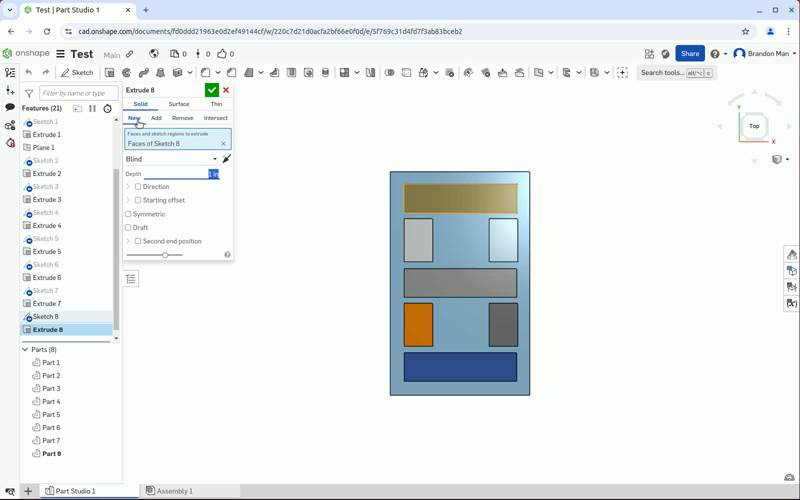
text(5.777)
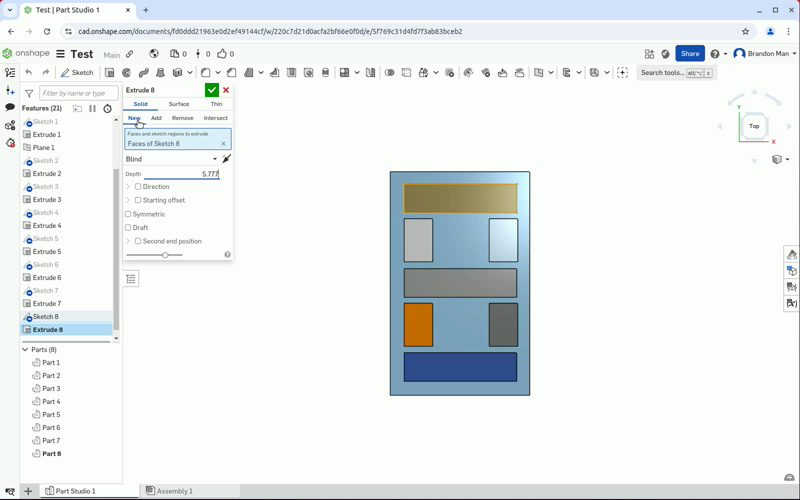
key(enter)
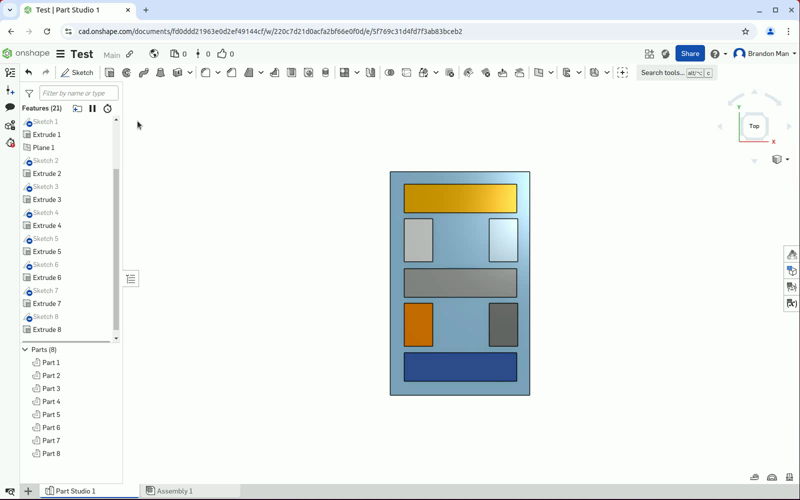
key(shift+h)
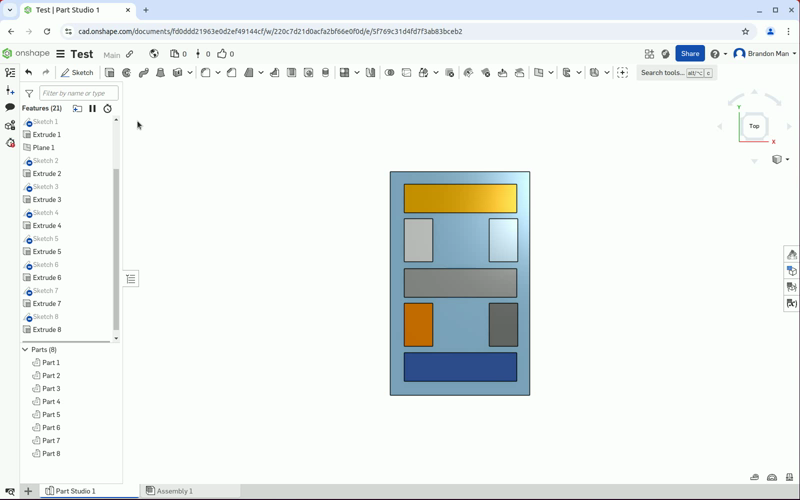
key(shift+h)
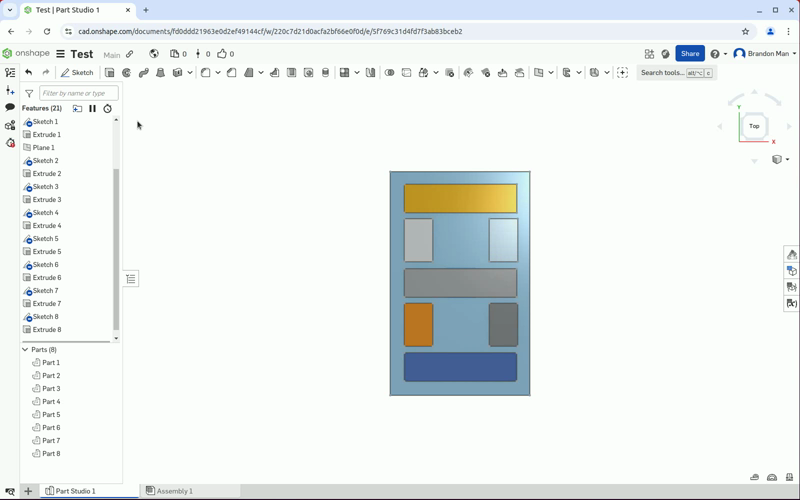
key(shift+7)
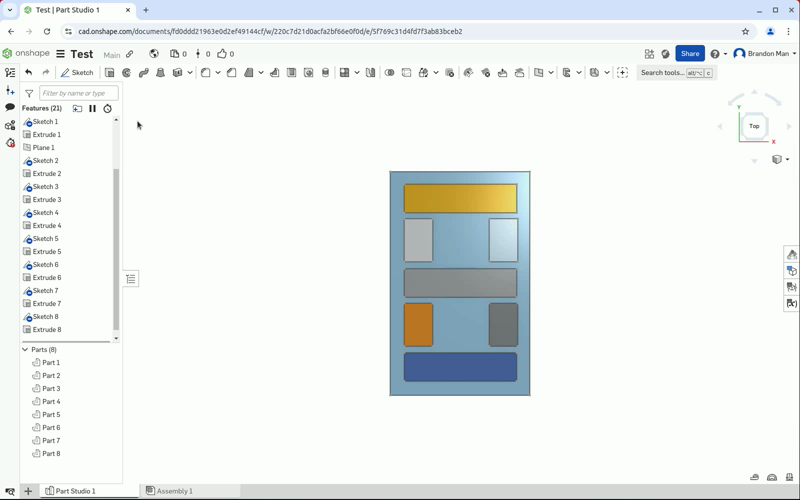
key(up, 3)
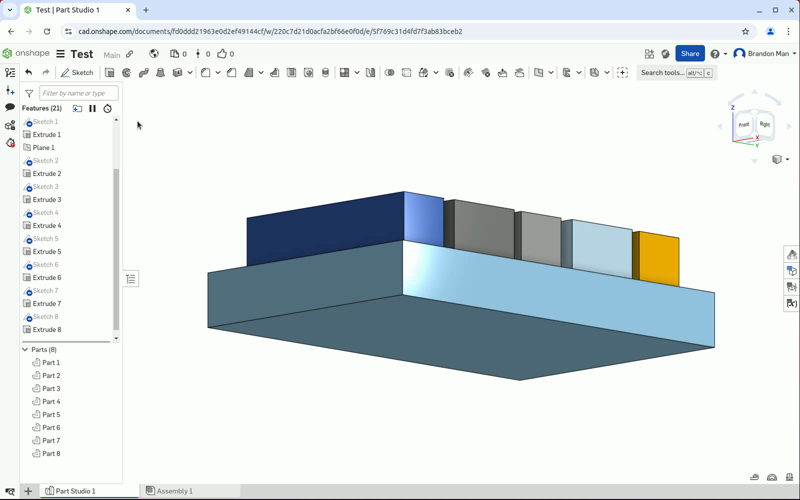
key(left, 3)
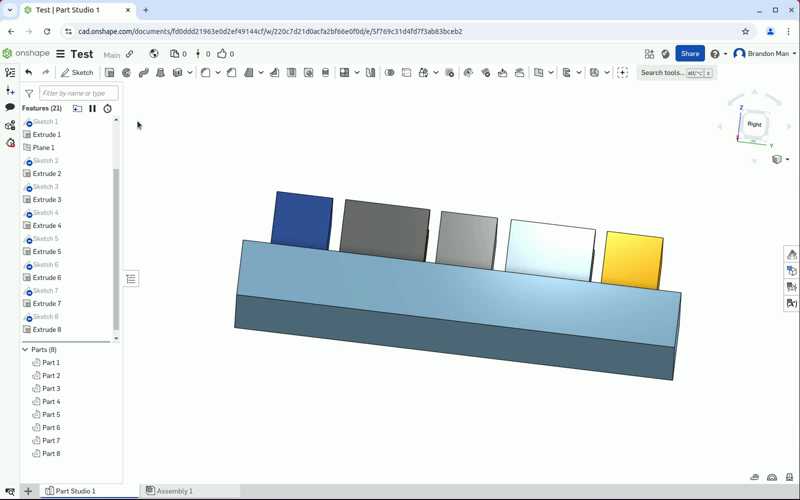
key(right, 3)
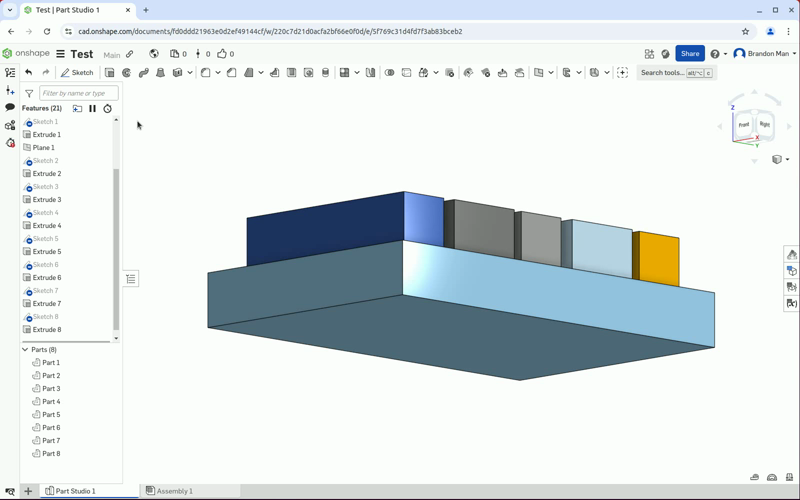
key(down, 3)
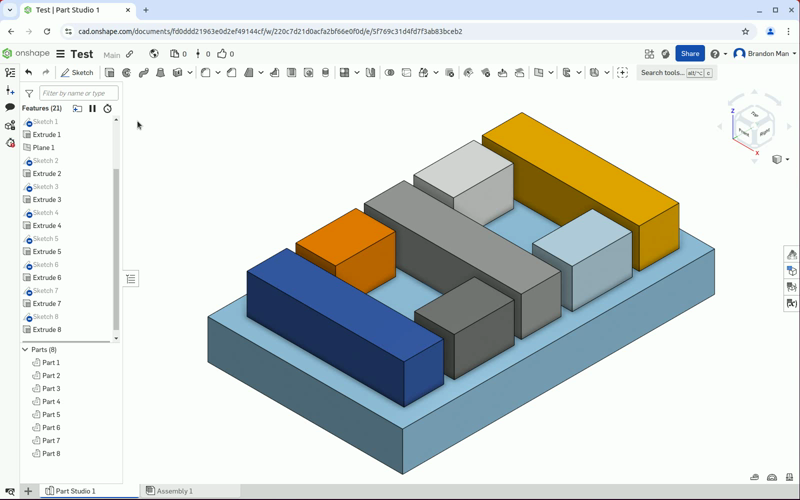
mouse_move(69, 124)
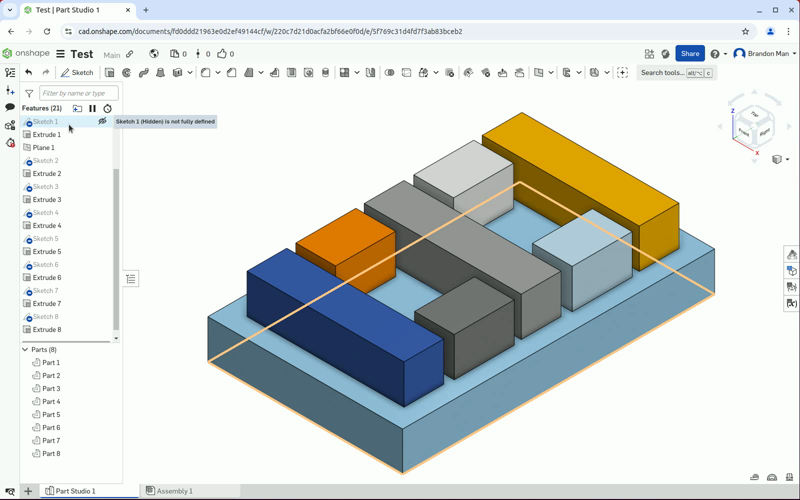
click(69, 124)